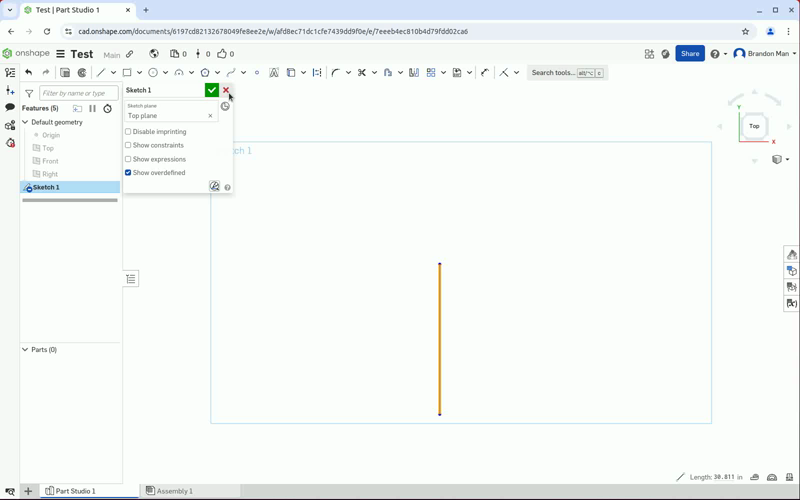
key(shift+h)
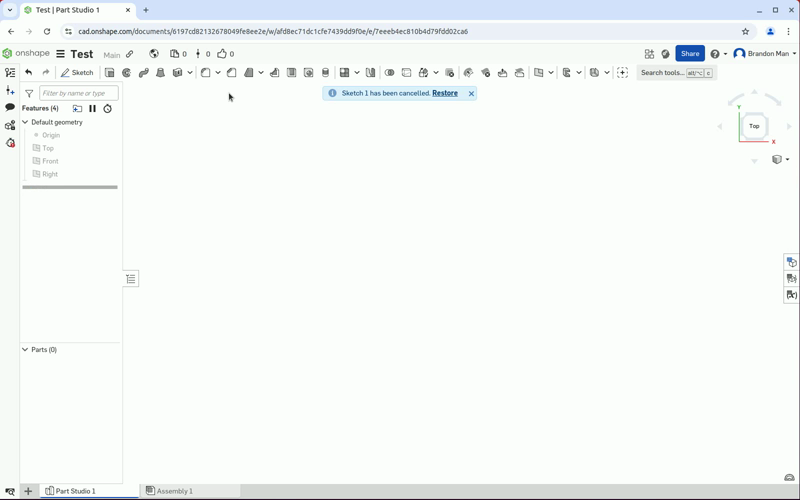
mouse_move(73, 352)
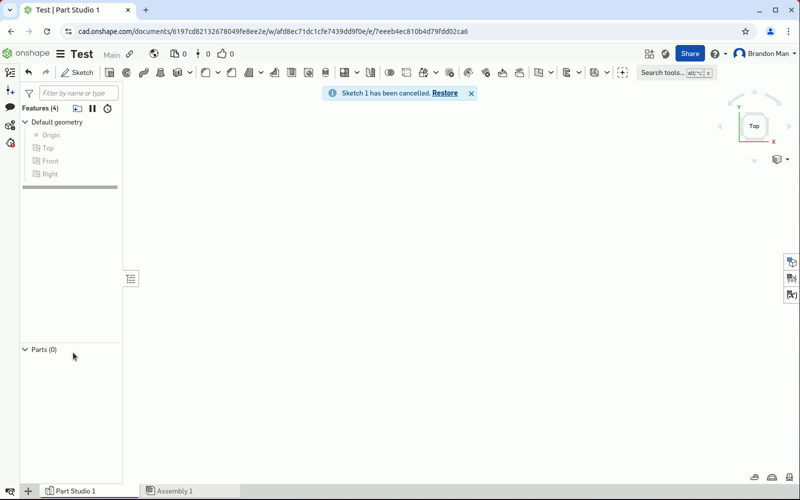
key(y)
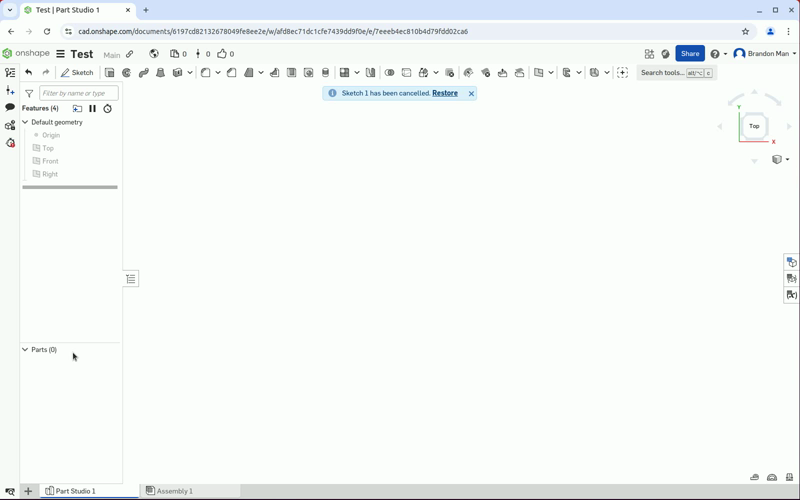
key(shift+p)
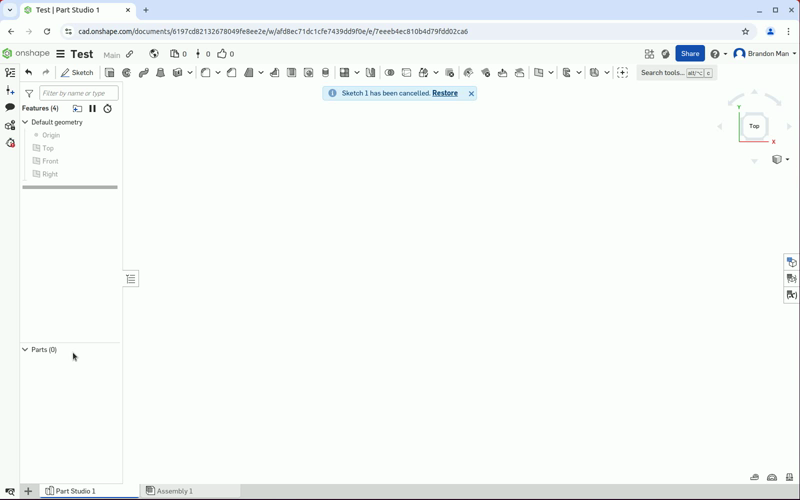
key(space)
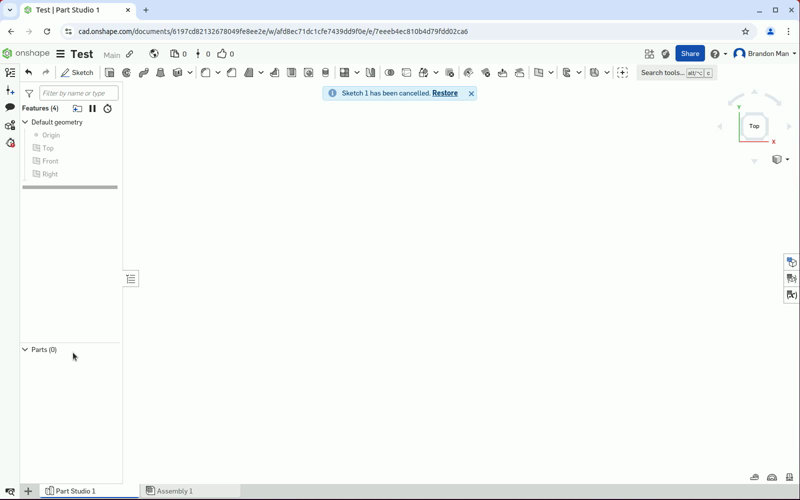
key_down(shift)
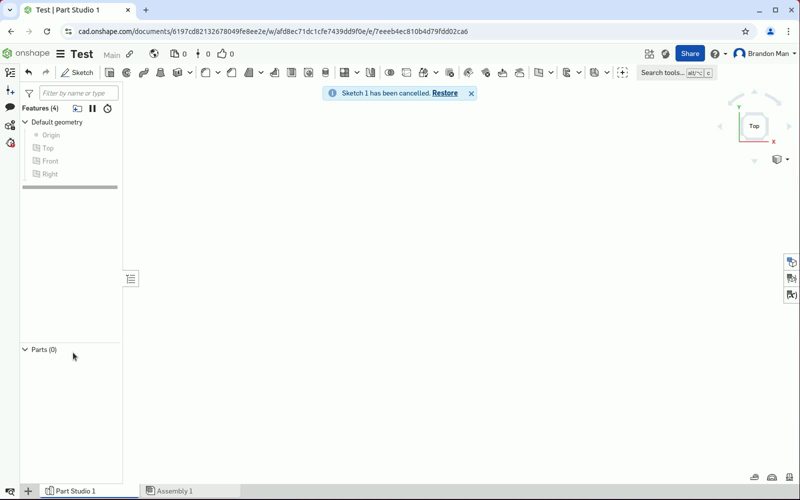
key(up)
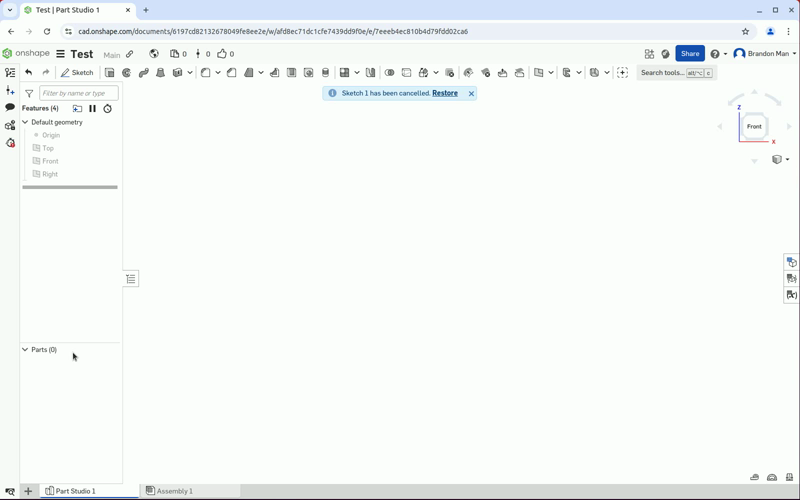
key_up(shift)
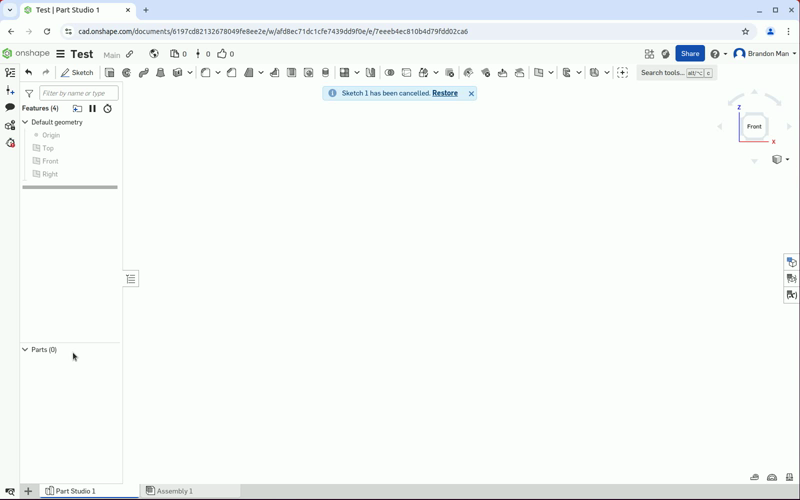
mouse_move(73, 352)
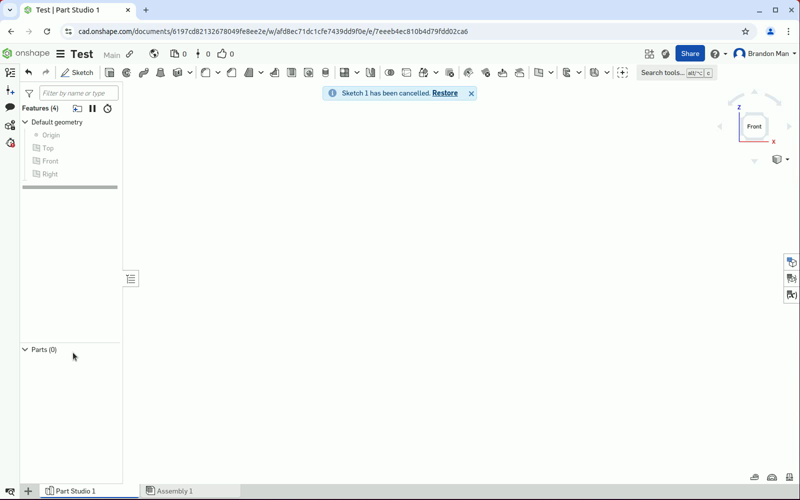
key(shift+y)
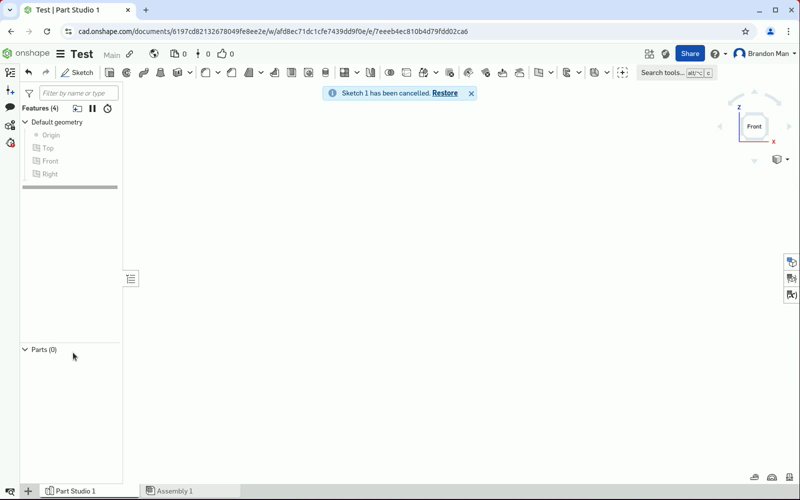
key(shift+s)
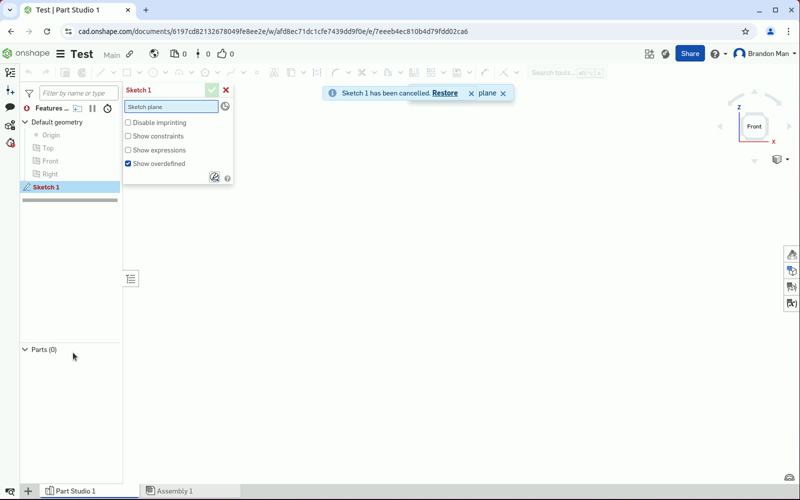
mouse_move(73, 163)
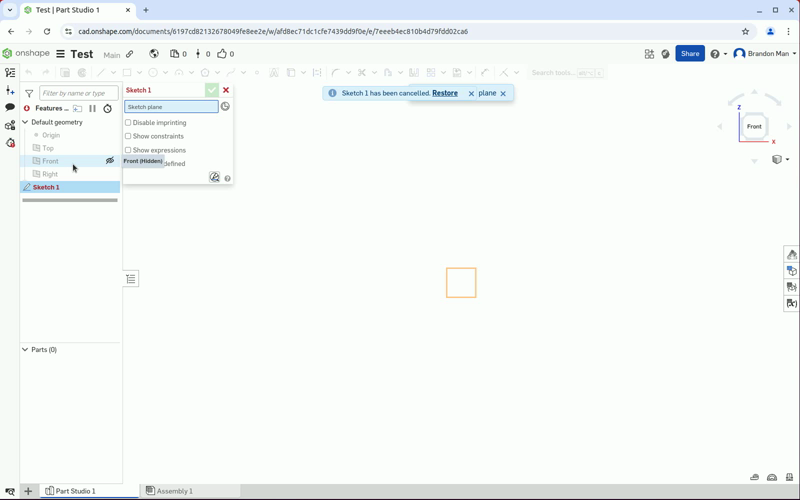
click(73, 163)
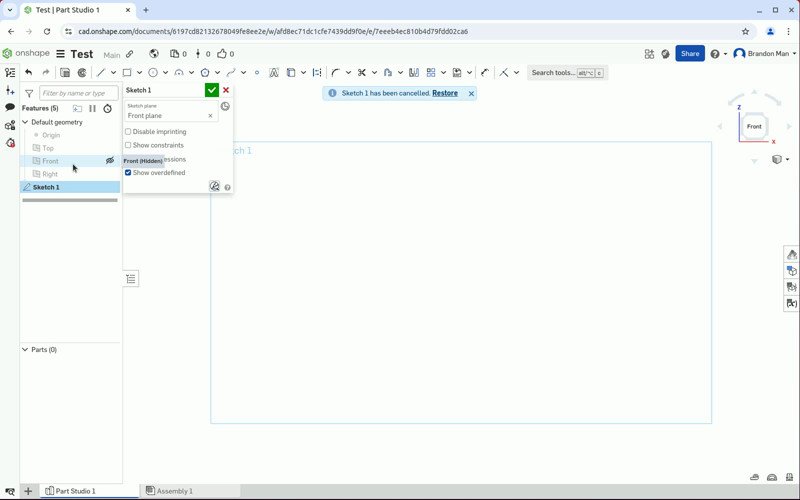
mouse_move(73, 352)
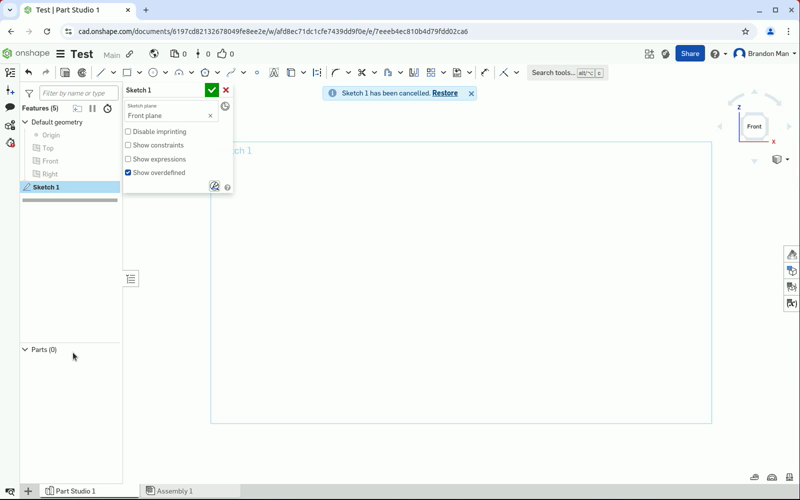
key(y)
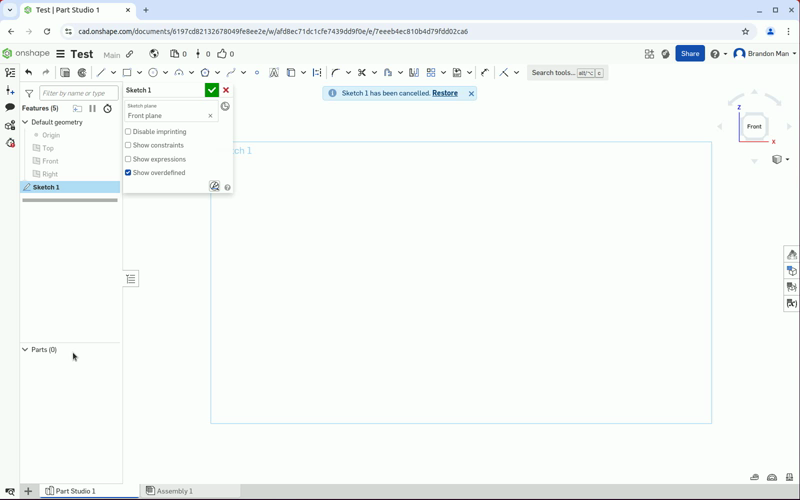
key(l)
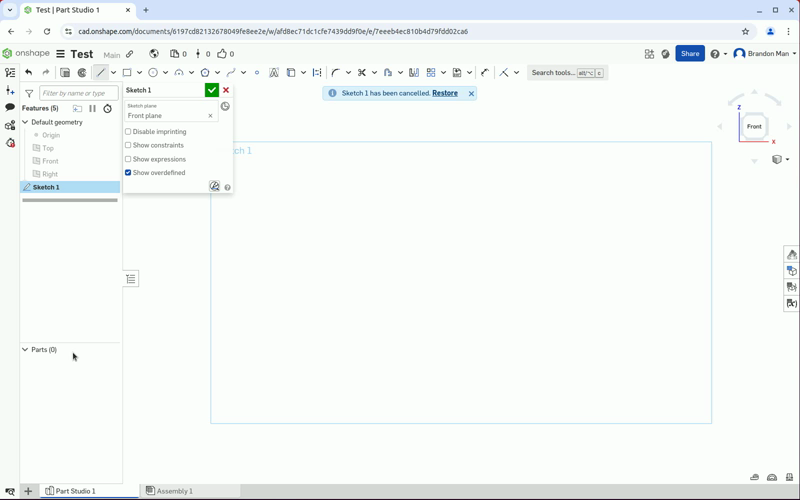
key_down(shift)
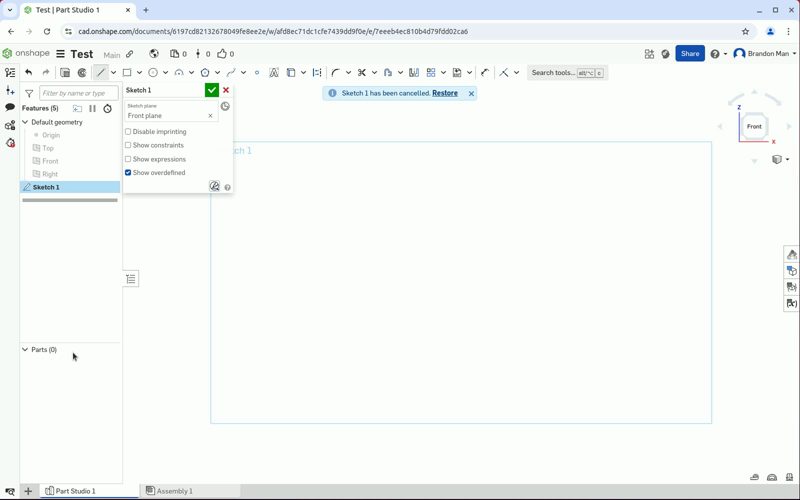
mouse_move(348, 260)
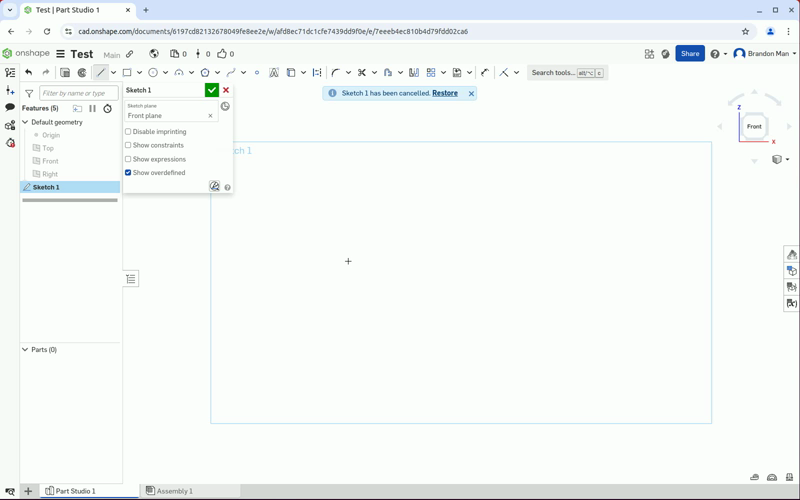
click(348, 260)
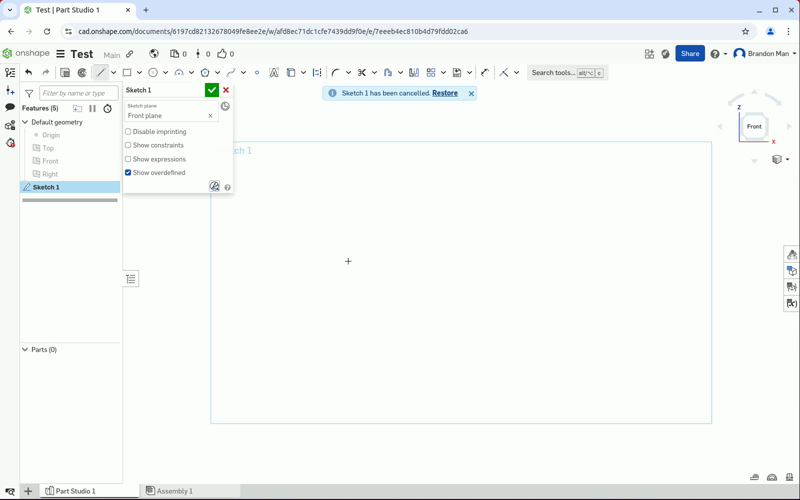
key_up(shift)
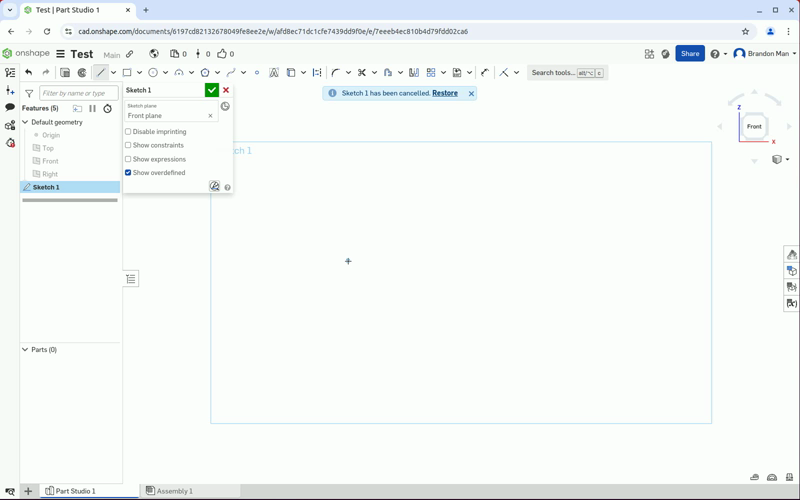
key_down(shift)
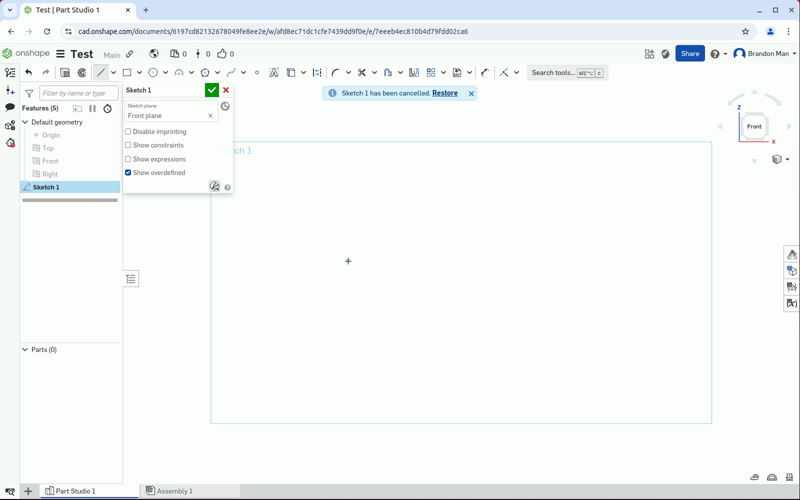
mouse_move(562, 260)
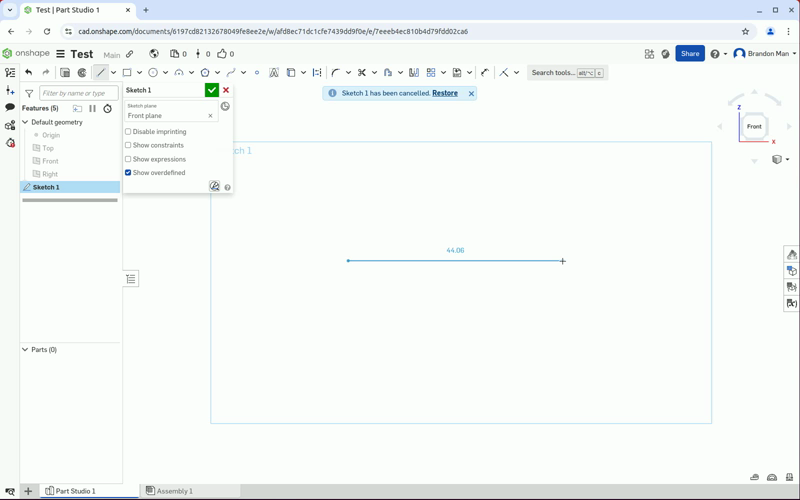
click(562, 260)
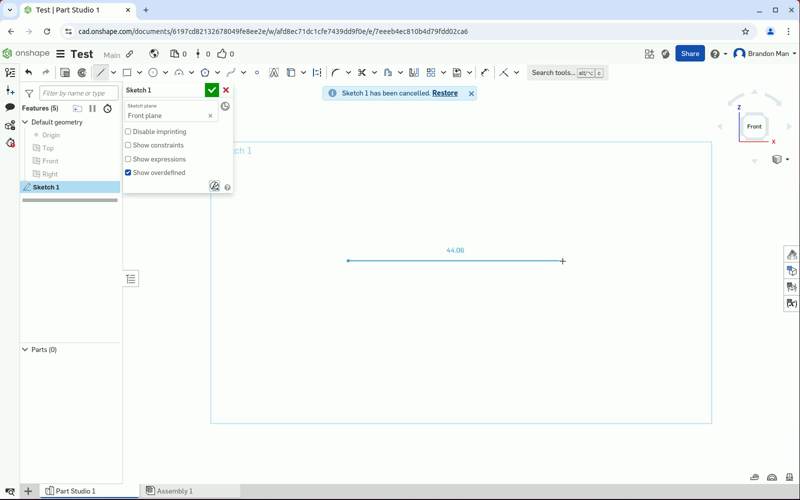
key_up(shift)
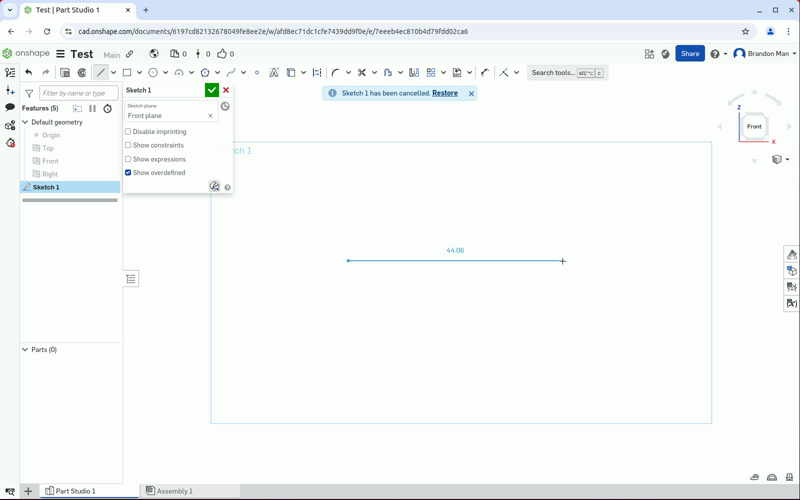
key_down(shift)
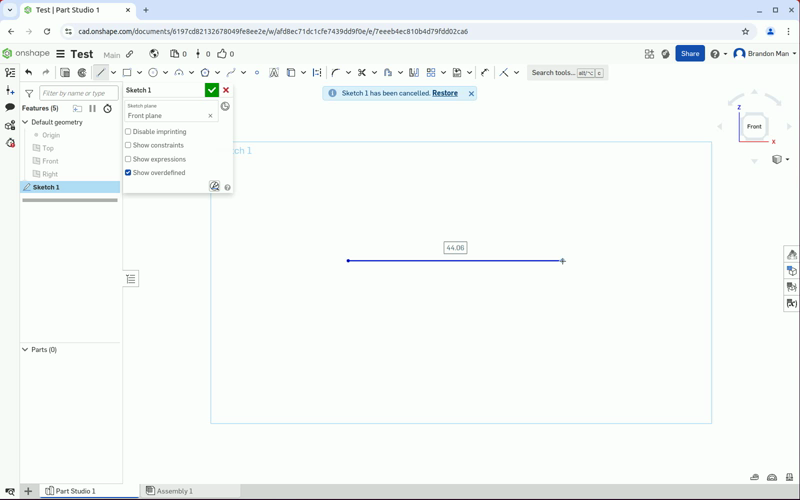
mouse_move(589, 260)
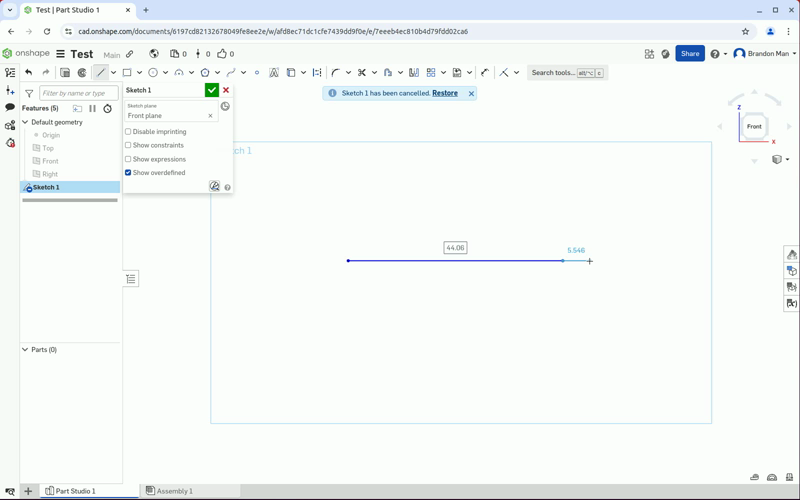
mouse_move(572, 260)
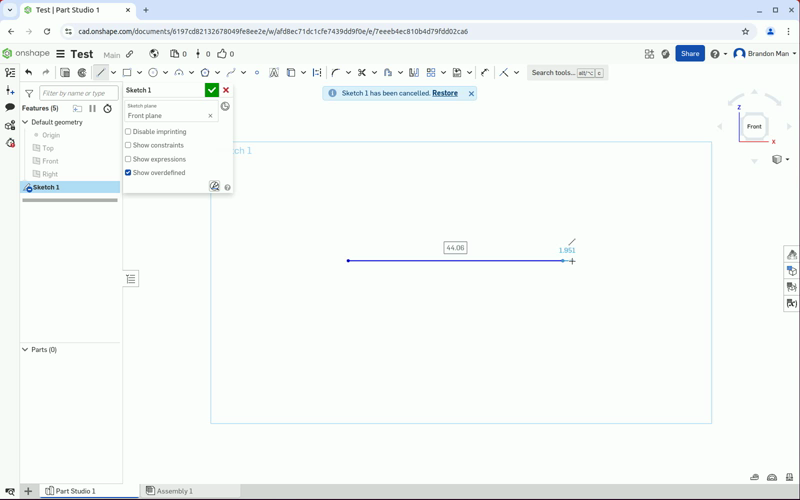
click(572, 260)
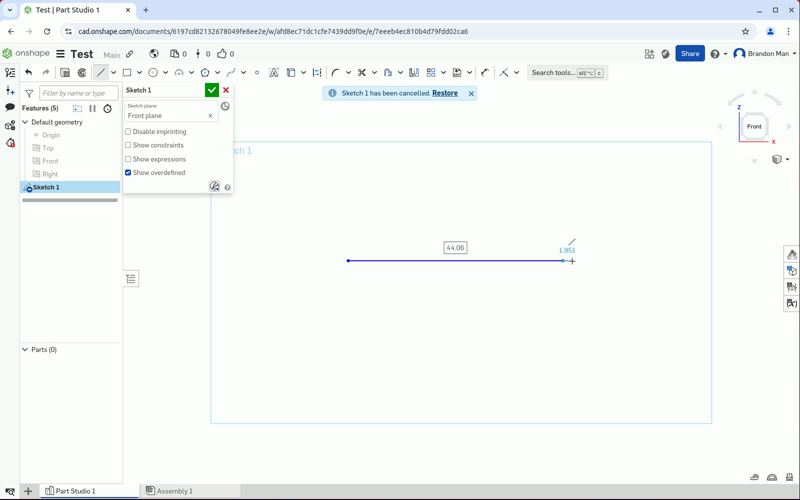
key_up(shift)
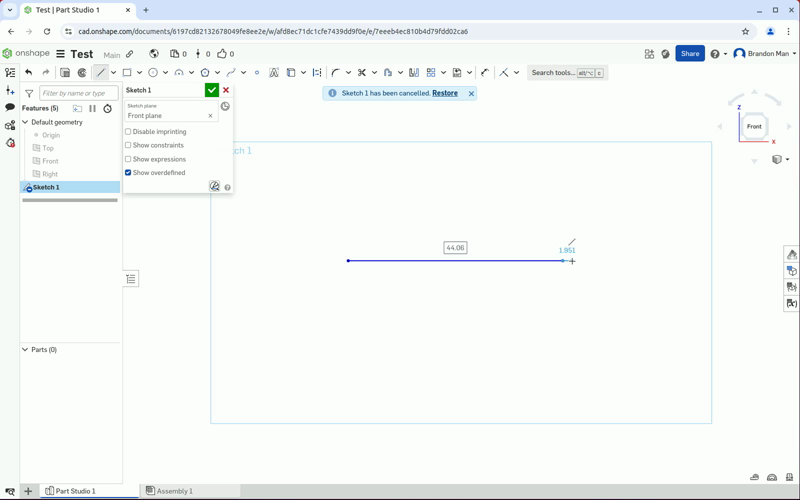
key_down(shift)
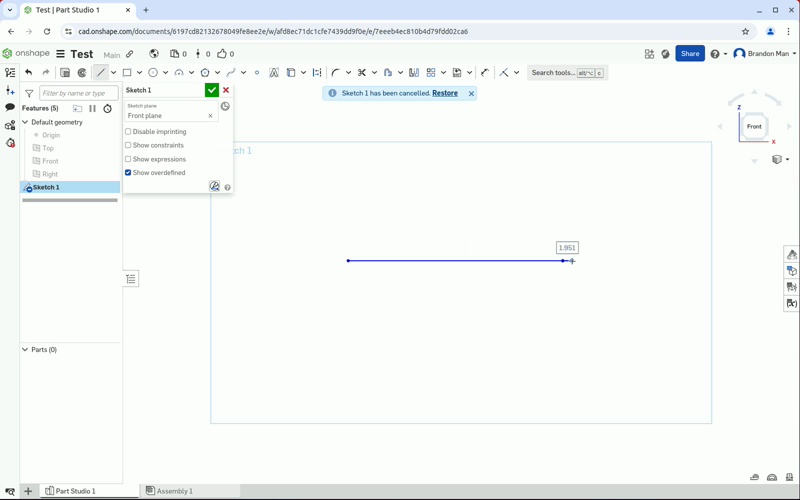
mouse_move(589, 260)
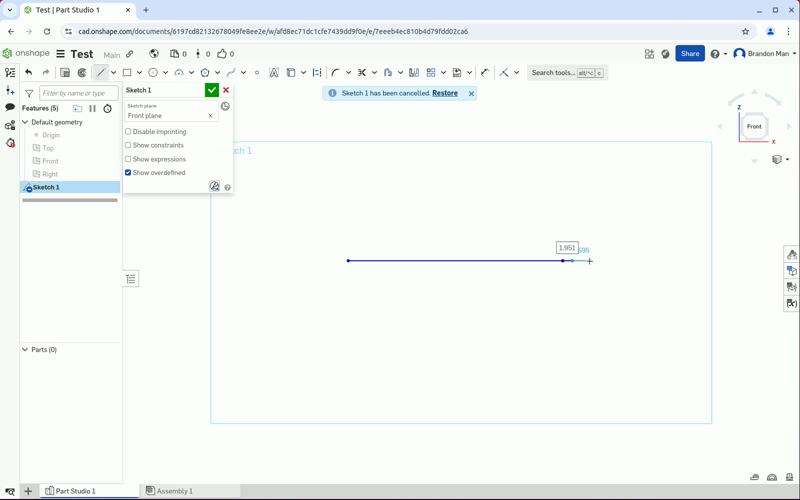
mouse_move(572, 249)
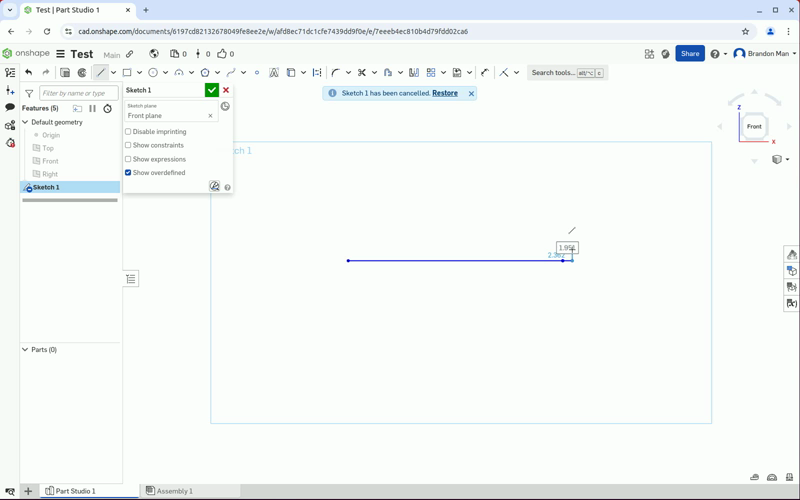
click(572, 249)
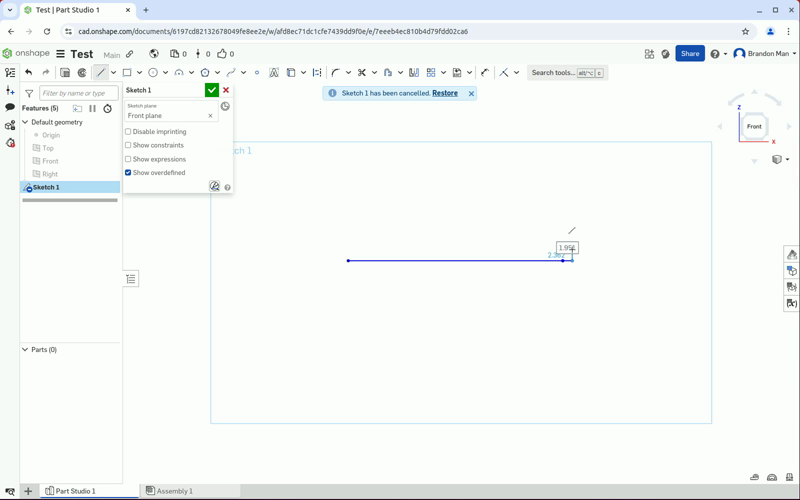
key_up(shift)
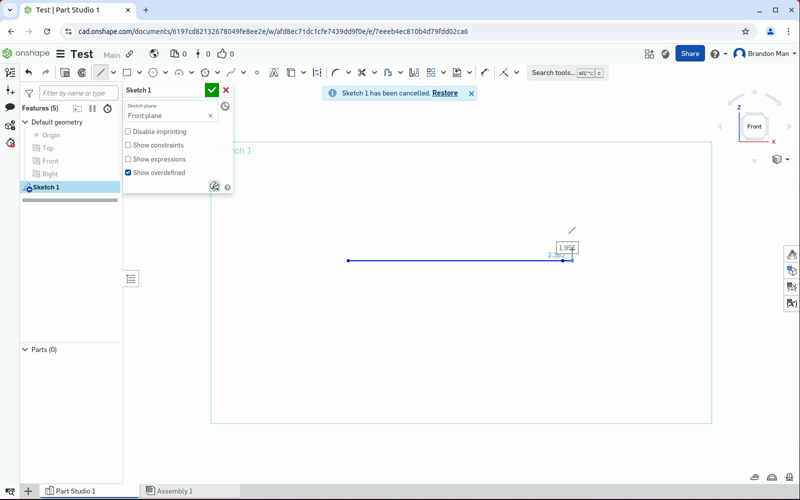
key_down(shift)
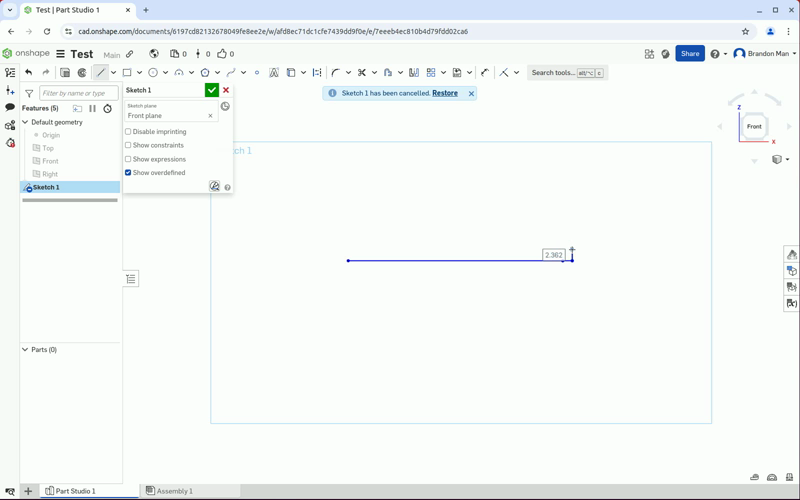
mouse_move(503, 249)
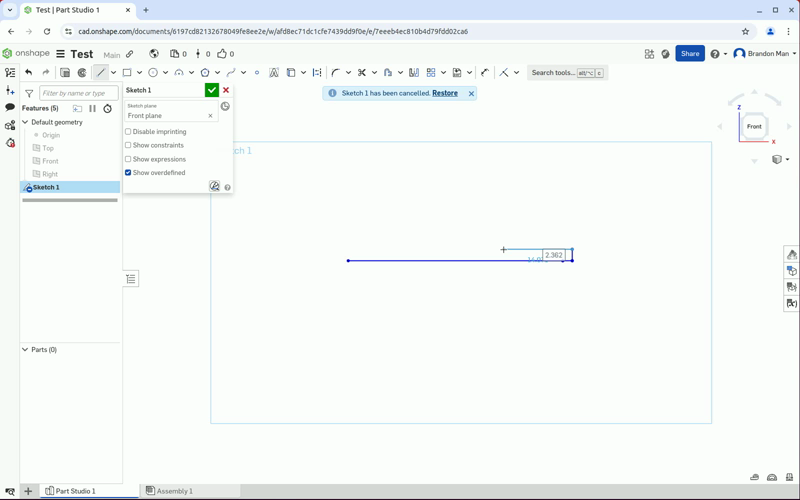
click(503, 249)
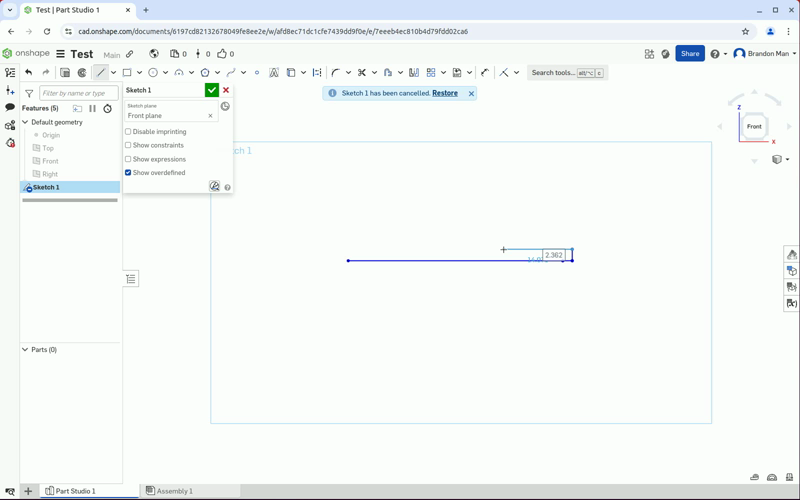
key_up(shift)
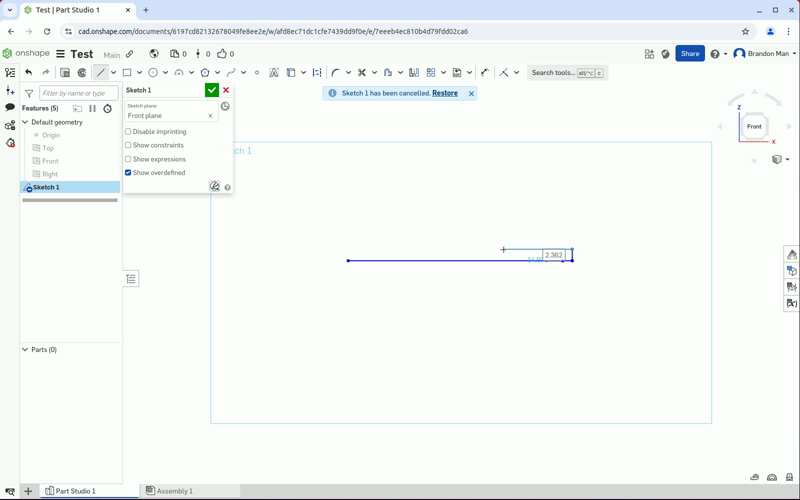
key_down(shift)
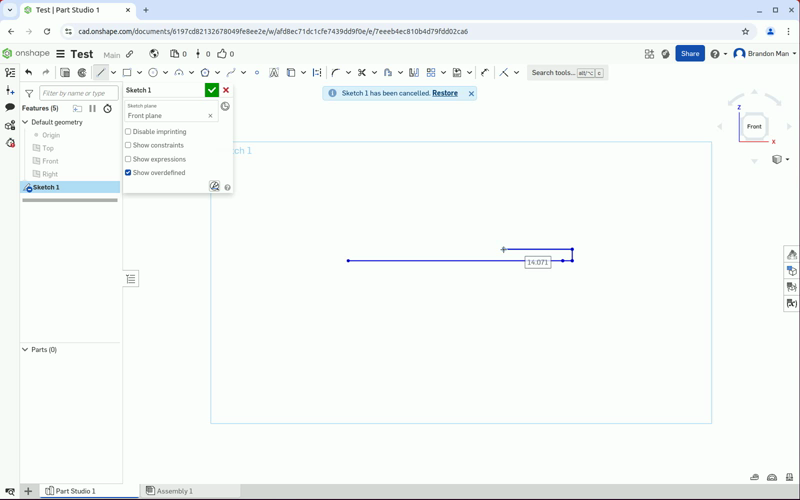
mouse_move(533, 249)
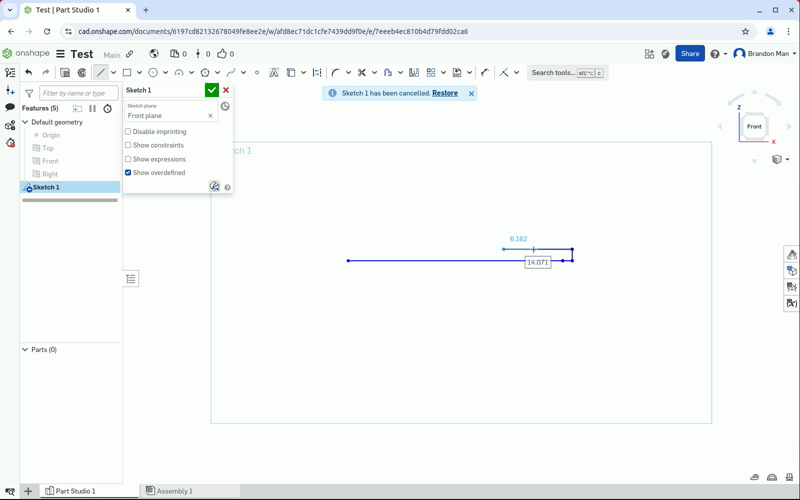
mouse_move(489, 249)
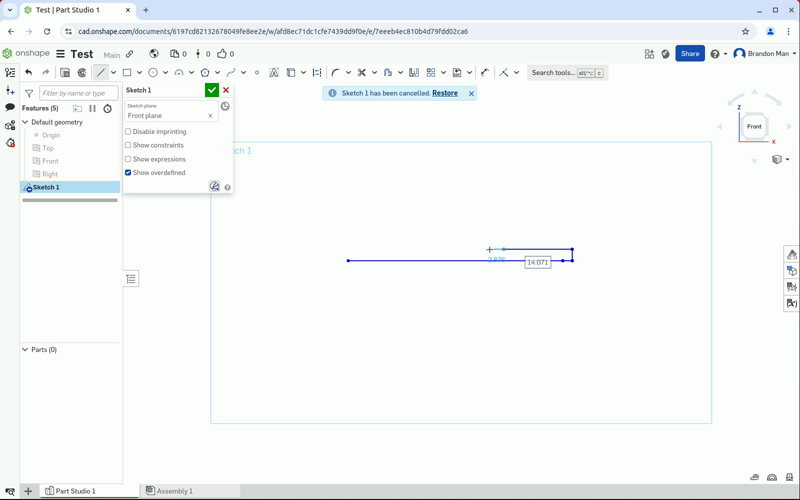
click(489, 249)
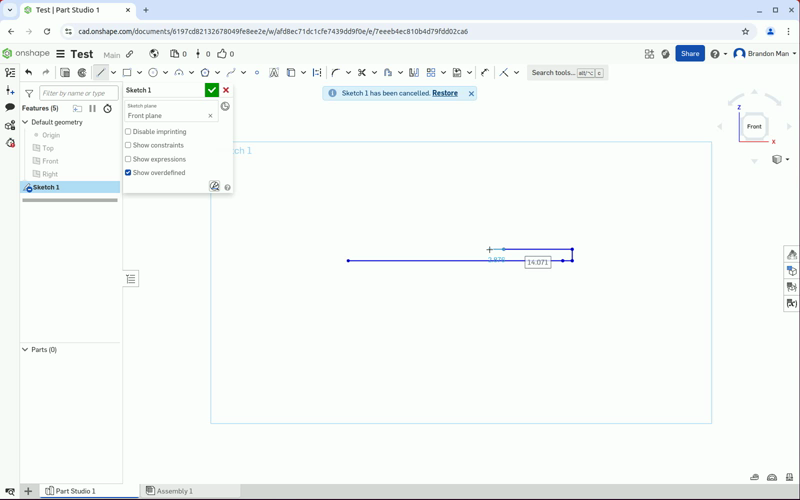
key_up(shift)
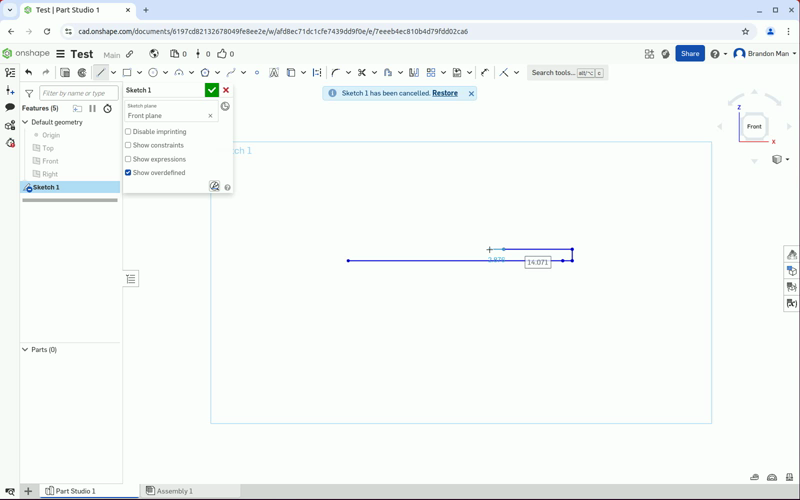
key_down(shift)
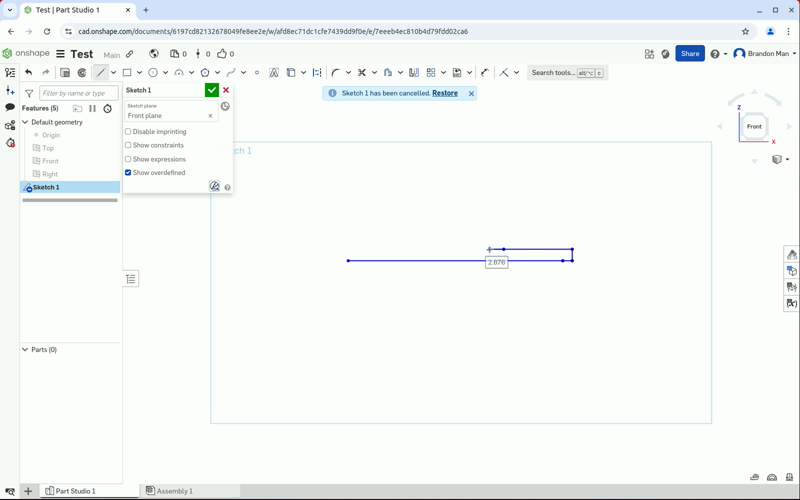
mouse_move(362, 249)
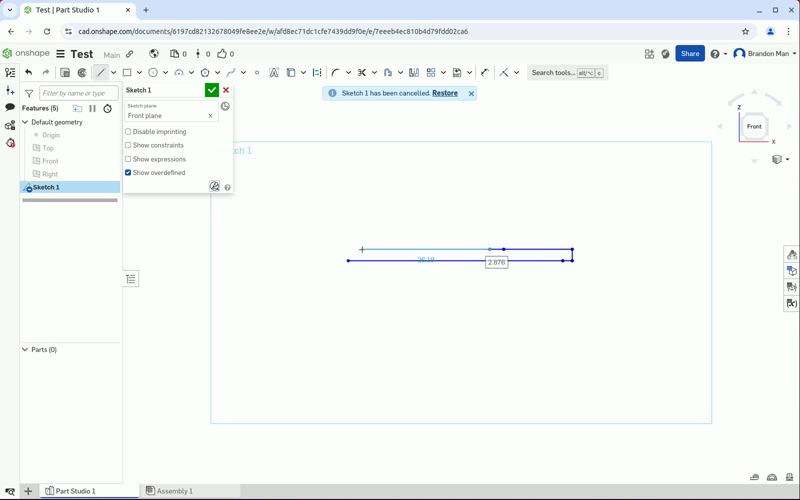
click(362, 249)
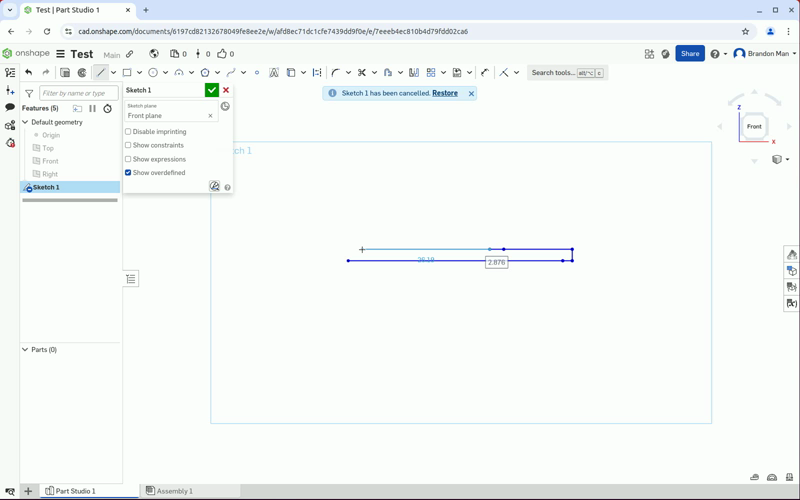
key_up(shift)
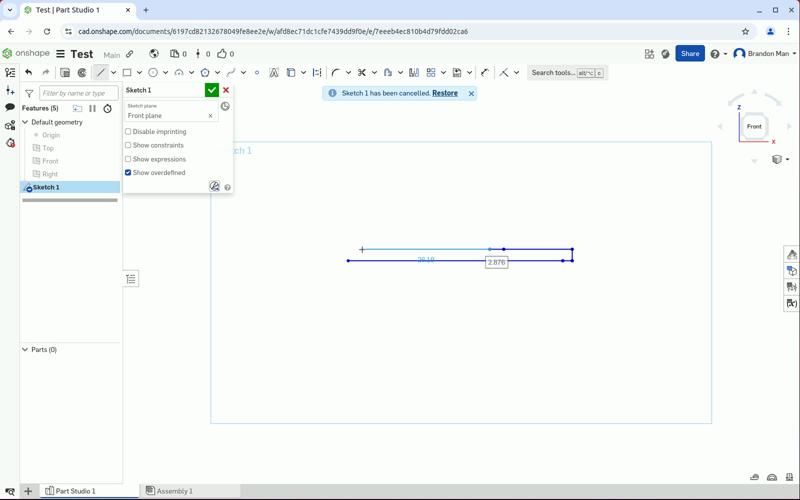
key_down(shift)
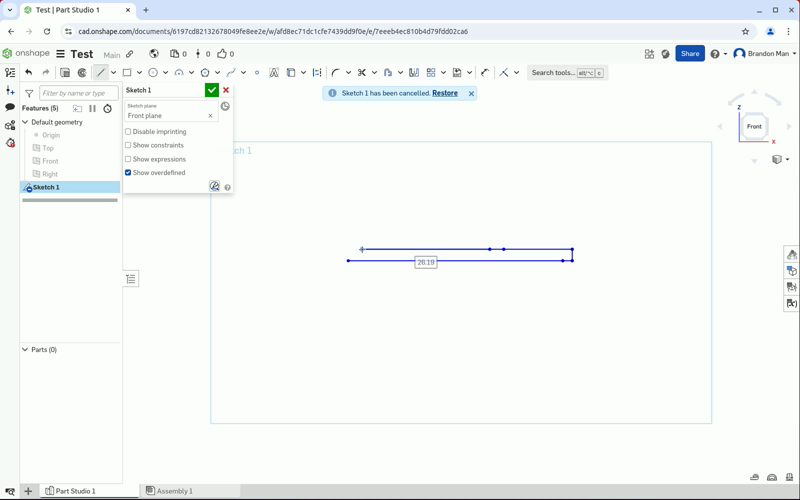
mouse_move(392, 249)
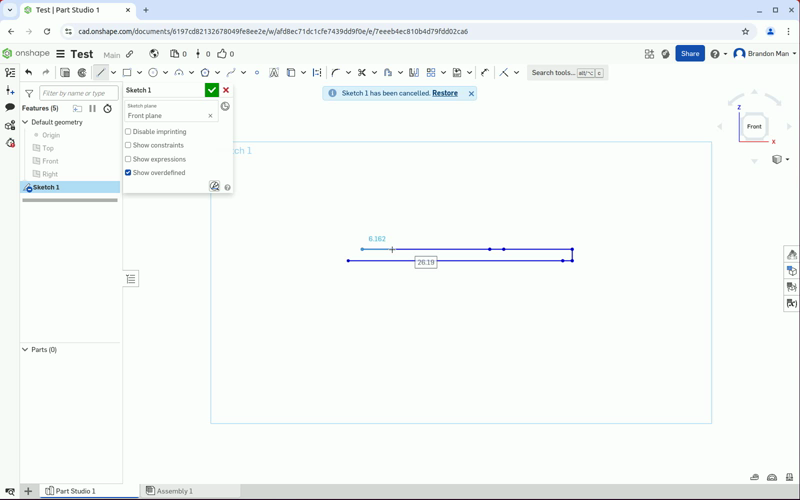
mouse_move(348, 249)
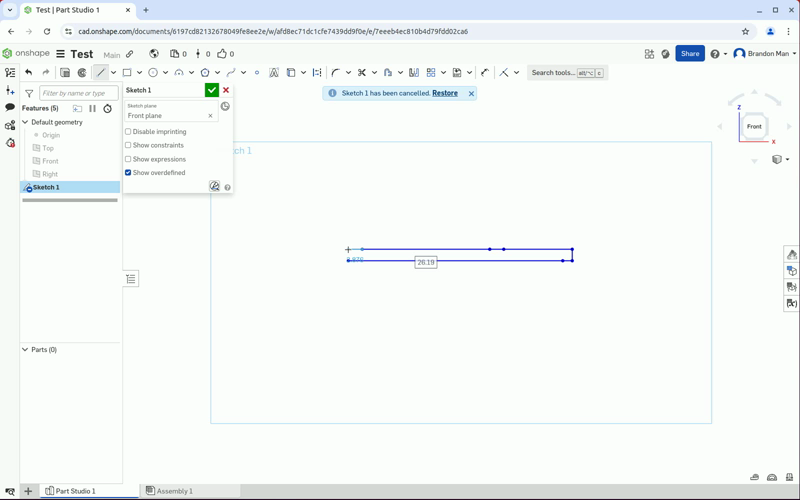
click(348, 249)
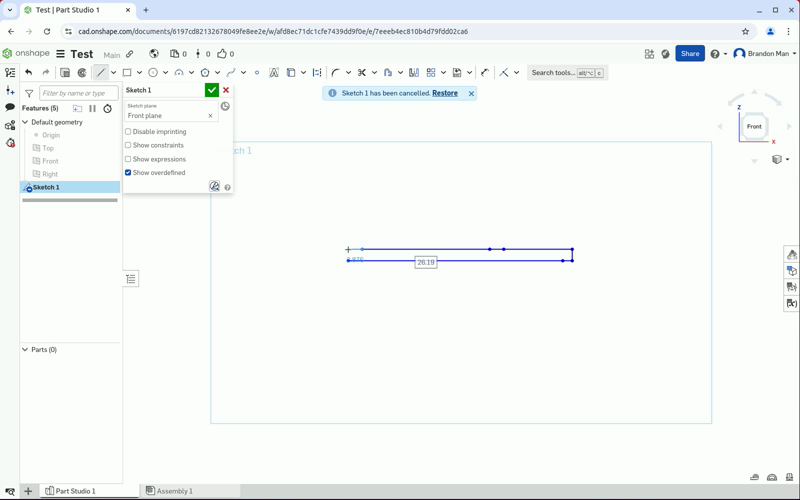
key_up(shift)
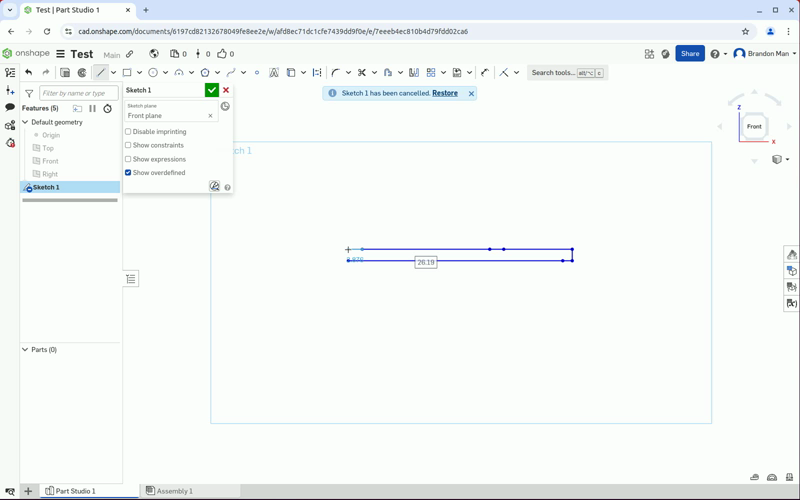
mouse_move(378, 249)
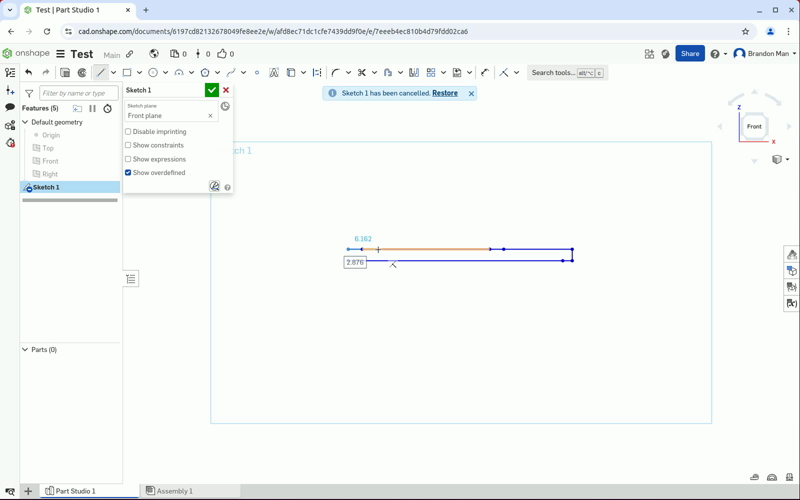
key_down(shift)
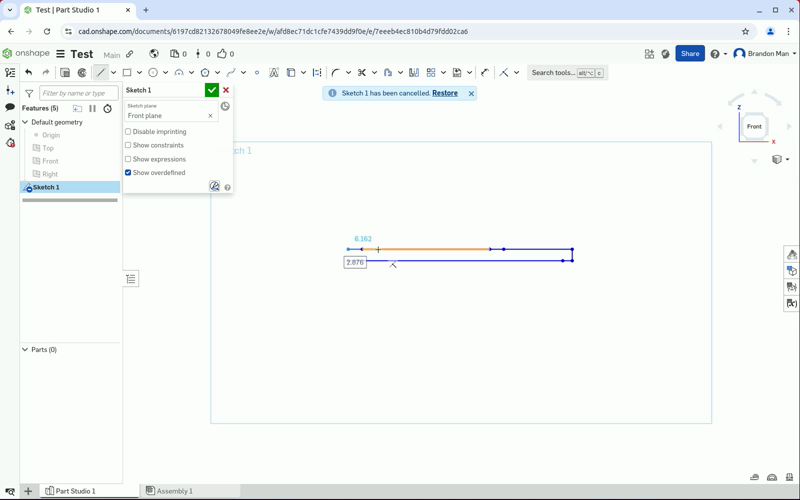
mouse_move(348, 260)
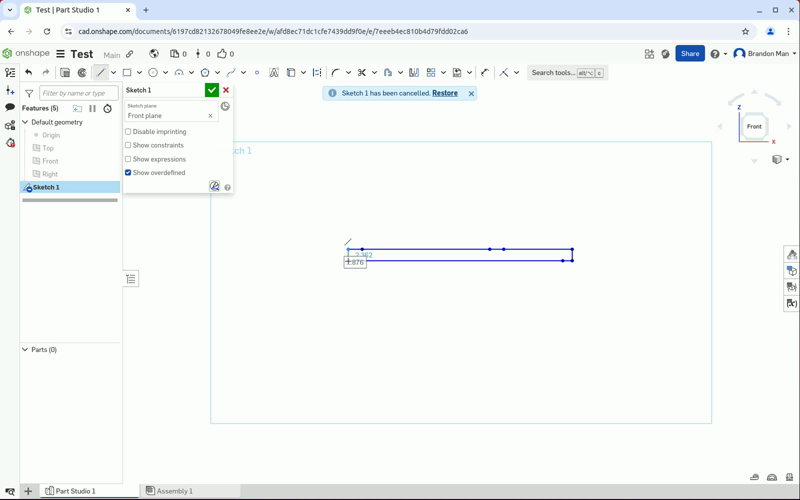
key_up(shift)
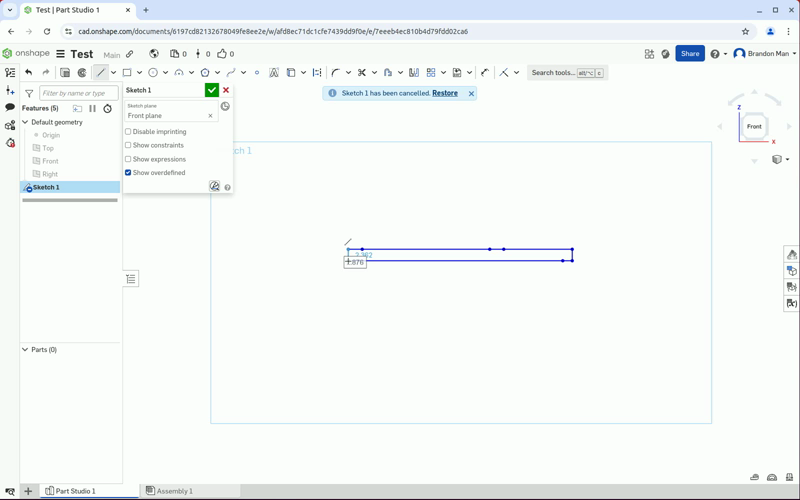
click(348, 260)
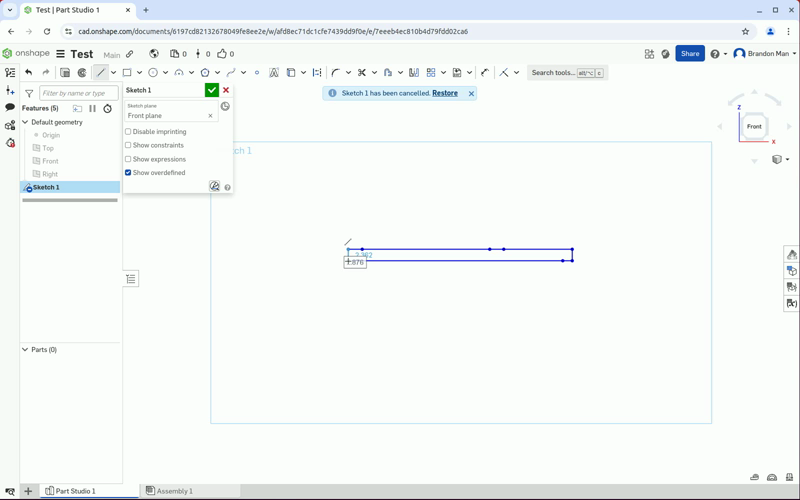
key(esc)
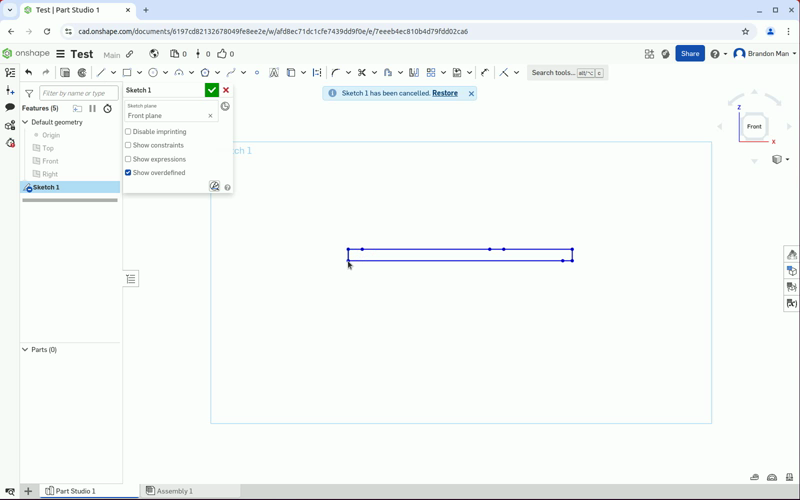
mouse_move(432, 253)
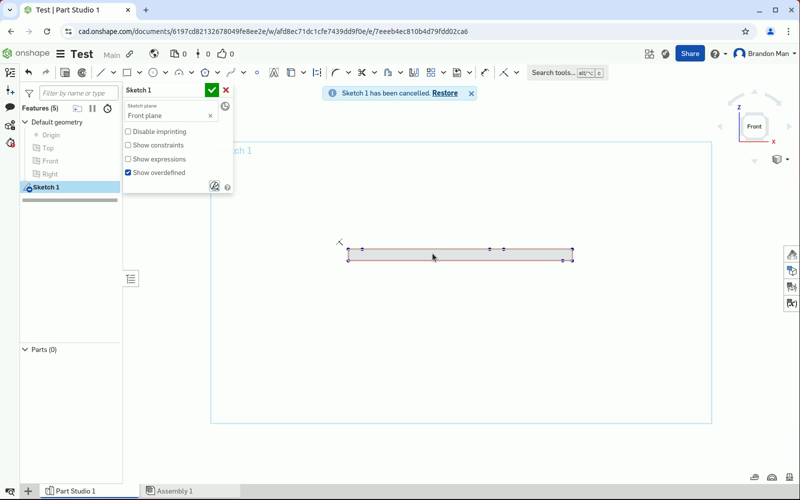
click(432, 253)
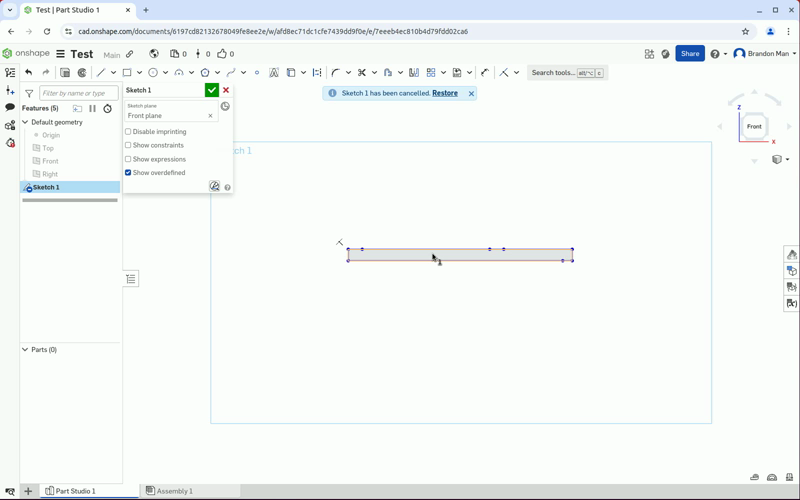
mouse_move(73, 352)
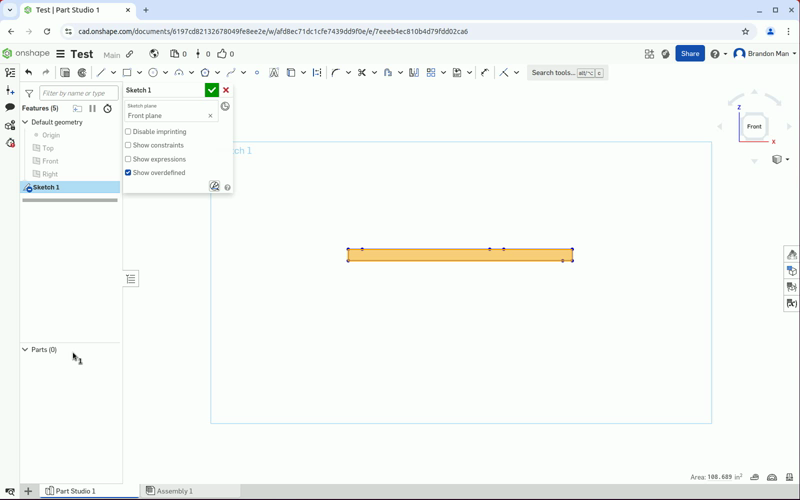
key(shift+y)
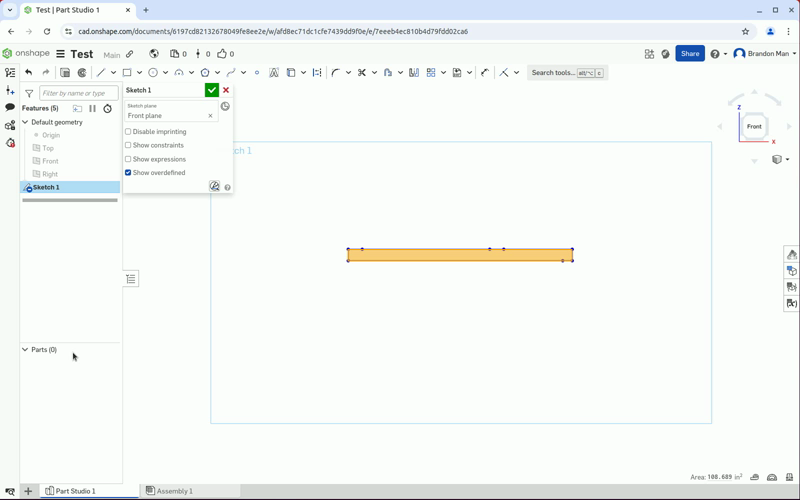
key(shift+e)
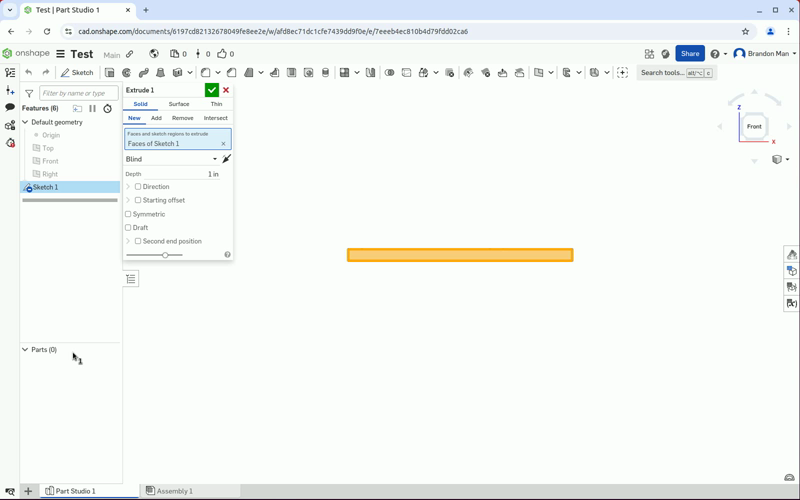
mouse_move(143, 106)
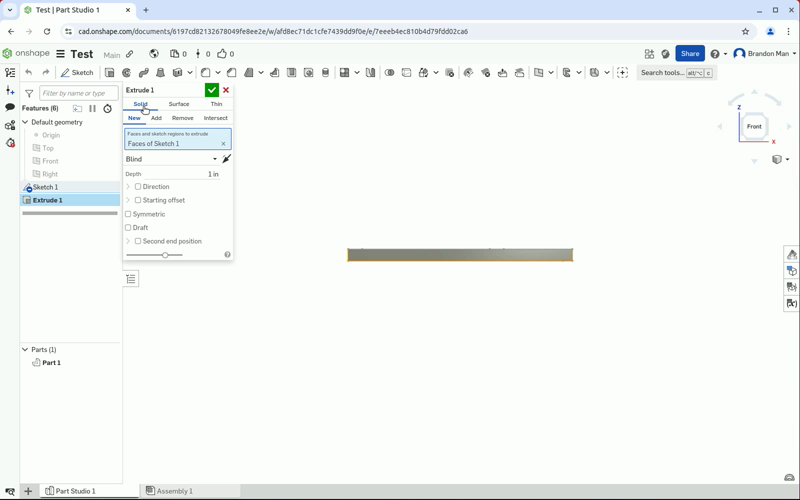
click(143, 106)
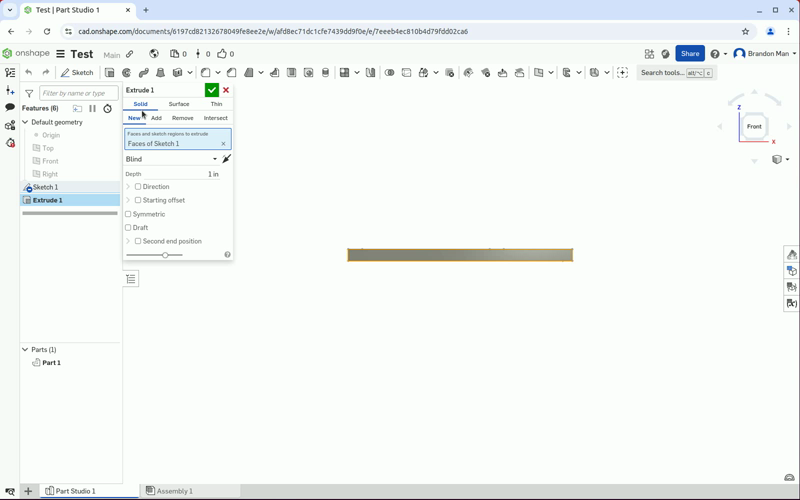
mouse_move(137, 120)
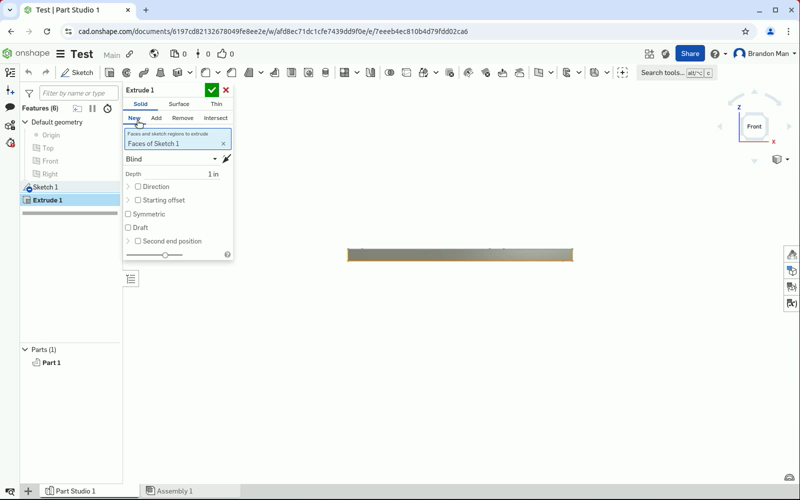
click(137, 120)
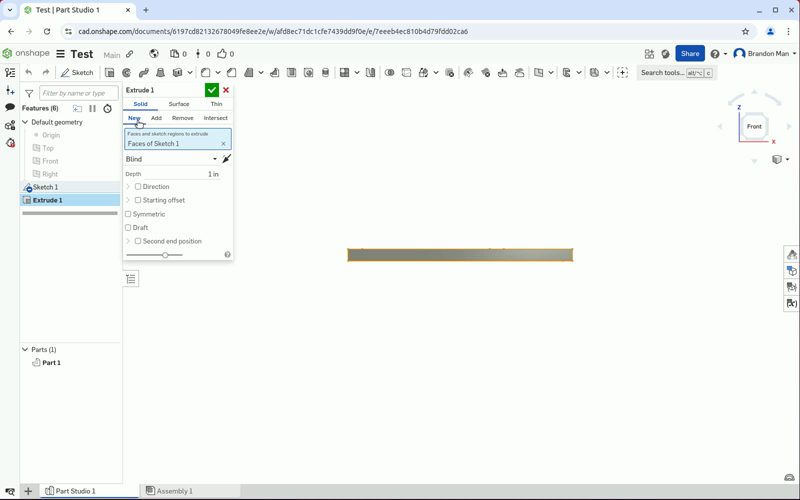
key(tab, 4)
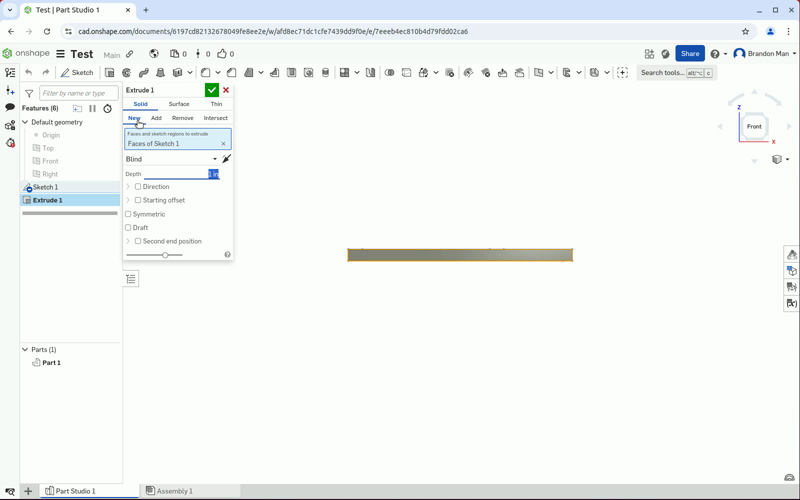
text(6.74)
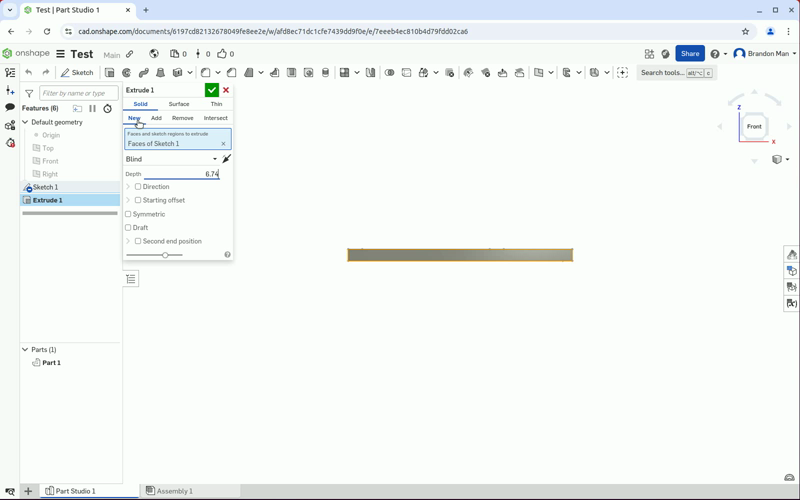
key(tab, 3)
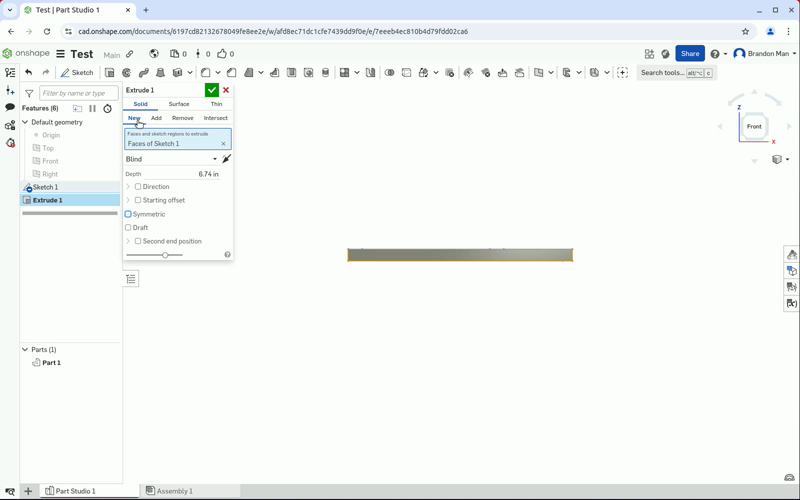
key(space)
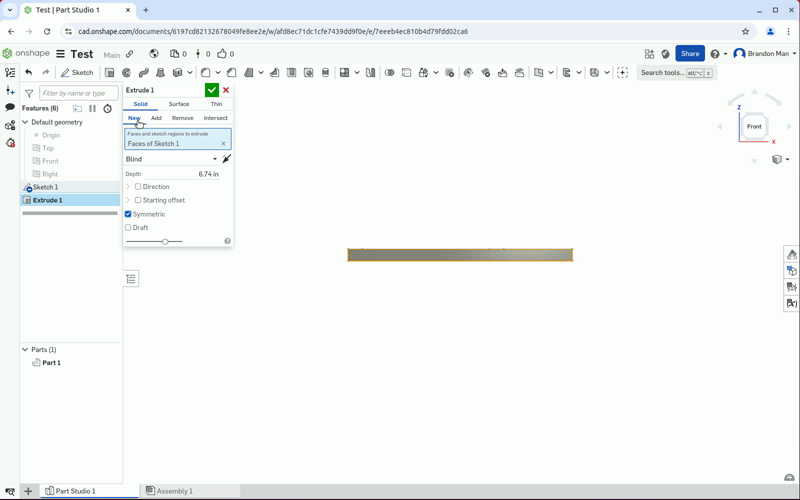
key(enter)
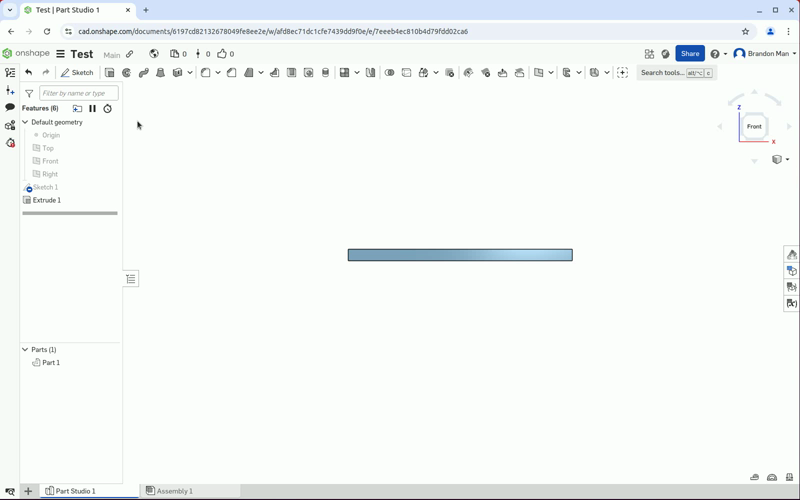
key(shift+h)
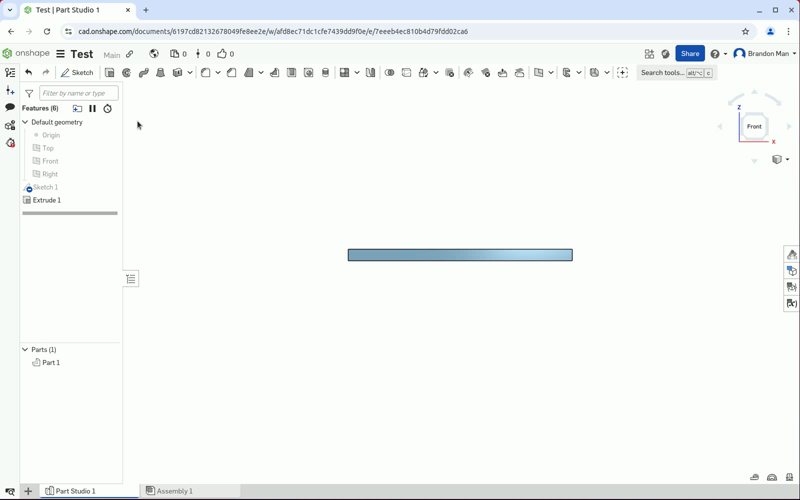
key(shift+h)
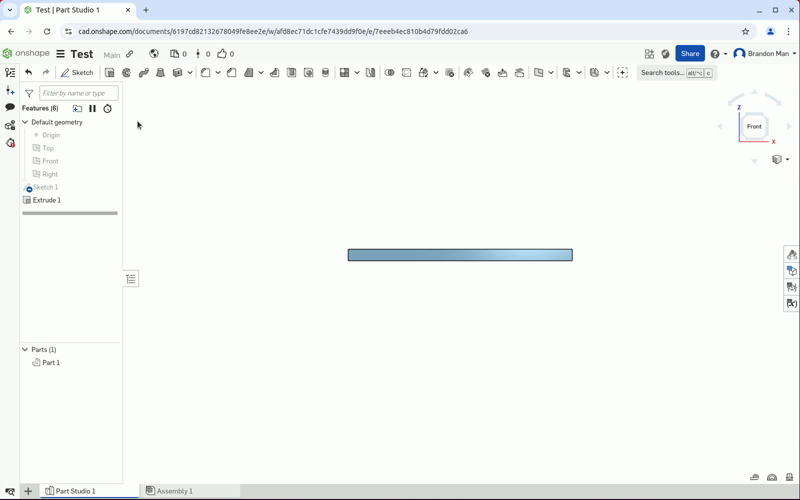
mouse_move(73, 189)
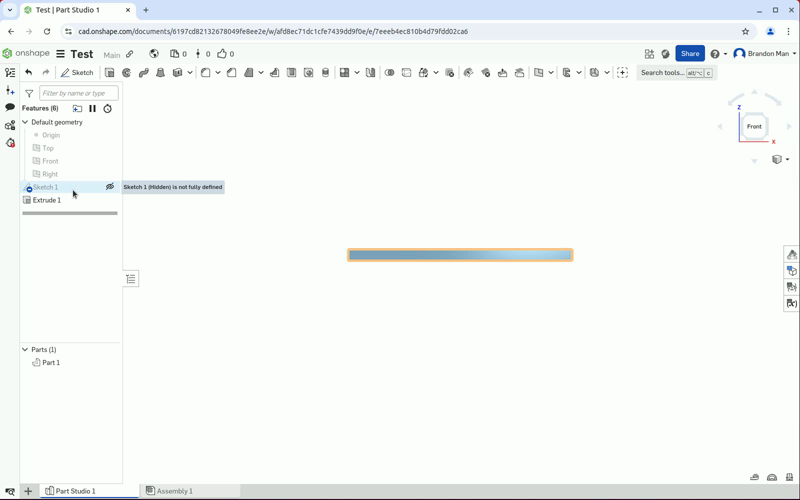
click(73, 189)
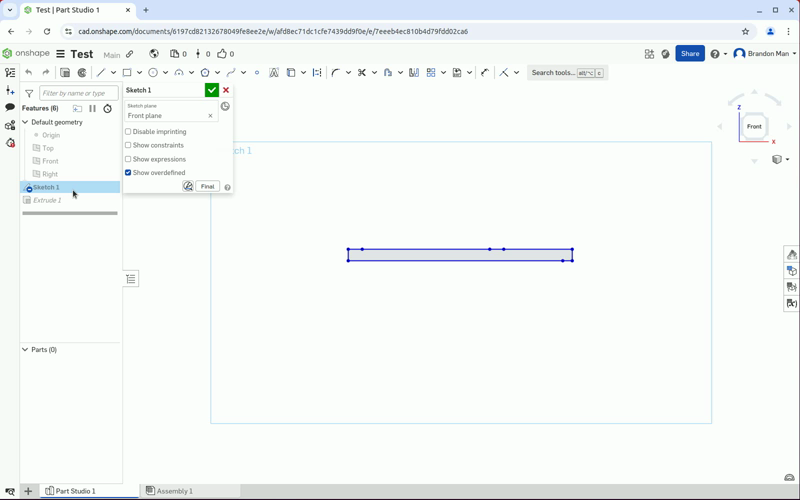
mouse_move(229, 92)
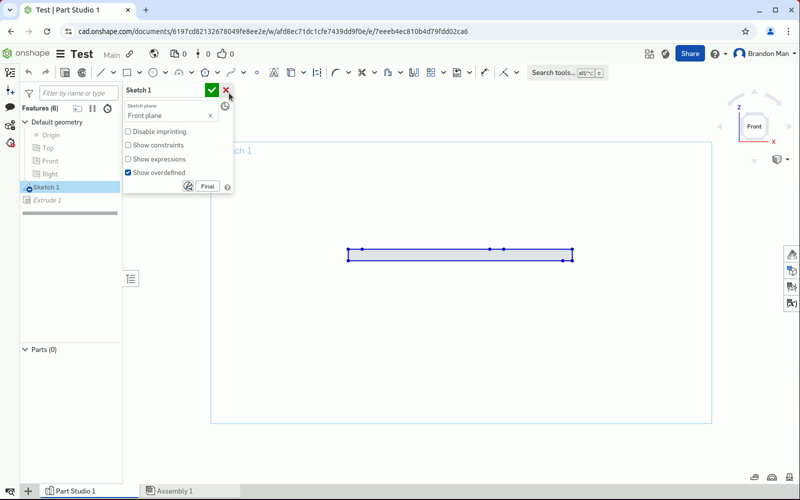
click(229, 92)
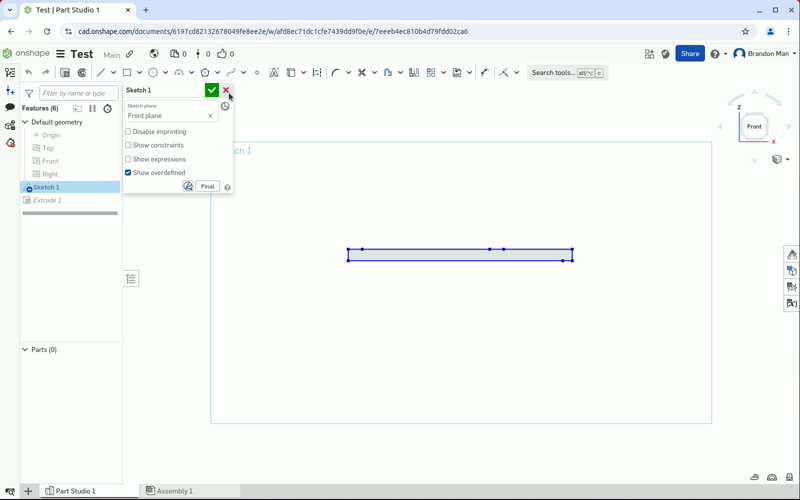
key(shift+s)
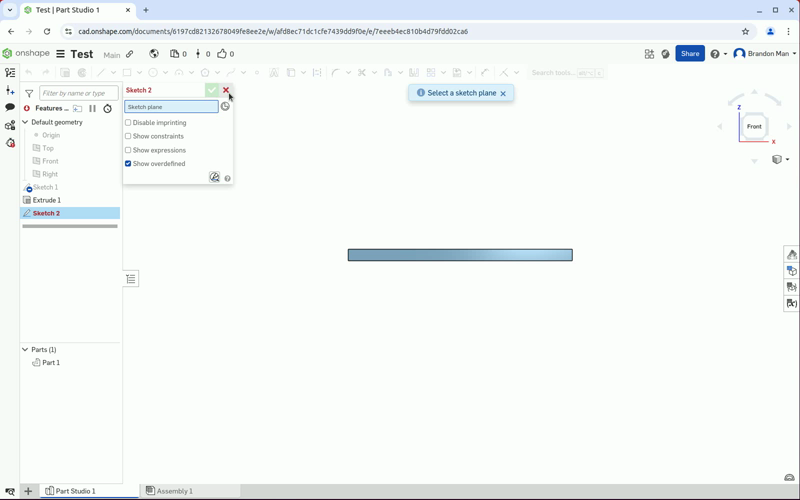
mouse_move(73, 163)
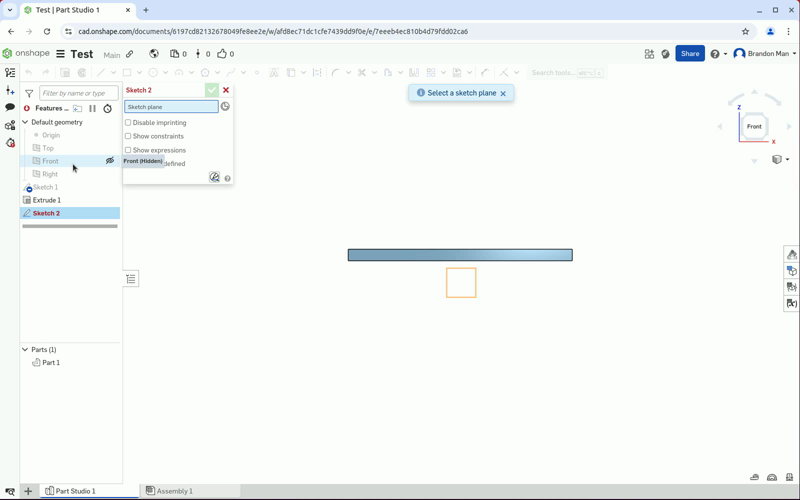
click(73, 163)
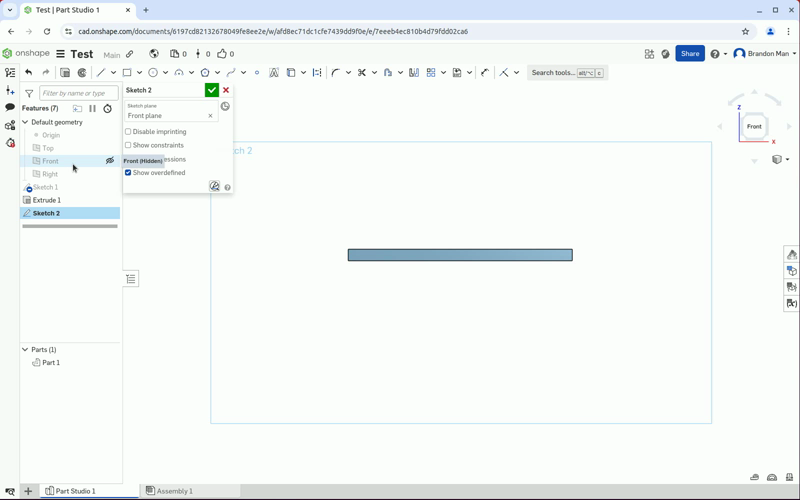
mouse_move(73, 352)
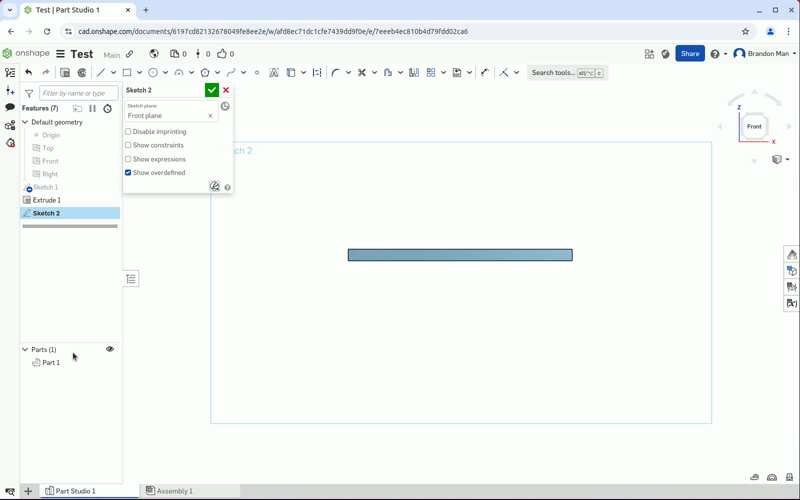
key(y)
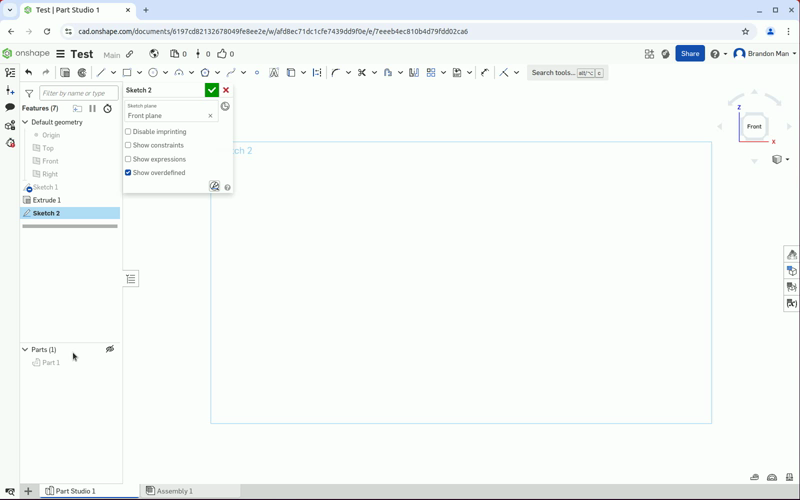
key(l)
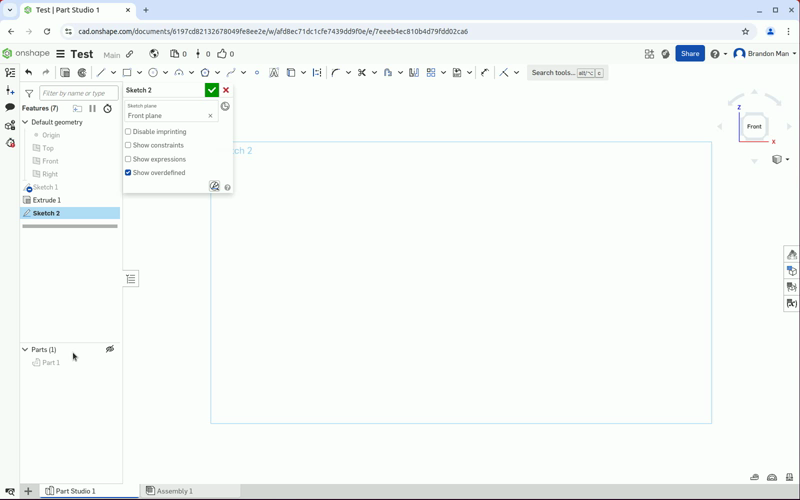
key_down(shift)
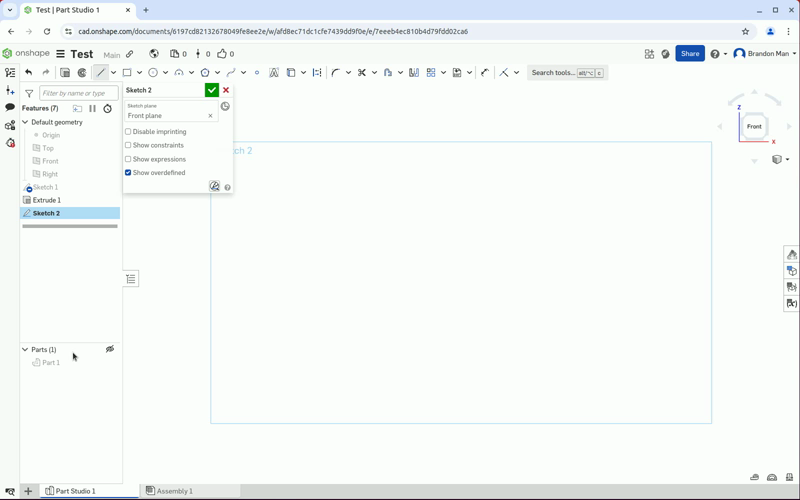
mouse_move(491, 250)
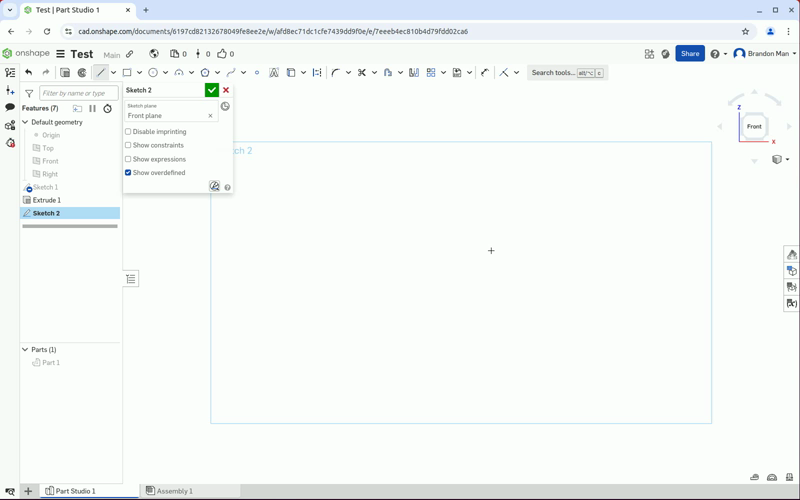
click(491, 250)
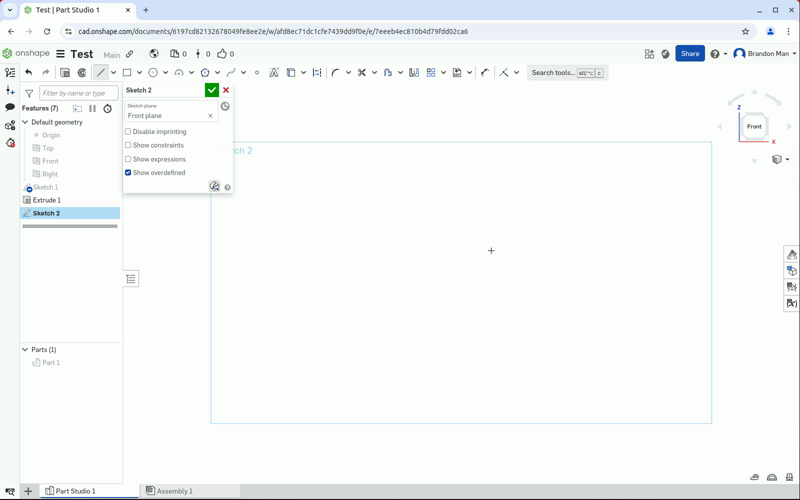
key_up(shift)
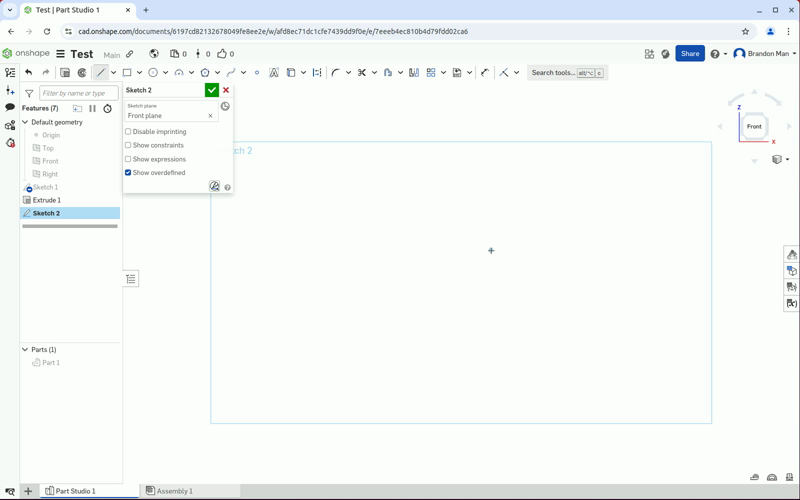
key_down(shift)
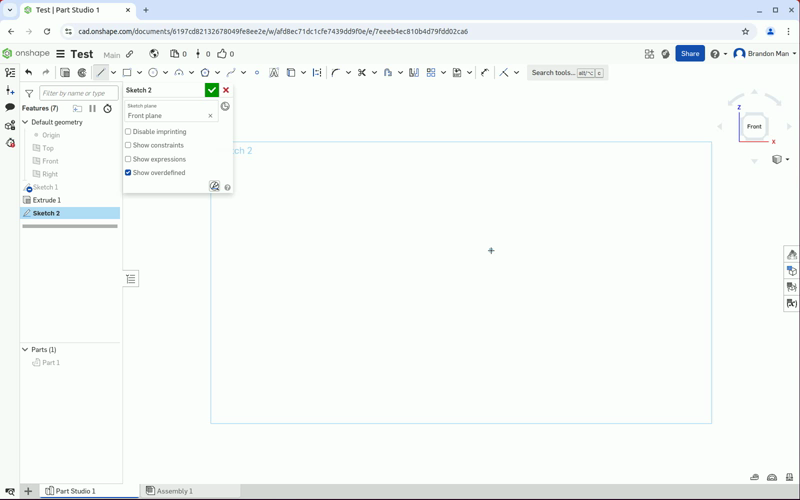
mouse_move(521, 250)
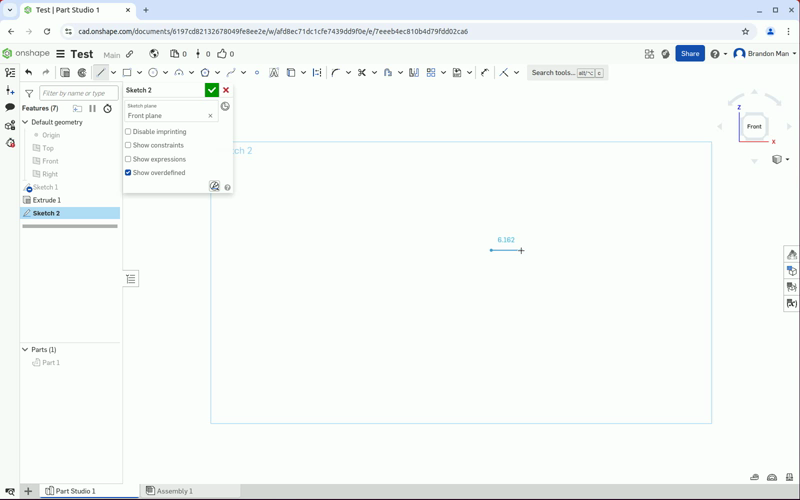
mouse_move(505, 250)
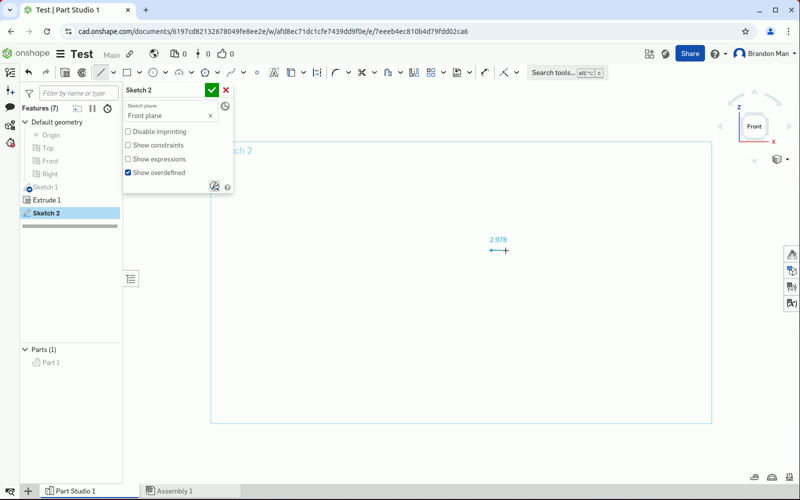
click(505, 250)
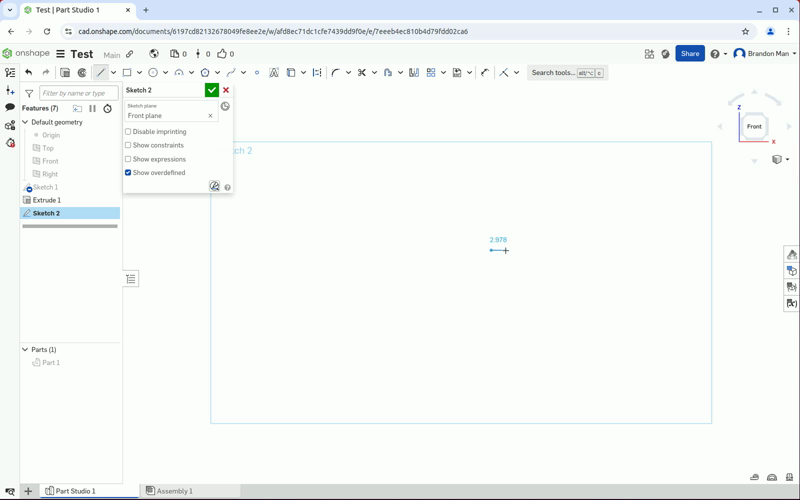
key_up(shift)
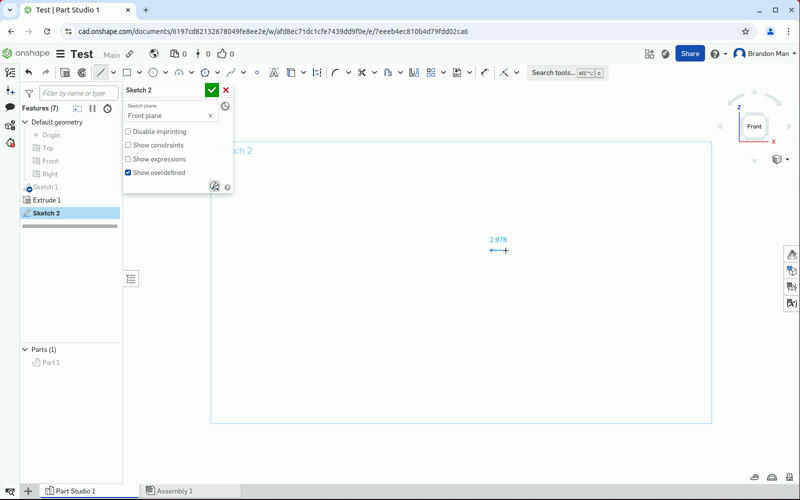
key_down(shift)
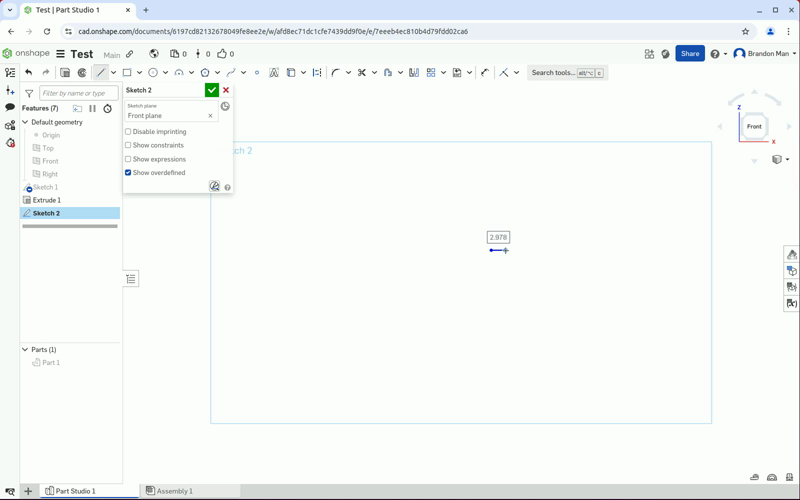
mouse_move(535, 250)
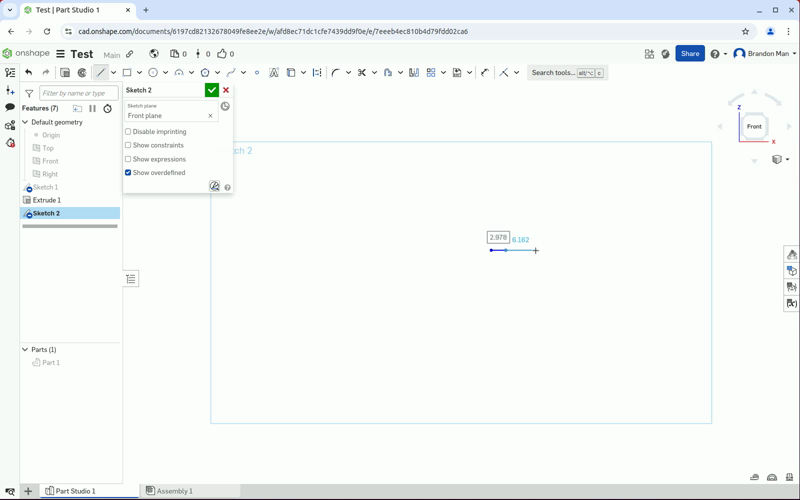
mouse_move(505, 230)
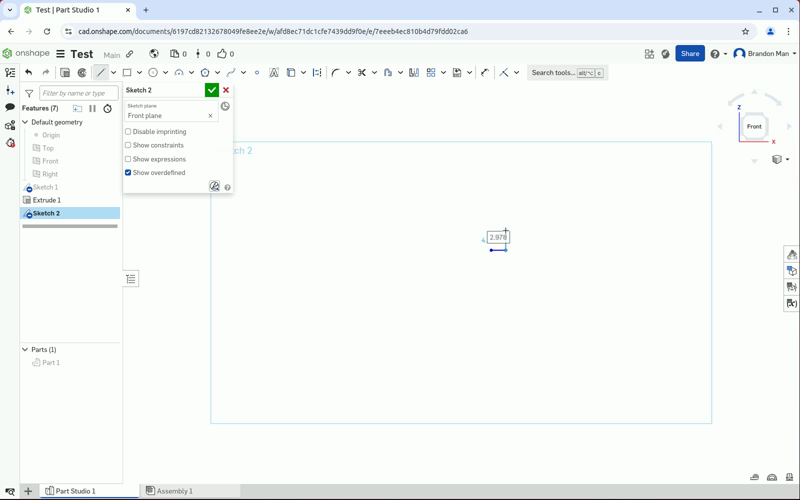
click(505, 230)
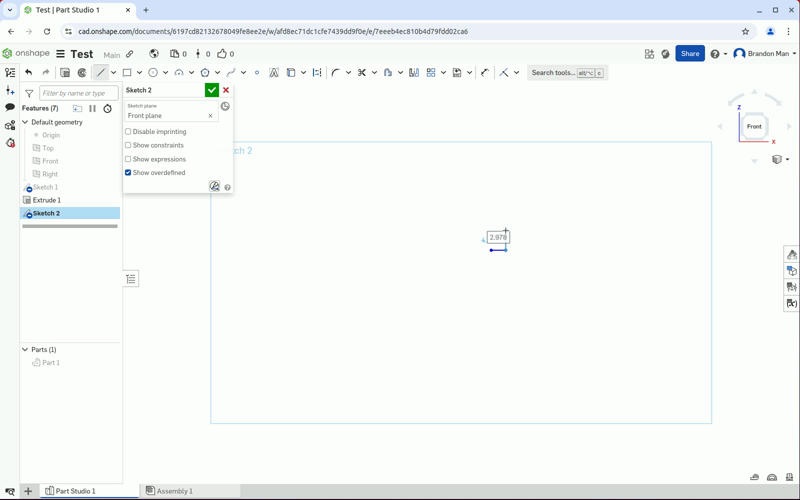
key_up(shift)
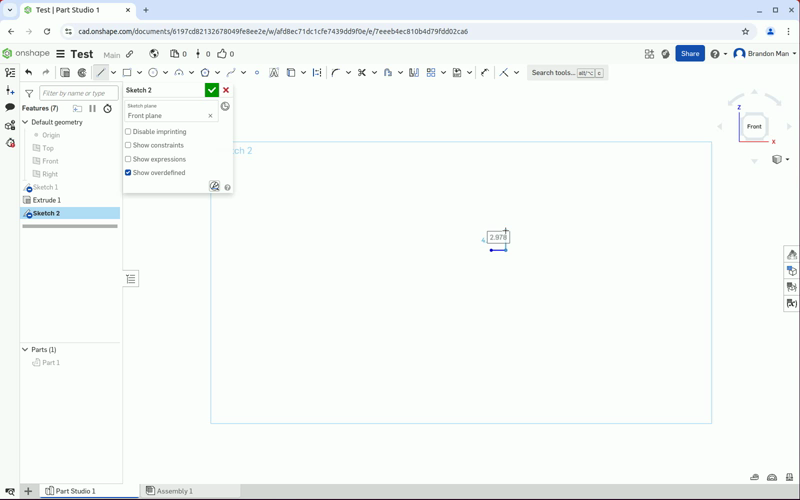
key_down(shift)
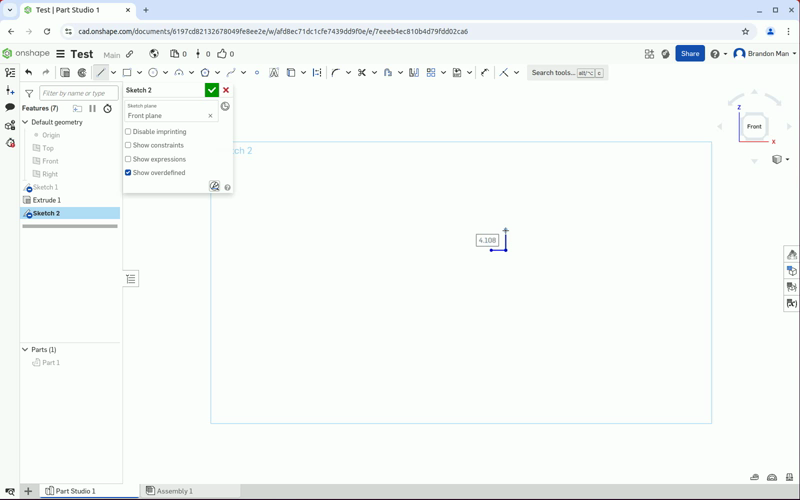
mouse_move(535, 230)
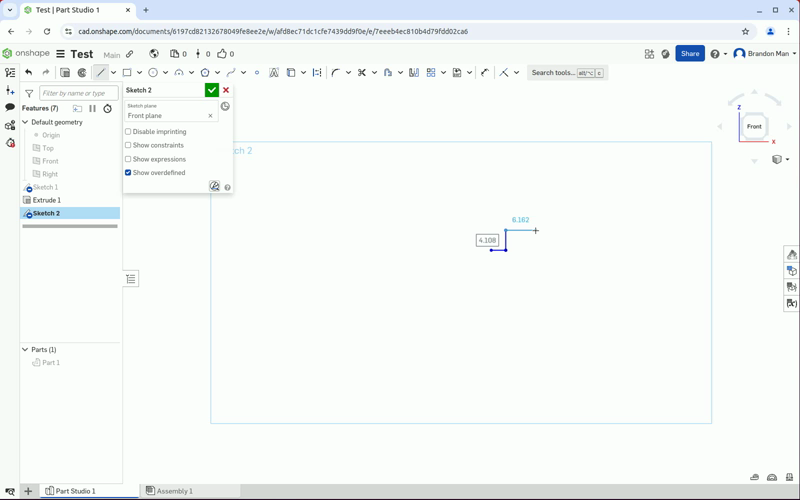
mouse_move(491, 230)
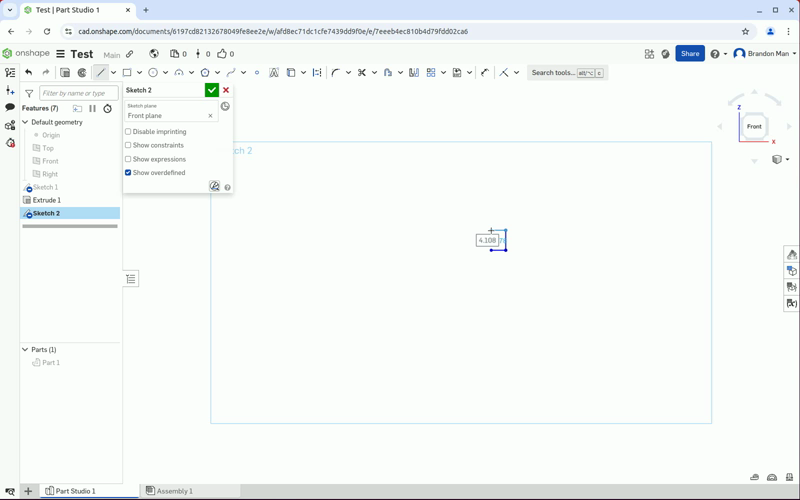
click(491, 230)
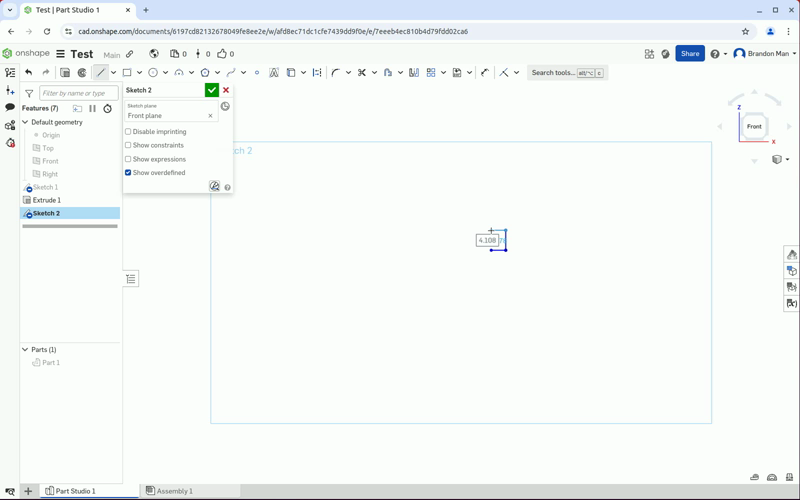
key_up(shift)
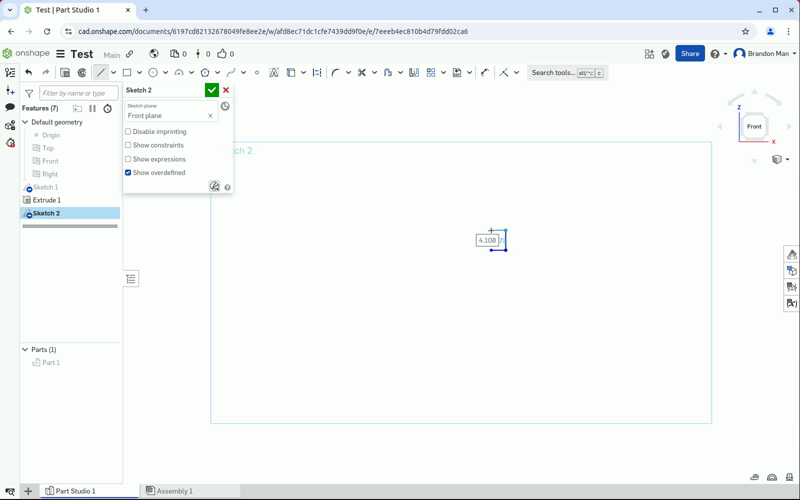
mouse_move(521, 230)
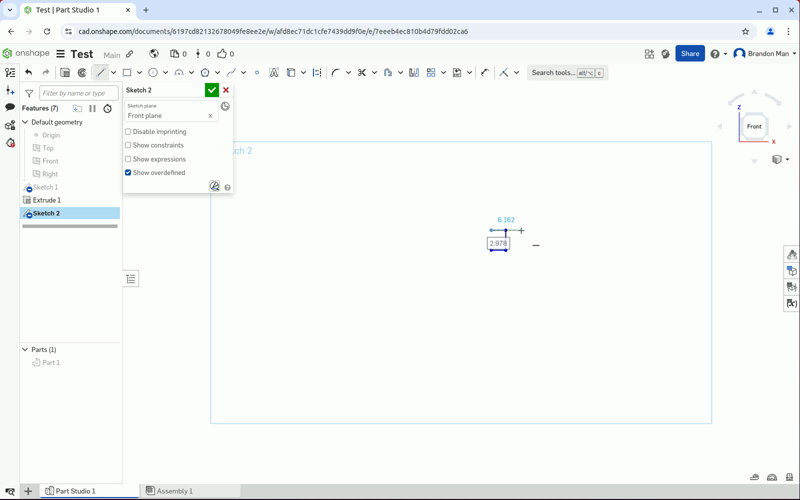
key_down(shift)
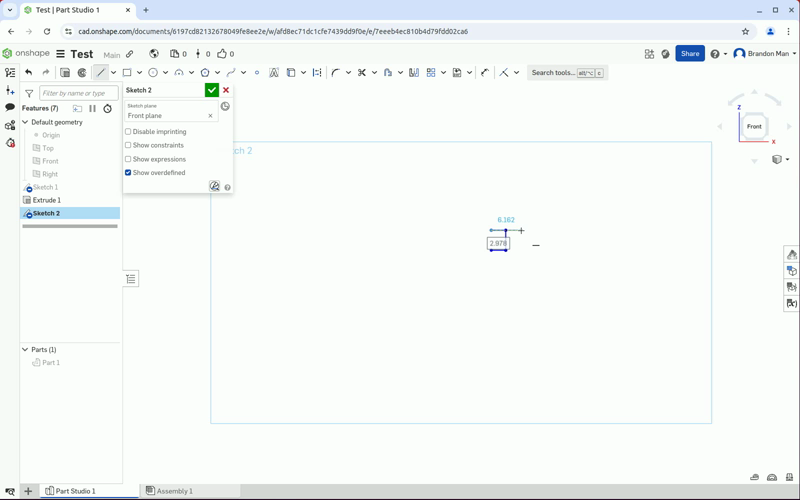
mouse_move(491, 250)
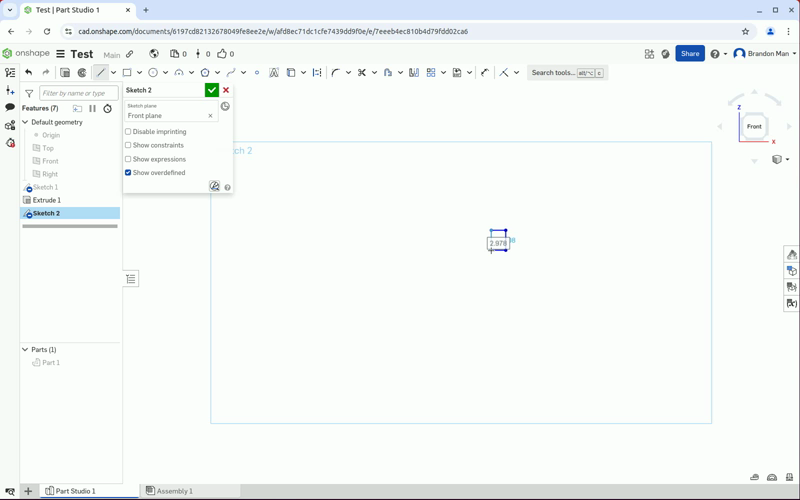
key_up(shift)
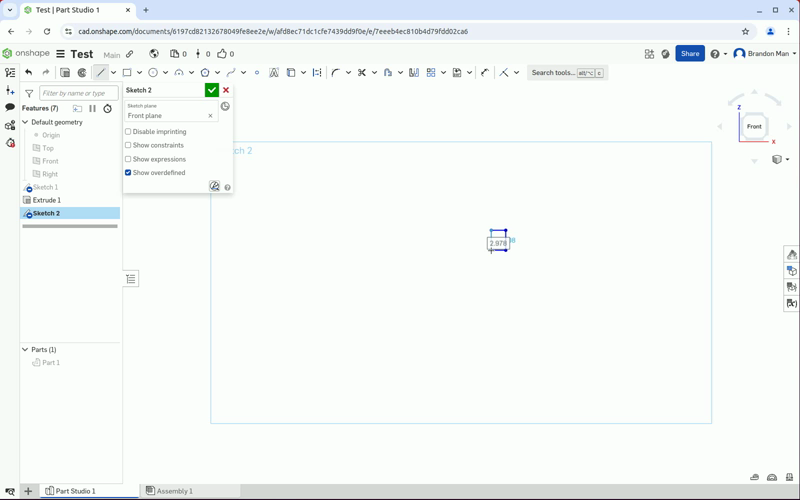
click(491, 250)
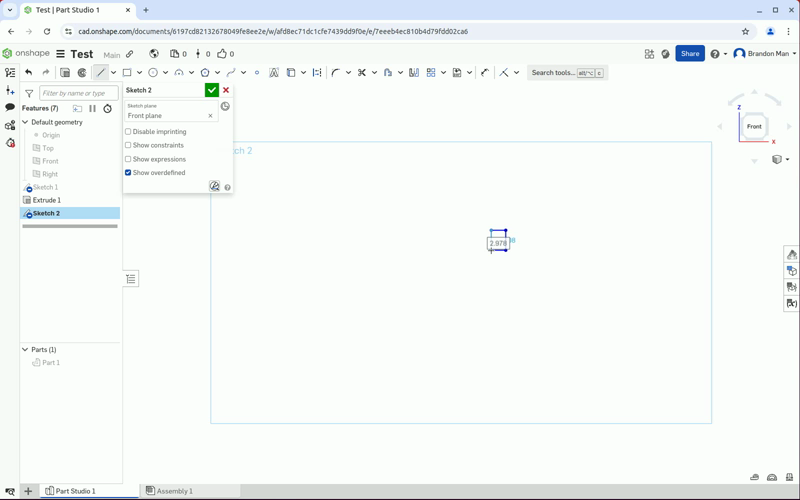
key(esc)
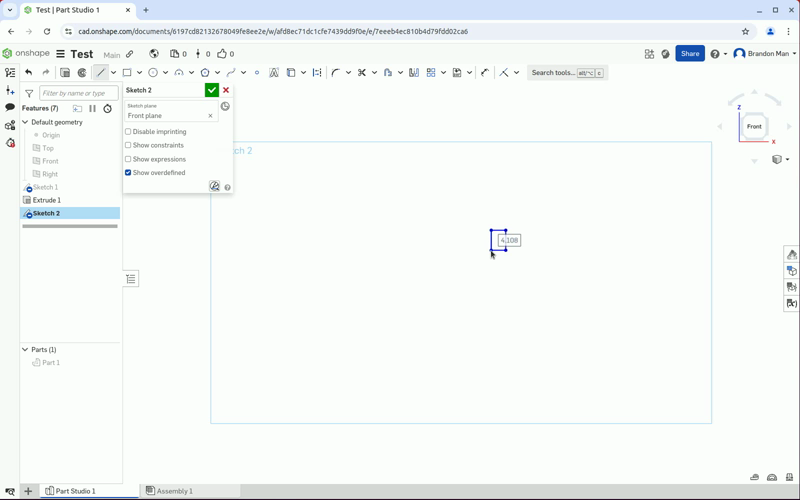
mouse_move(502, 243)
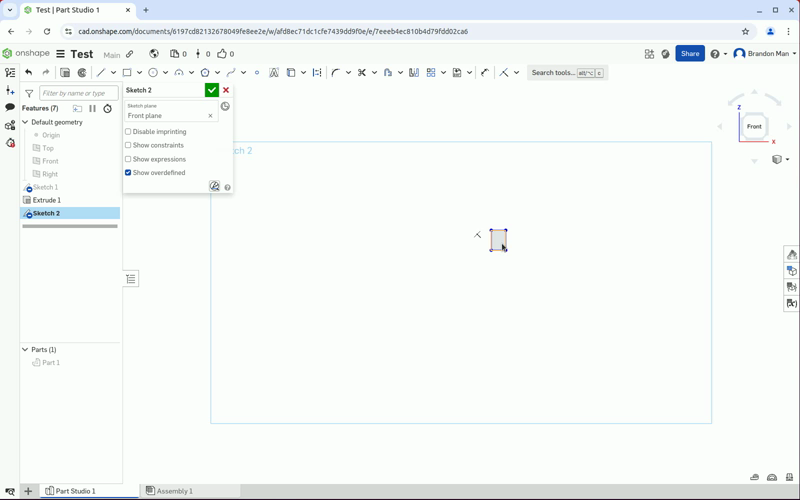
scroll(6)
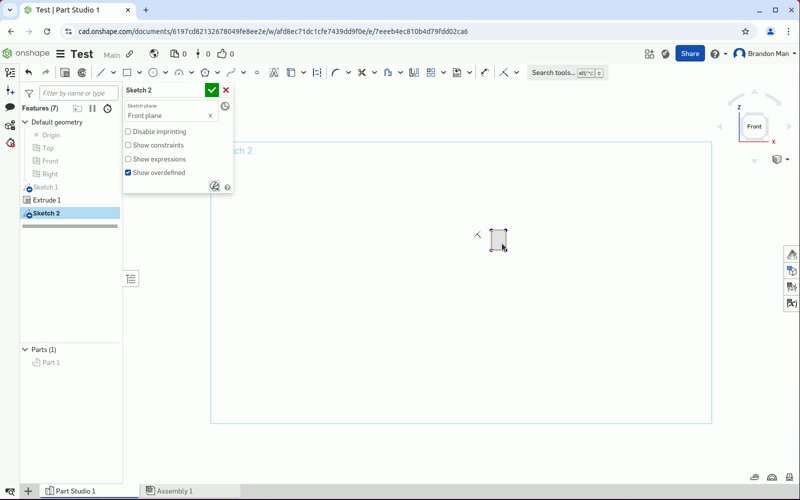
scroll(6)
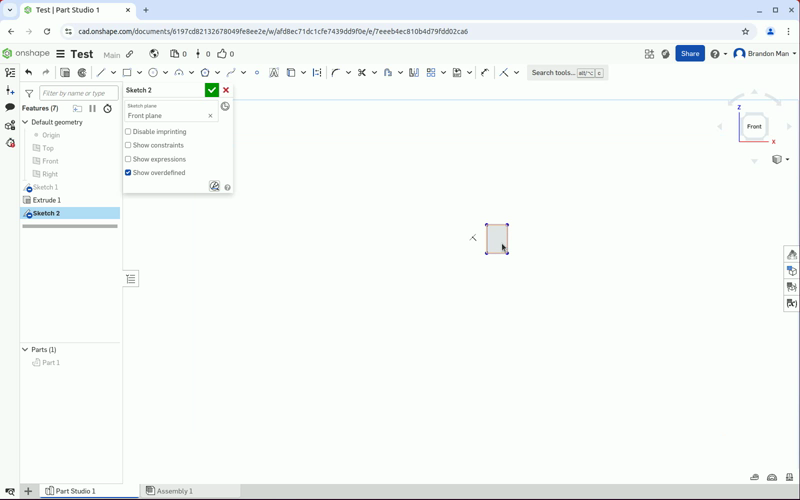
scroll(6)
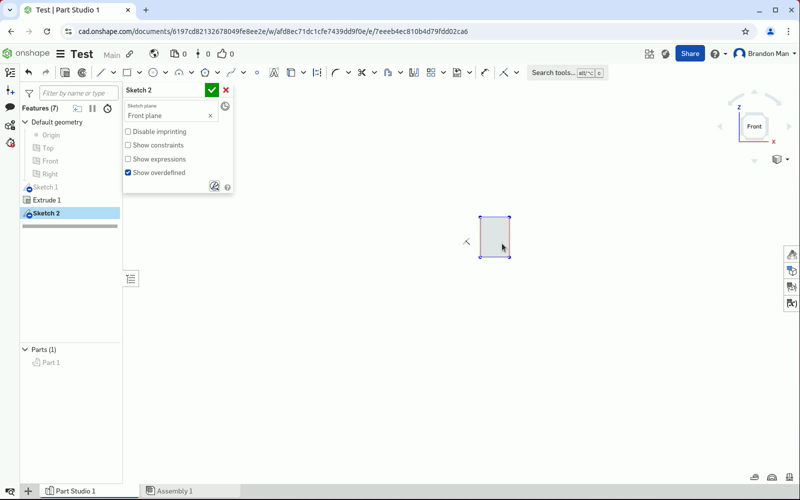
scroll(6)
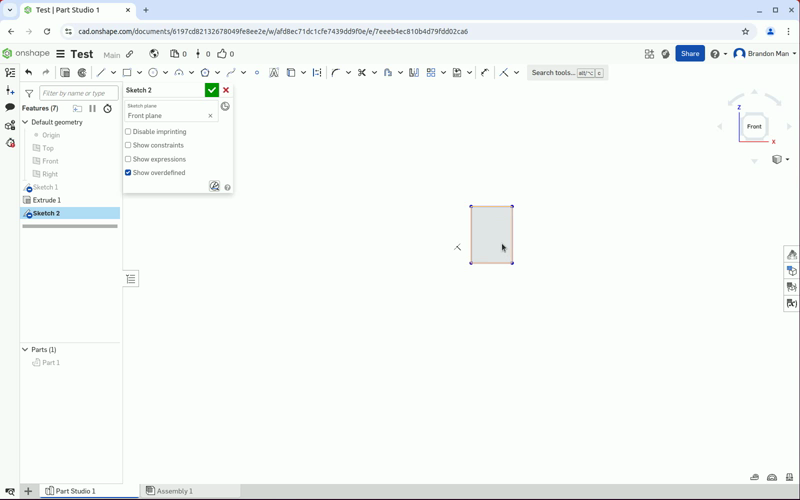
scroll(6)
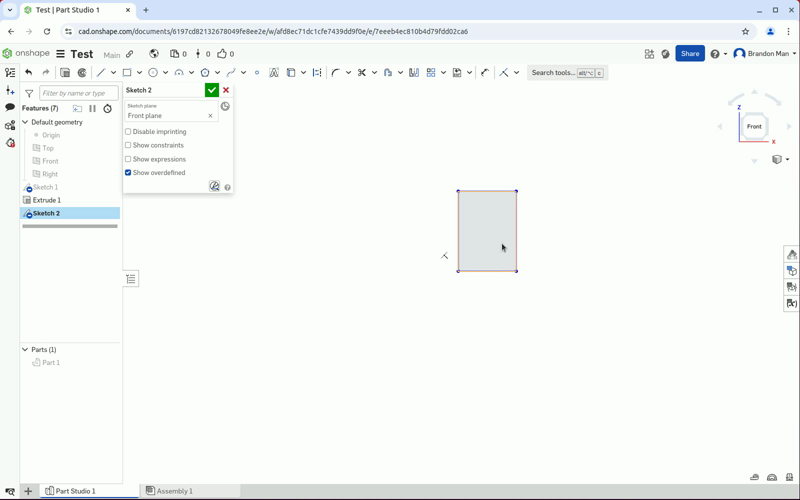
scroll(6)
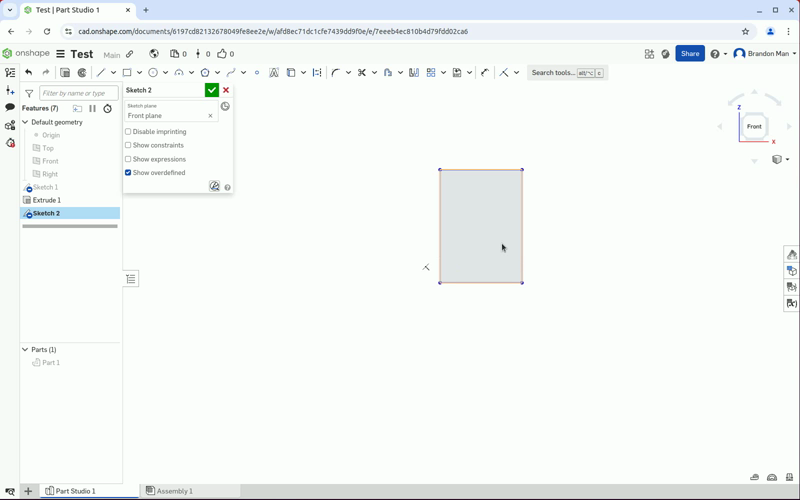
scroll(6)
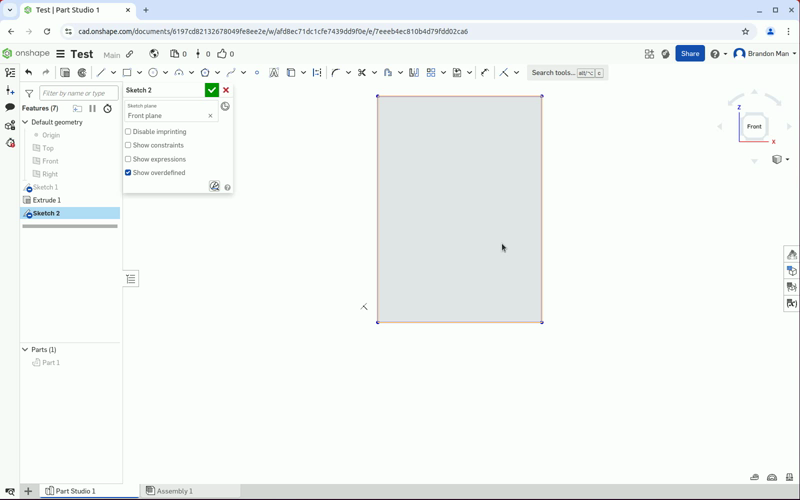
click(502, 243)
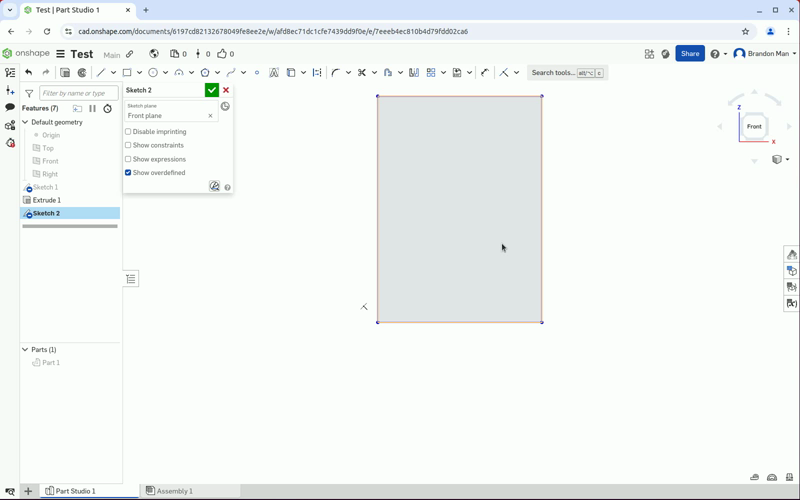
scroll(-6)
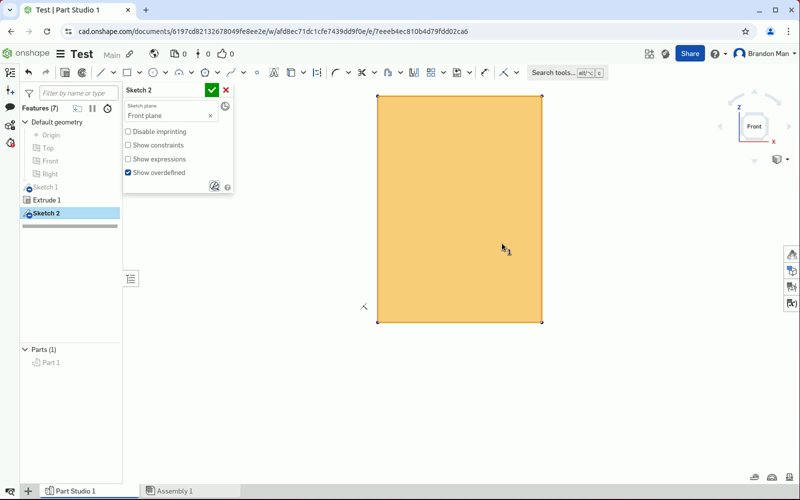
scroll(-6)
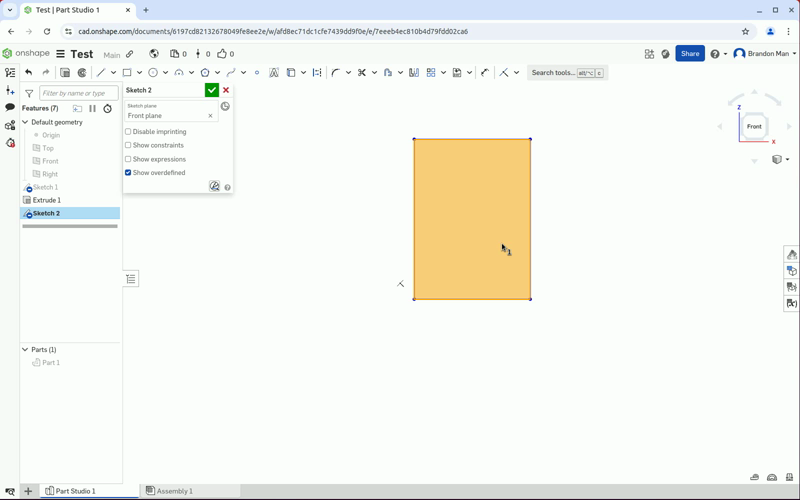
scroll(-6)
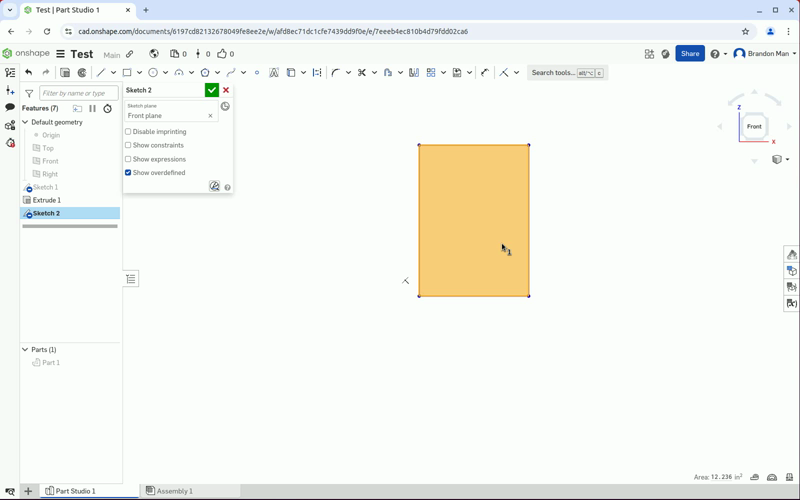
scroll(-6)
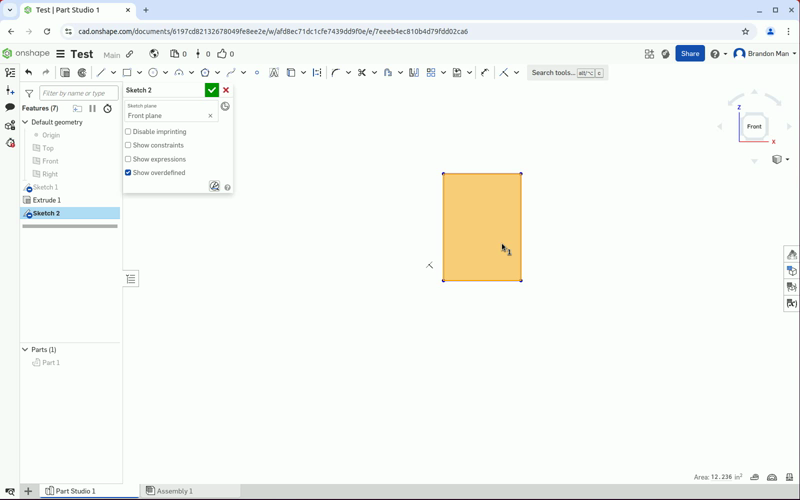
scroll(-6)
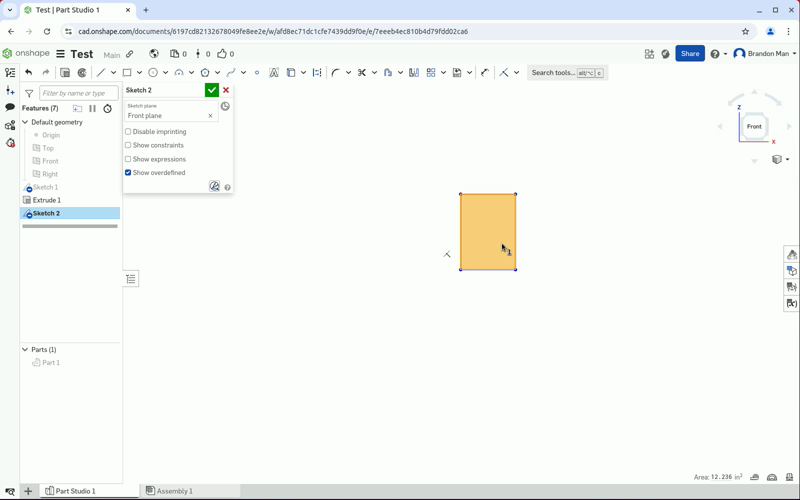
scroll(-6)
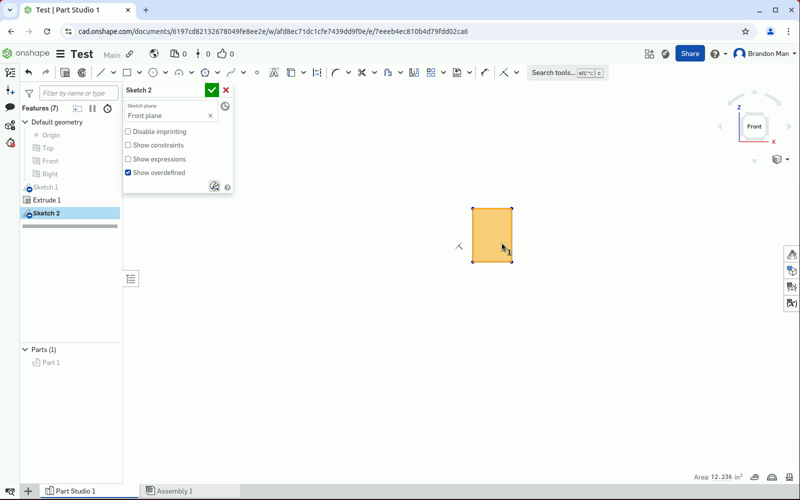
scroll(-6)
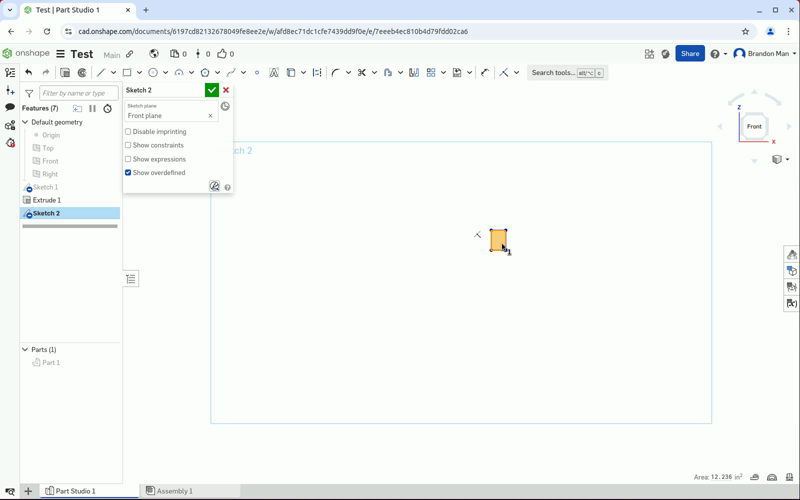
mouse_move(73, 352)
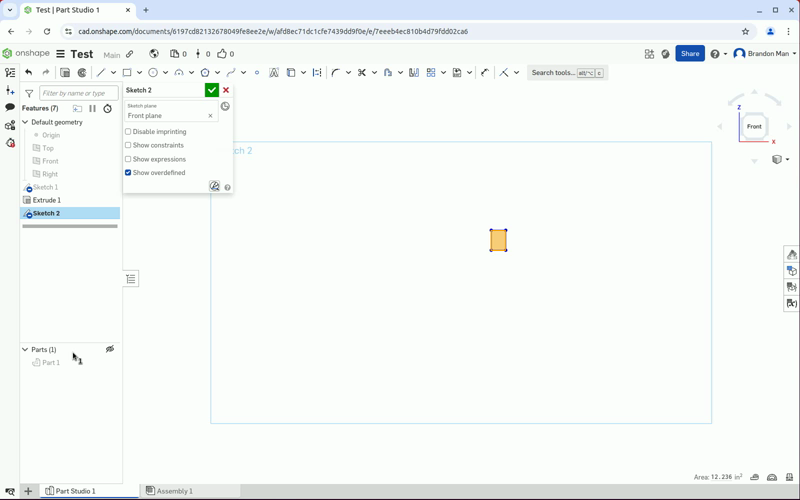
key(shift+y)
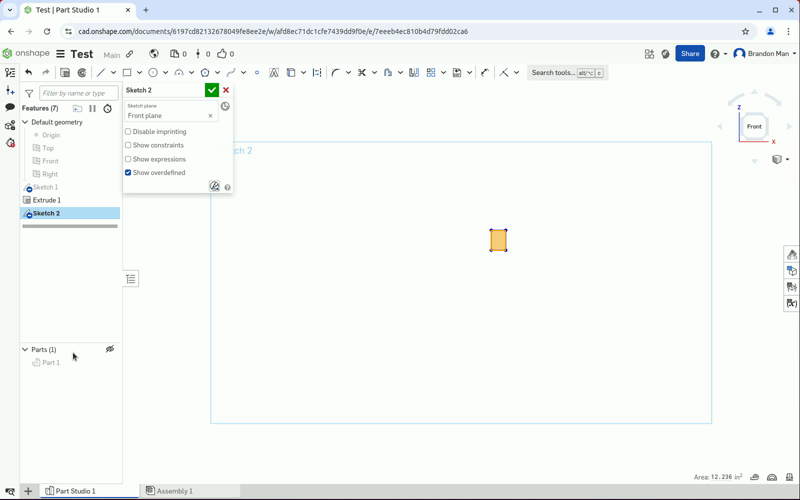
key(shift+e)
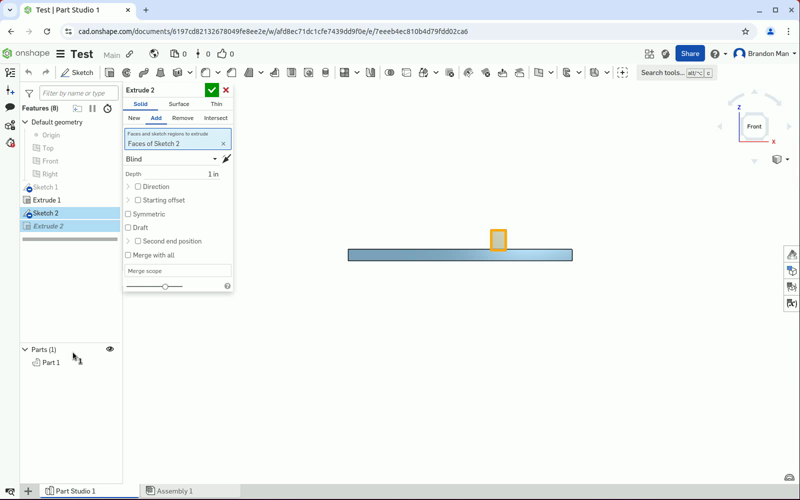
mouse_move(143, 106)
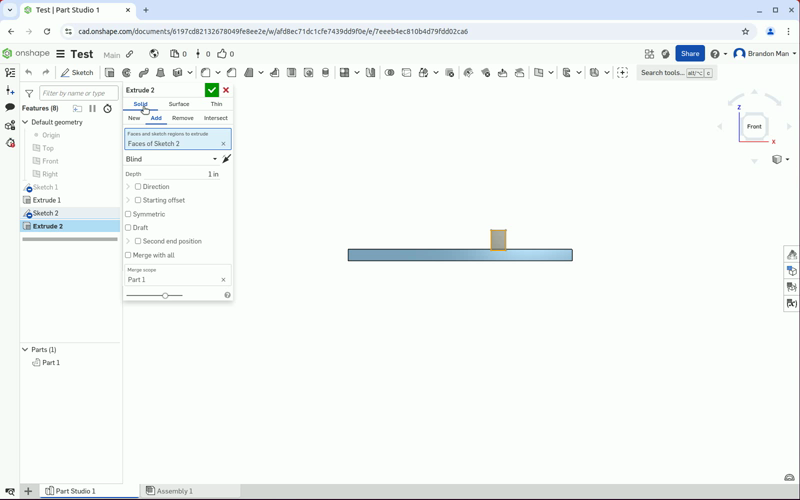
click(143, 106)
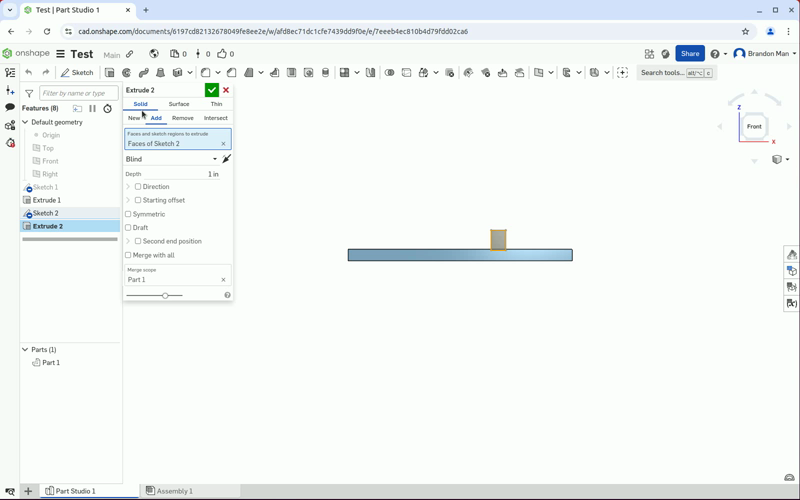
mouse_move(137, 120)
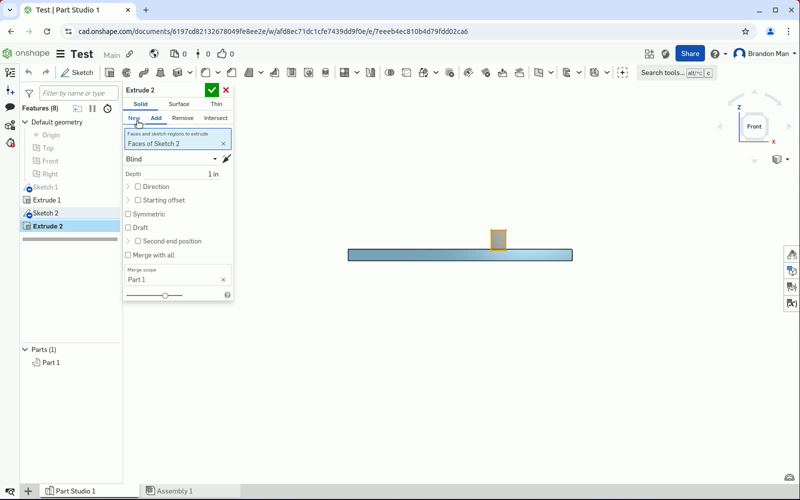
click(137, 120)
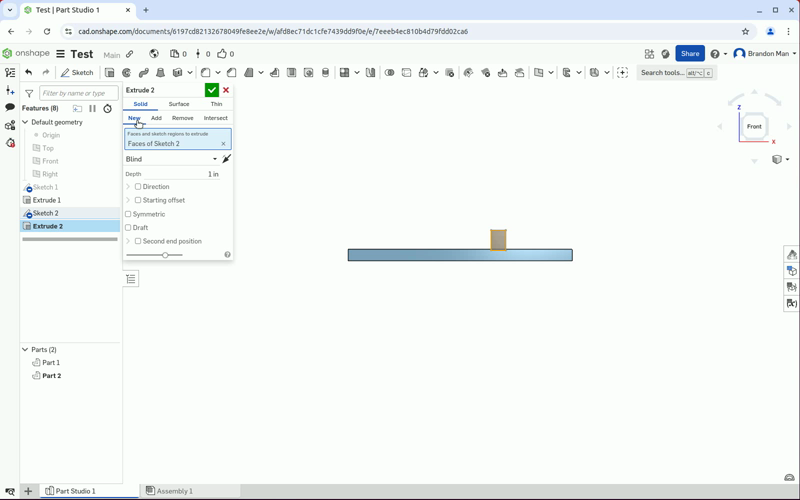
key(tab, 4)
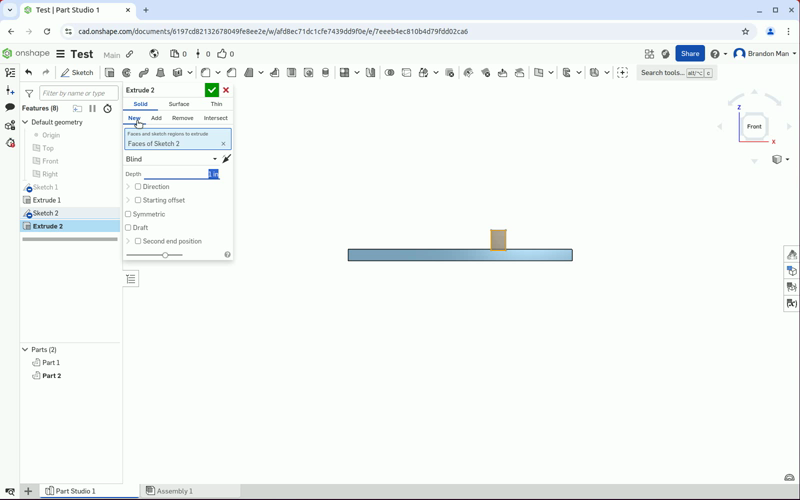
text(6.74)
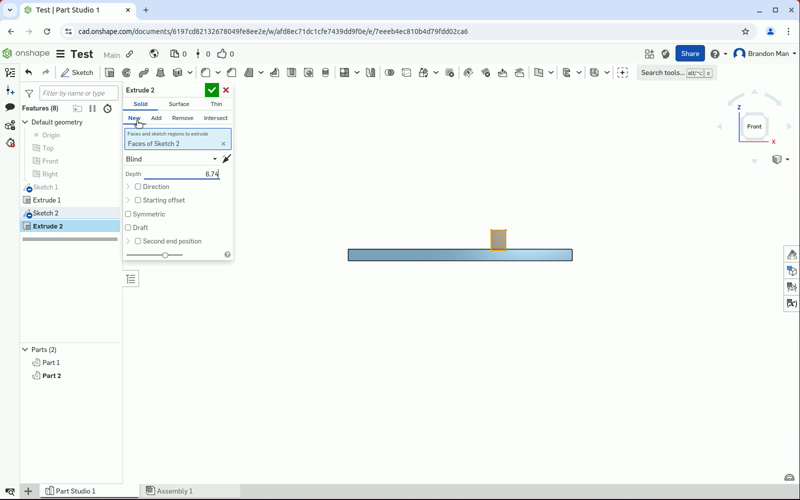
key(tab, 3)
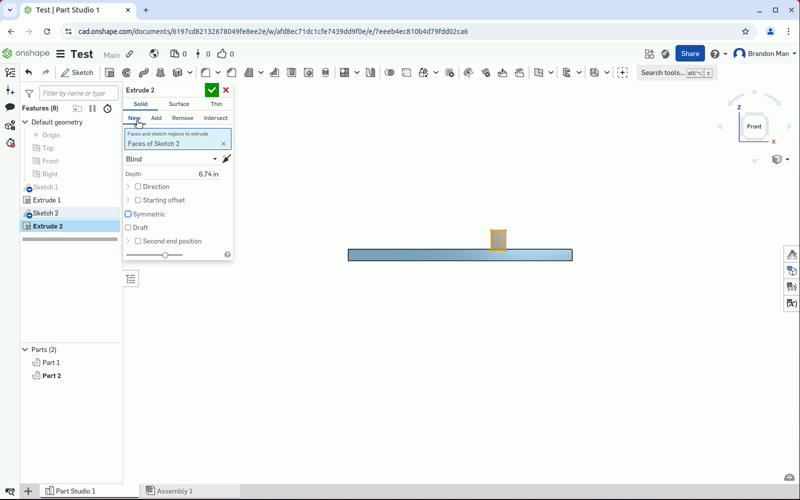
key(space)
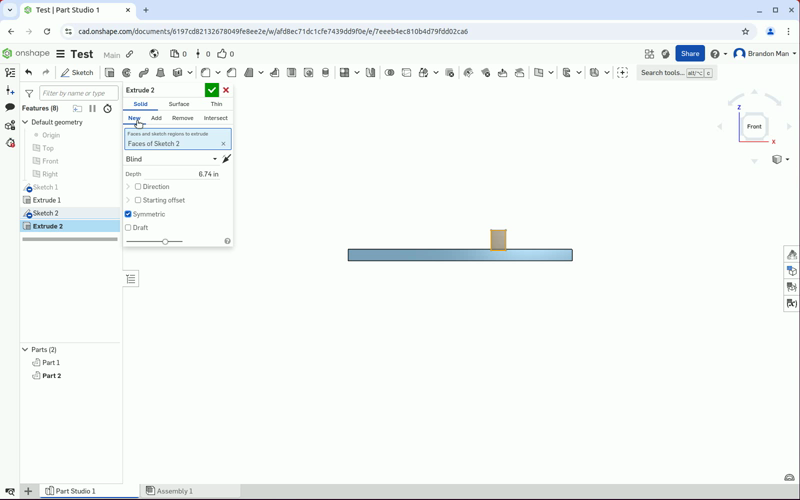
key(enter)
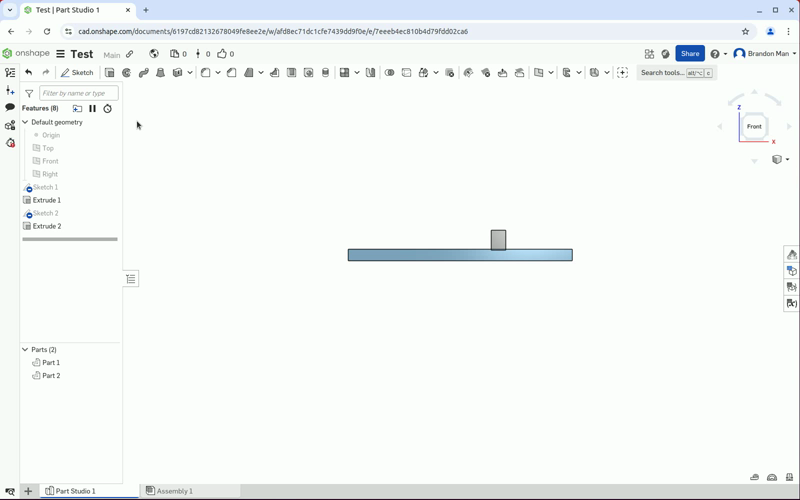
key(shift+h)
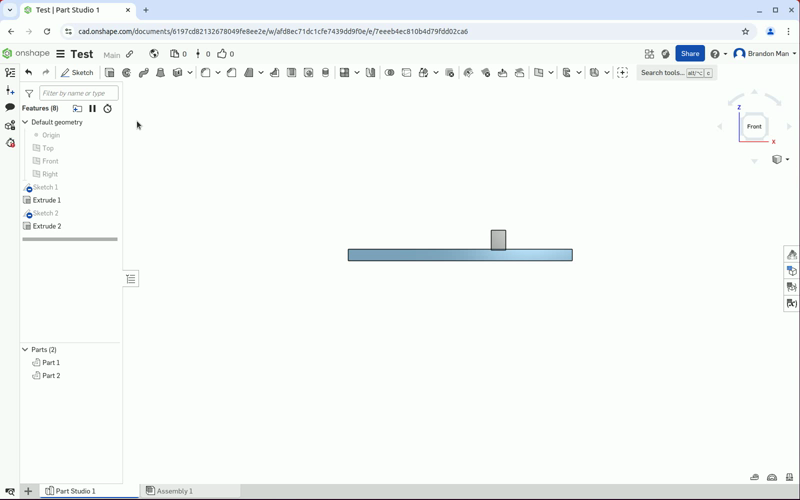
key(shift+h)
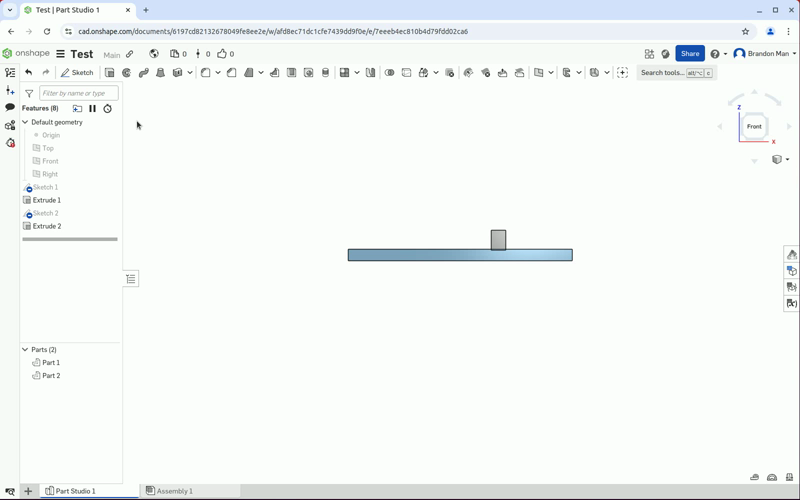
mouse_move(73, 189)
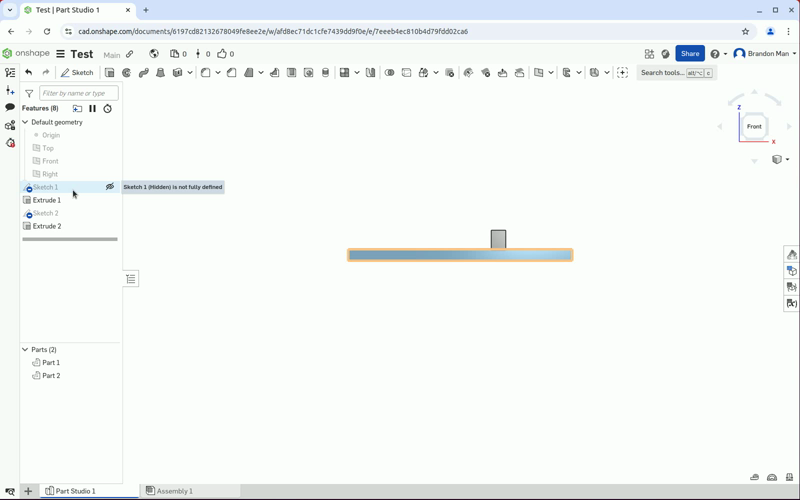
click(73, 189)
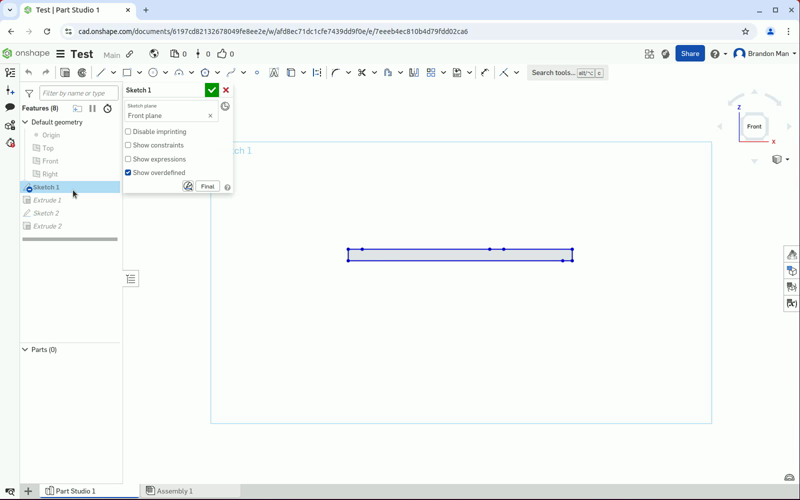
mouse_move(229, 92)
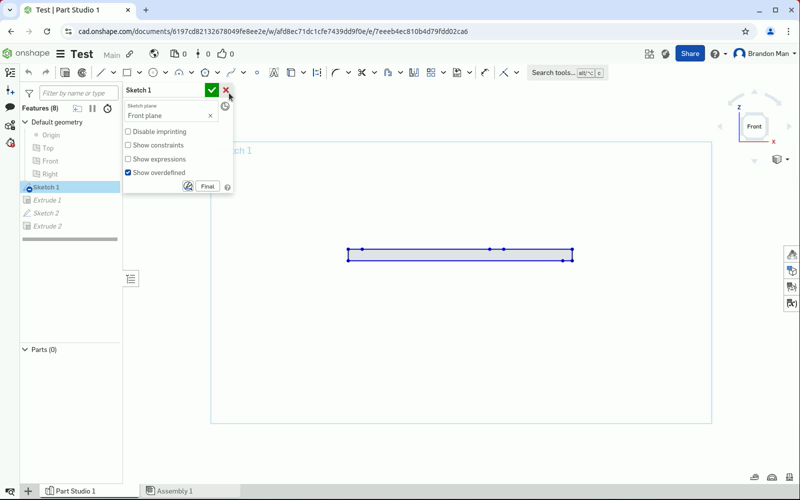
click(229, 92)
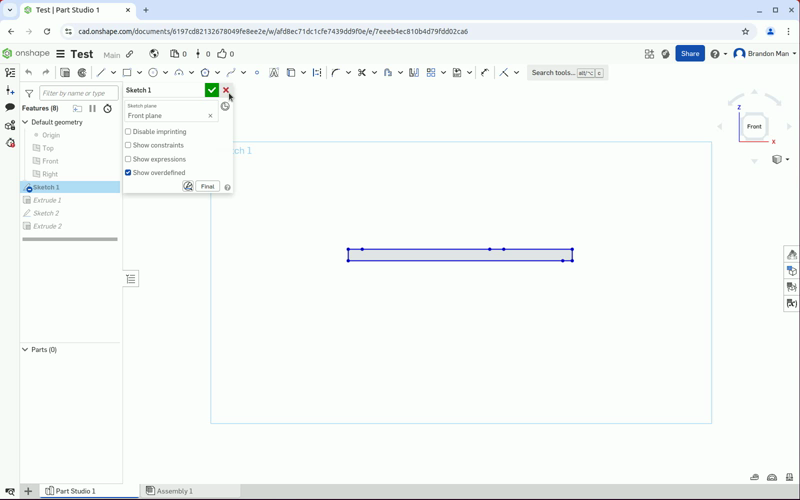
key(shift+s)
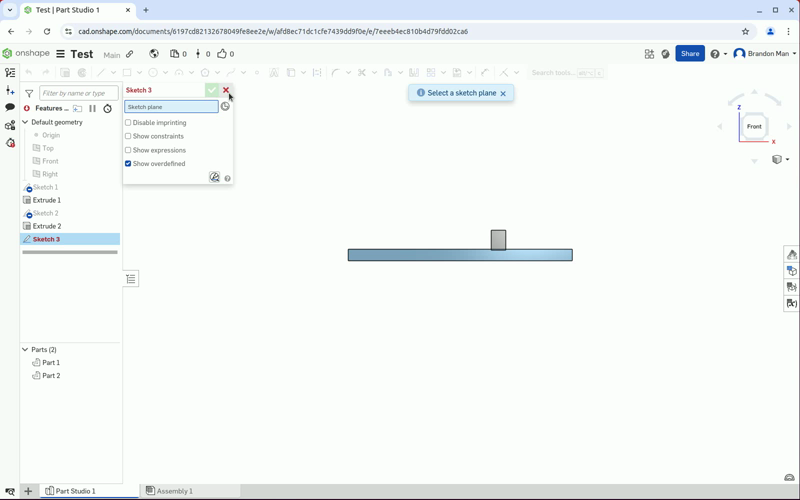
mouse_move(73, 163)
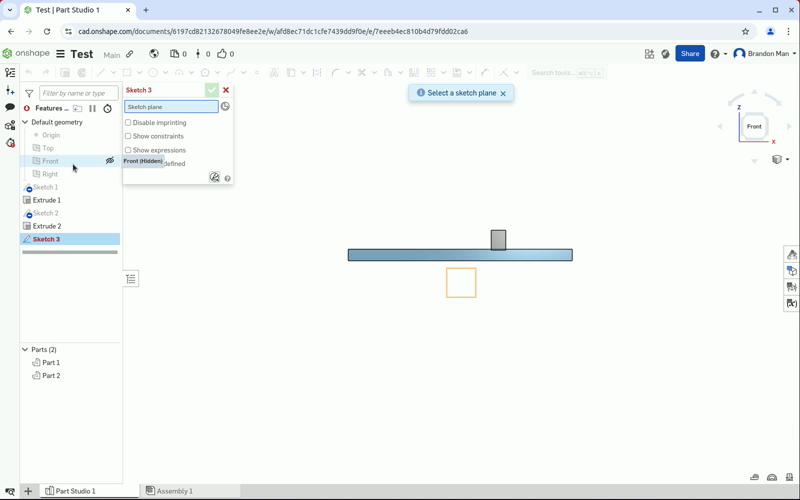
click(73, 163)
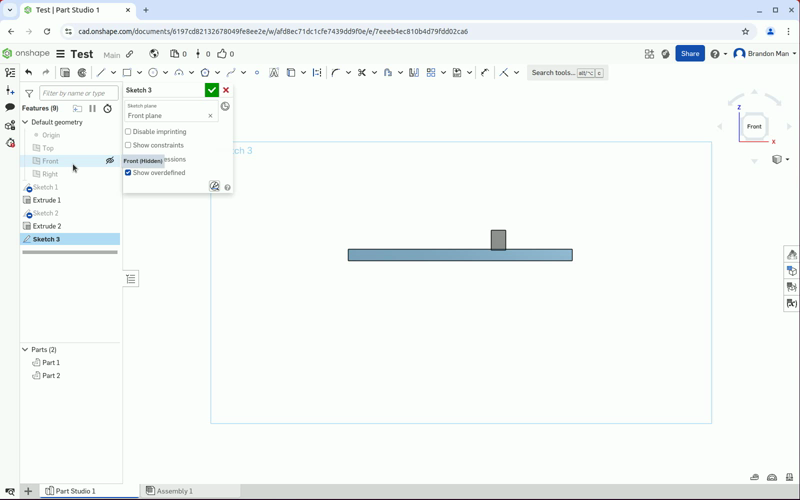
mouse_move(73, 352)
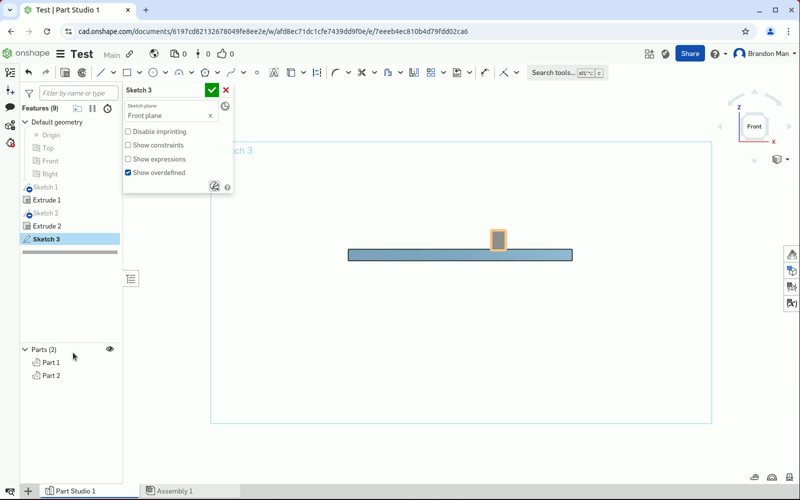
key(y)
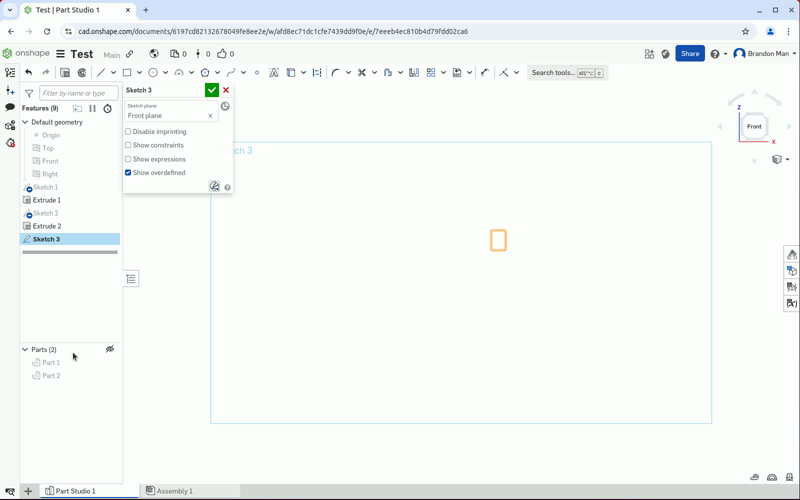
key(l)
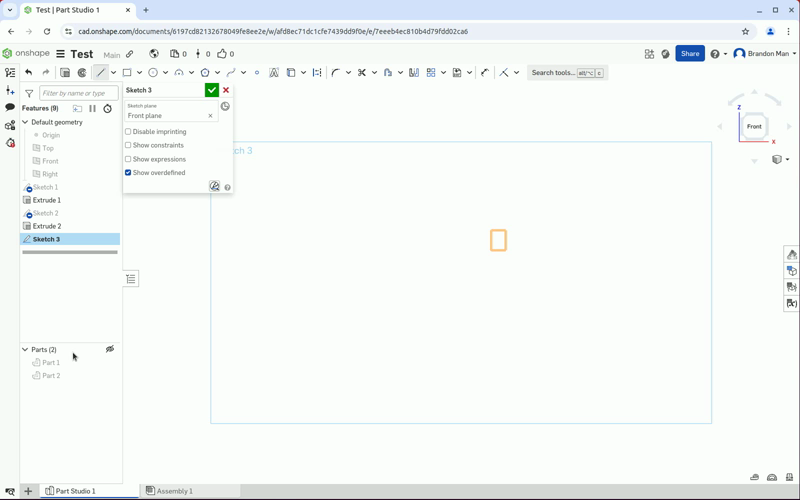
key_down(shift)
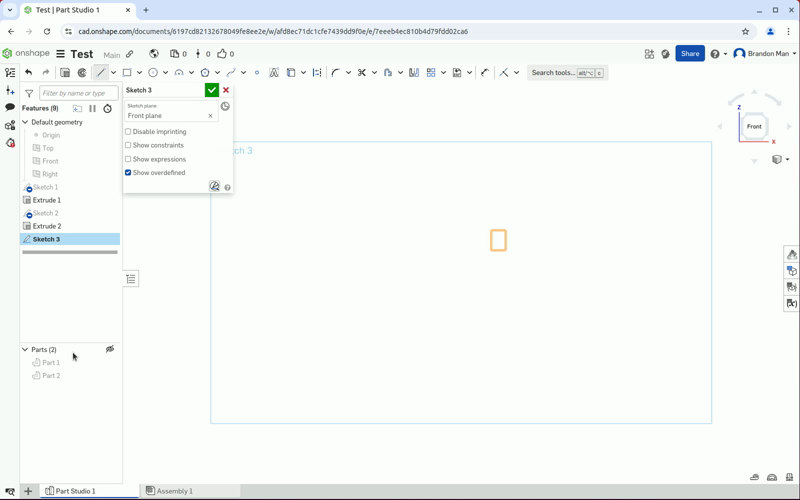
mouse_move(348, 250)
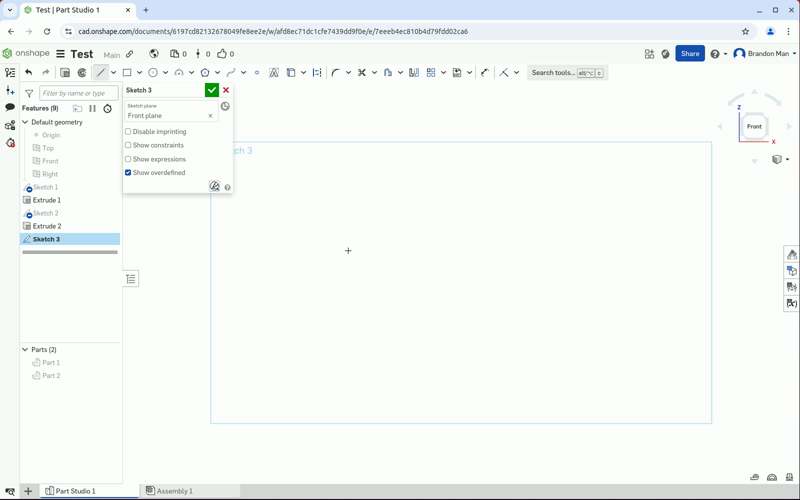
click(348, 250)
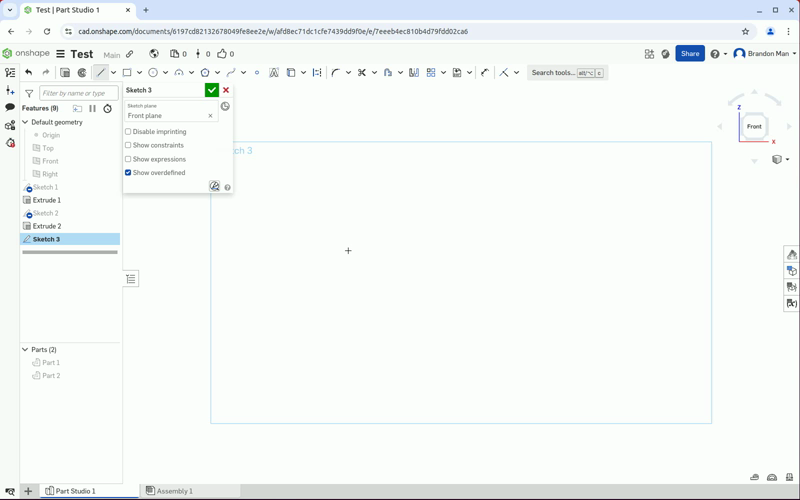
key_up(shift)
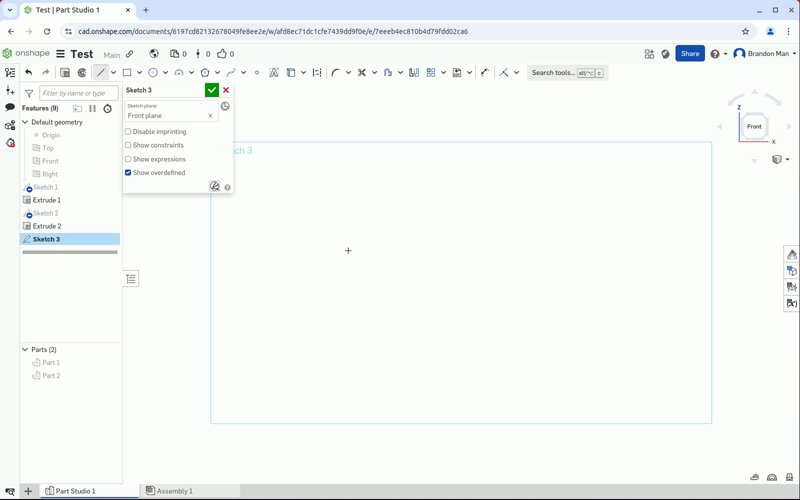
key_down(shift)
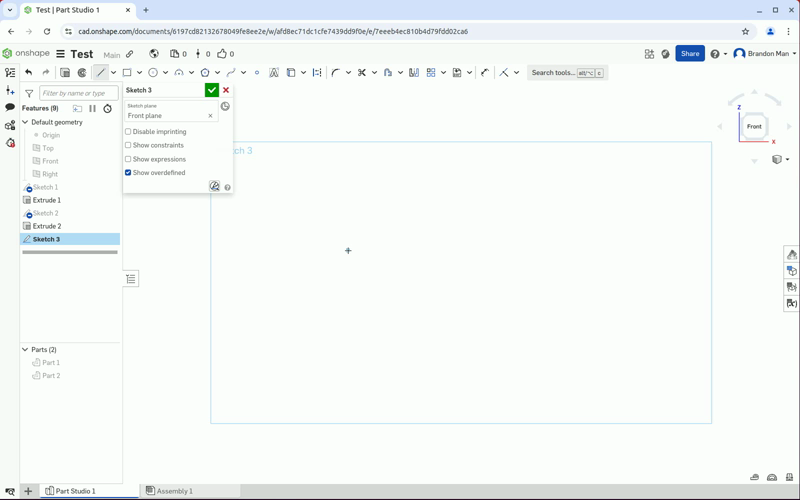
mouse_move(378, 250)
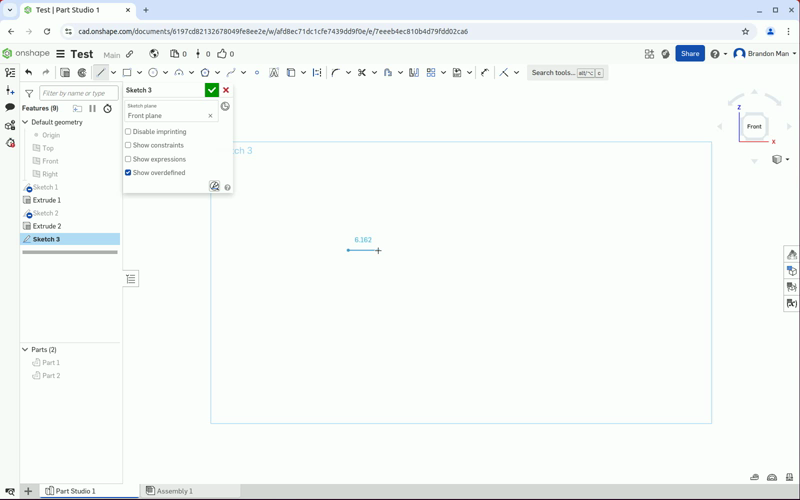
mouse_move(362, 250)
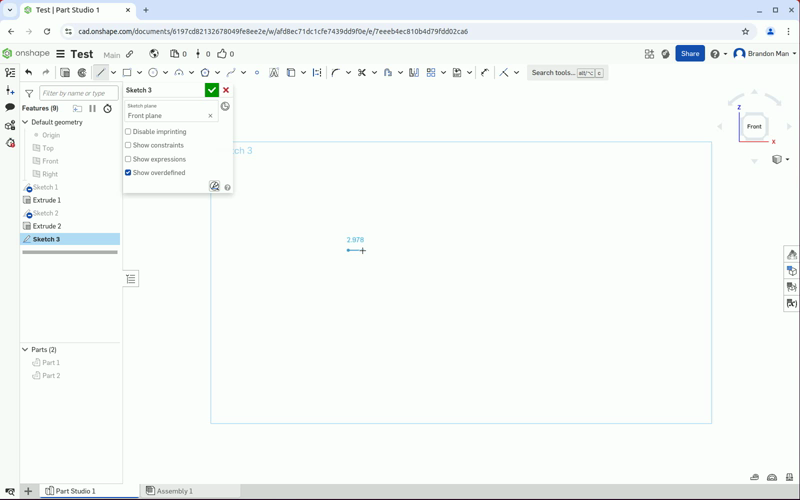
click(362, 250)
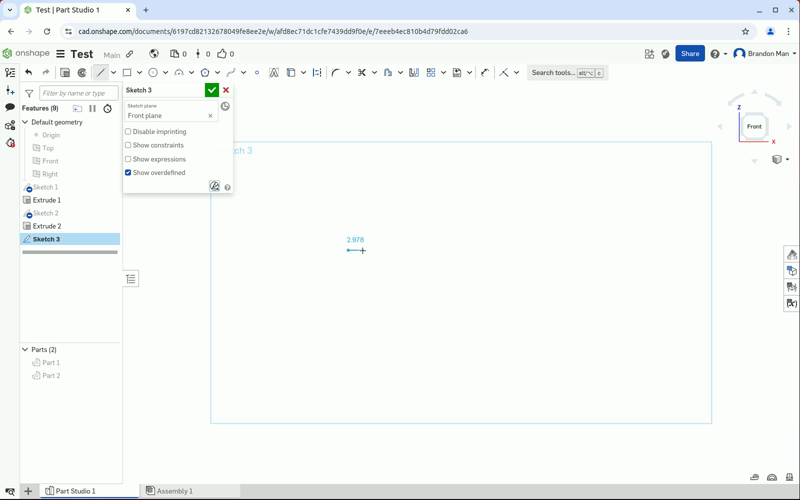
key_up(shift)
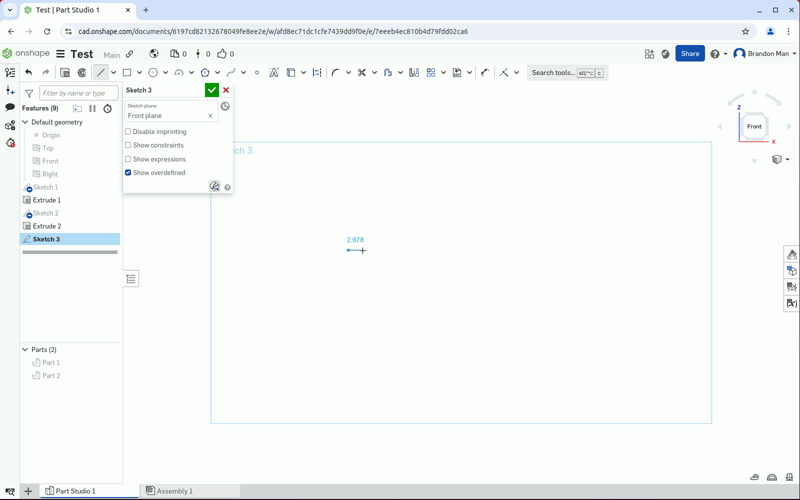
key_down(shift)
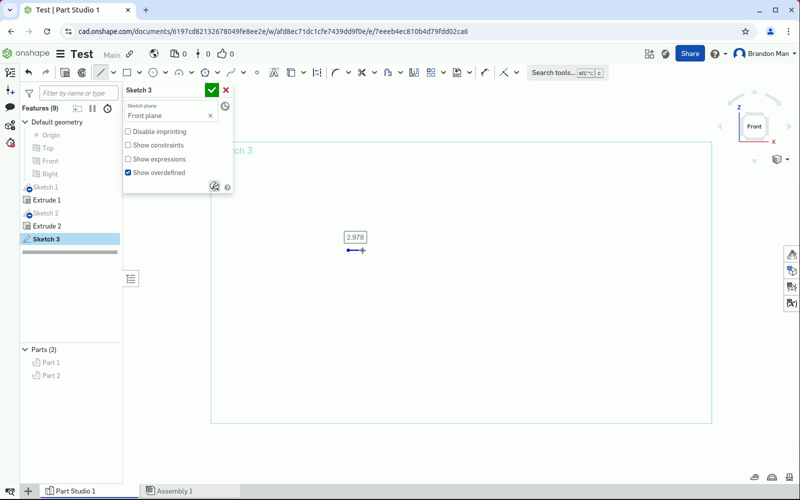
mouse_move(392, 250)
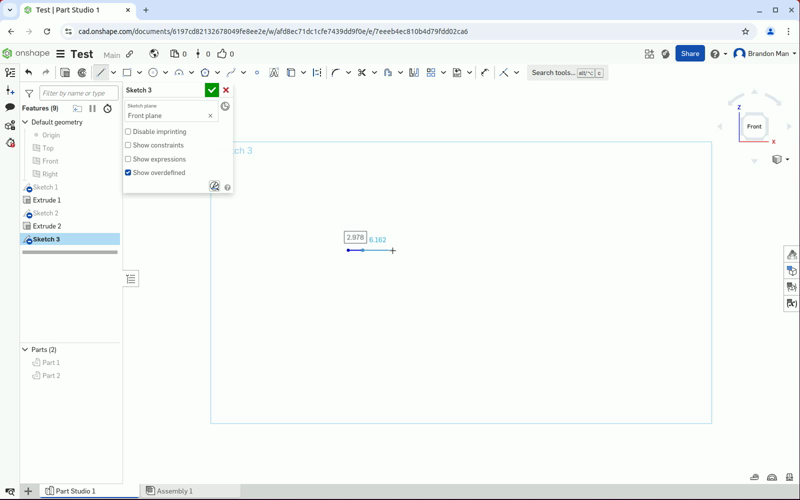
mouse_move(362, 230)
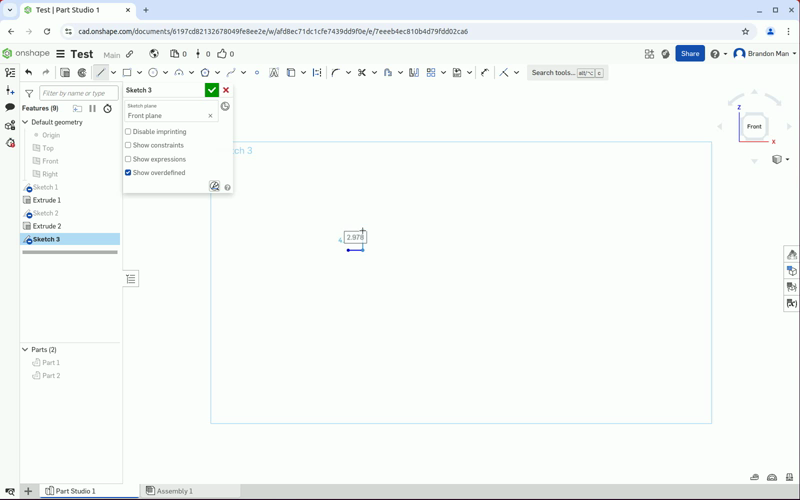
click(362, 230)
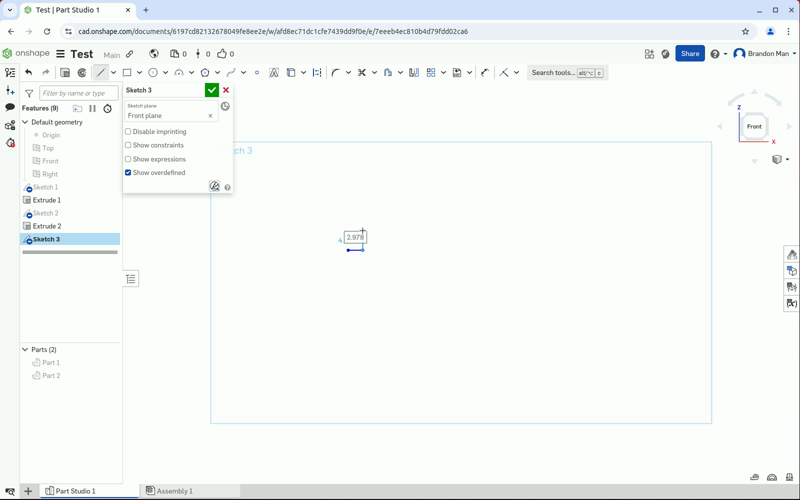
key_up(shift)
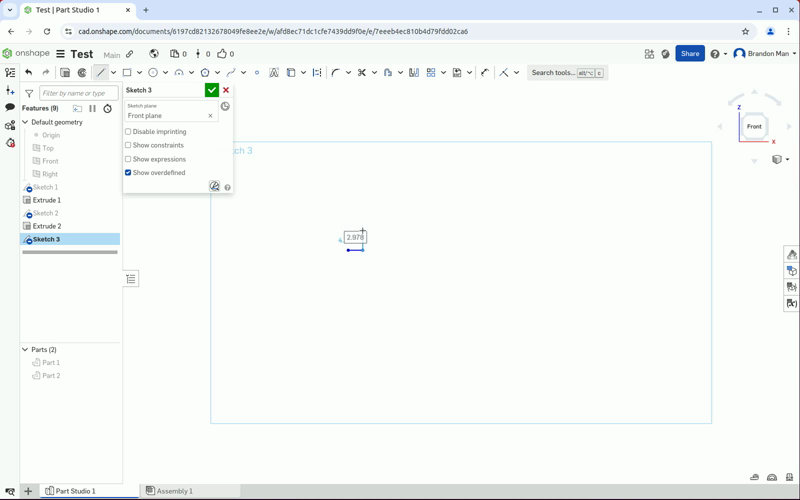
key_down(shift)
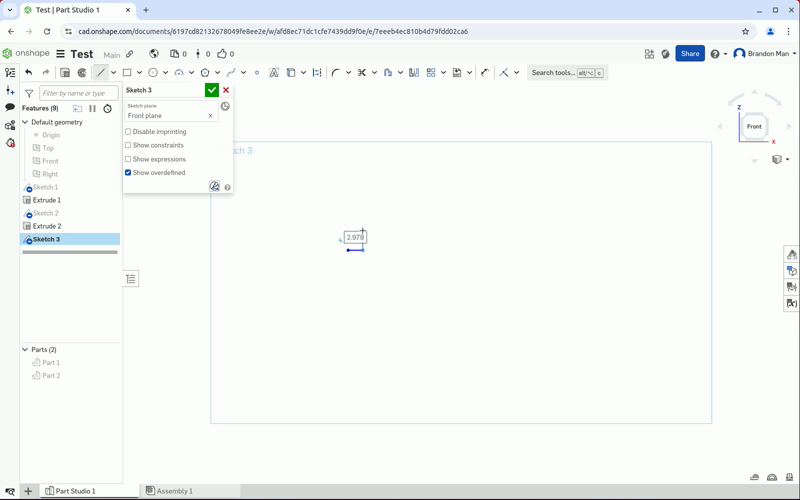
mouse_move(392, 230)
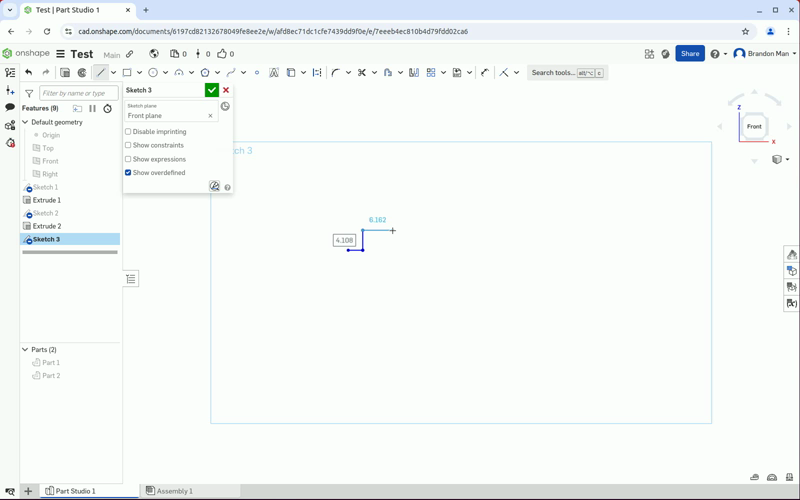
mouse_move(348, 230)
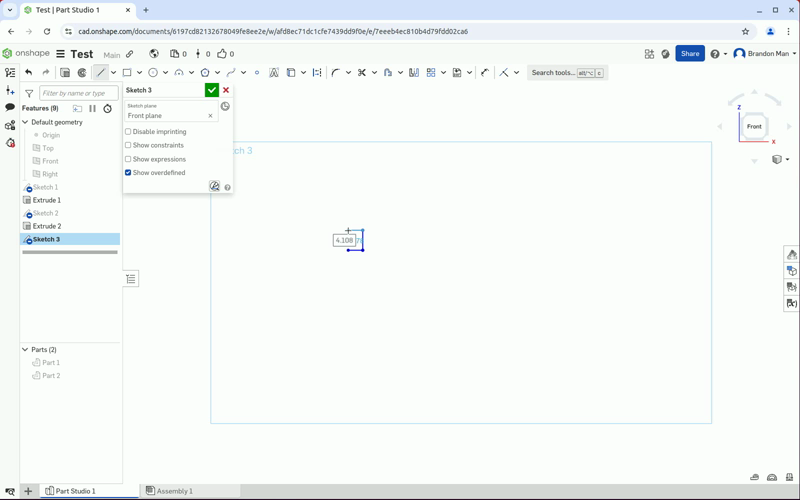
click(348, 230)
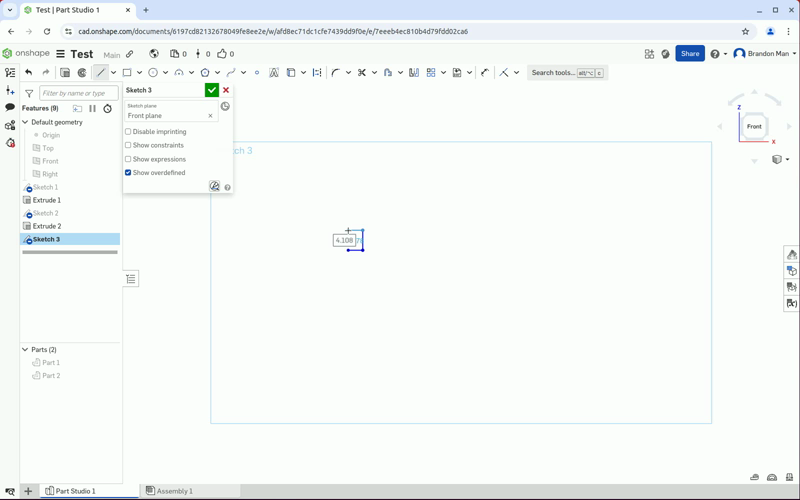
key_up(shift)
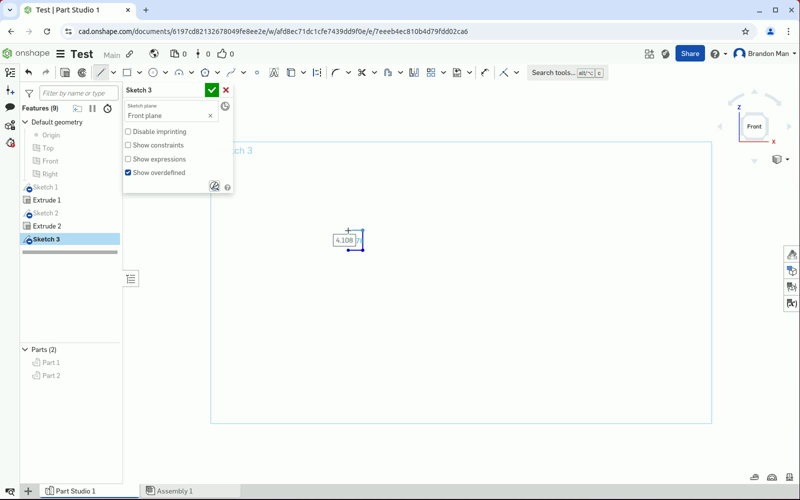
mouse_move(378, 230)
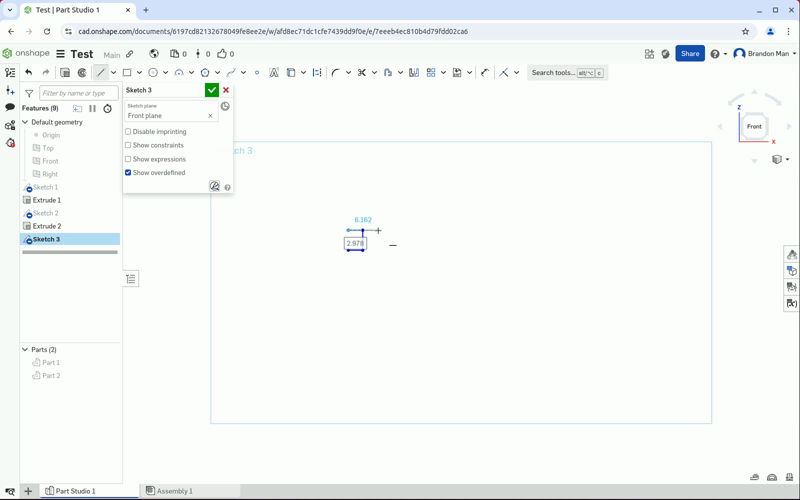
key_down(shift)
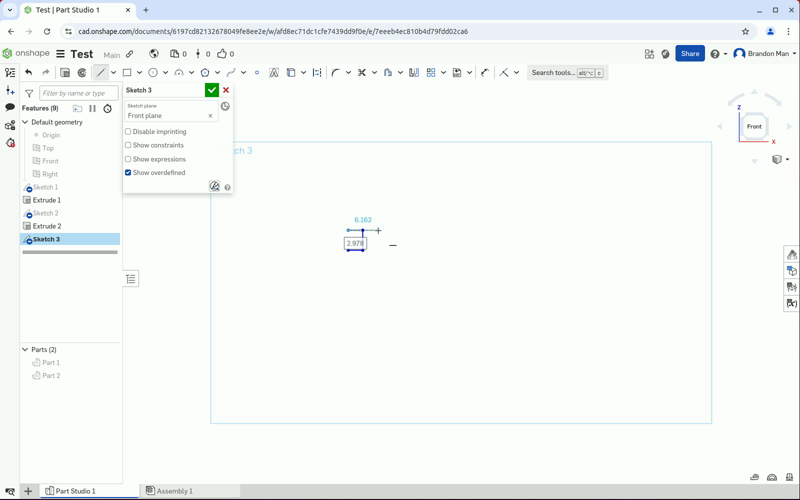
mouse_move(348, 250)
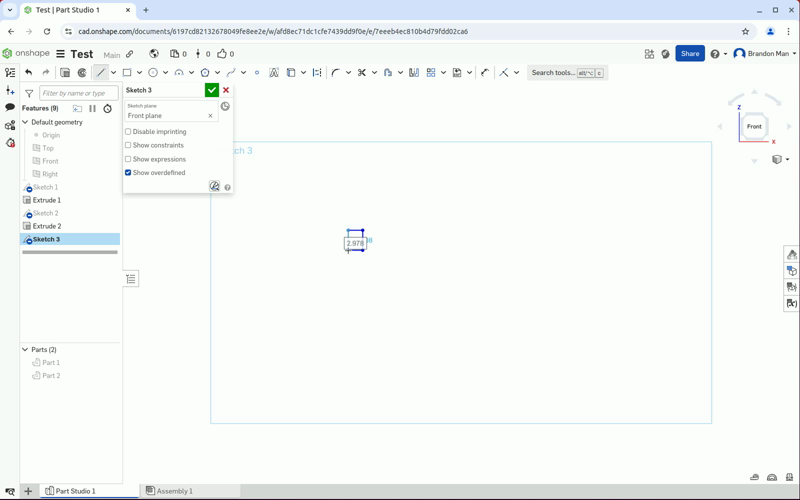
key_up(shift)
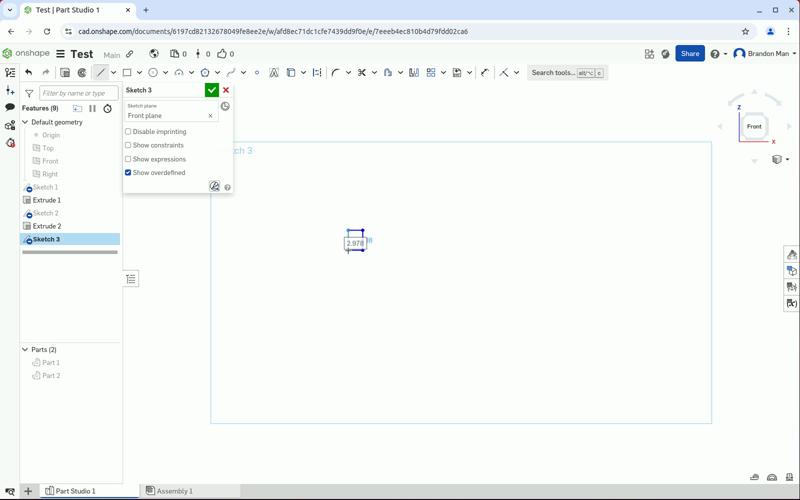
click(348, 250)
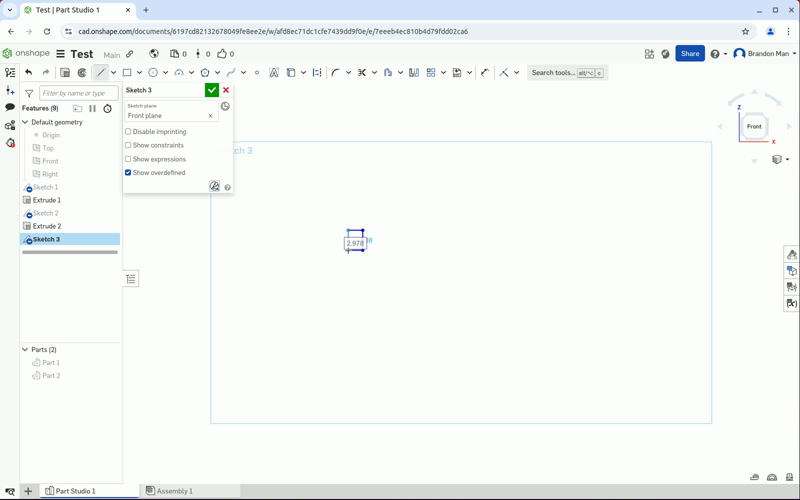
key(esc)
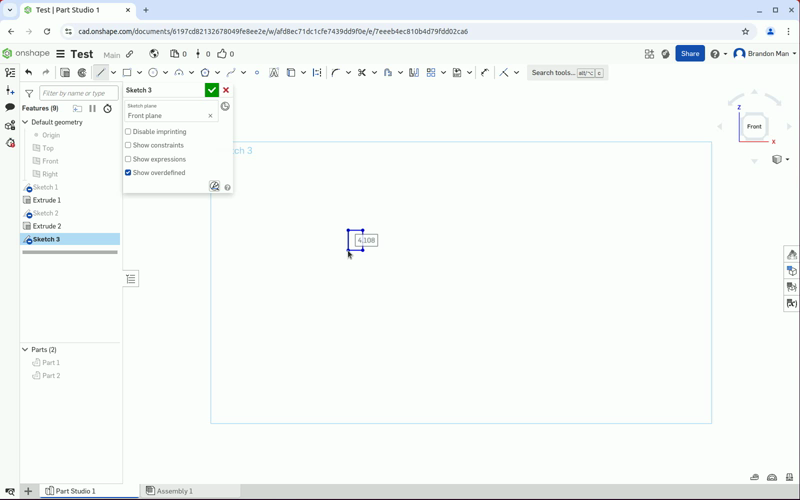
mouse_move(353, 233)
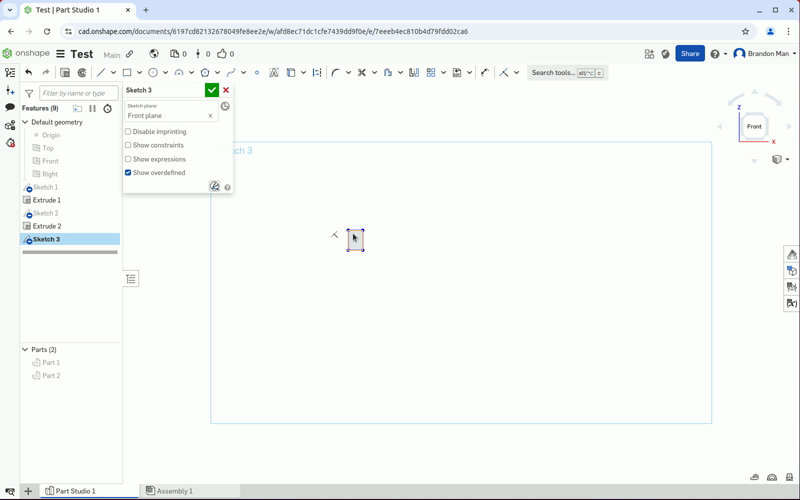
scroll(6)
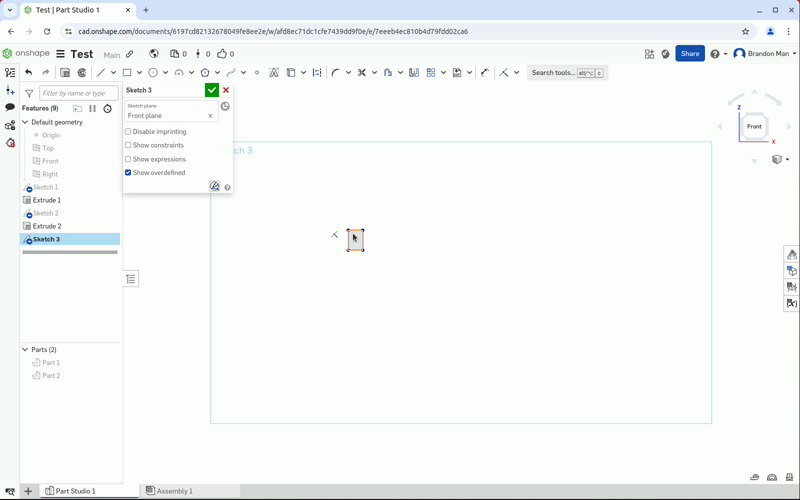
scroll(6)
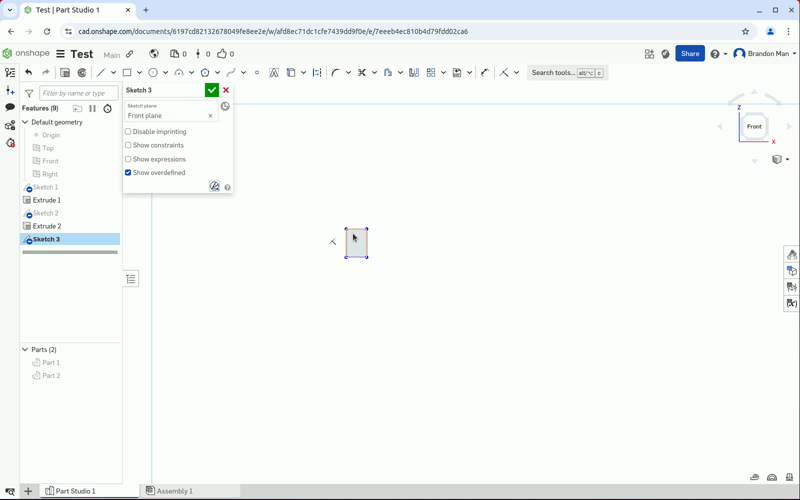
scroll(6)
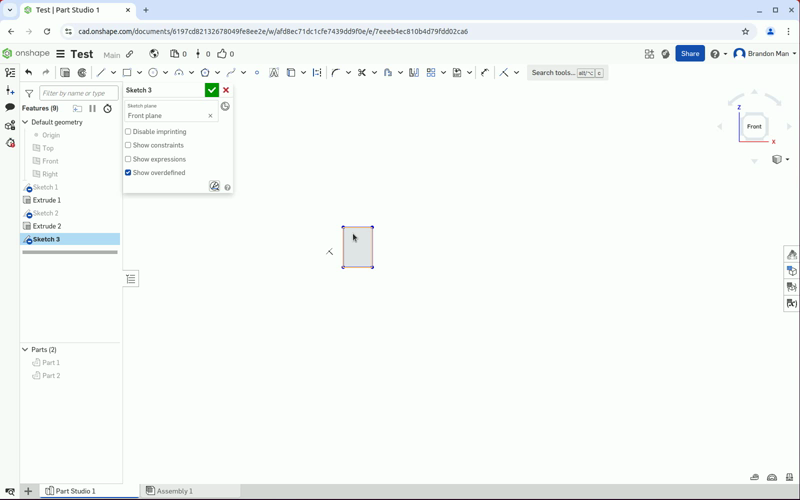
scroll(6)
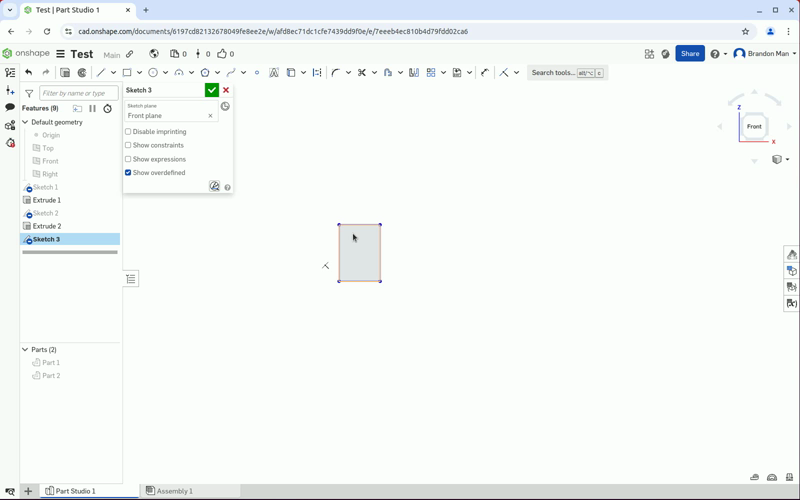
scroll(6)
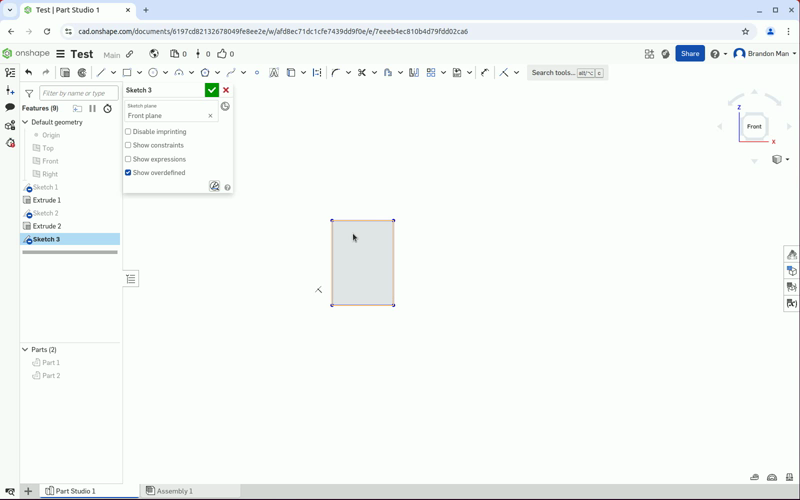
scroll(6)
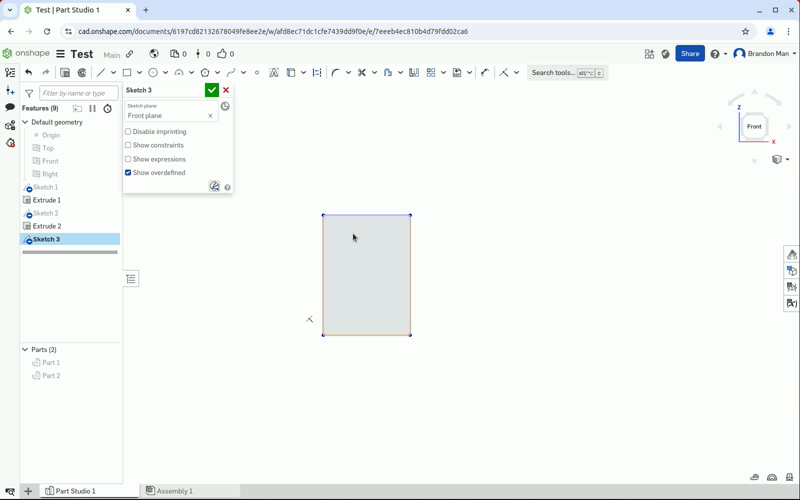
scroll(6)
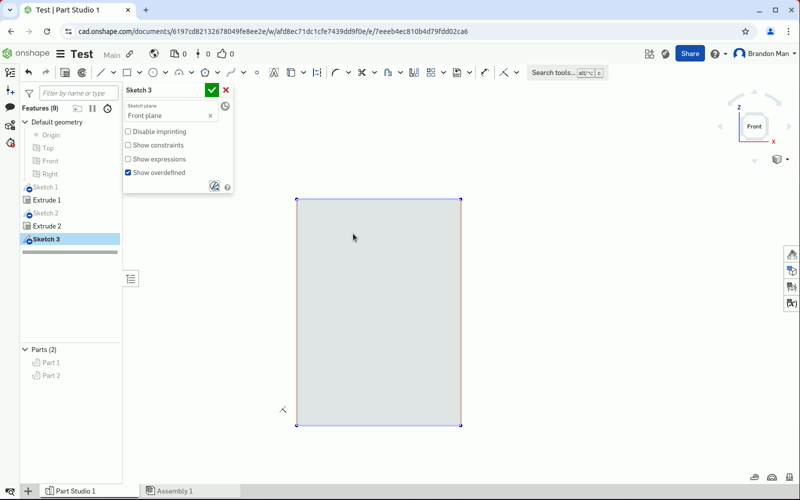
click(353, 233)
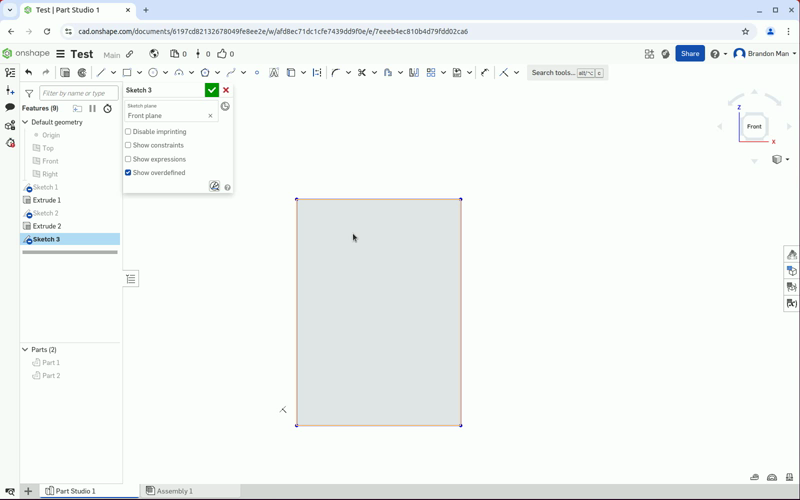
scroll(-6)
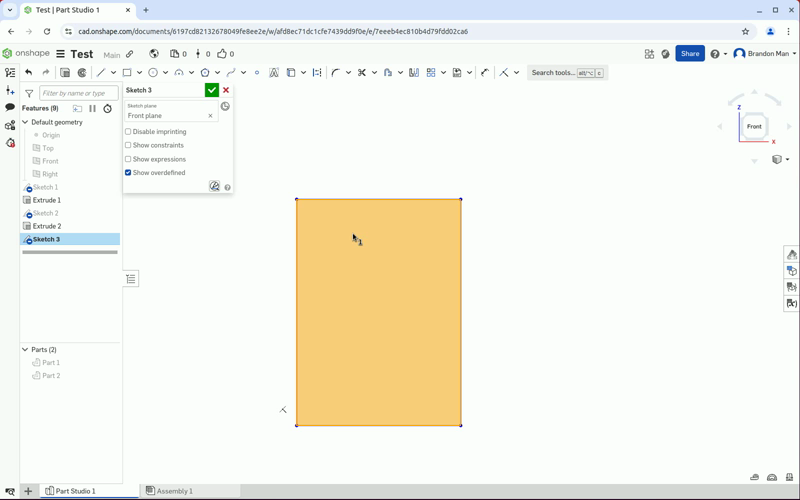
scroll(-6)
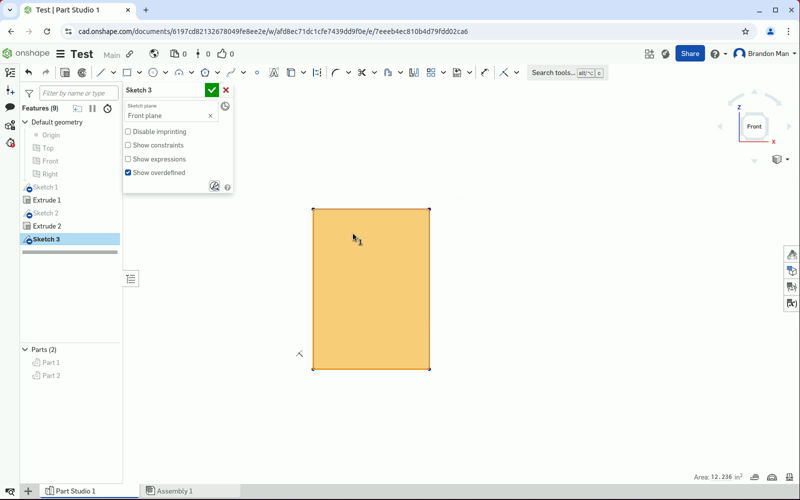
scroll(-6)
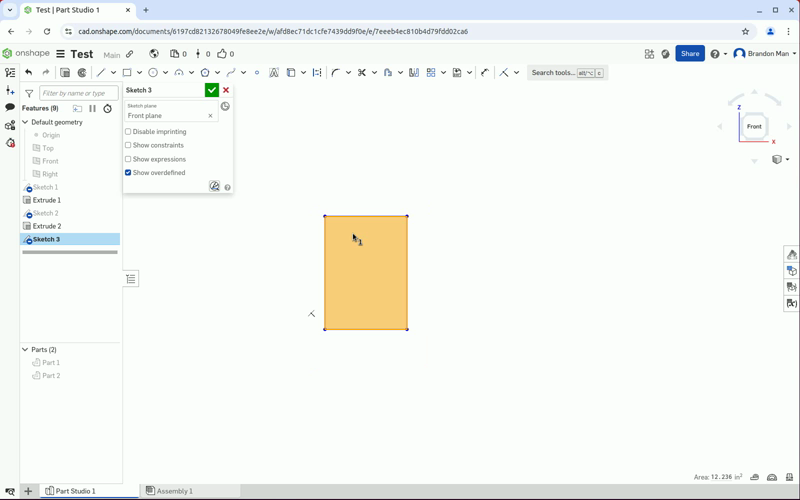
scroll(-6)
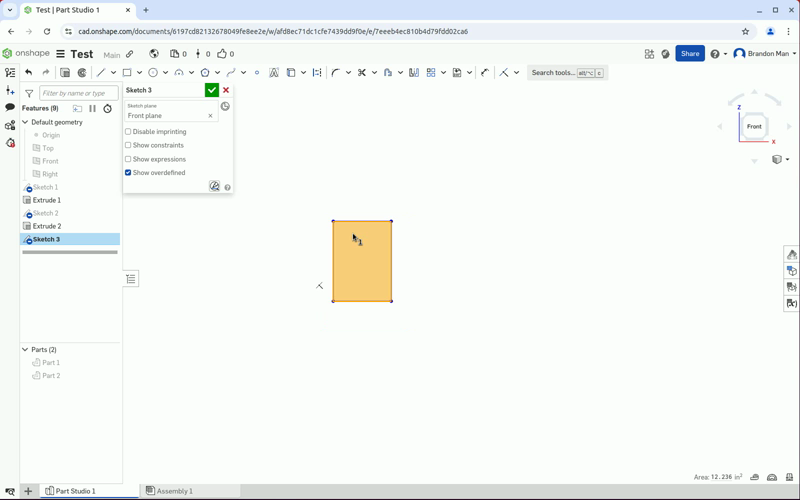
scroll(-6)
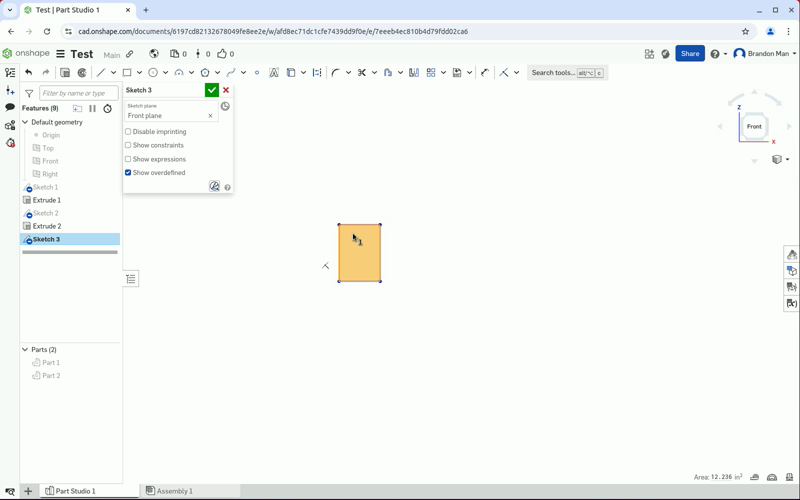
scroll(-6)
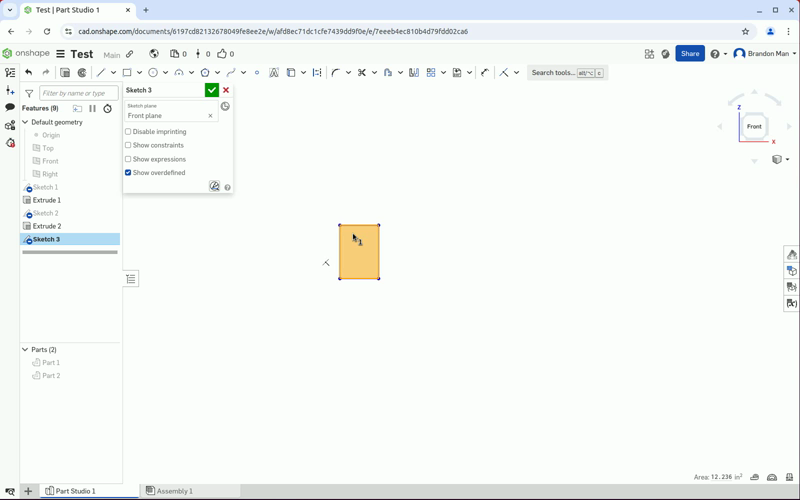
scroll(-6)
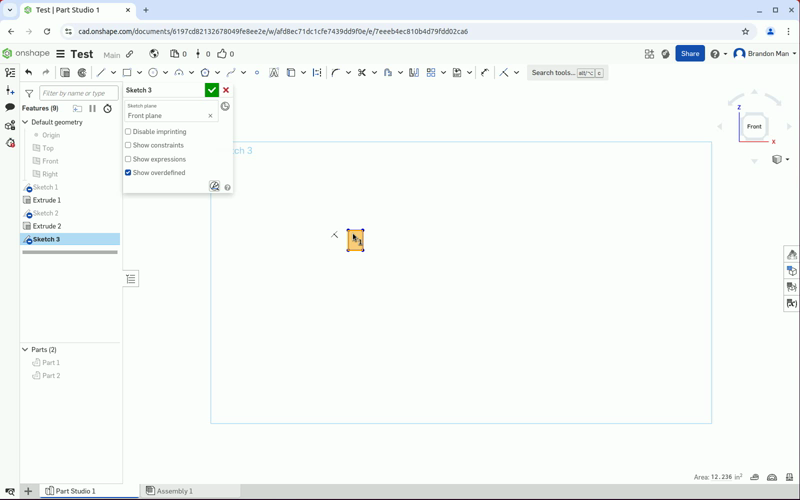
mouse_move(73, 352)
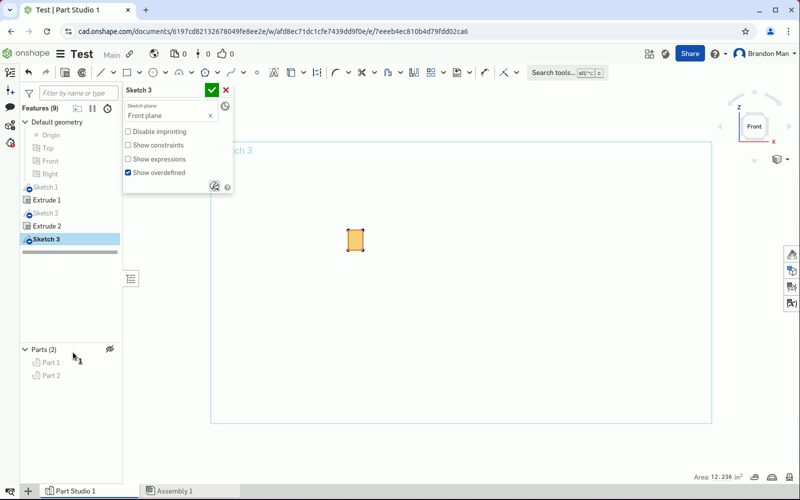
key(shift+y)
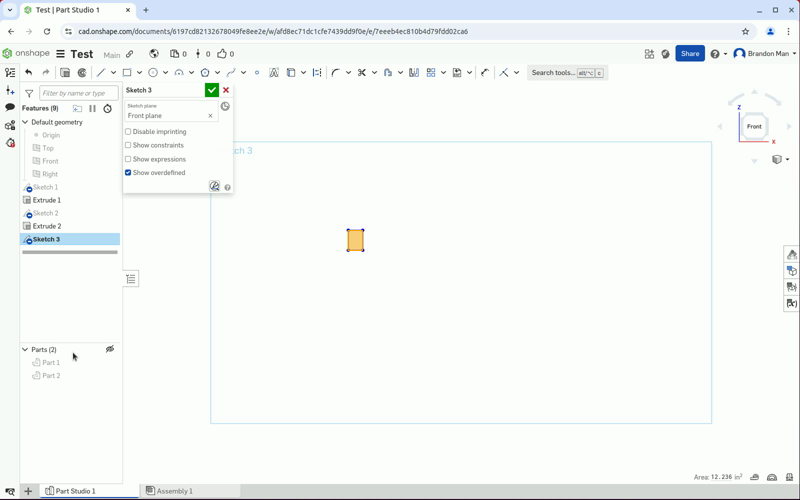
key(shift+e)
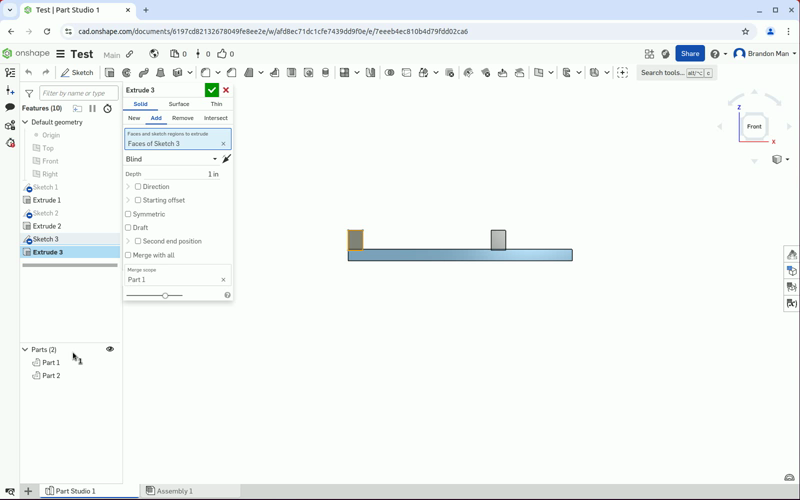
mouse_move(143, 106)
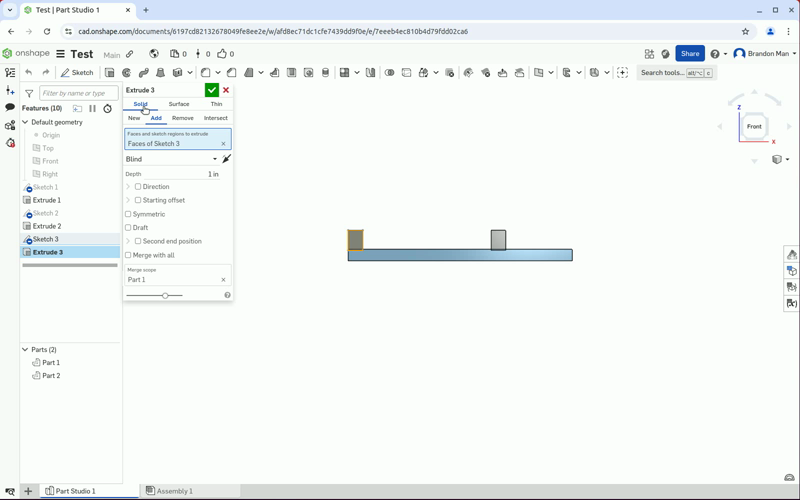
click(143, 106)
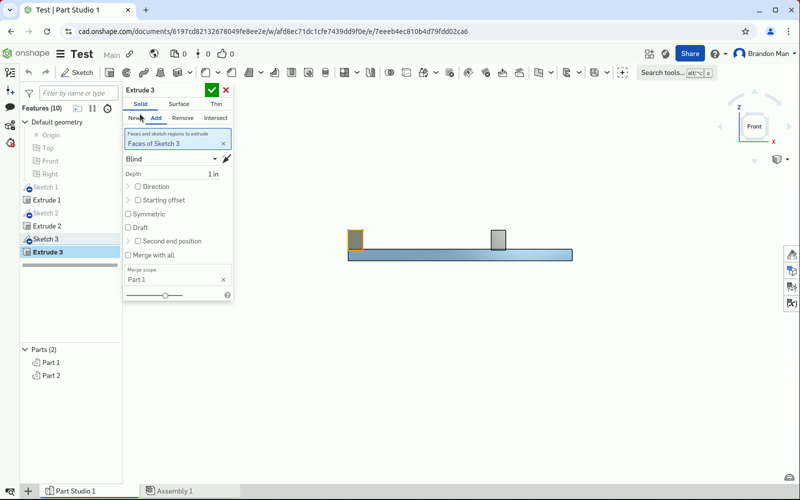
mouse_move(137, 120)
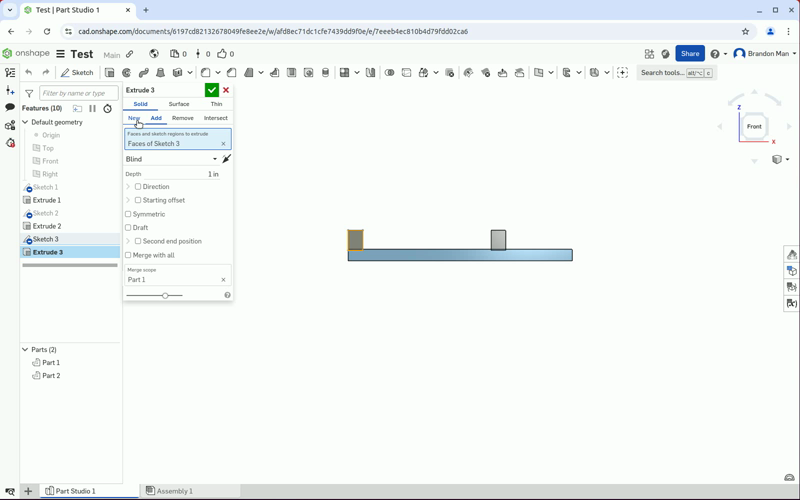
click(137, 120)
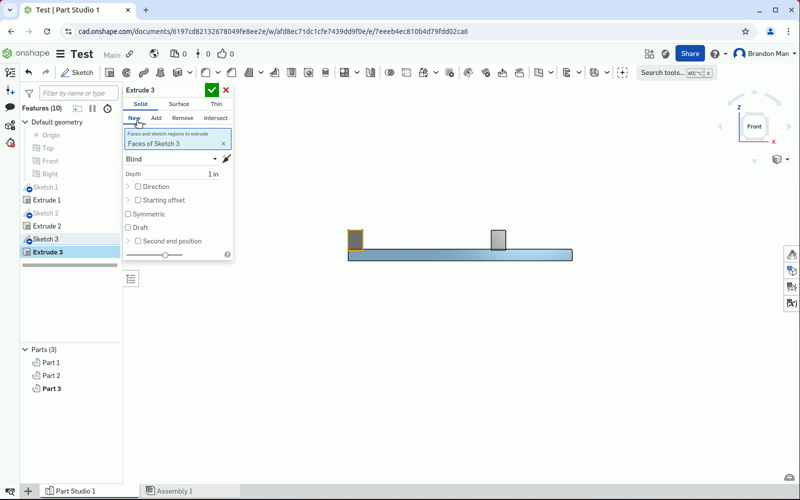
key(tab, 4)
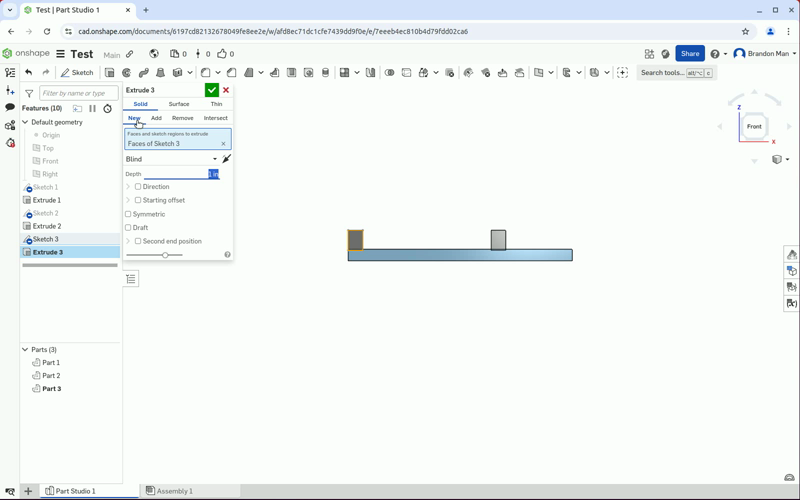
text(6.74)
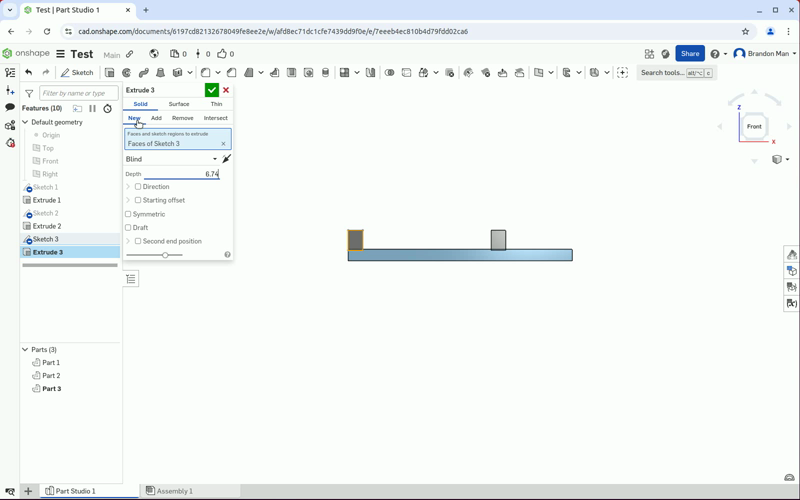
key(tab, 3)
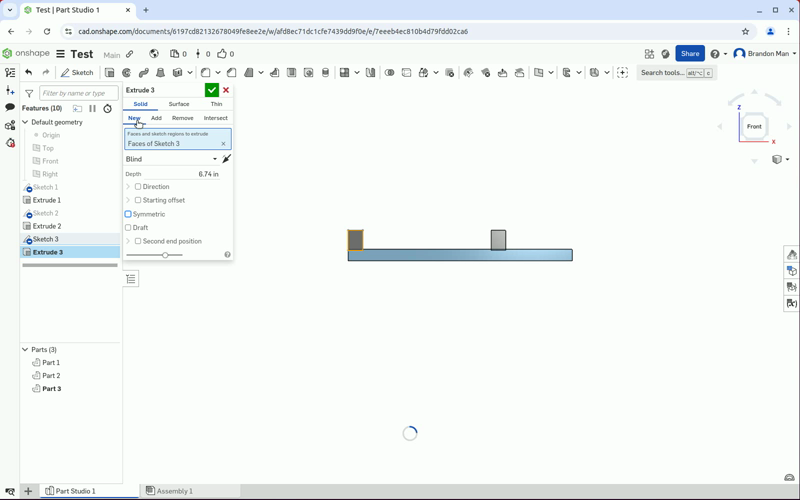
key(space)
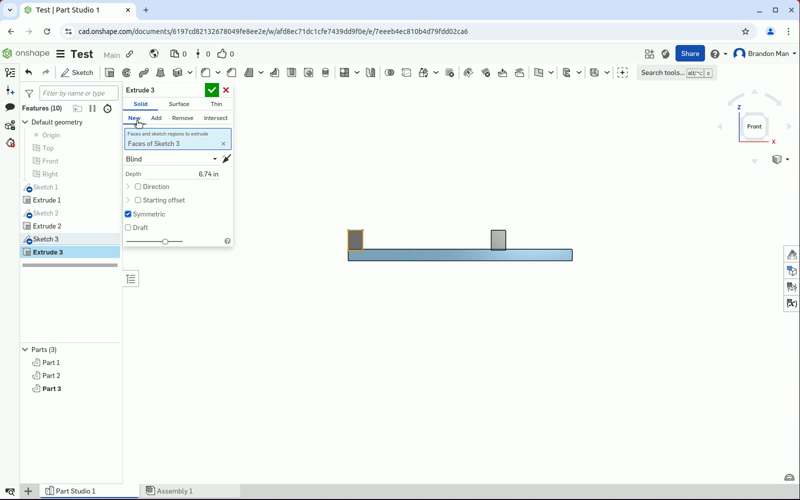
key(enter)
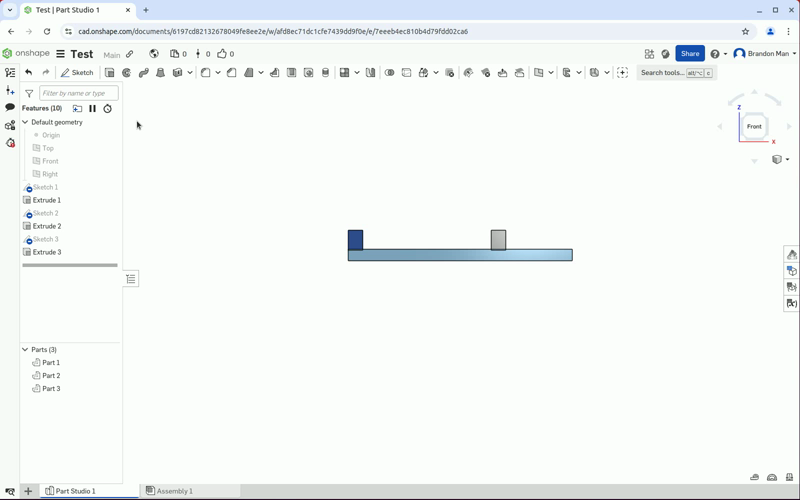
key(shift+h)
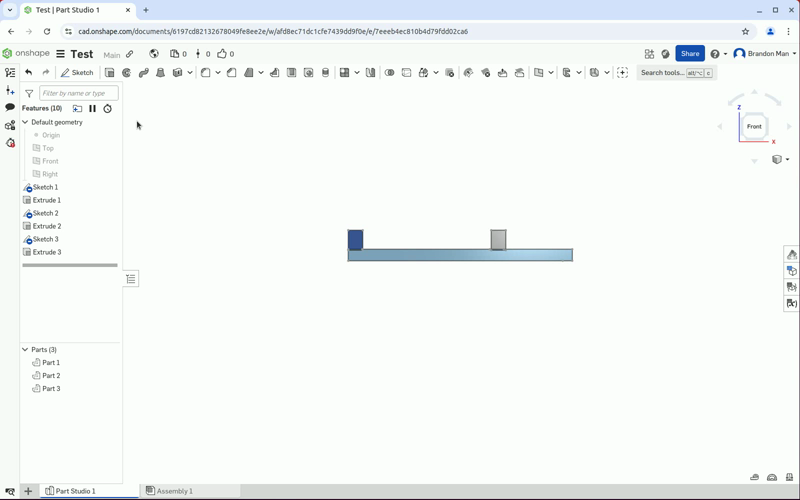
key(shift+h)
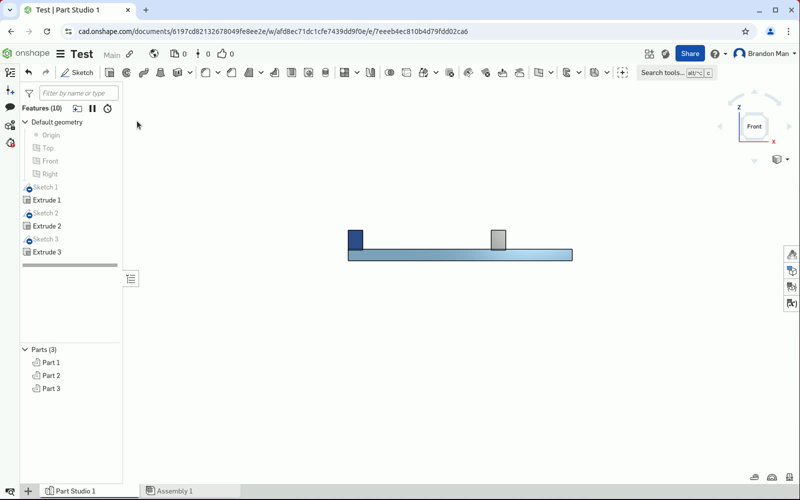
mouse_move(73, 189)
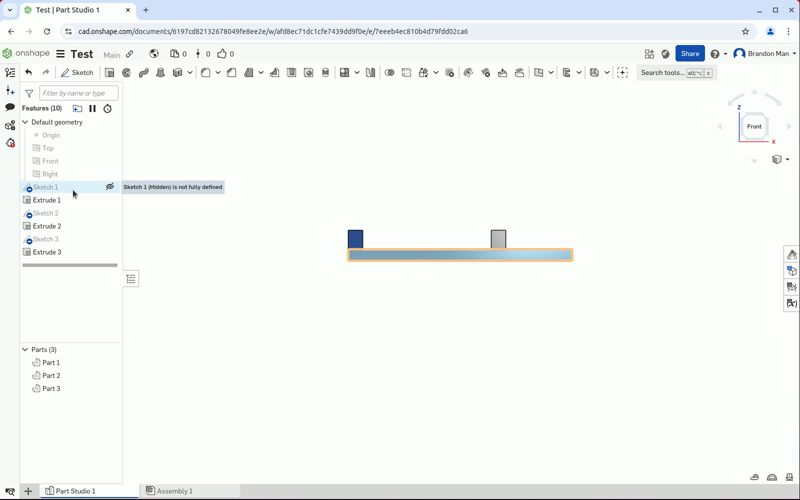
click(73, 189)
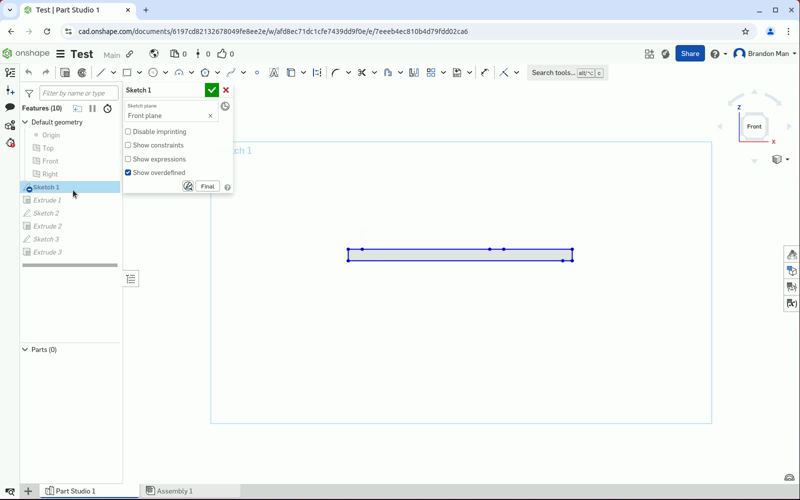
mouse_move(229, 92)
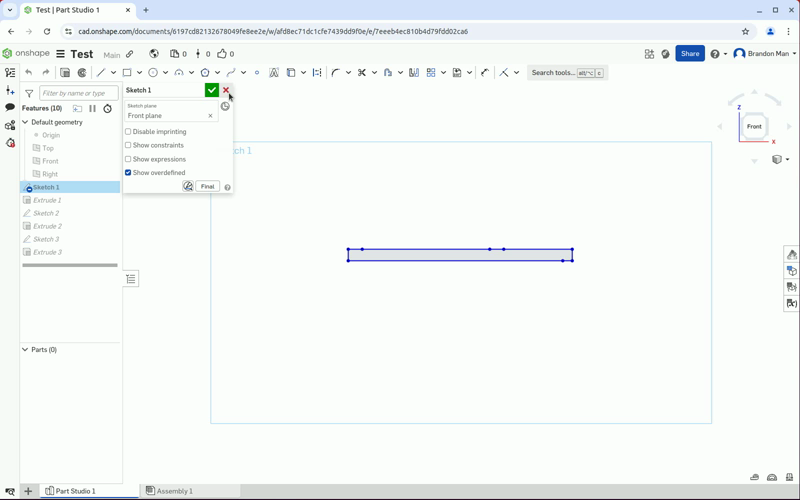
click(229, 92)
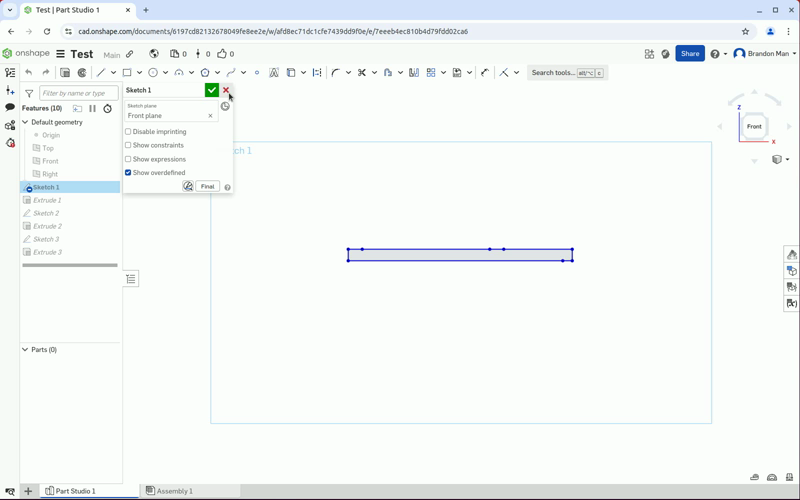
key(shift+s)
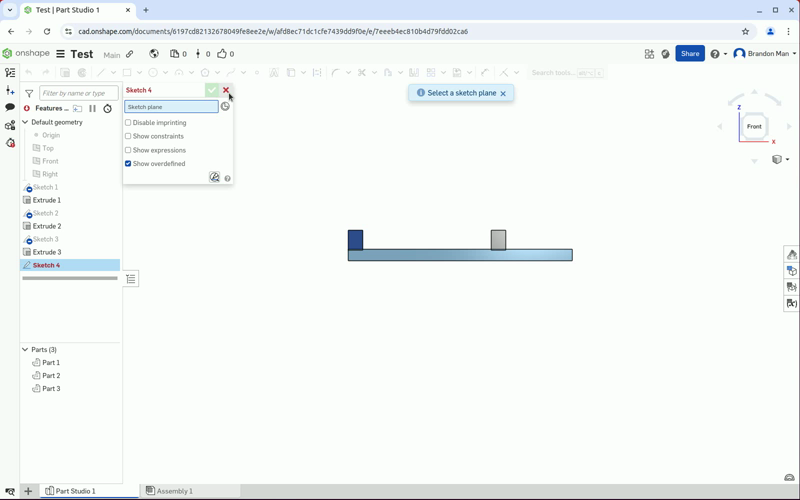
mouse_move(73, 163)
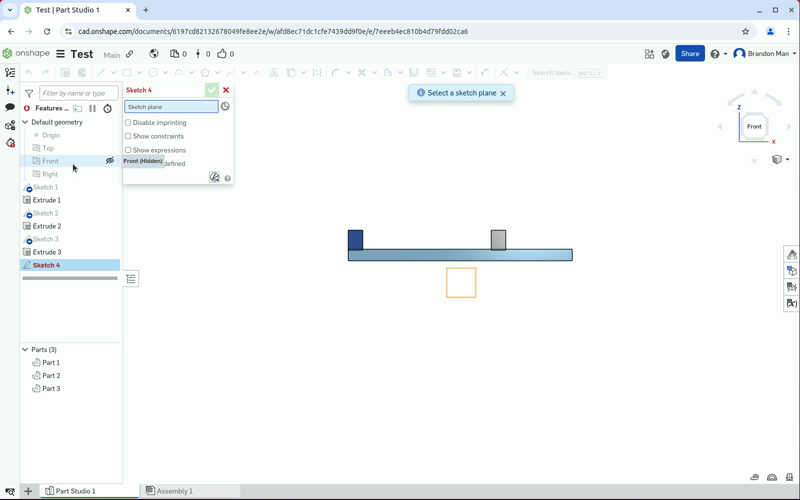
click(73, 163)
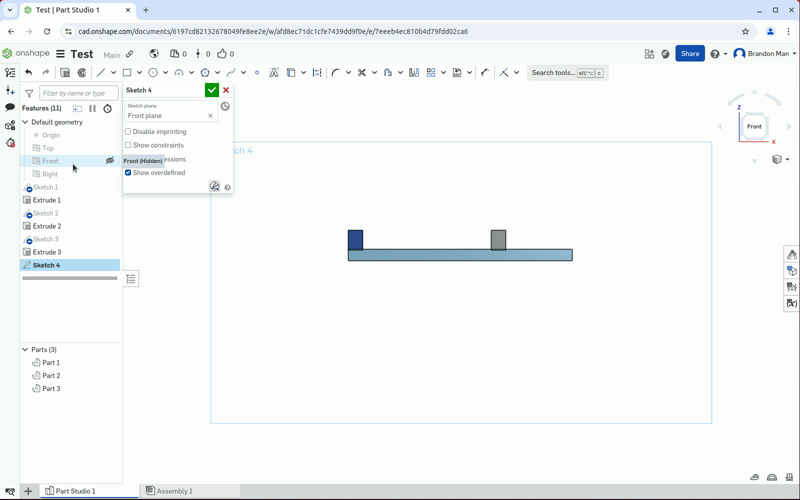
mouse_move(73, 352)
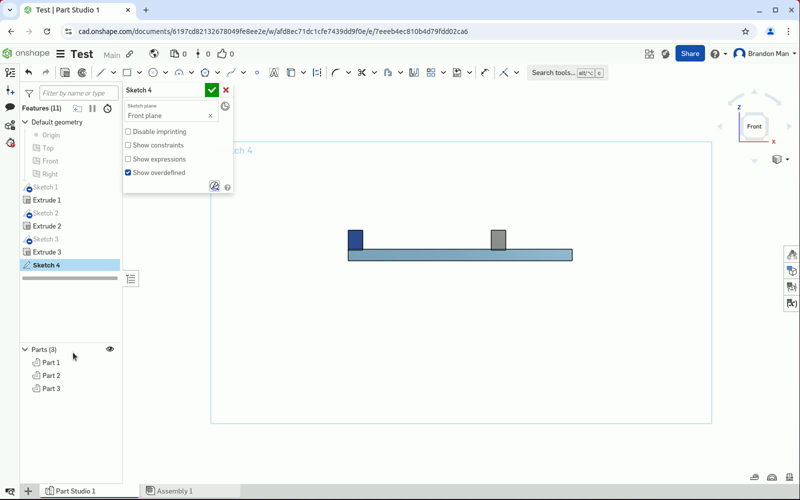
key(y)
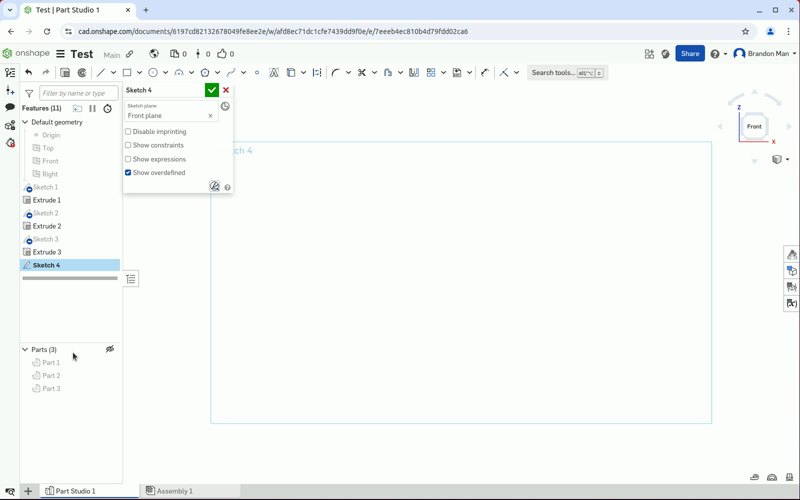
key(l)
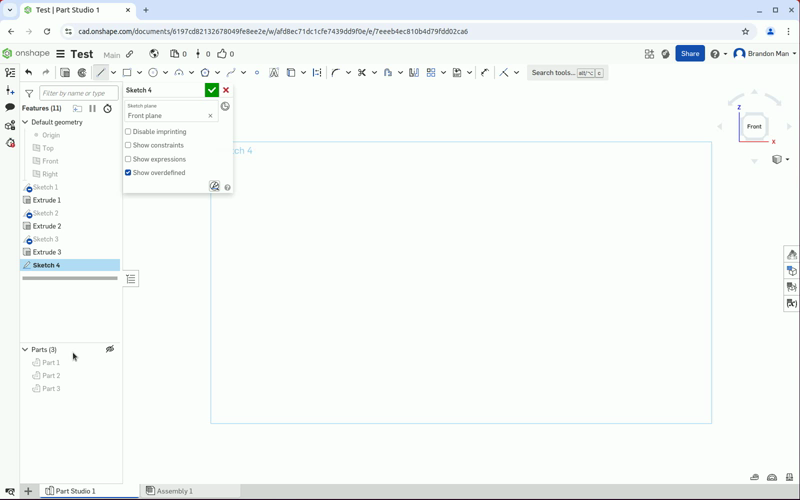
key_down(shift)
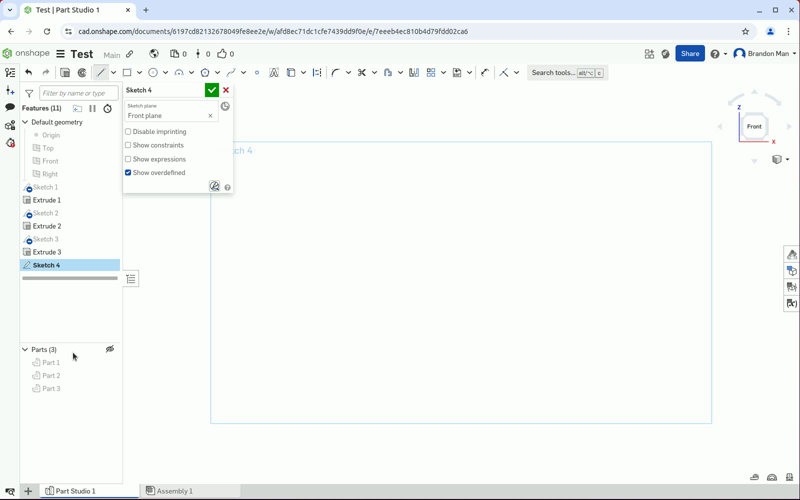
mouse_move(564, 315)
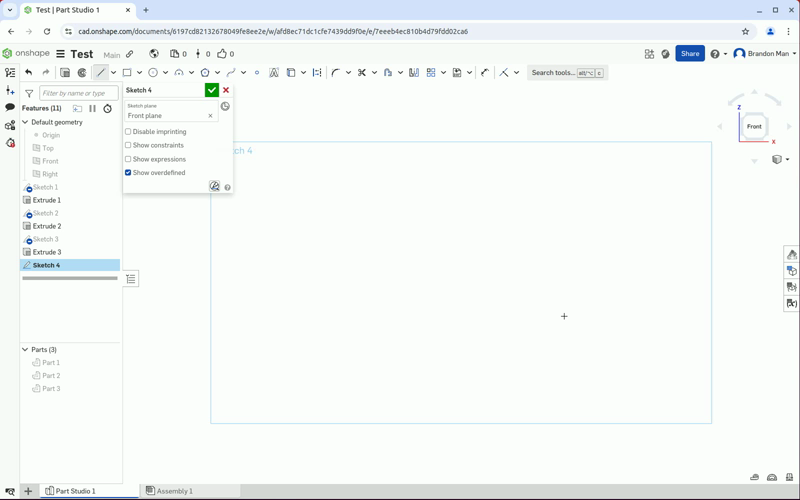
click(564, 315)
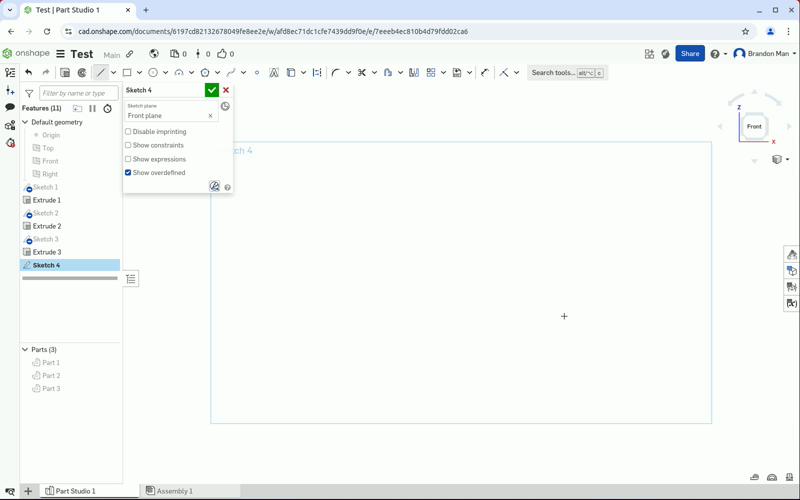
key_up(shift)
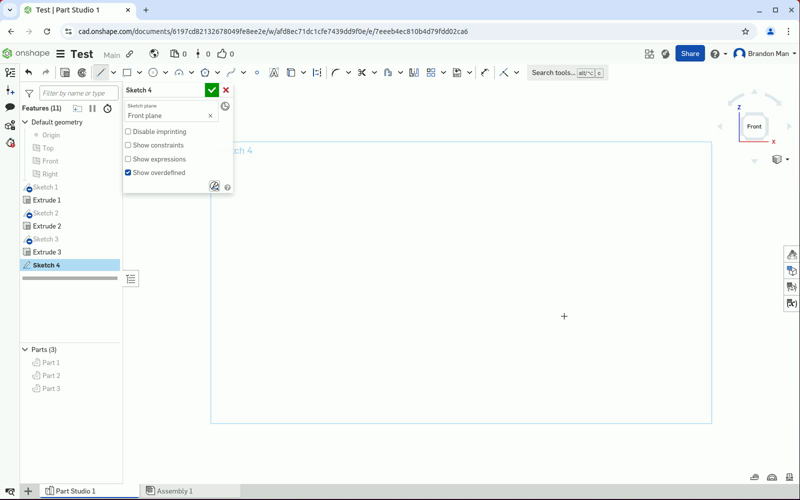
key_down(shift)
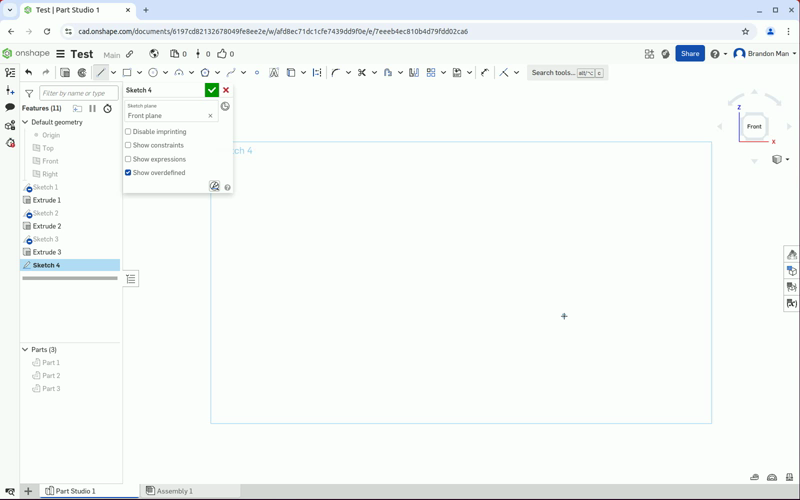
mouse_move(589, 315)
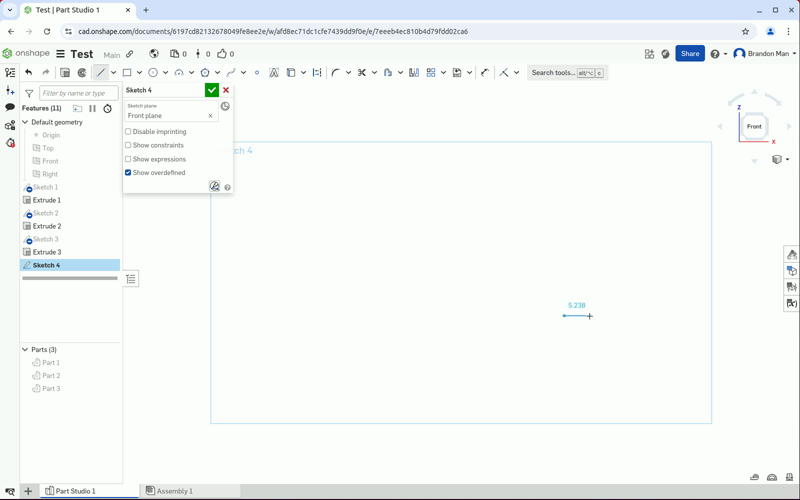
mouse_move(573, 315)
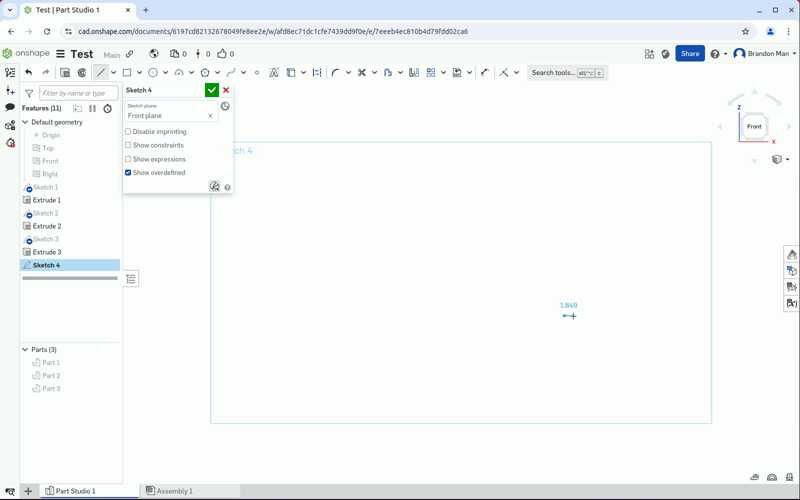
click(573, 315)
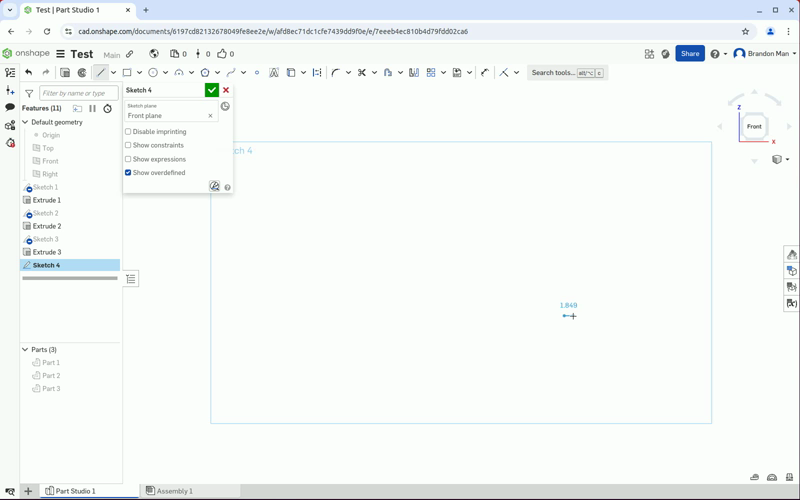
key_up(shift)
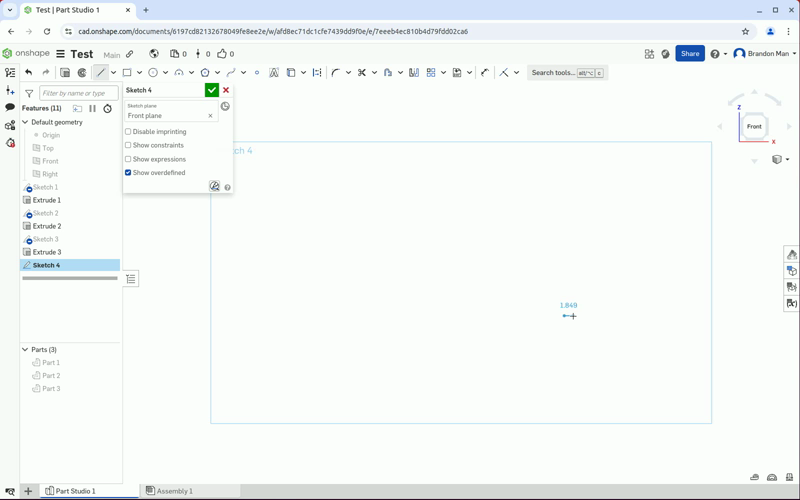
key_down(shift)
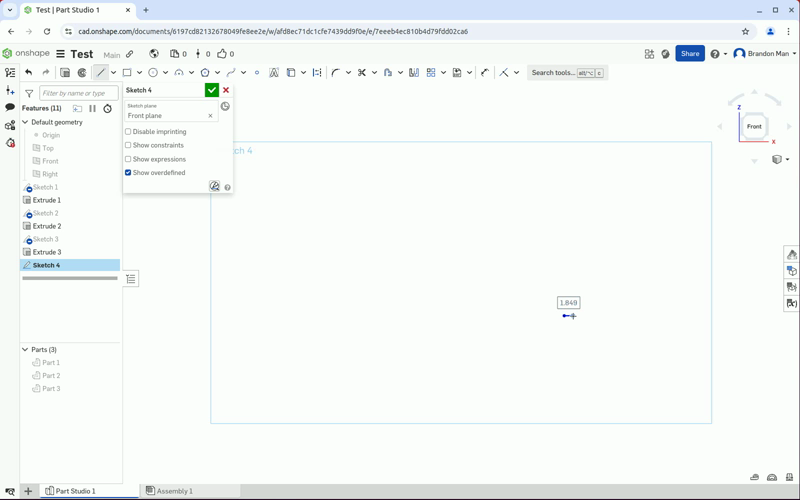
mouse_move(589, 315)
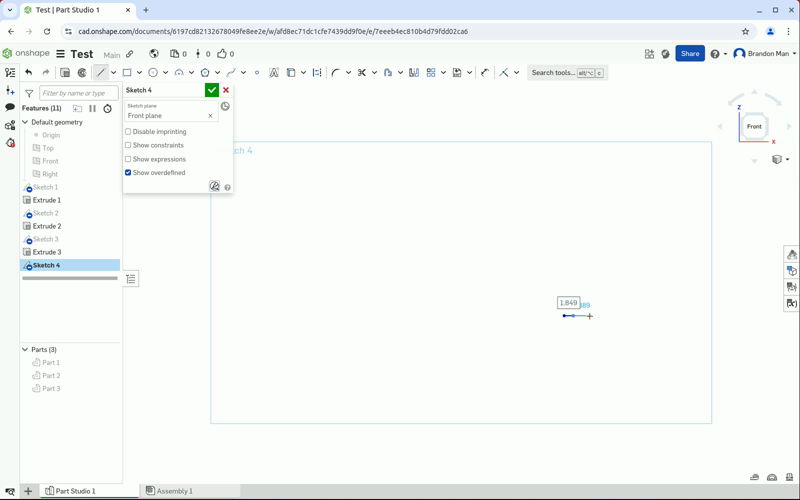
mouse_move(573, 260)
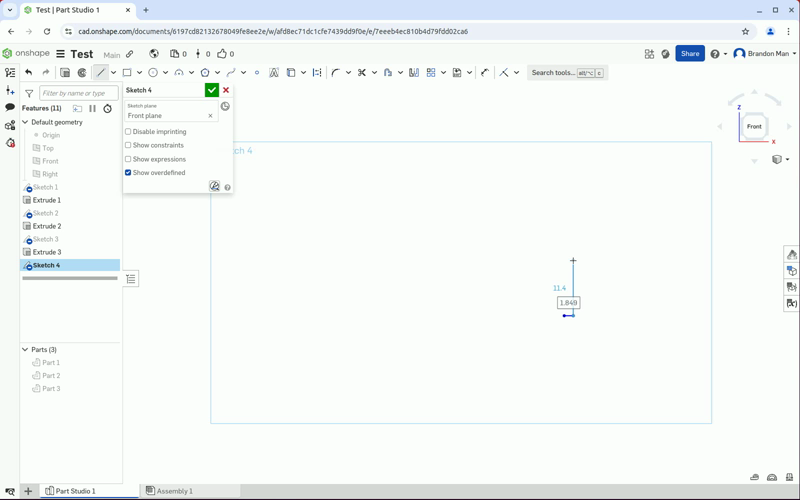
click(573, 260)
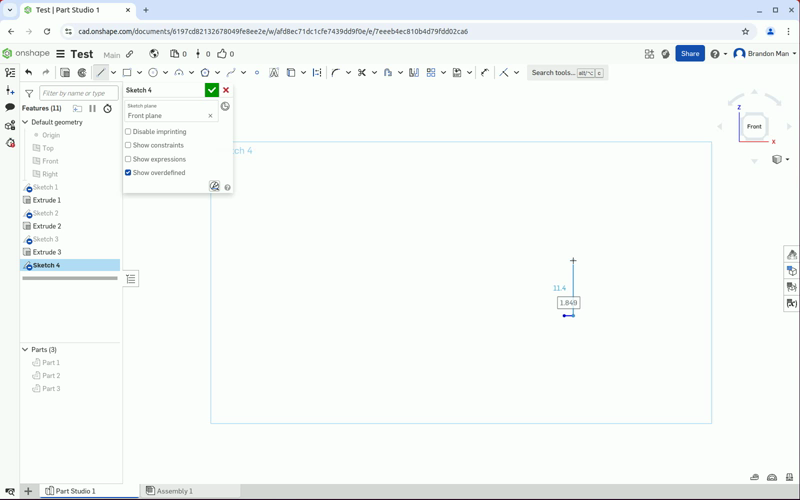
key_up(shift)
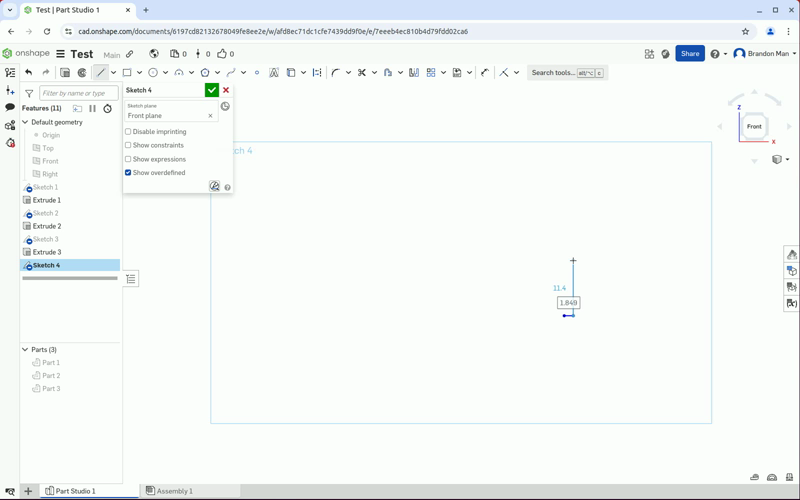
key_down(shift)
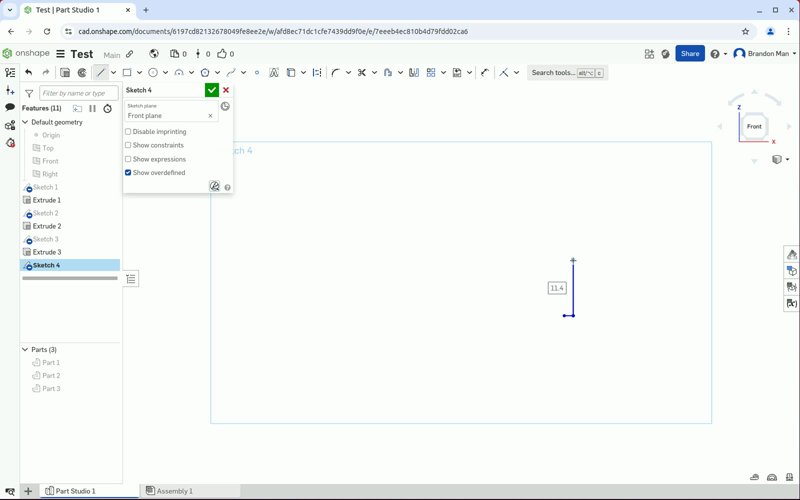
mouse_move(589, 260)
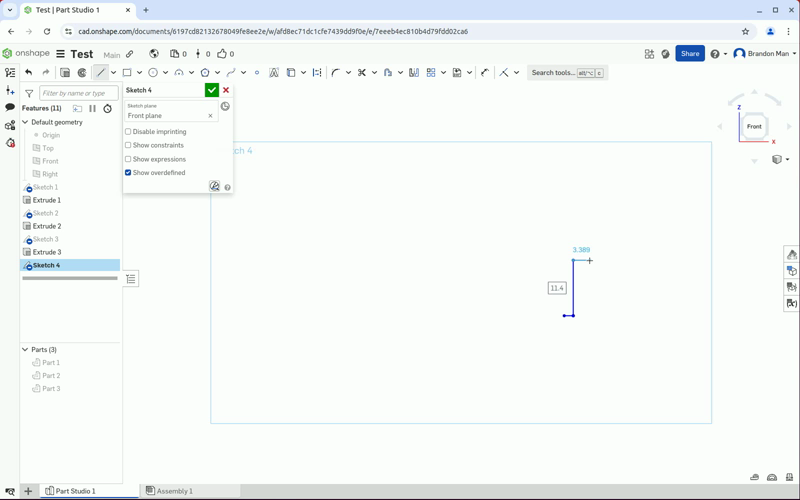
mouse_move(564, 260)
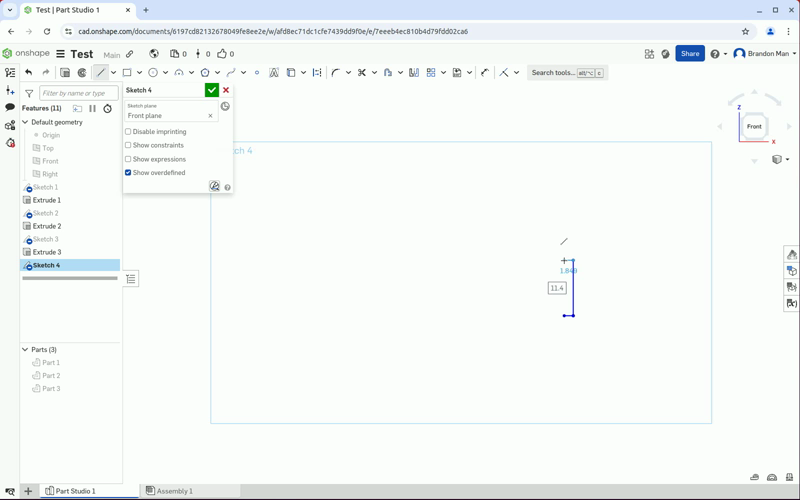
click(564, 260)
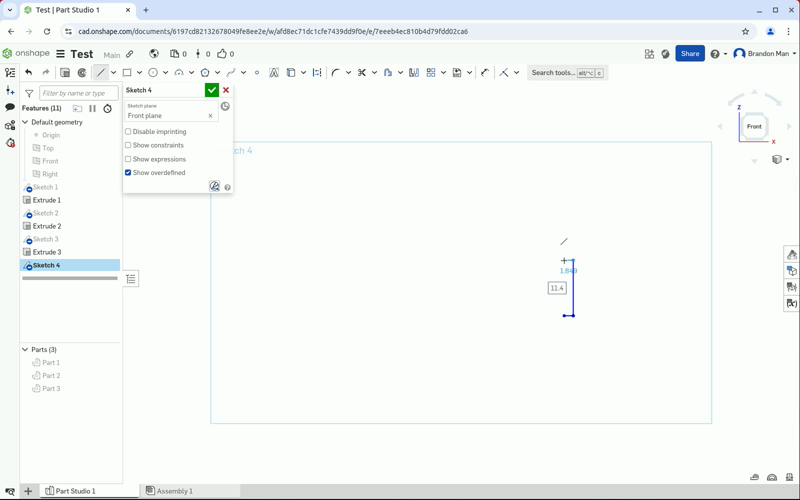
key_up(shift)
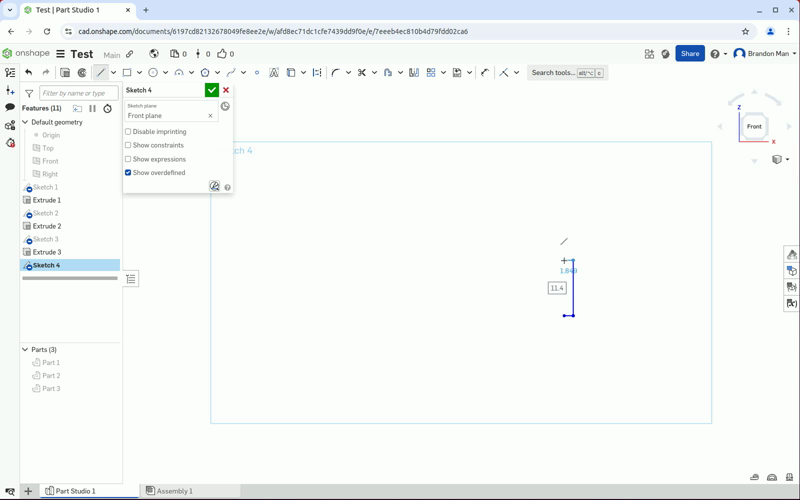
key_down(shift)
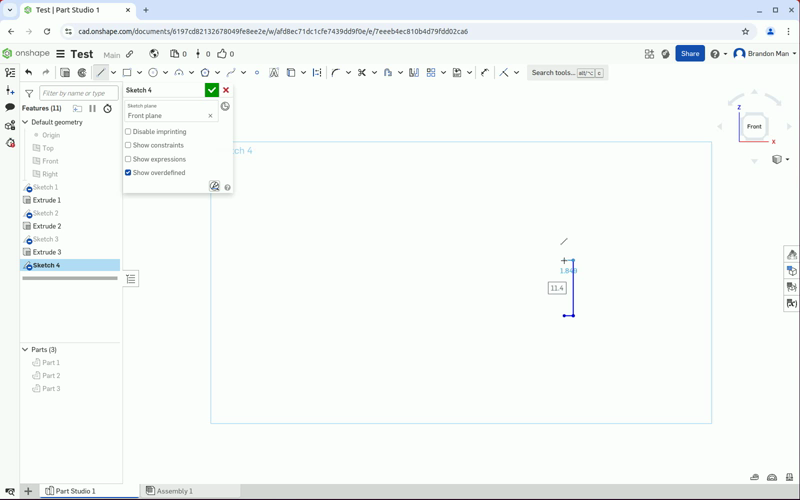
mouse_move(589, 260)
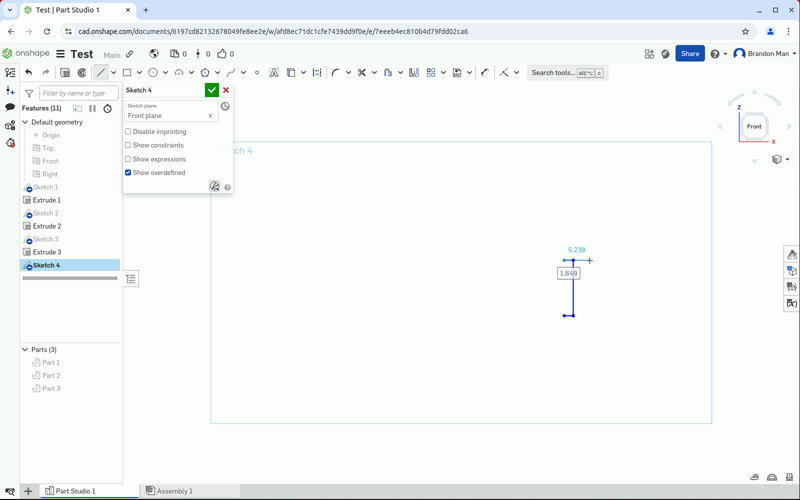
mouse_move(564, 294)
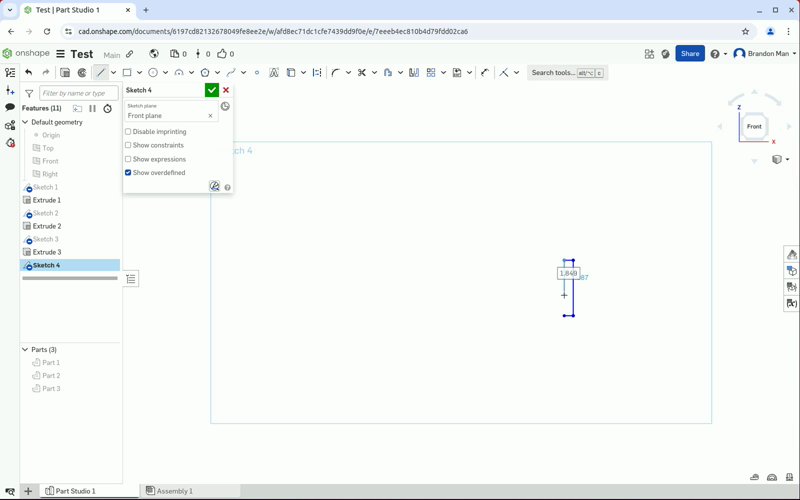
click(564, 294)
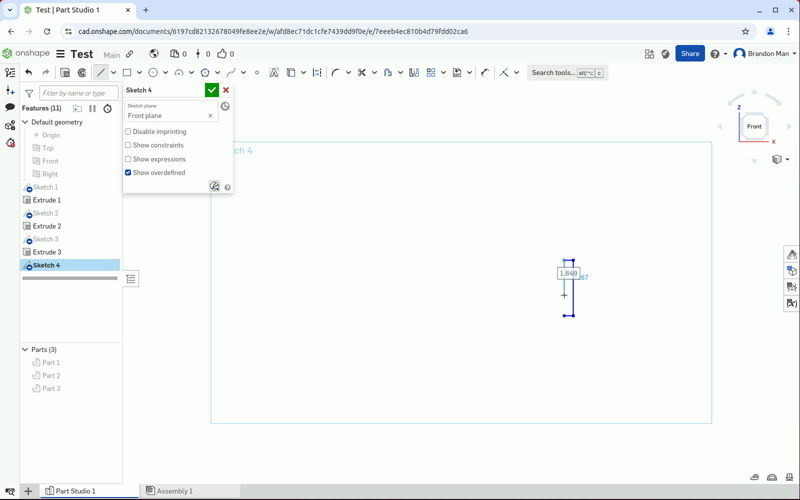
key_up(shift)
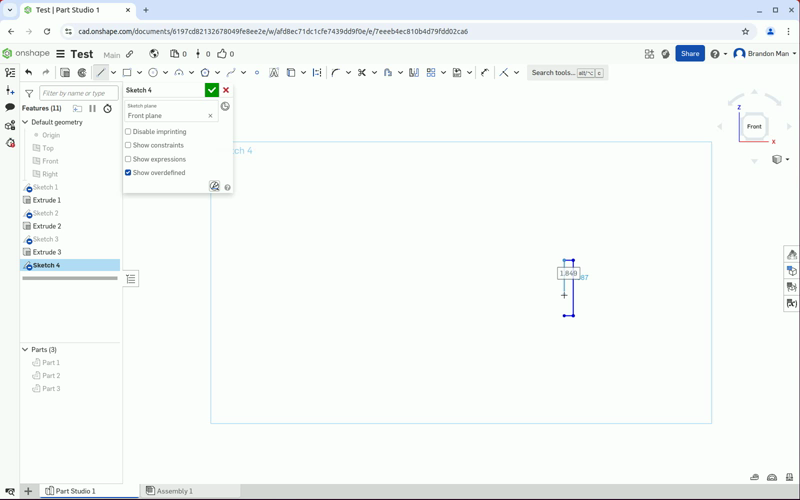
key_down(shift)
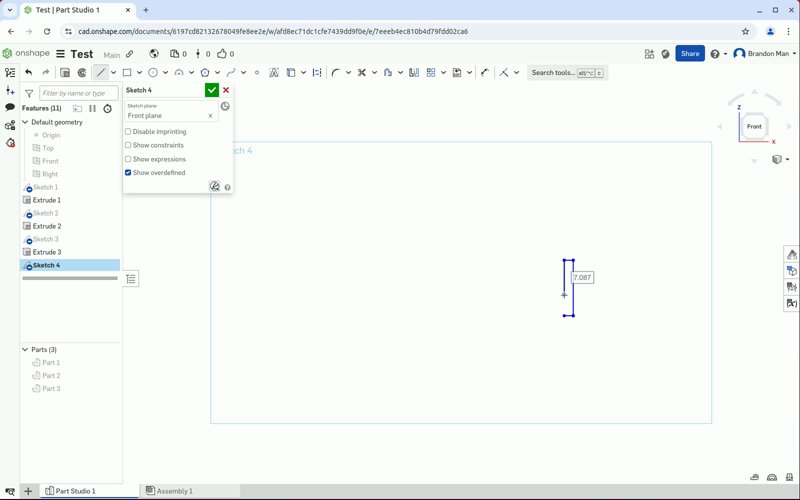
mouse_move(589, 294)
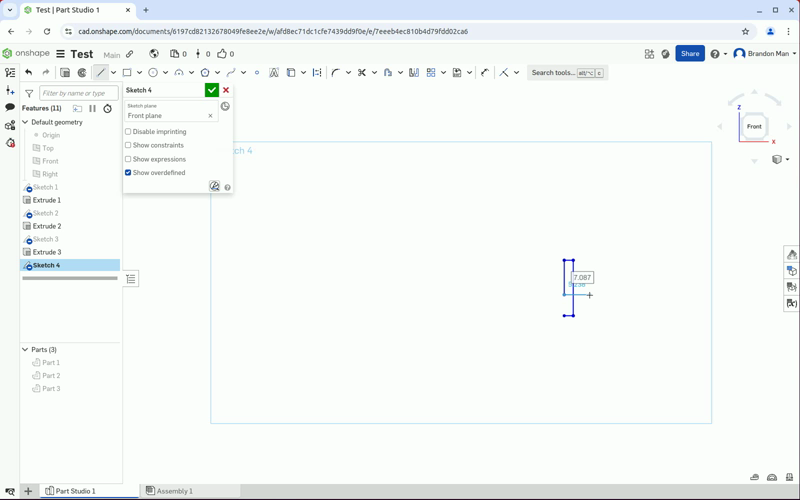
mouse_move(564, 301)
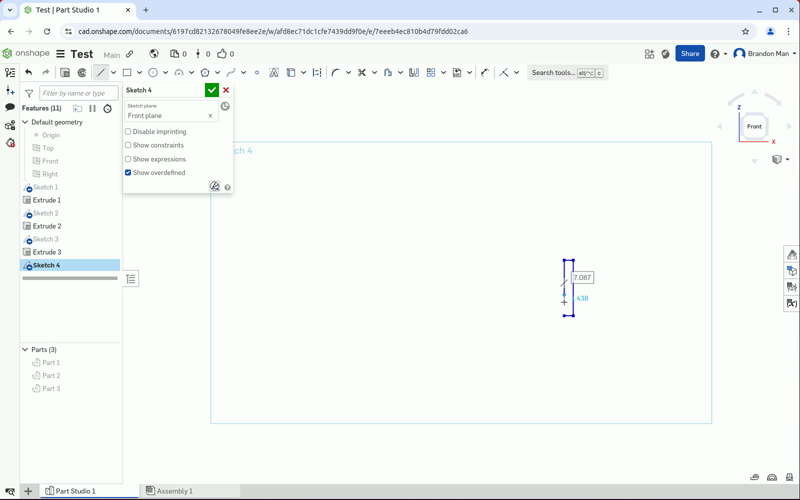
scroll(6)
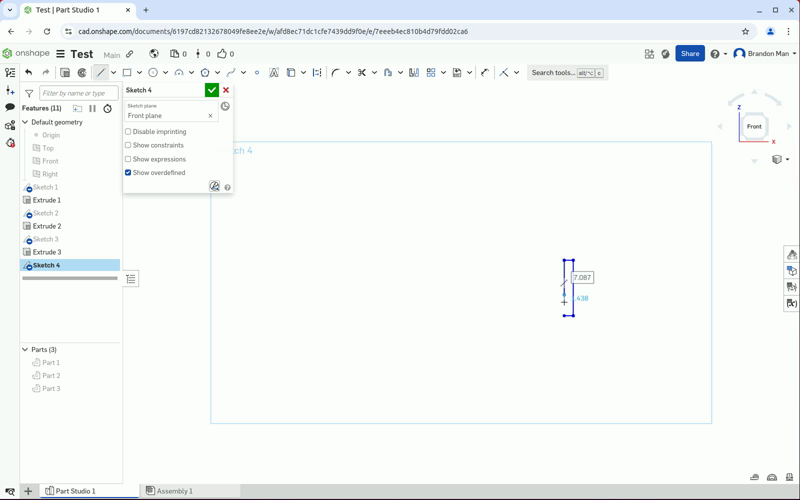
scroll(6)
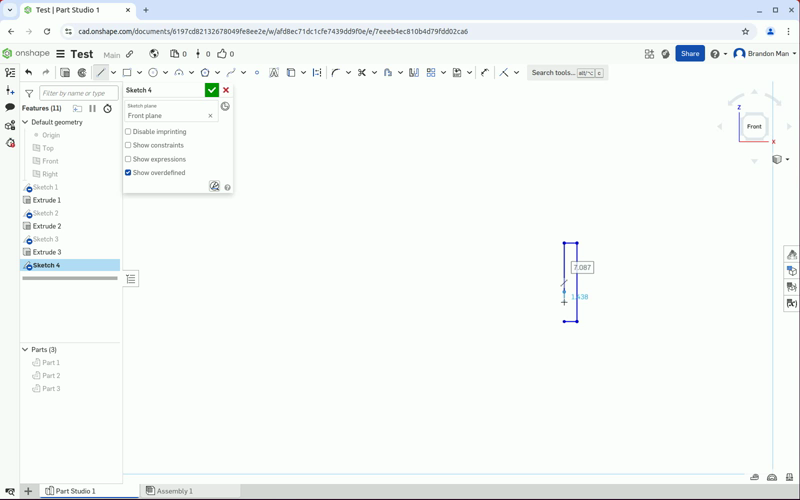
scroll(6)
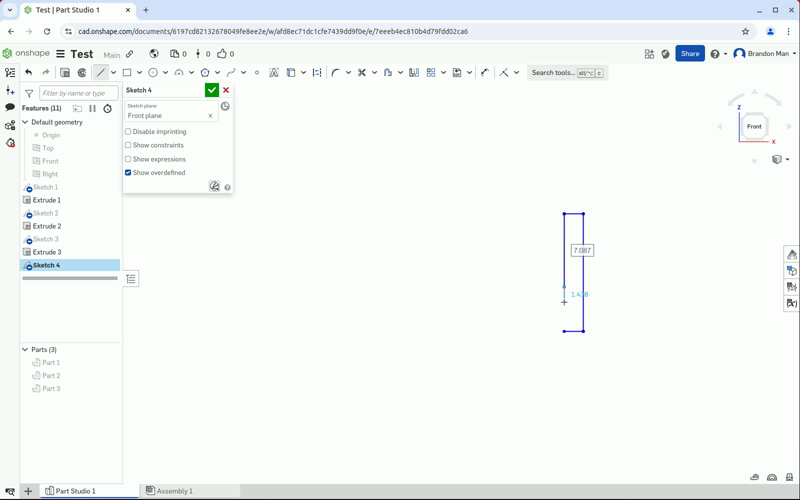
scroll(6)
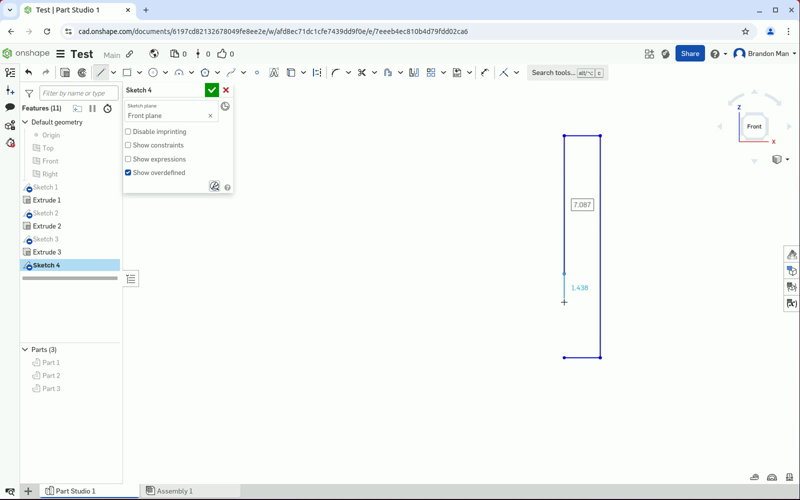
scroll(6)
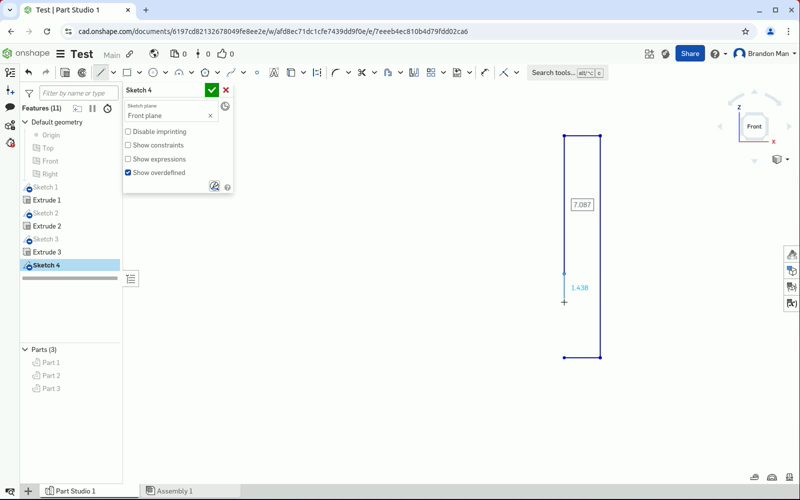
scroll(6)
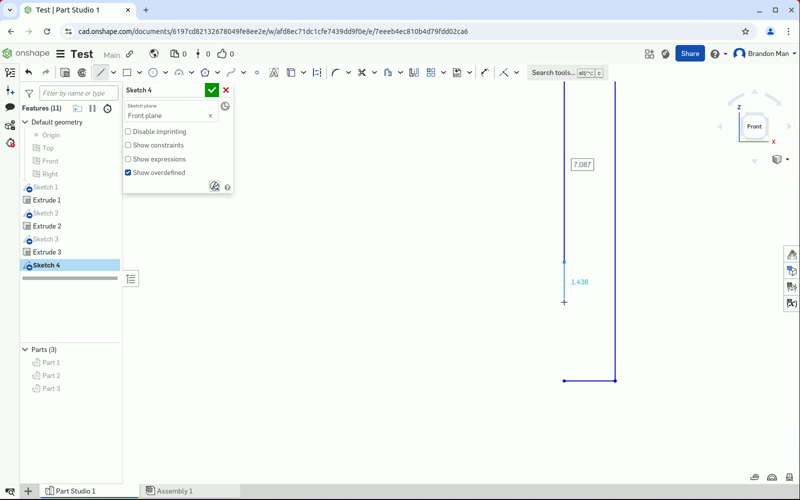
scroll(6)
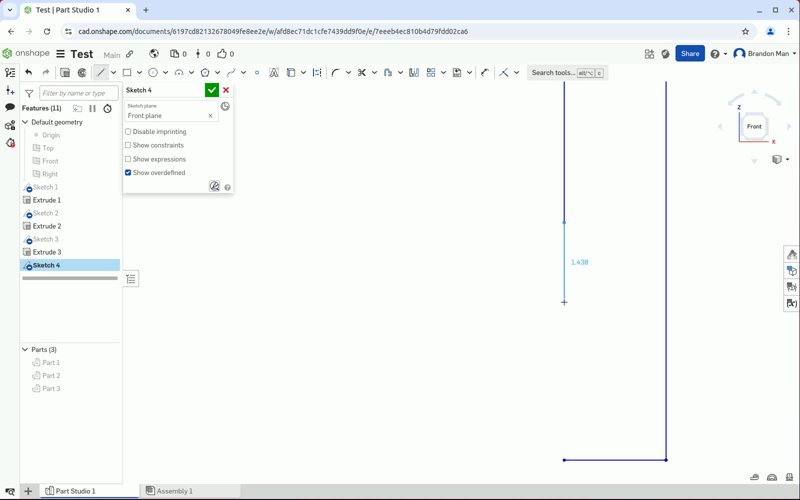
click(564, 301)
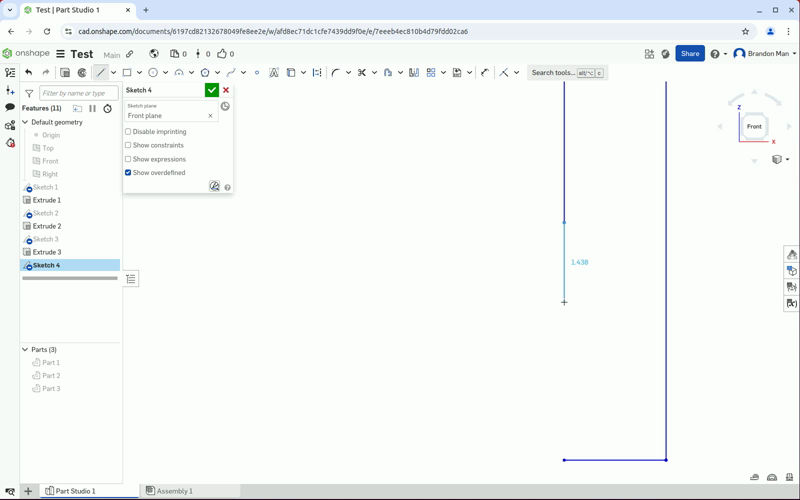
scroll(-6)
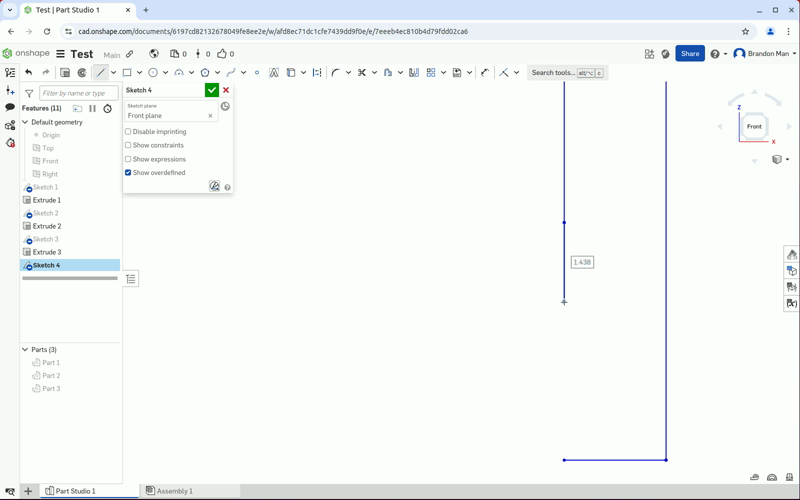
scroll(-6)
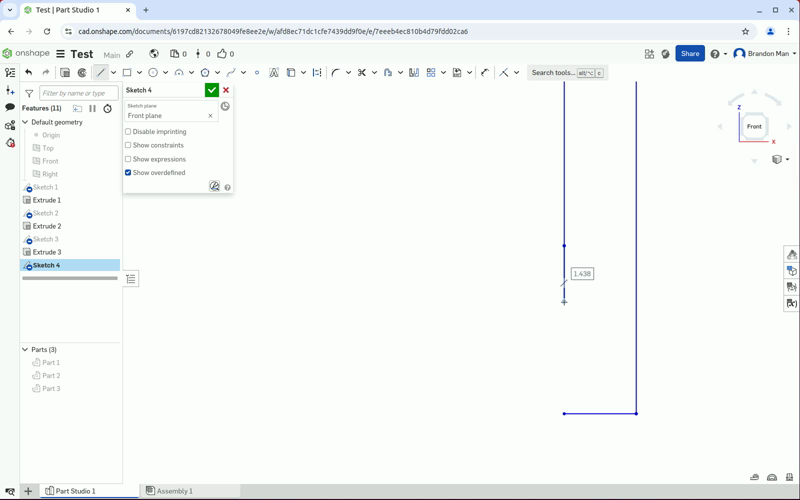
scroll(-6)
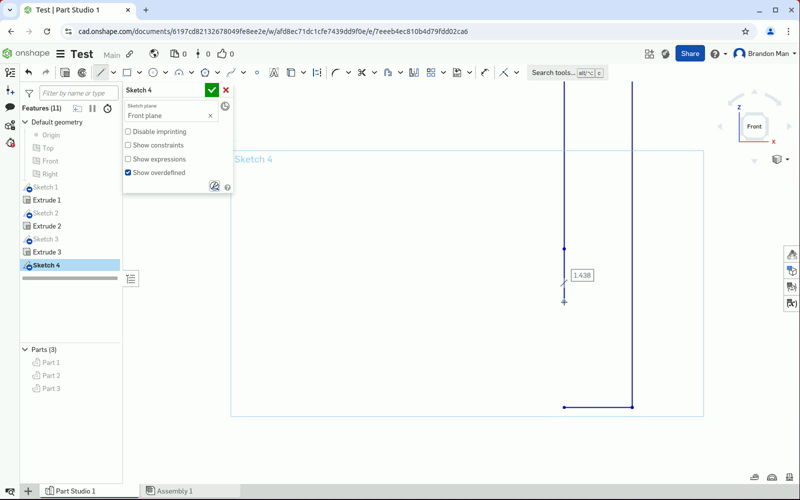
scroll(-6)
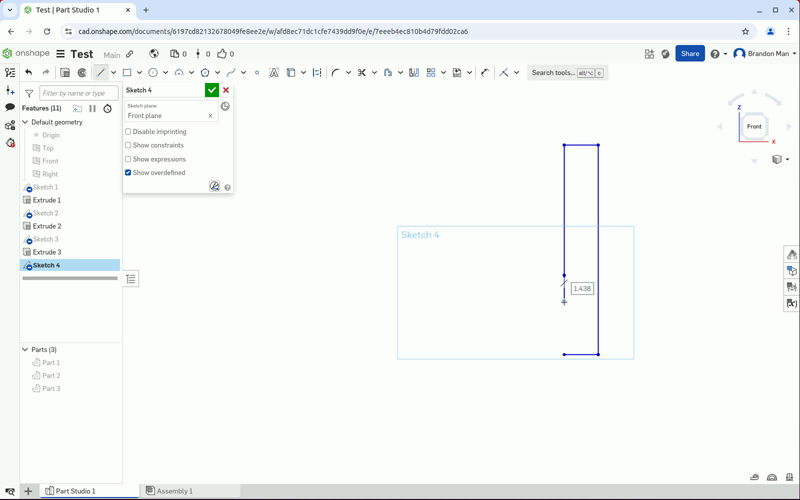
scroll(-6)
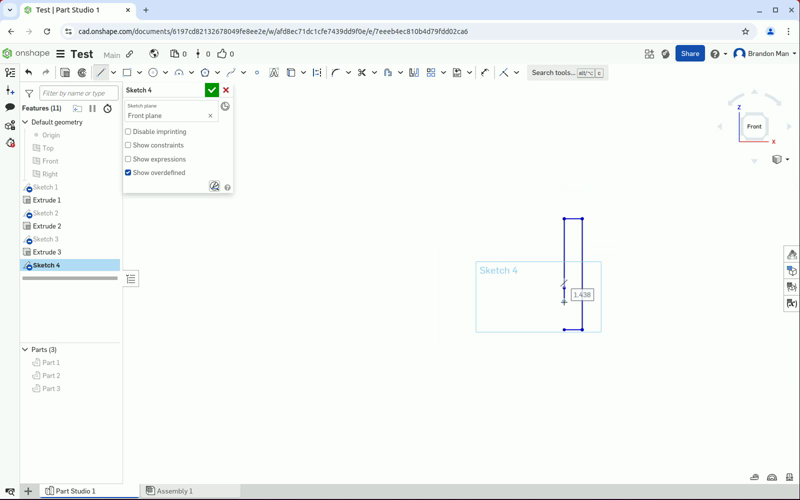
scroll(-6)
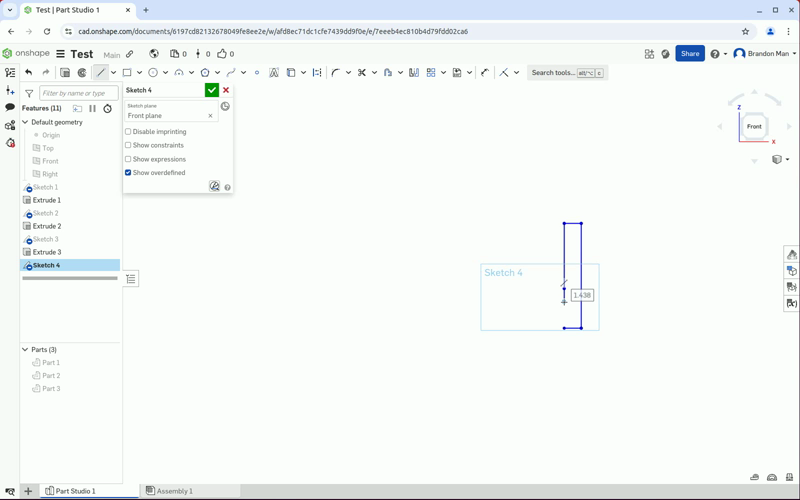
scroll(-6)
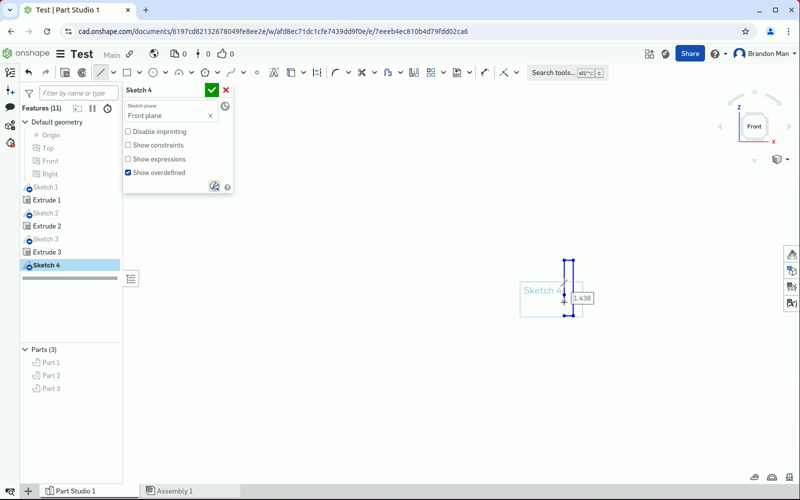
key_up(shift)
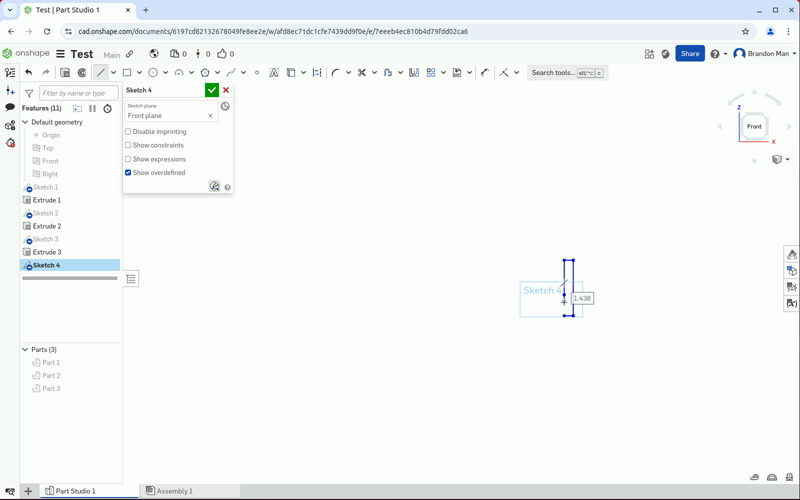
key_down(shift)
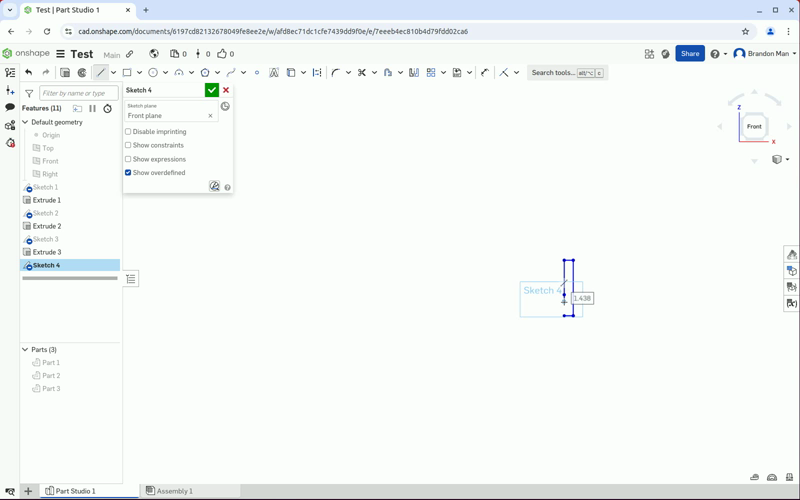
mouse_move(589, 301)
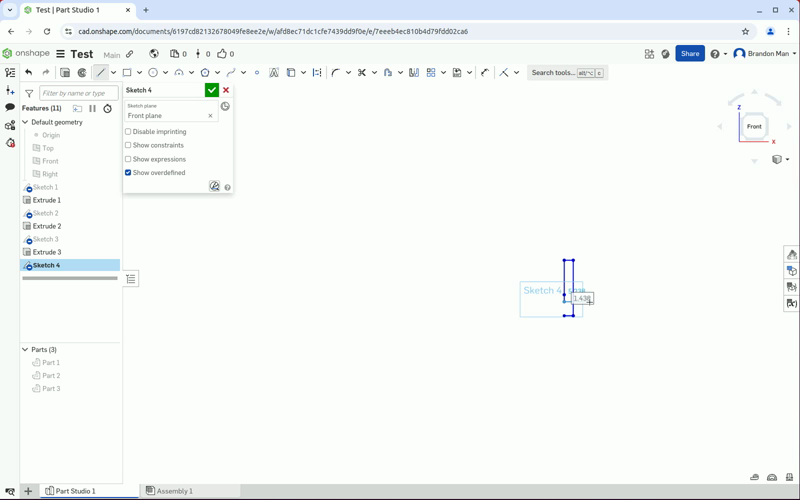
mouse_move(564, 308)
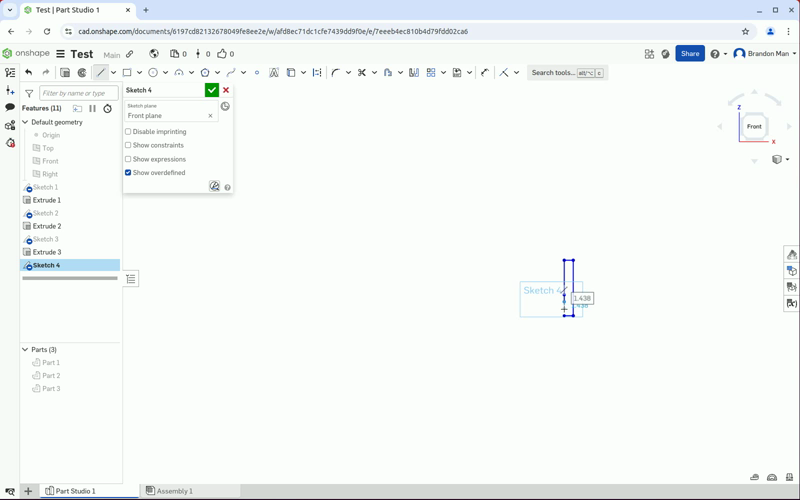
scroll(6)
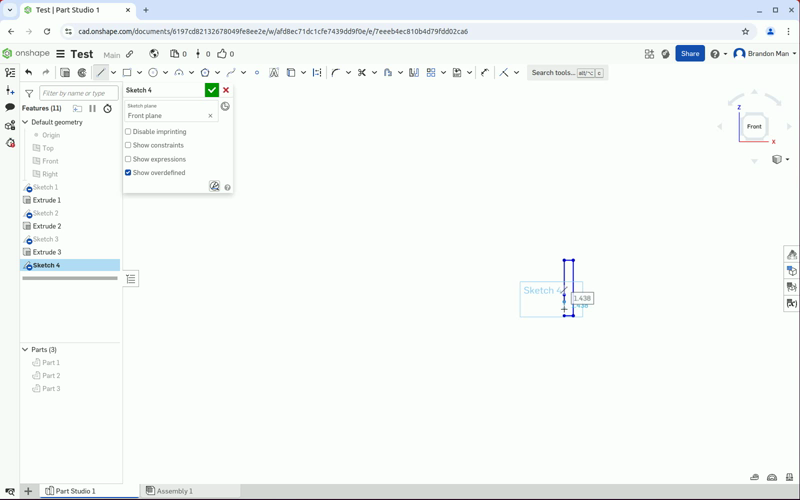
scroll(6)
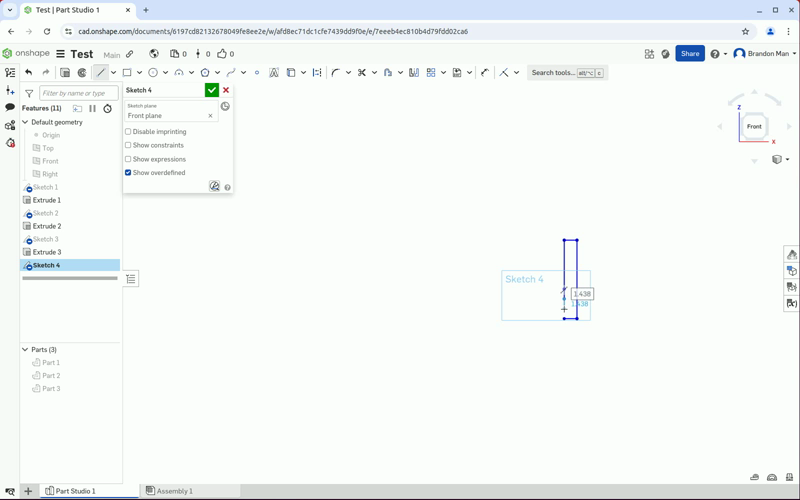
scroll(6)
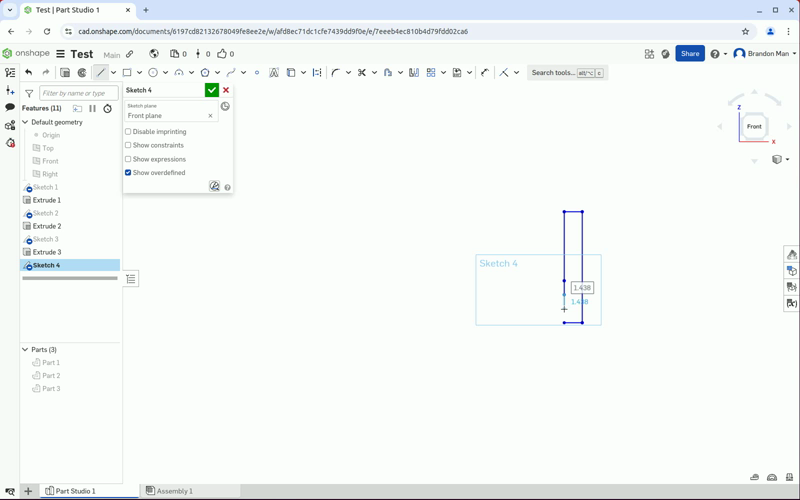
scroll(6)
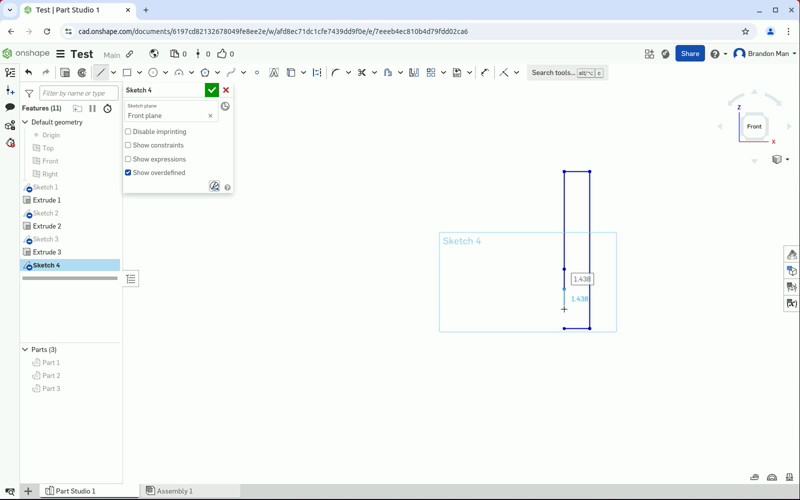
scroll(6)
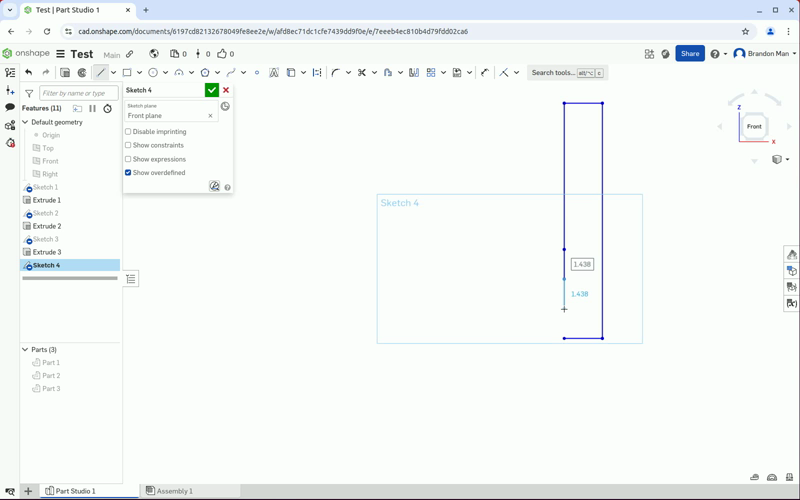
scroll(6)
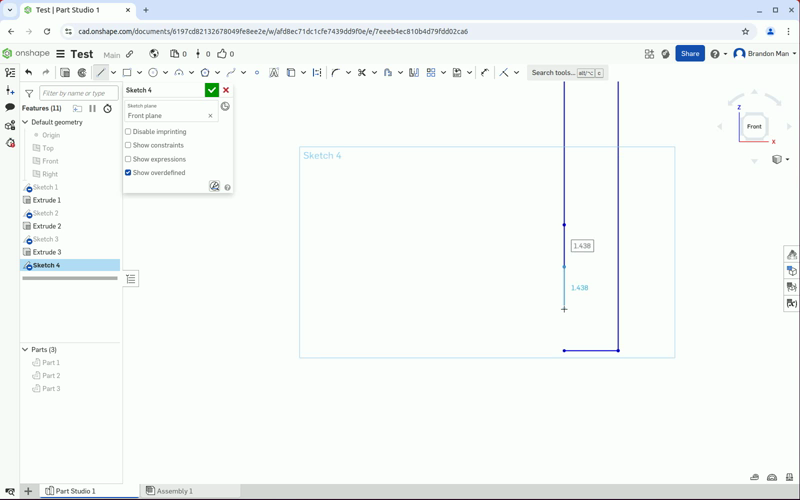
scroll(6)
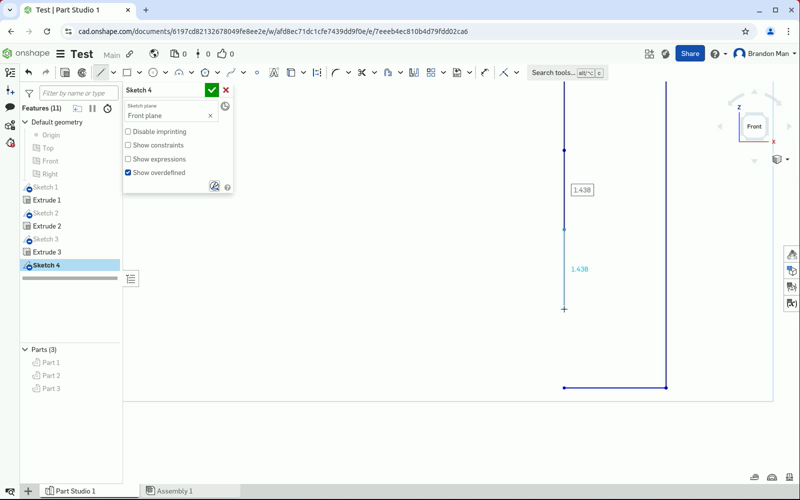
click(564, 308)
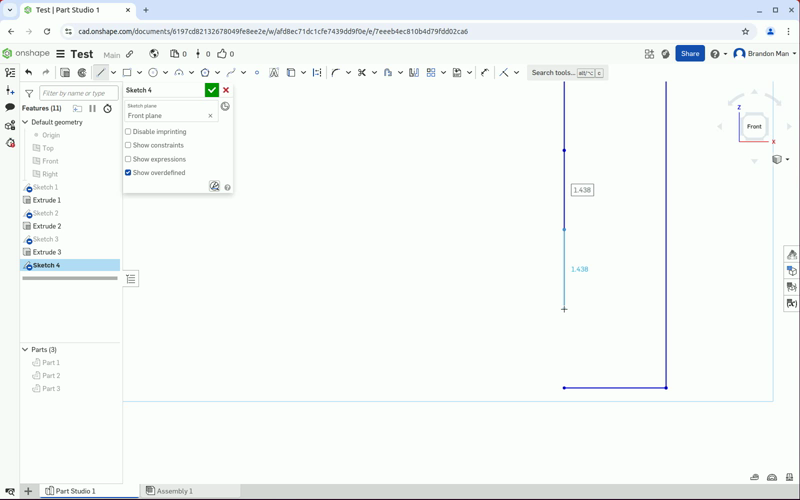
scroll(-6)
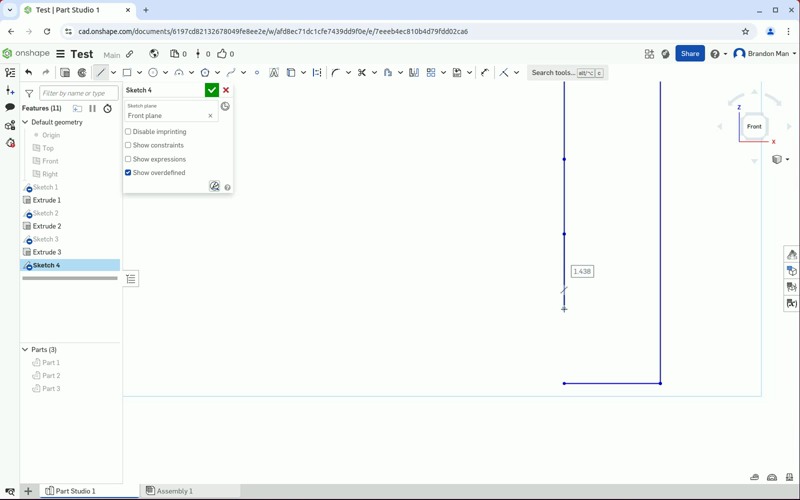
scroll(-6)
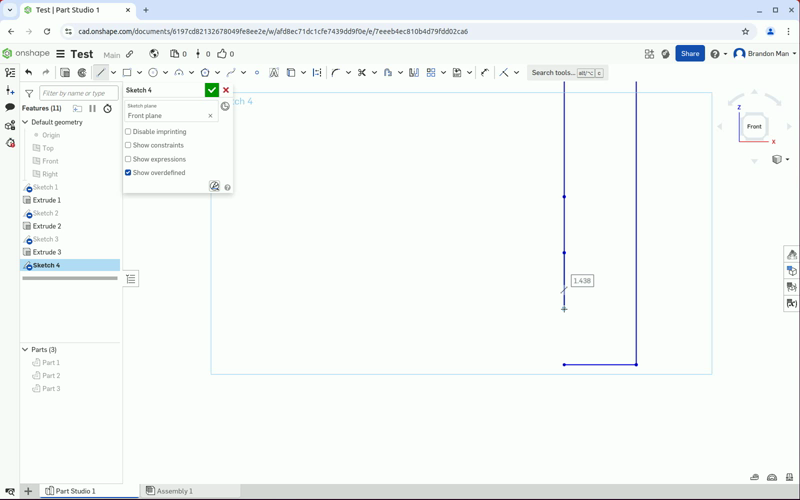
scroll(-6)
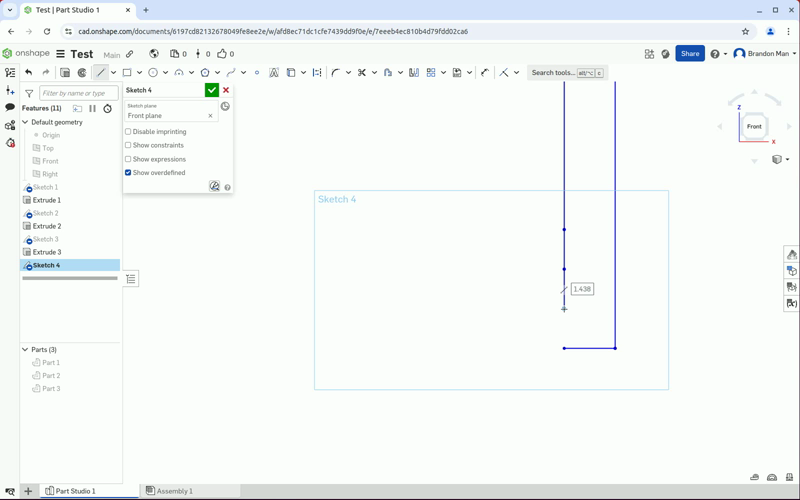
scroll(-6)
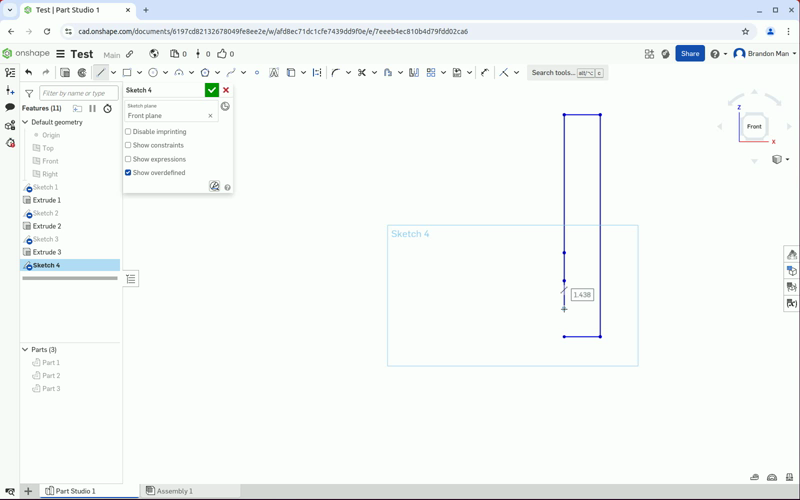
scroll(-6)
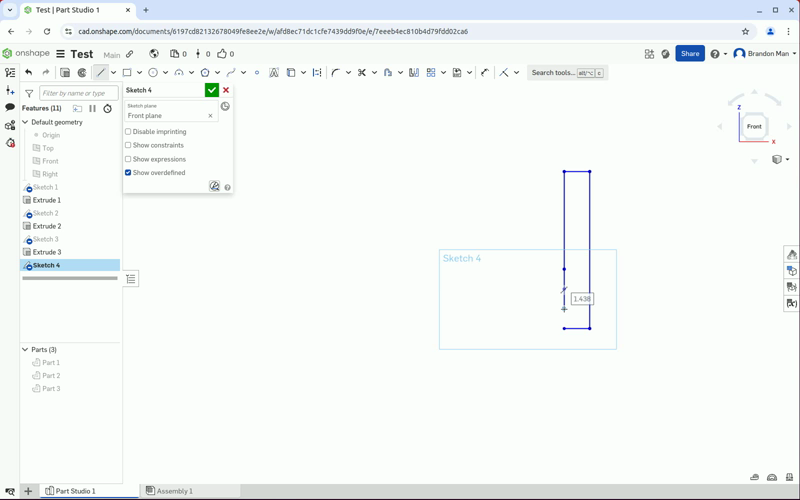
scroll(-6)
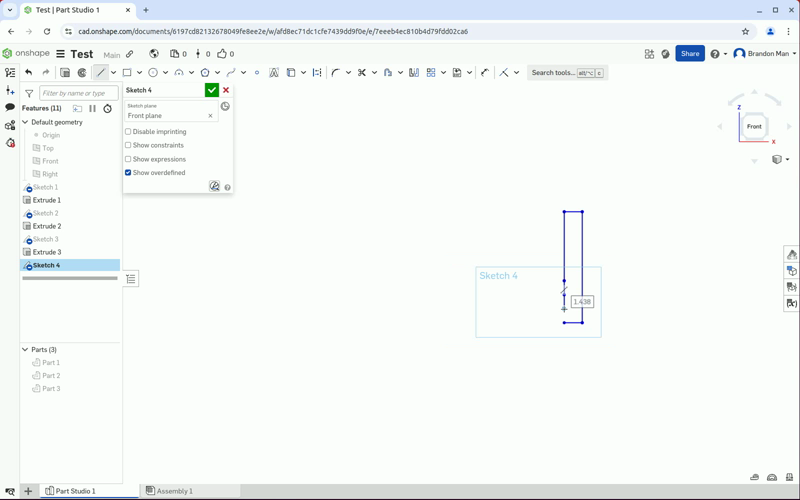
scroll(-6)
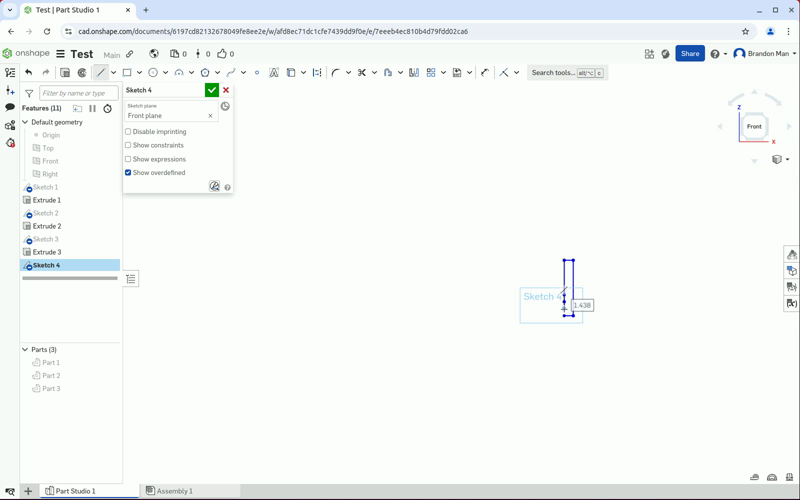
key_up(shift)
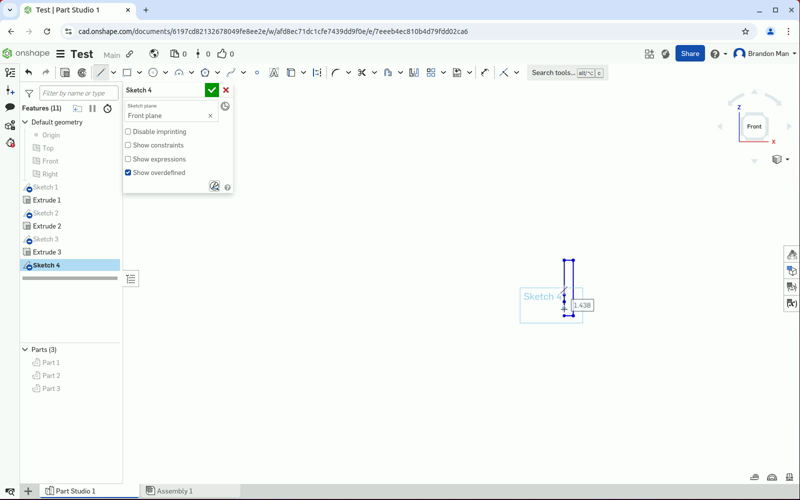
mouse_move(589, 308)
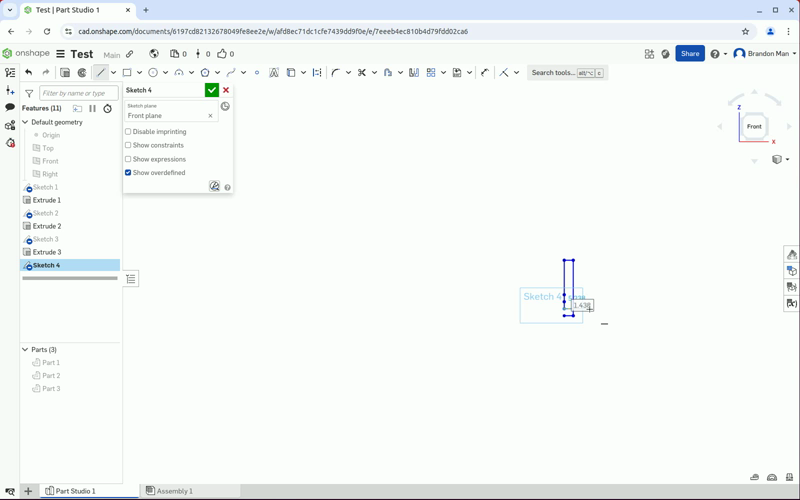
key_down(shift)
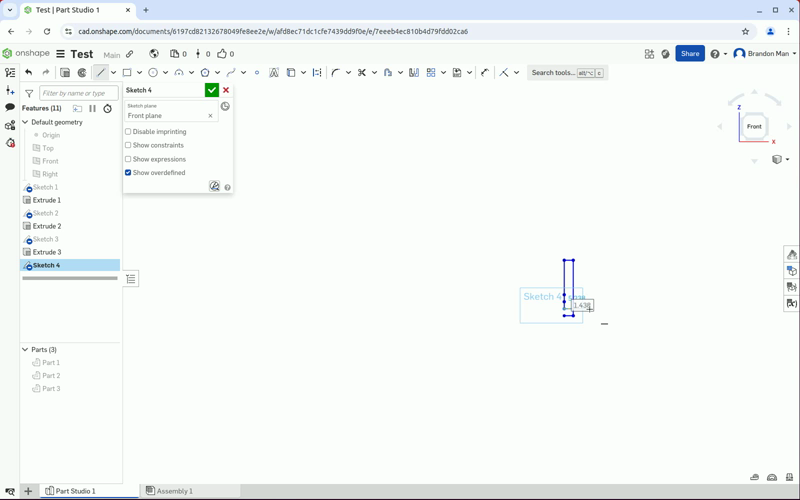
mouse_move(564, 315)
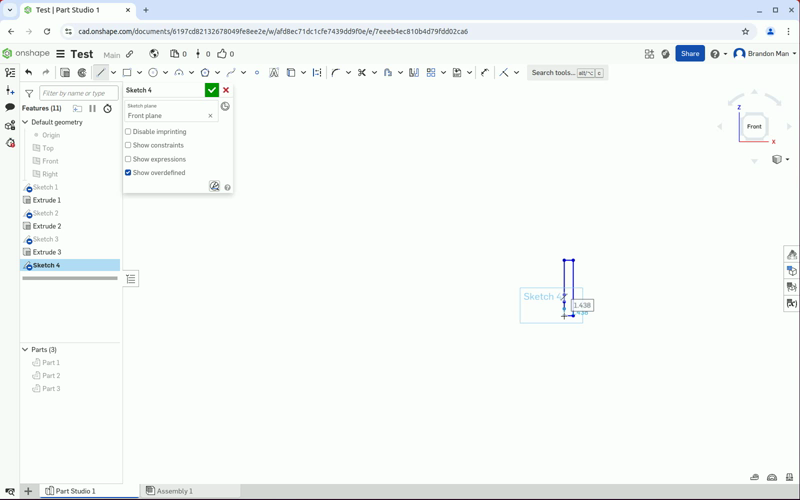
scroll(6)
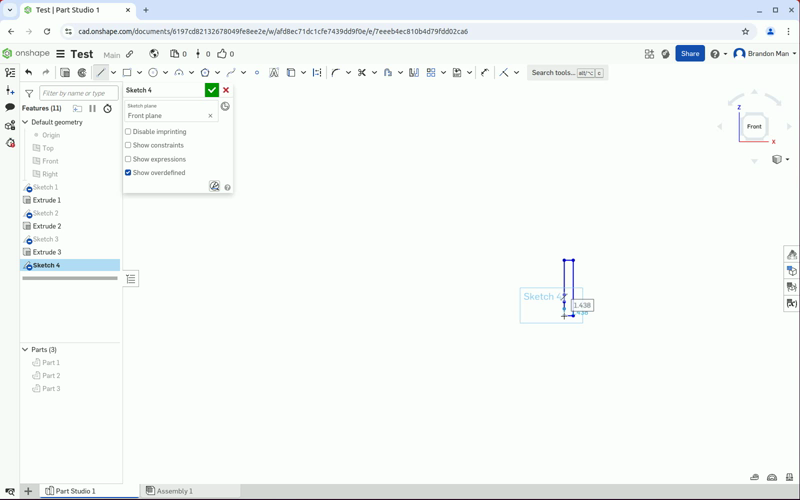
scroll(6)
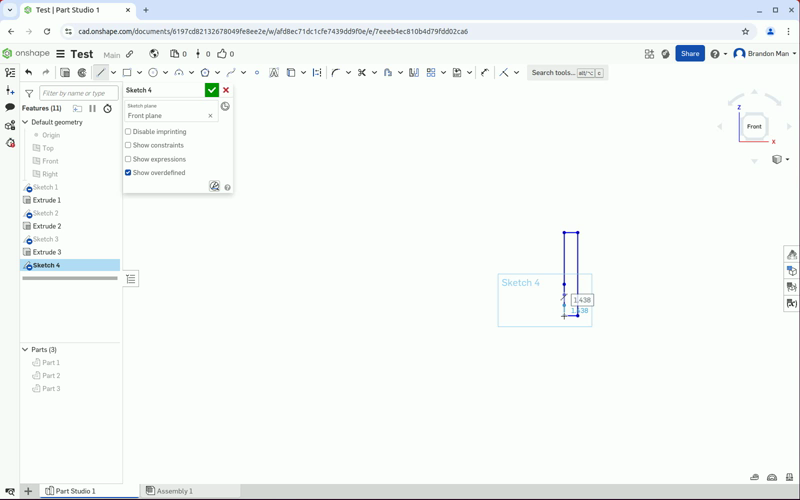
scroll(6)
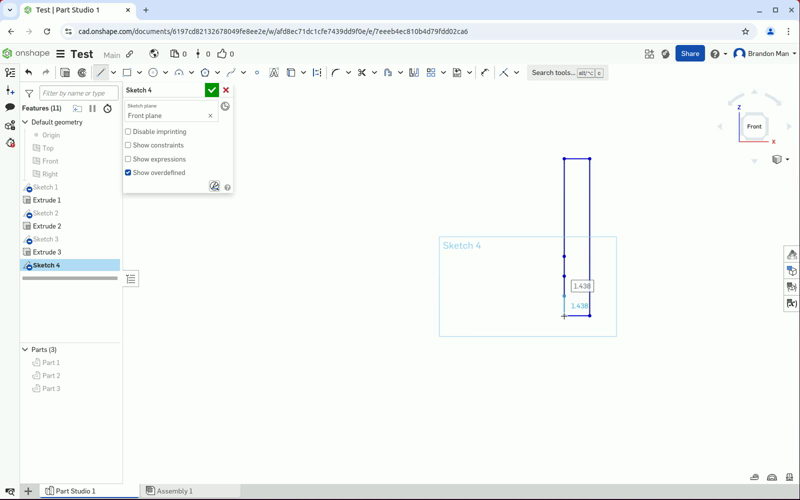
scroll(6)
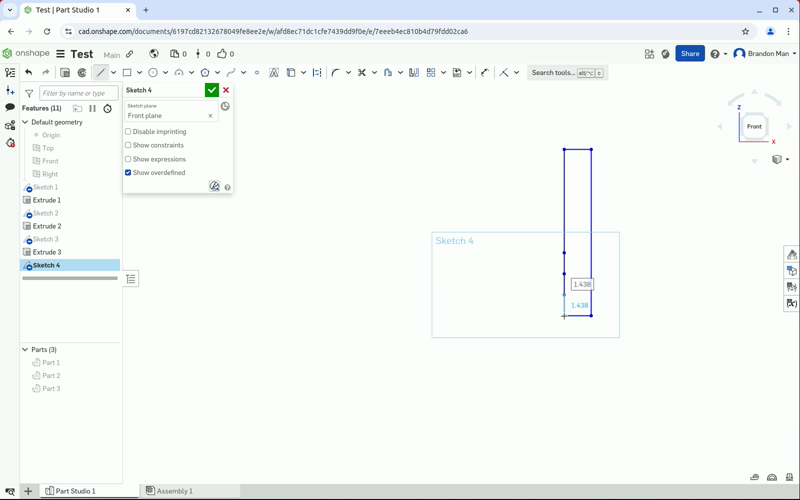
scroll(6)
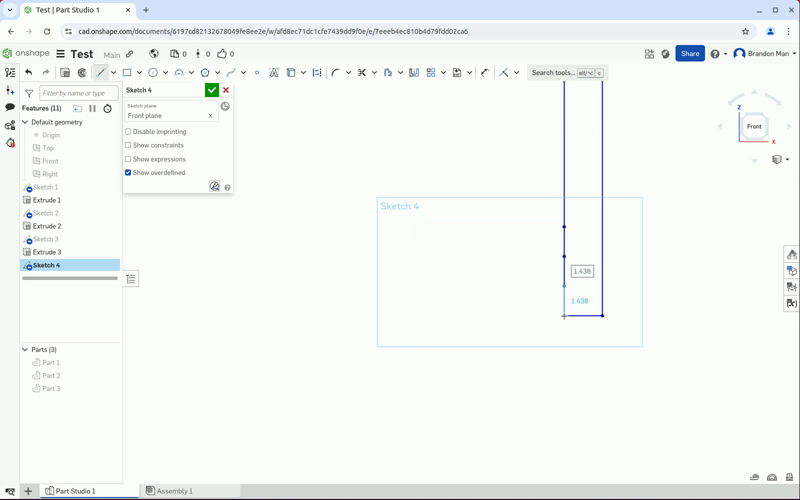
scroll(6)
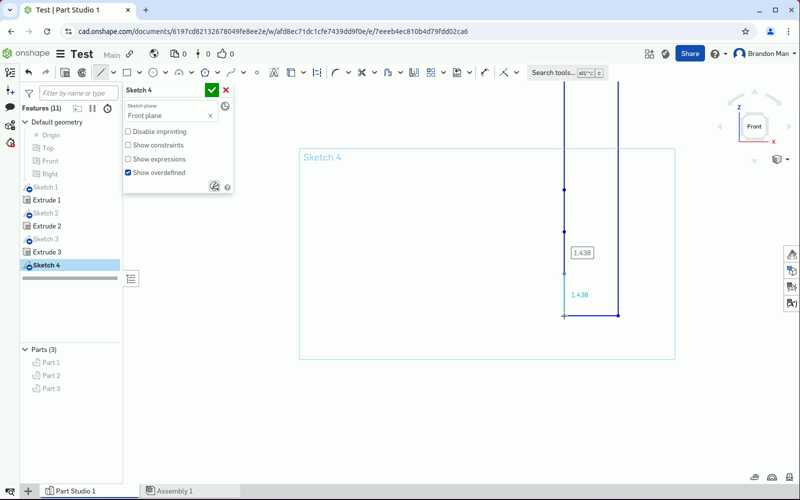
scroll(6)
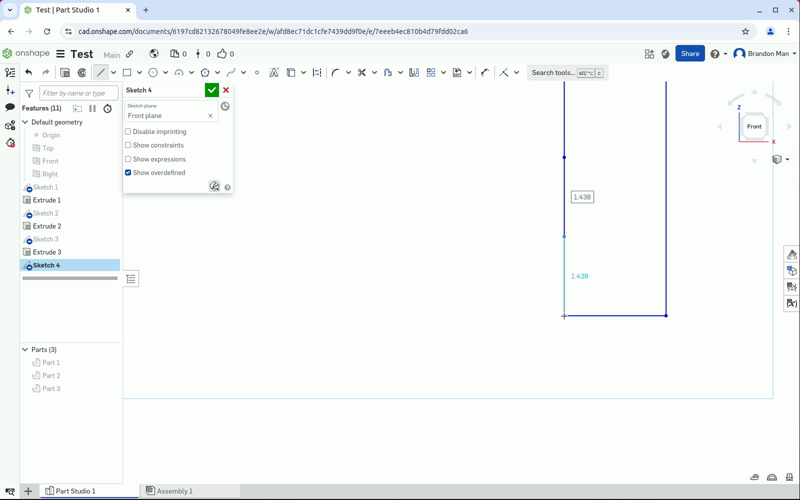
key_up(shift)
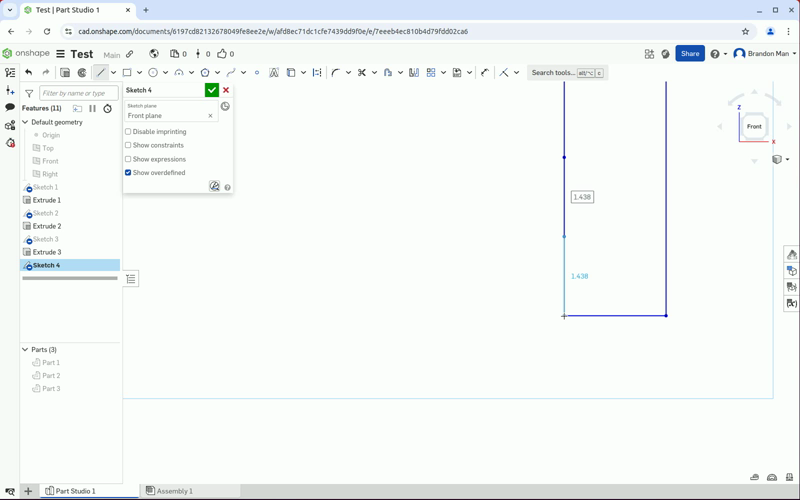
click(564, 315)
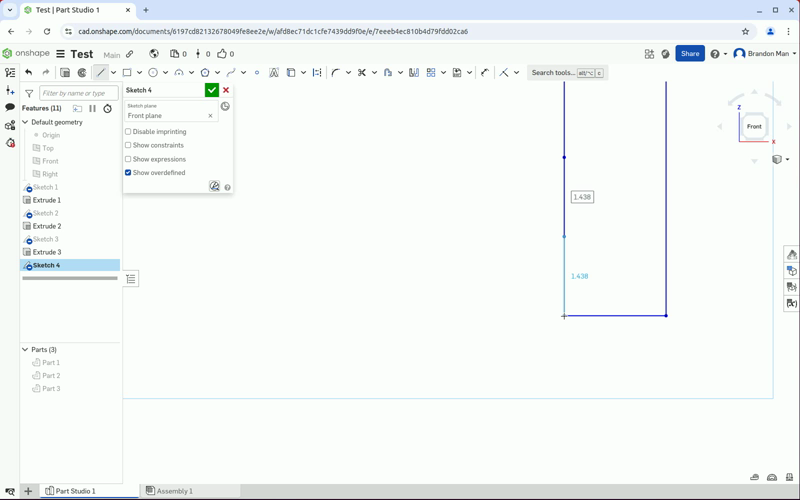
scroll(-6)
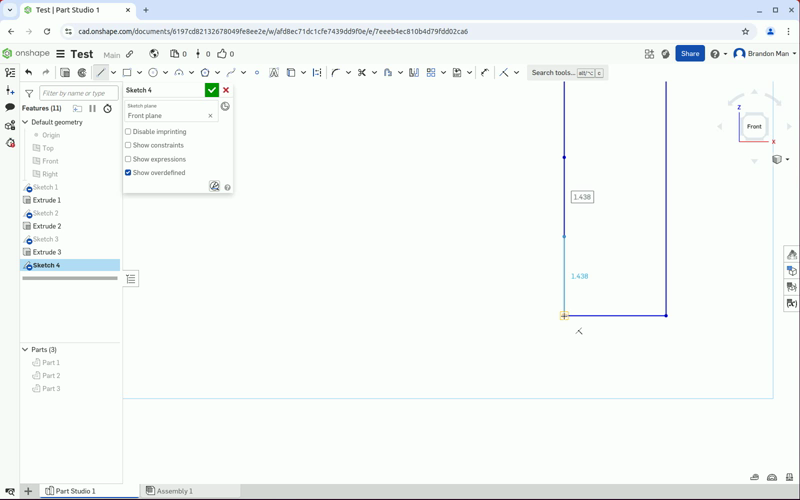
scroll(-6)
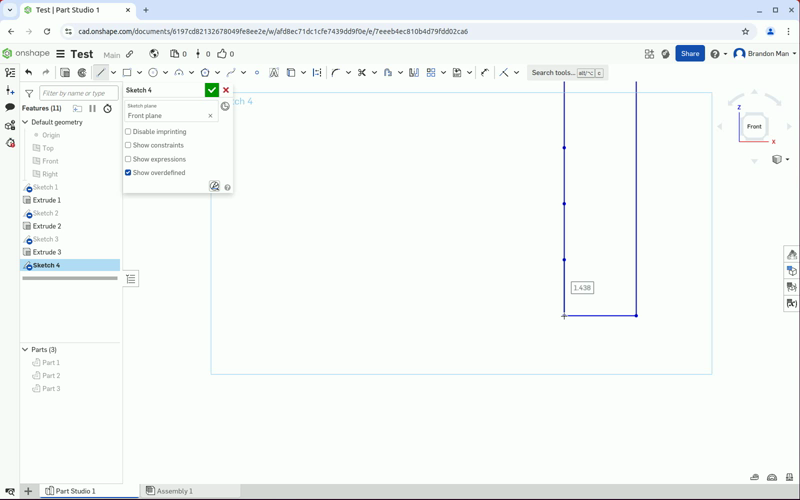
scroll(-6)
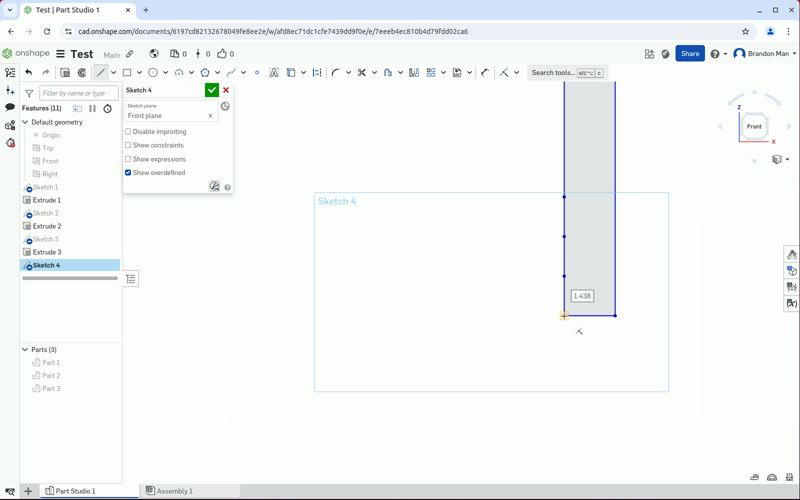
scroll(-6)
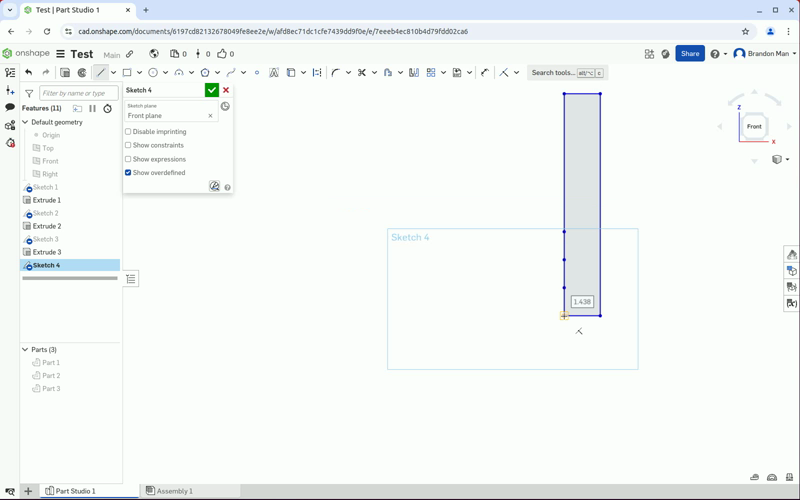
scroll(-6)
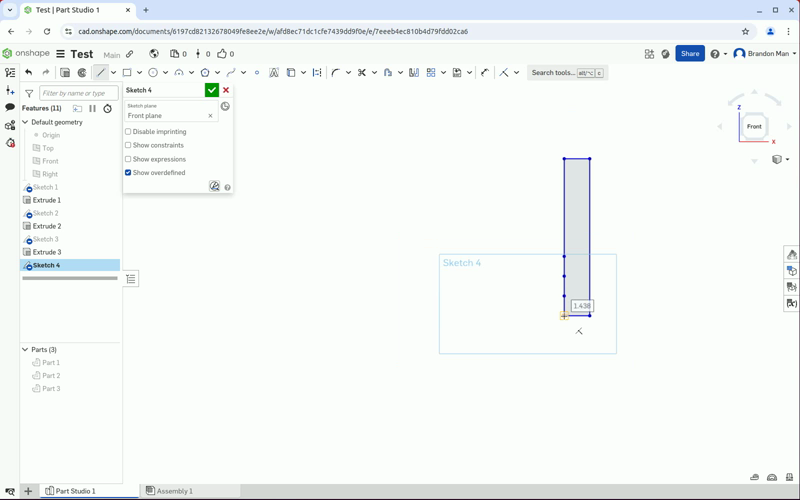
scroll(-6)
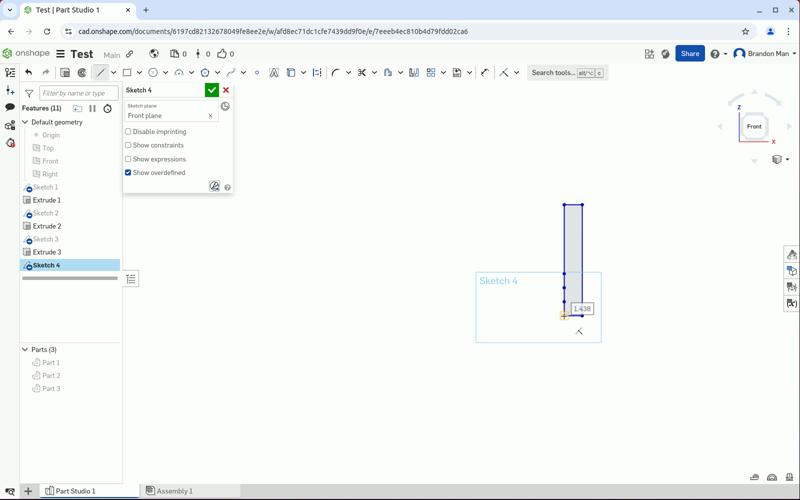
scroll(-6)
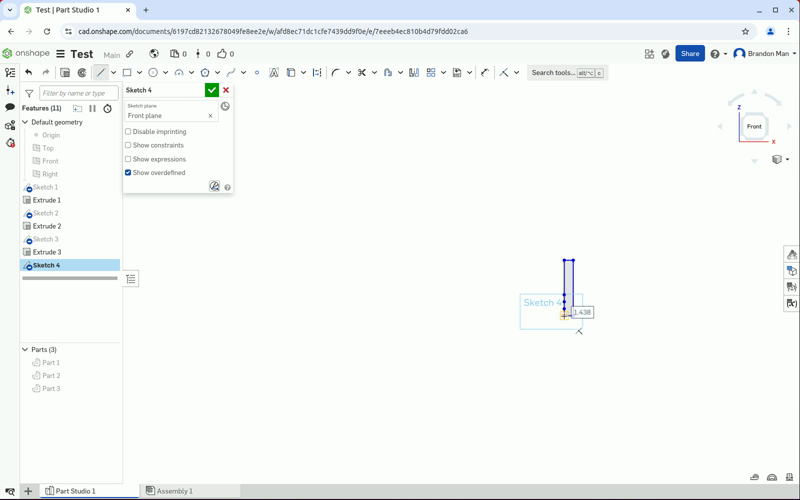
key(esc)
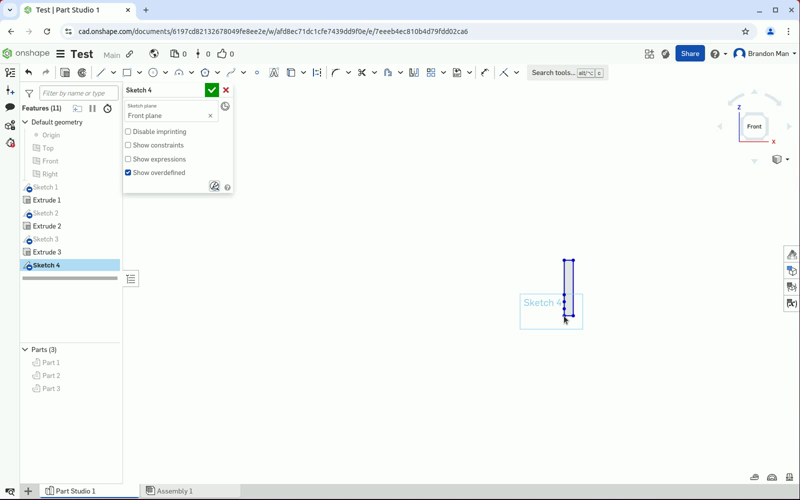
mouse_move(571, 298)
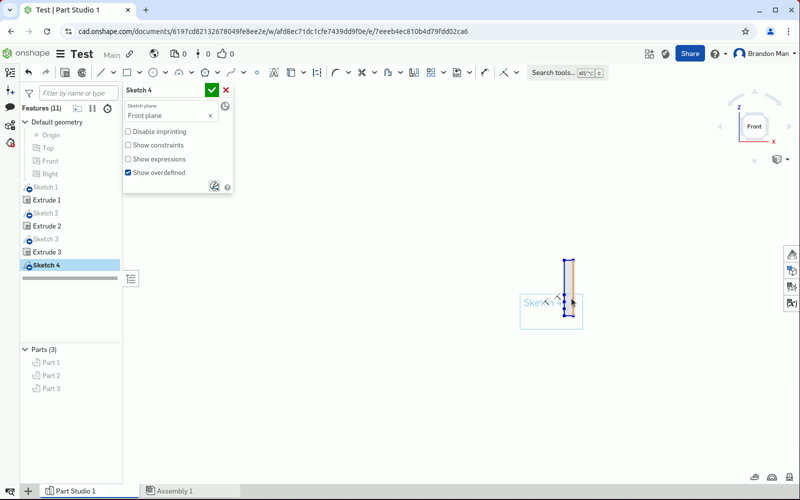
scroll(6)
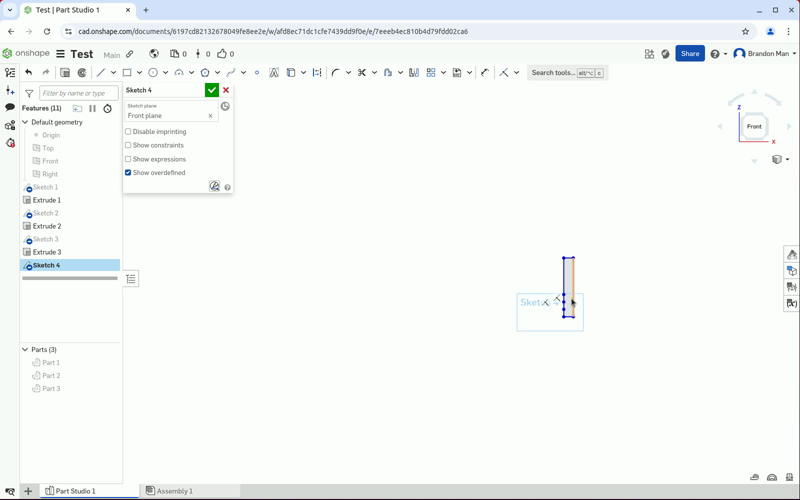
scroll(6)
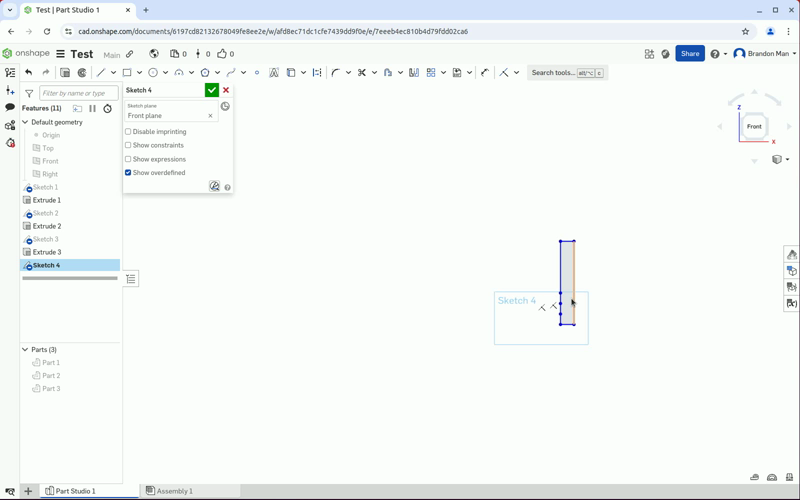
scroll(6)
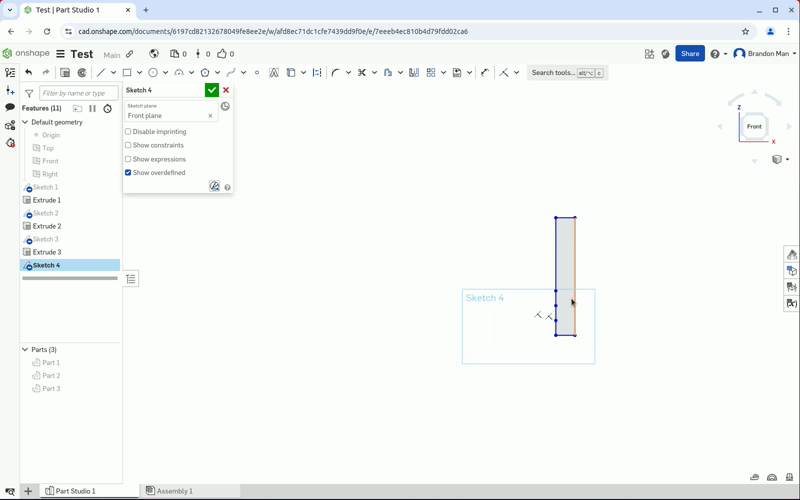
scroll(6)
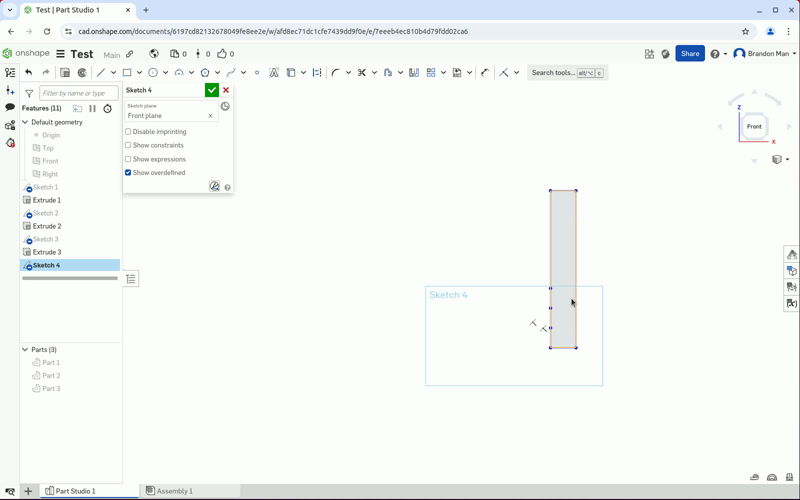
scroll(6)
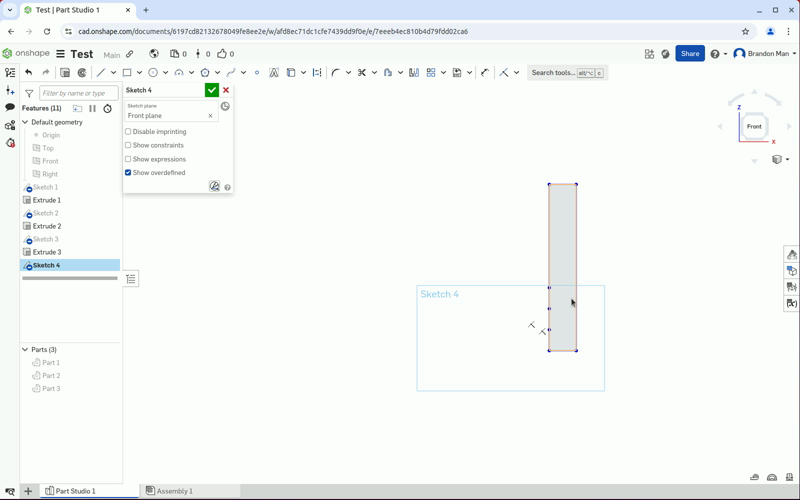
scroll(6)
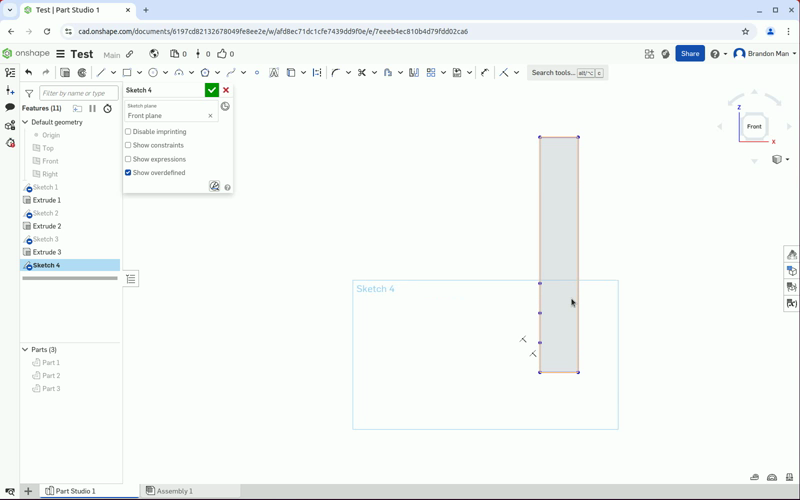
scroll(6)
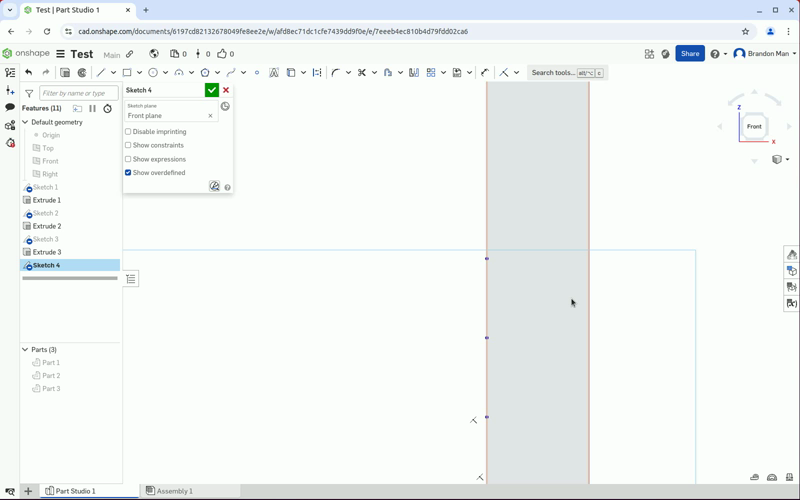
click(571, 298)
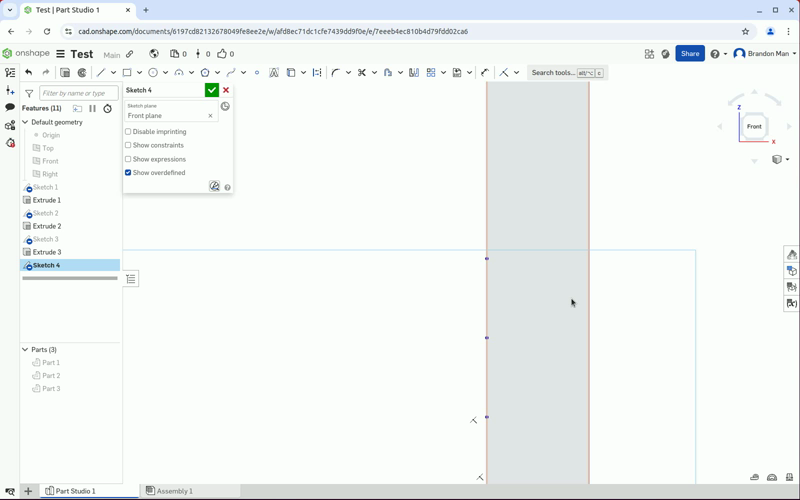
scroll(-6)
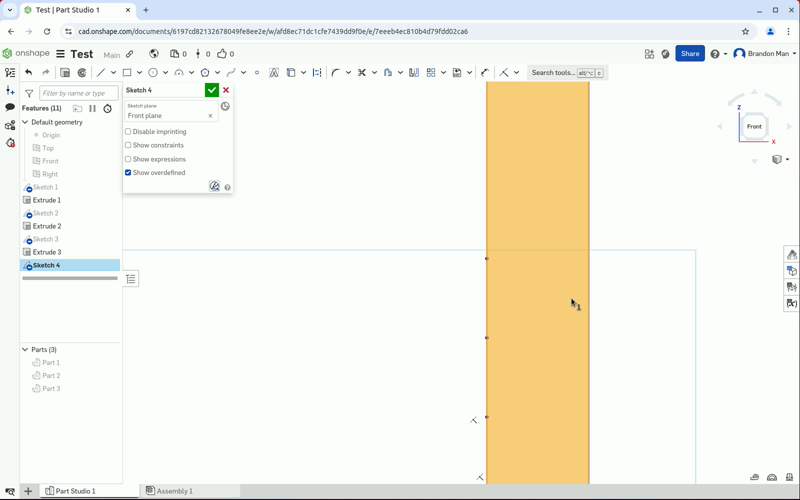
scroll(-6)
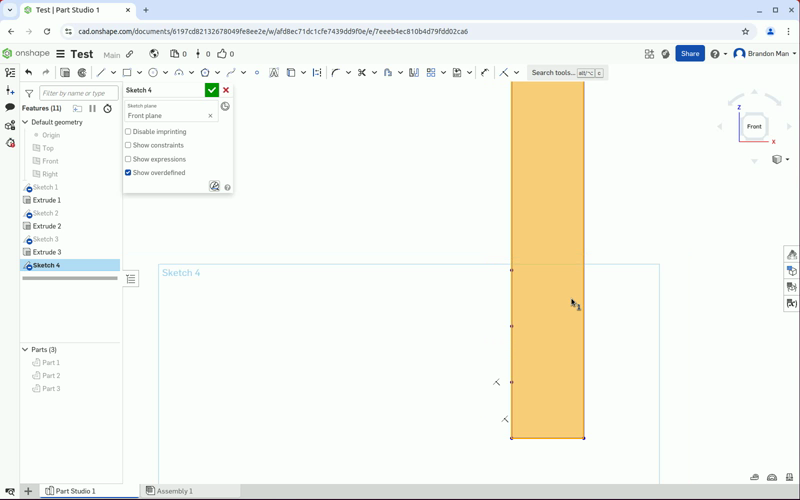
scroll(-6)
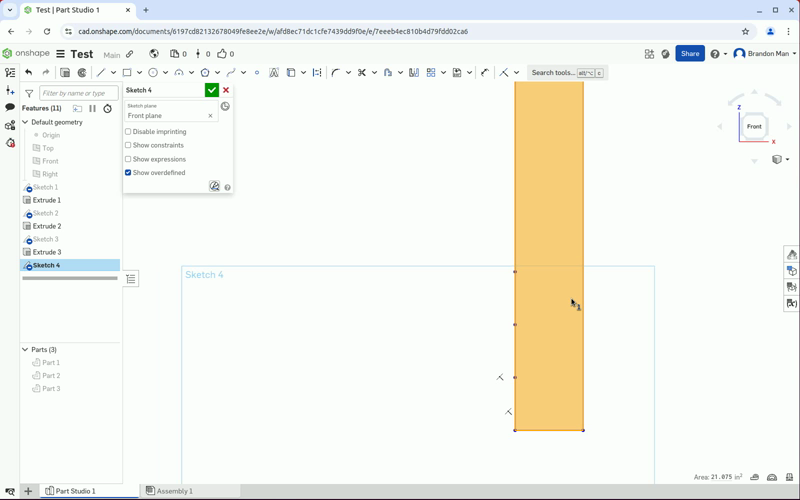
scroll(-6)
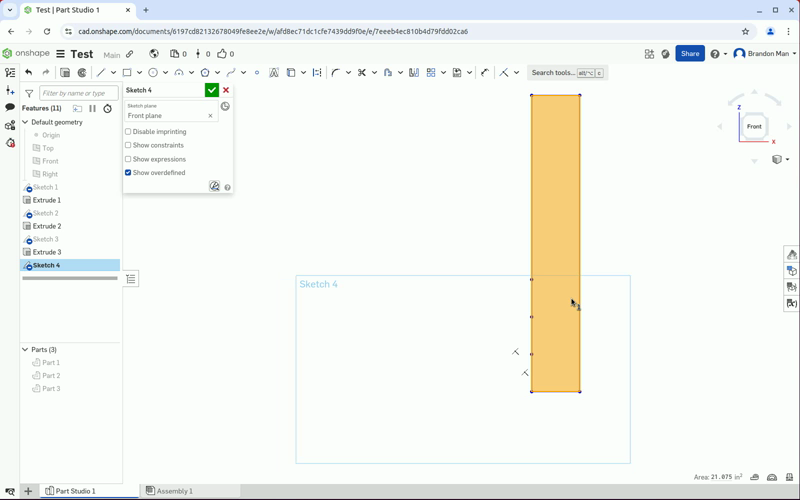
scroll(-6)
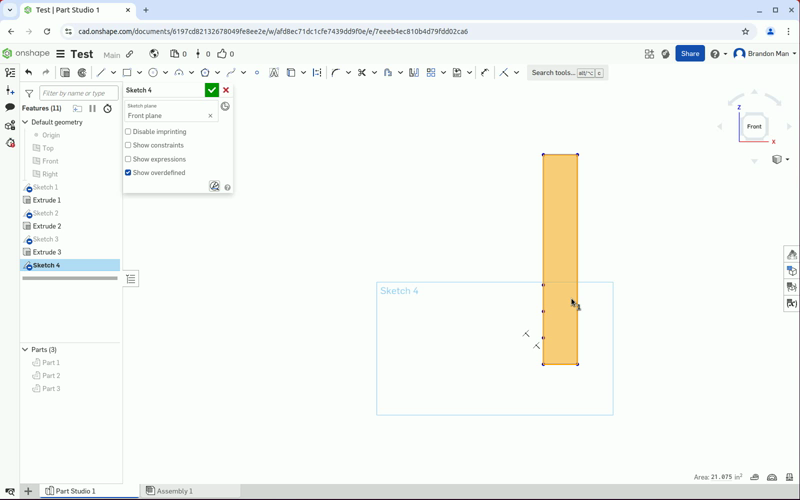
scroll(-6)
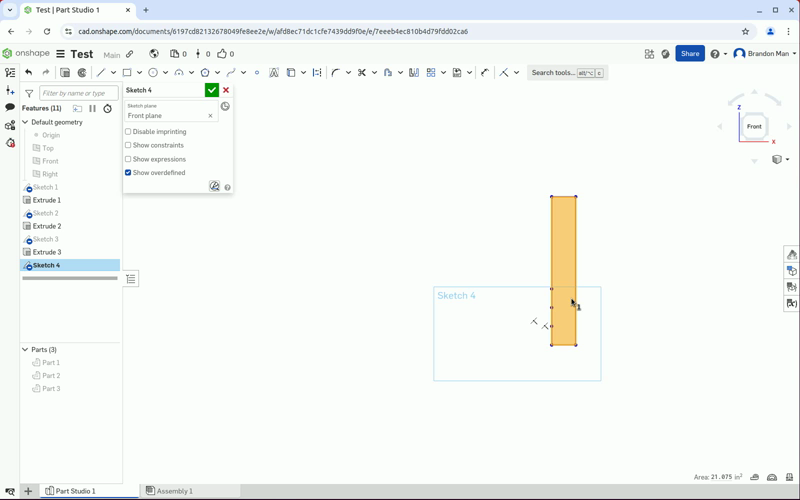
scroll(-6)
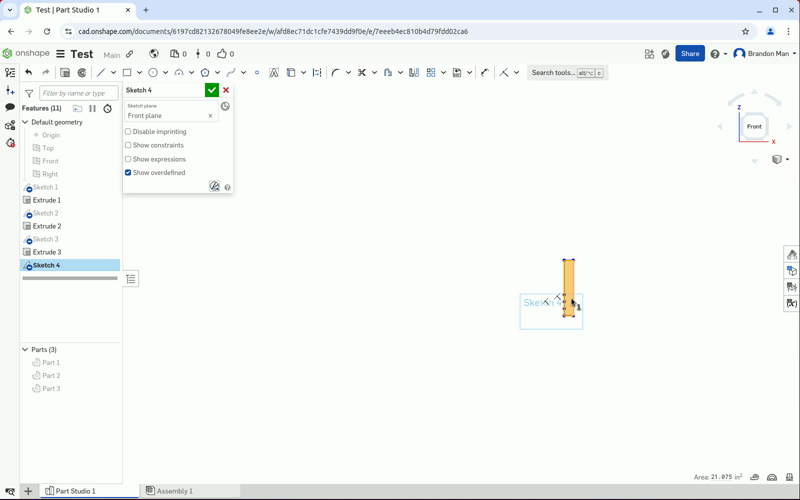
mouse_move(73, 352)
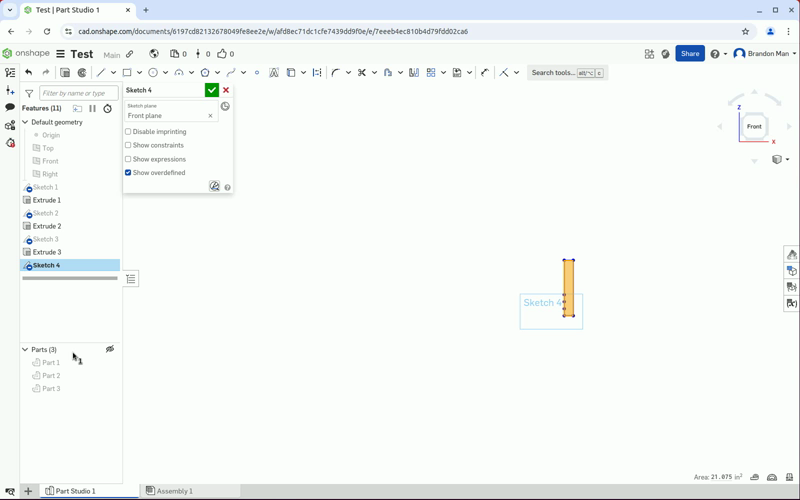
key(shift+y)
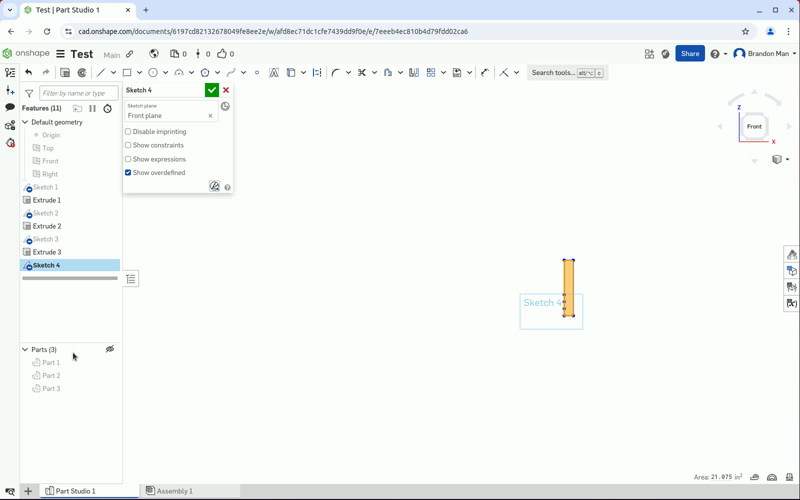
key(shift+e)
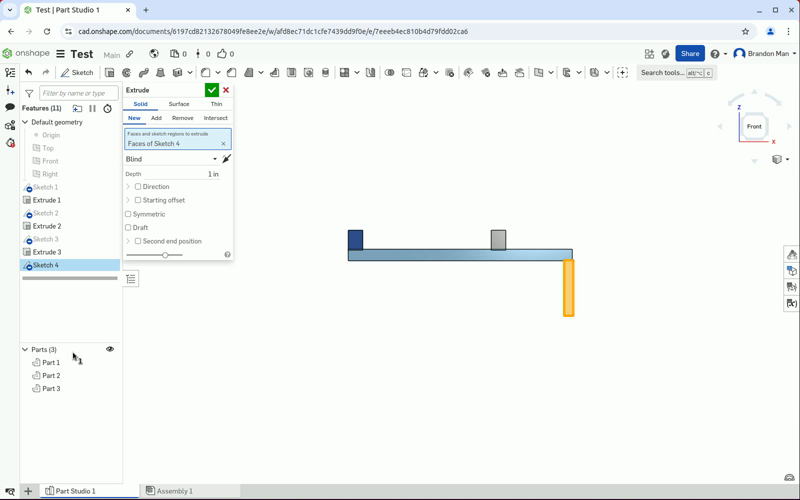
mouse_move(143, 106)
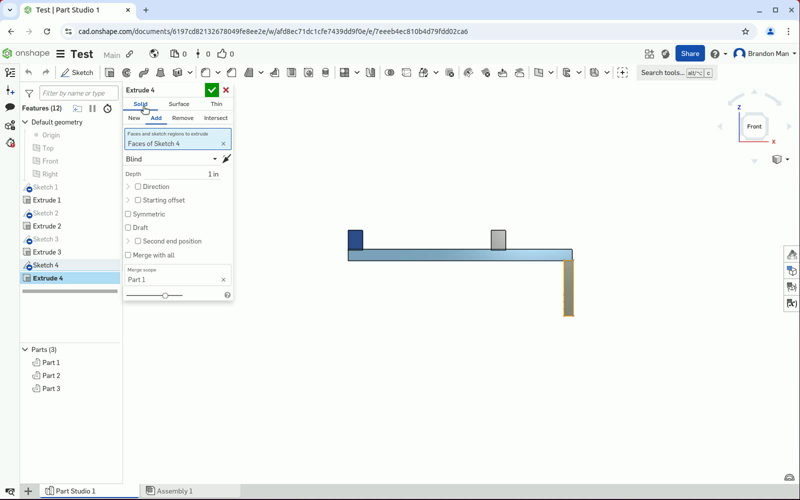
click(143, 106)
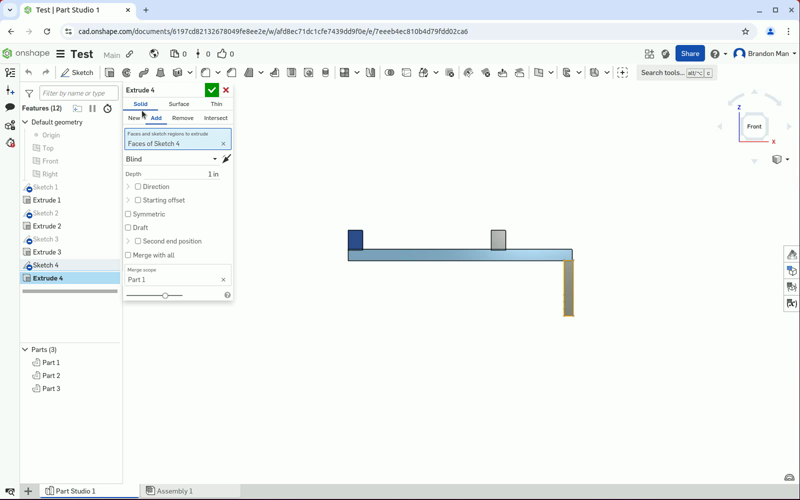
mouse_move(137, 120)
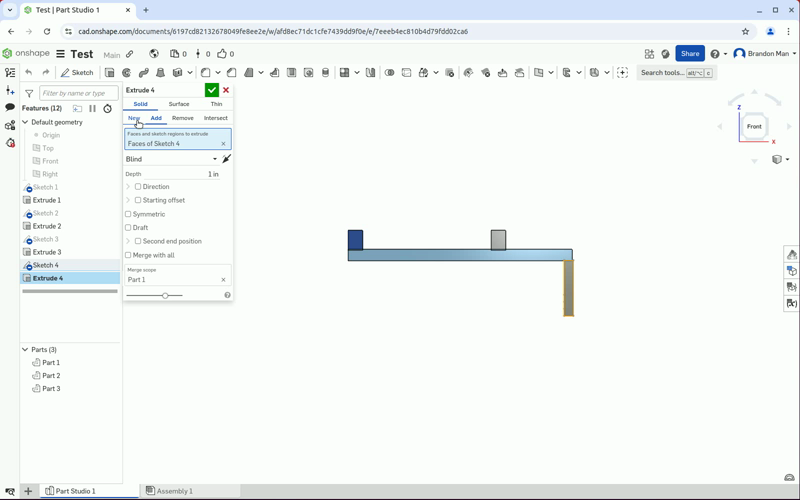
click(137, 120)
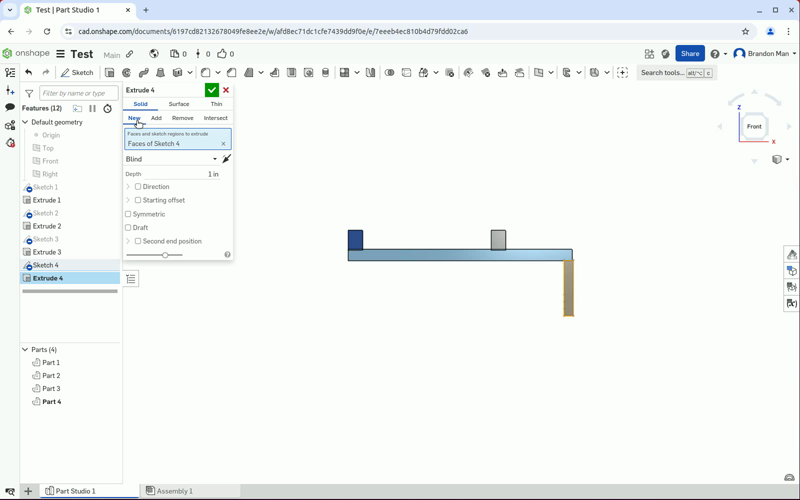
key(tab, 4)
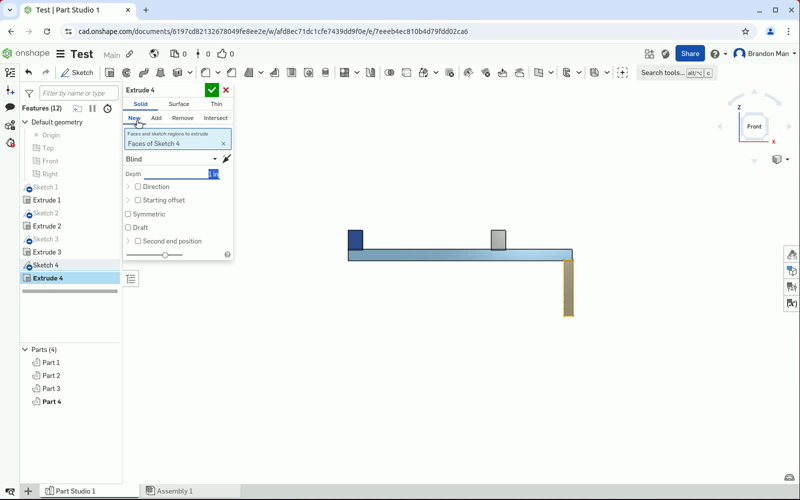
text(6.74)
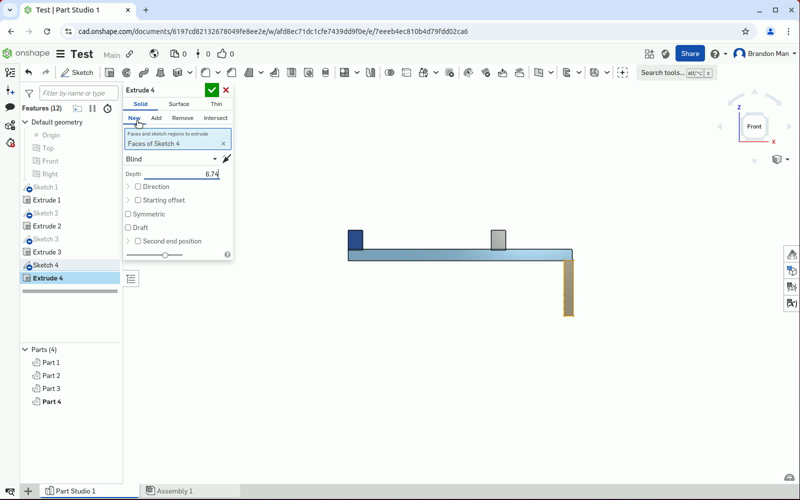
key(tab, 3)
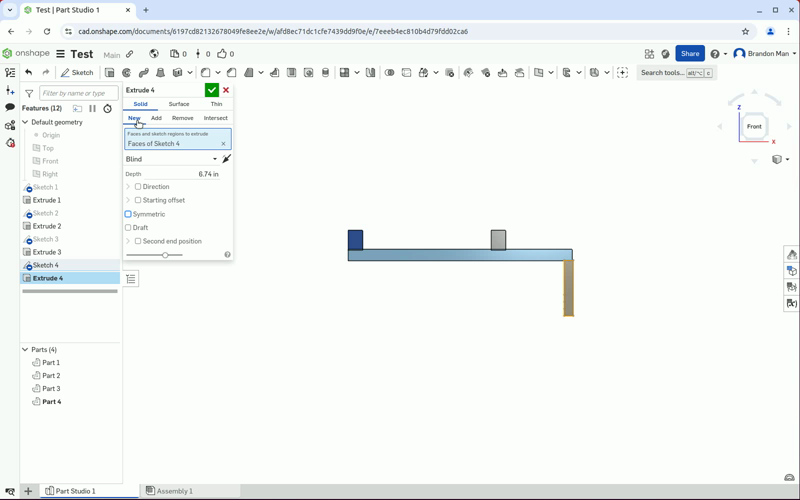
key(space)
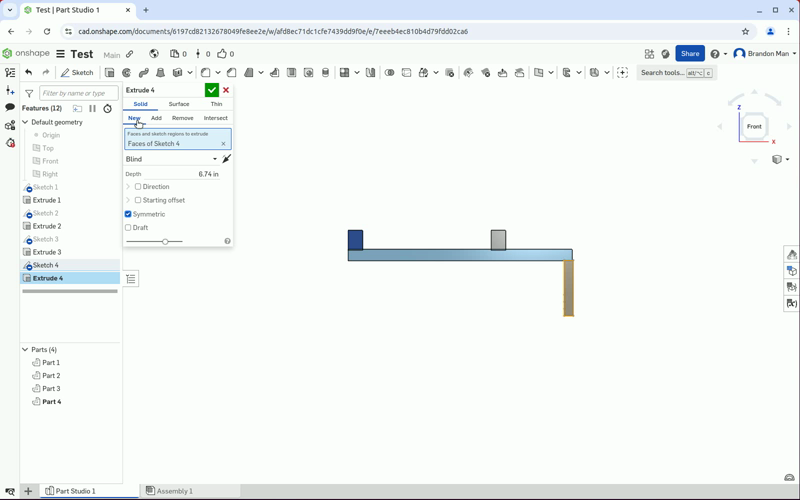
key(enter)
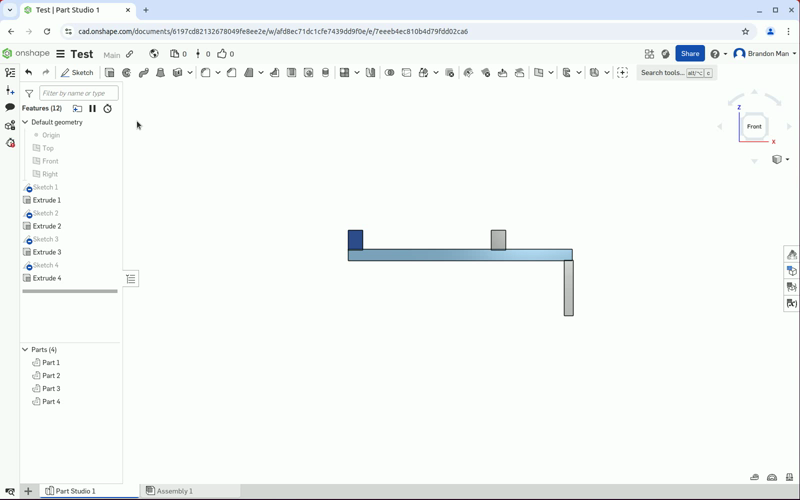
key(shift+h)
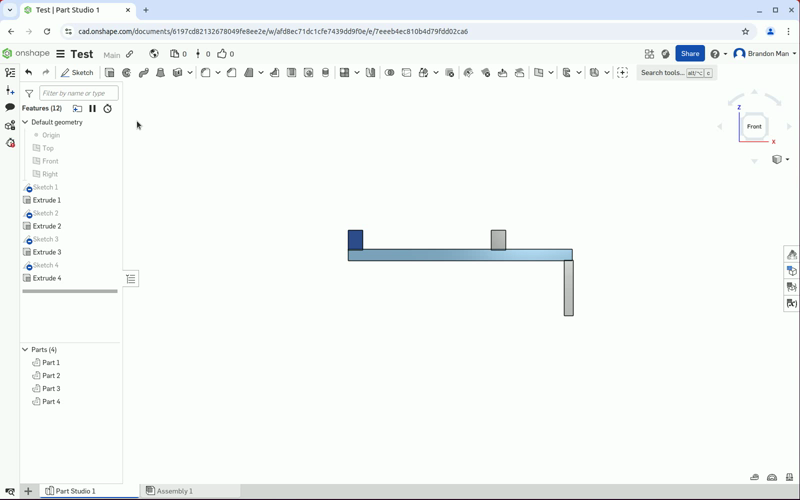
key(shift+h)
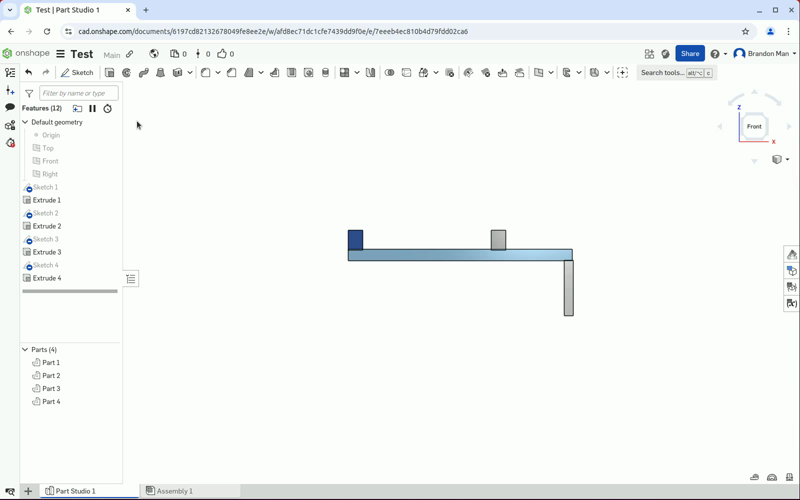
mouse_move(73, 189)
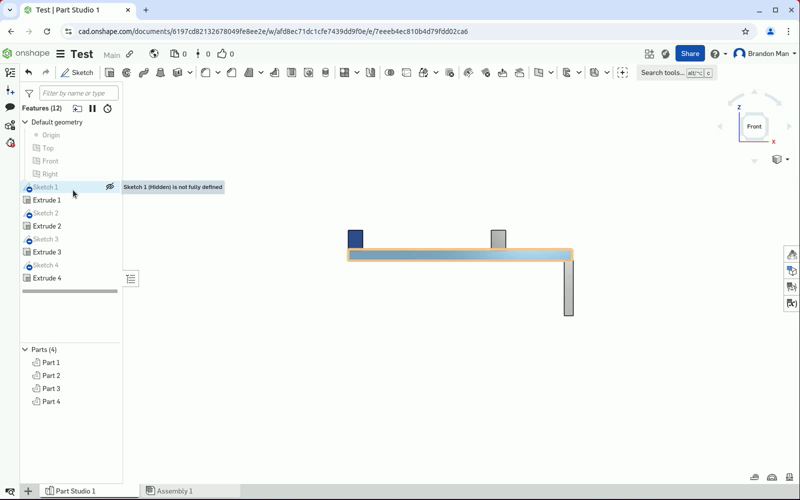
click(73, 189)
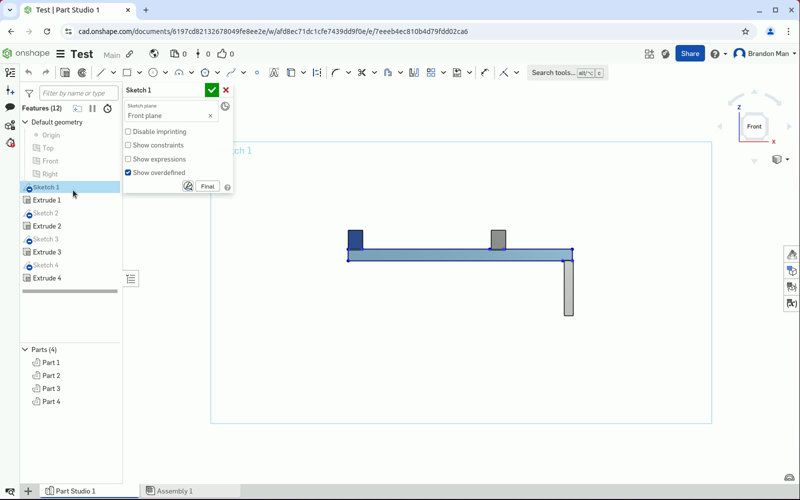
mouse_move(229, 92)
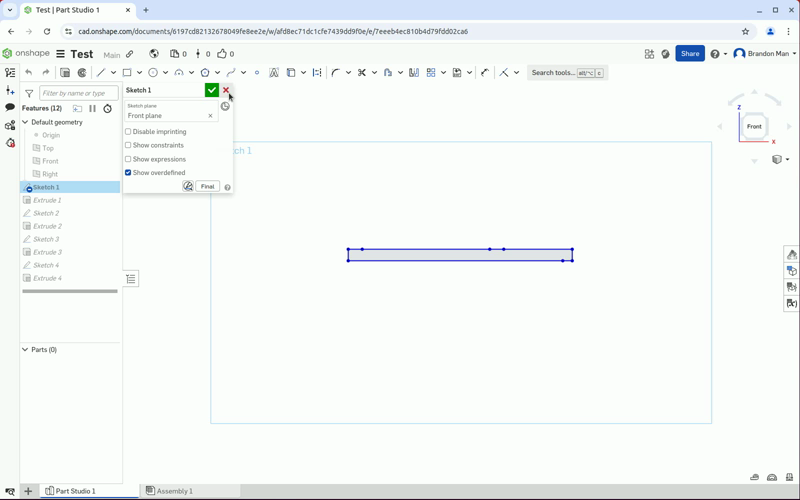
click(229, 92)
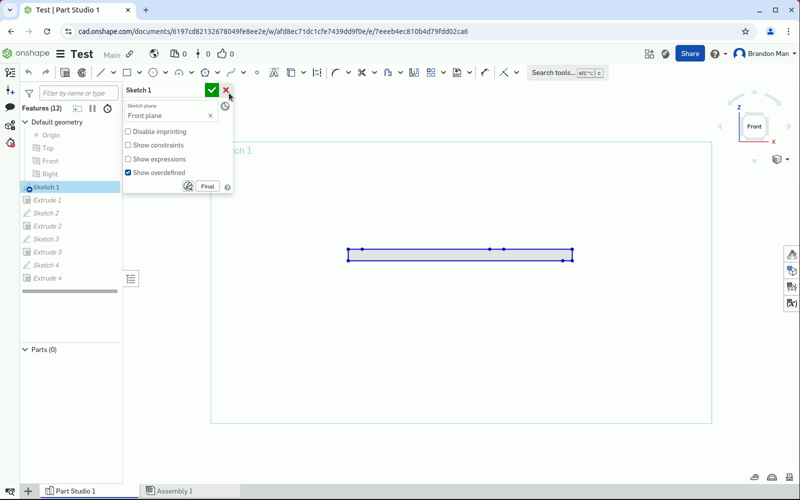
key(shift+s)
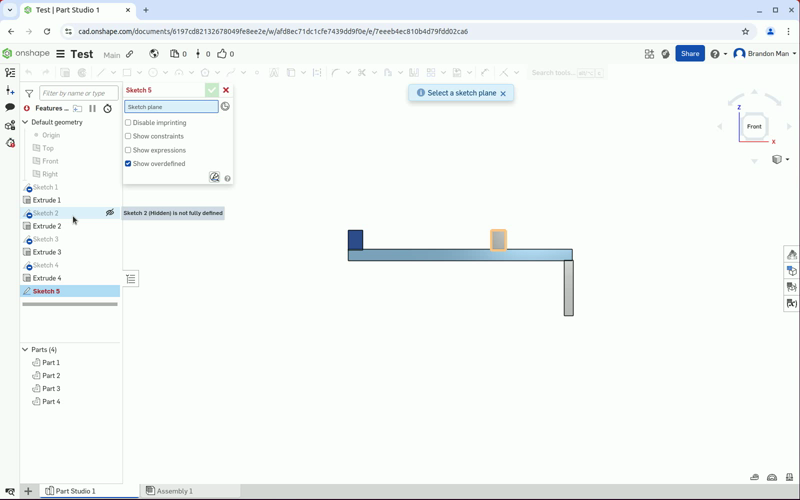
scroll(3)
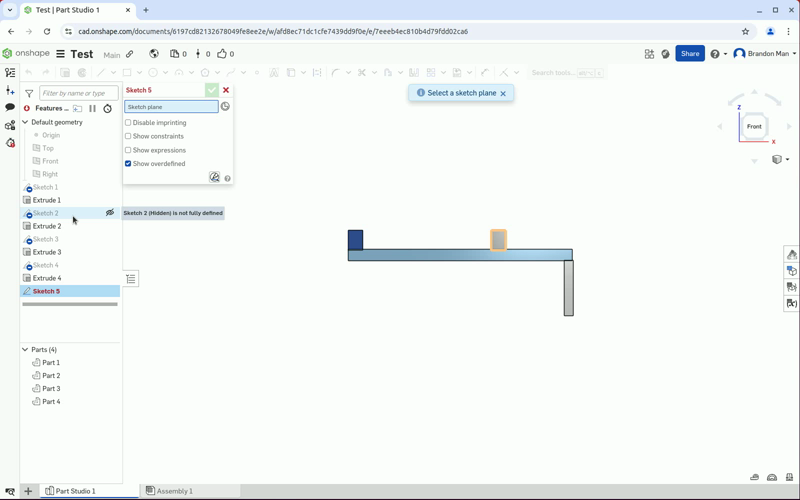
mouse_move(73, 163)
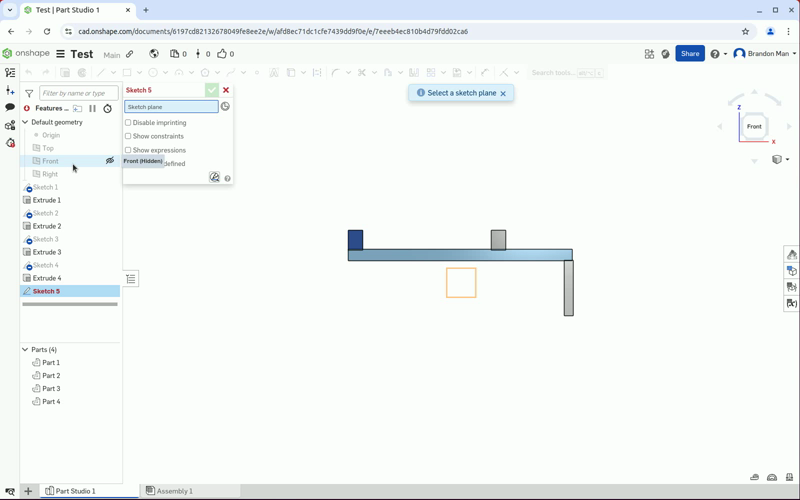
click(73, 163)
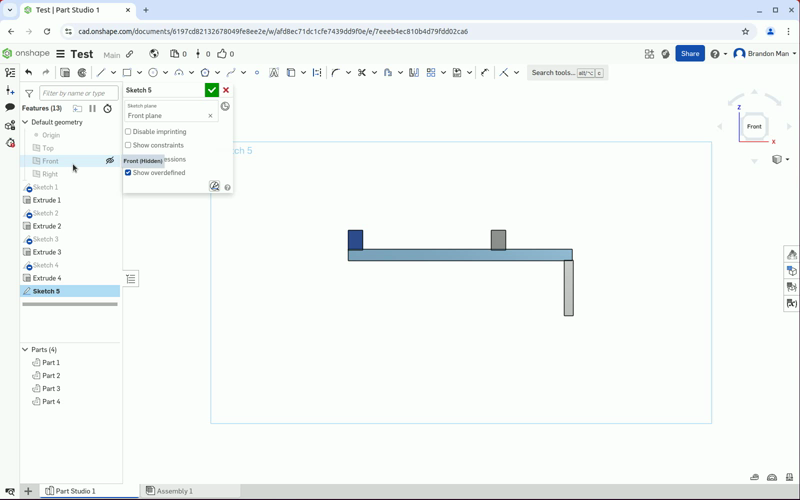
mouse_move(73, 352)
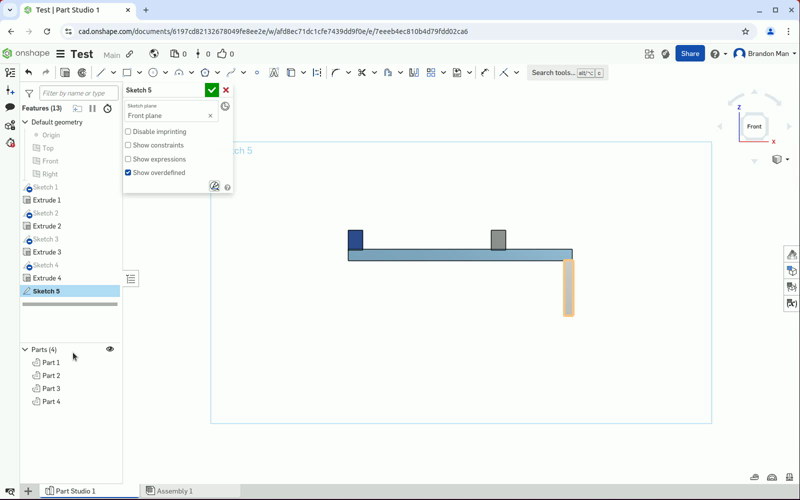
key(y)
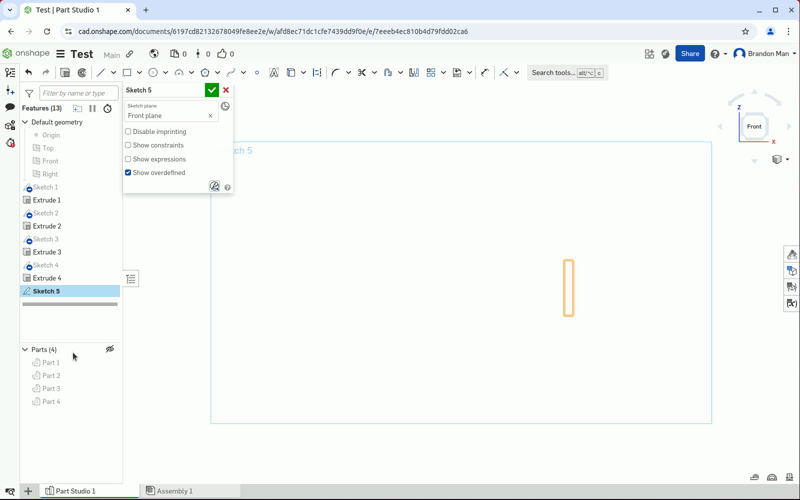
key(l)
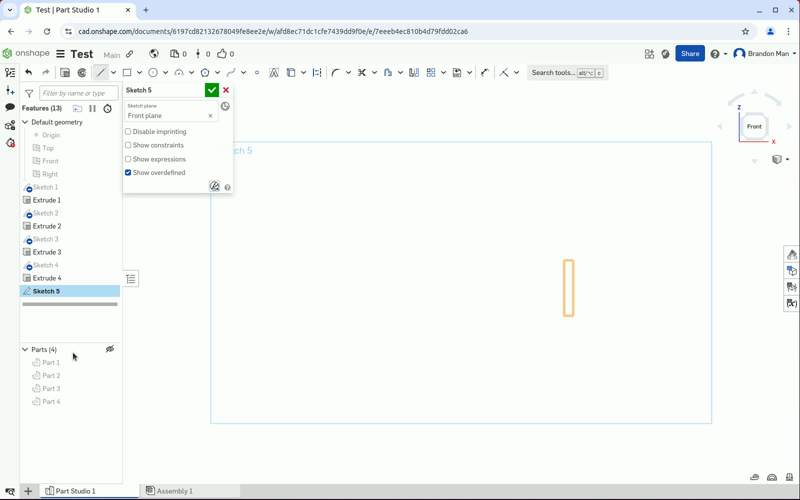
key_down(shift)
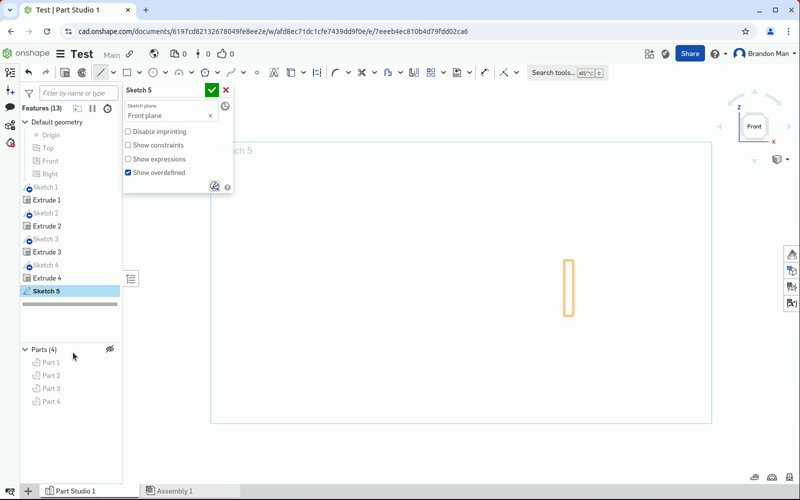
mouse_move(525, 301)
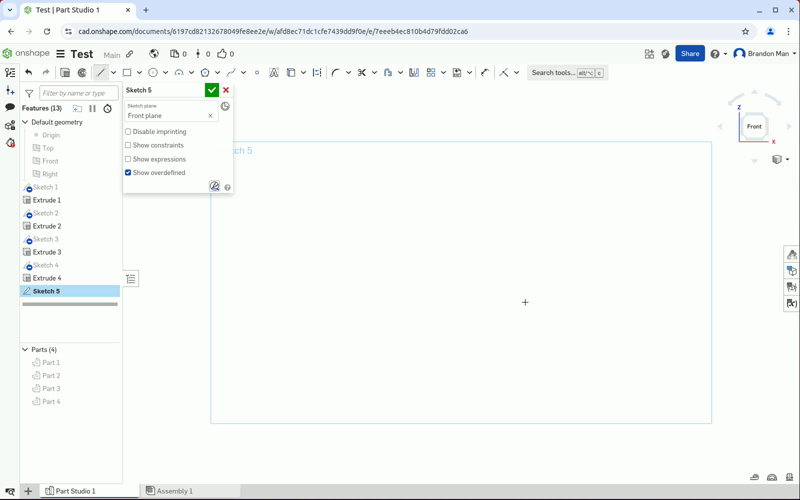
click(525, 301)
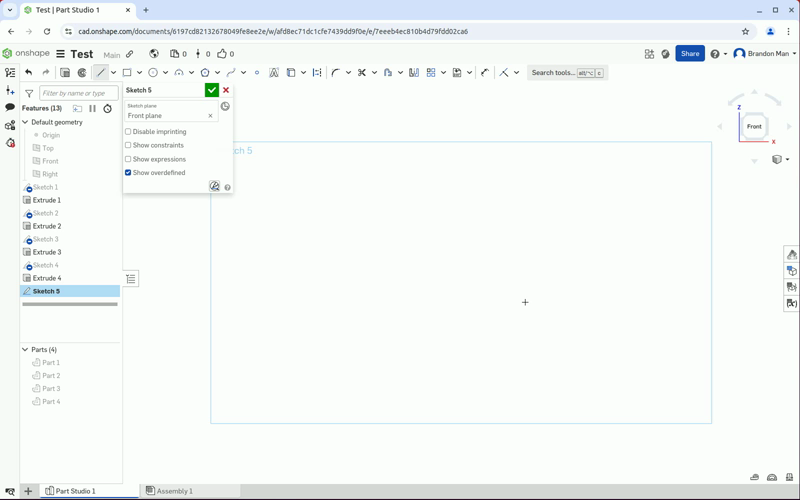
key_up(shift)
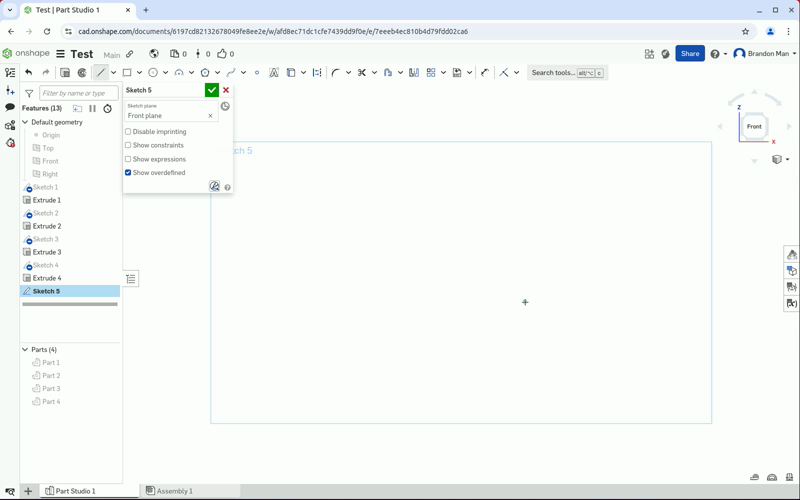
key_down(shift)
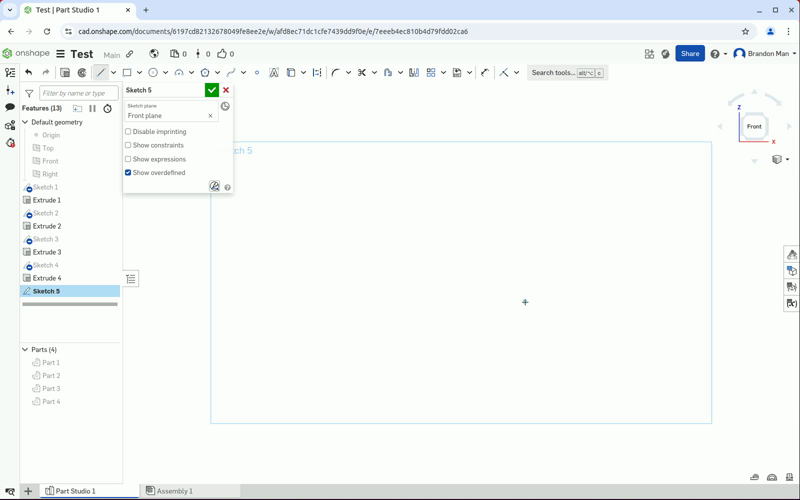
mouse_move(555, 301)
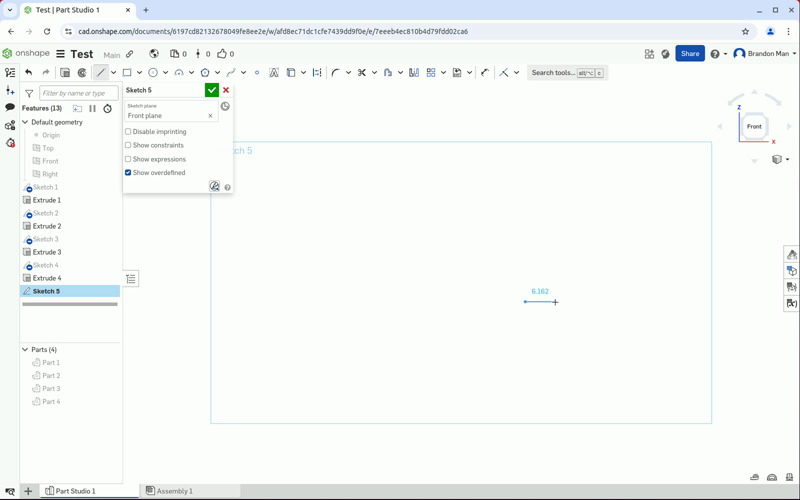
mouse_move(564, 301)
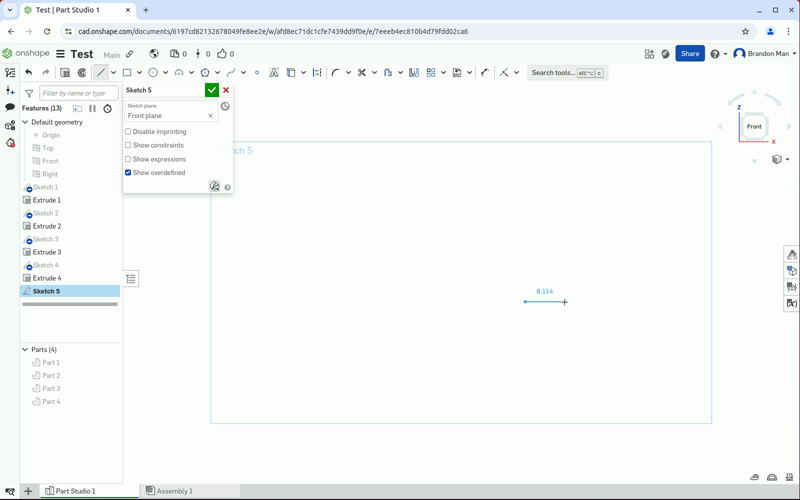
click(564, 301)
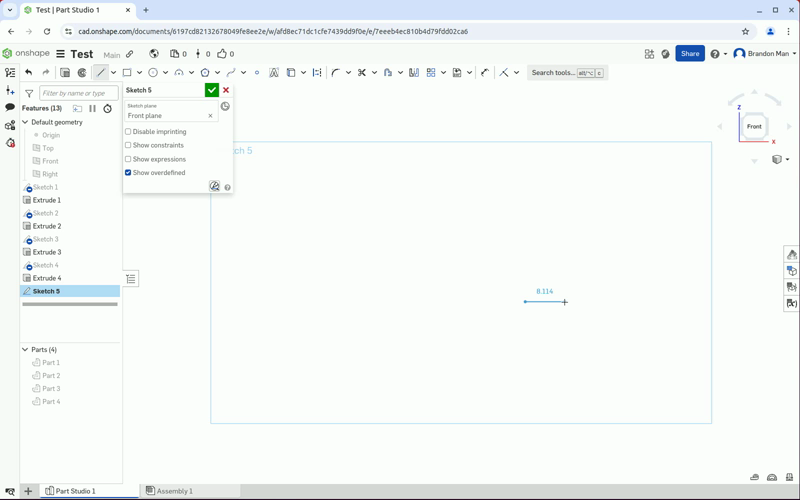
key_up(shift)
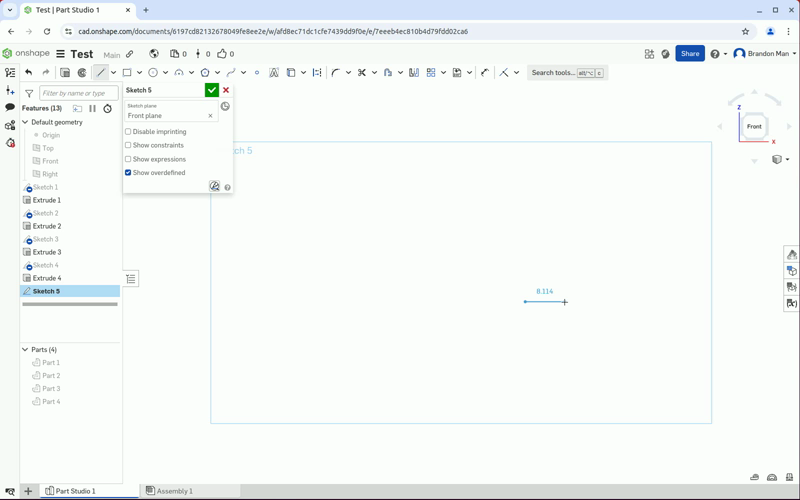
key_down(shift)
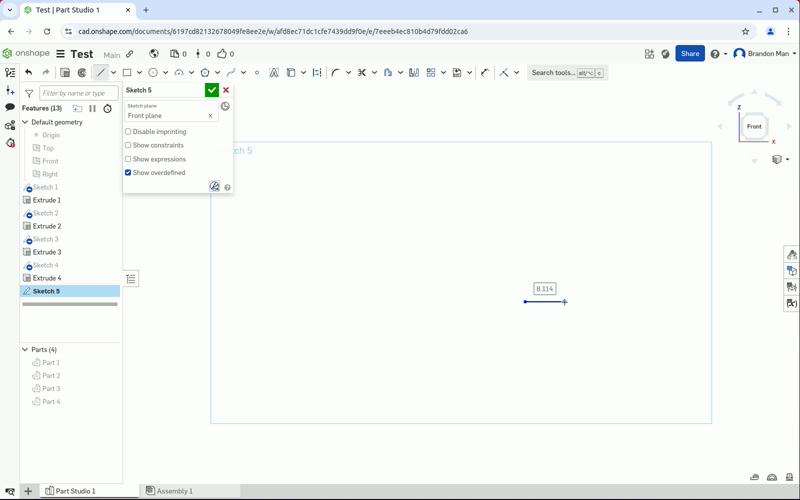
mouse_move(589, 301)
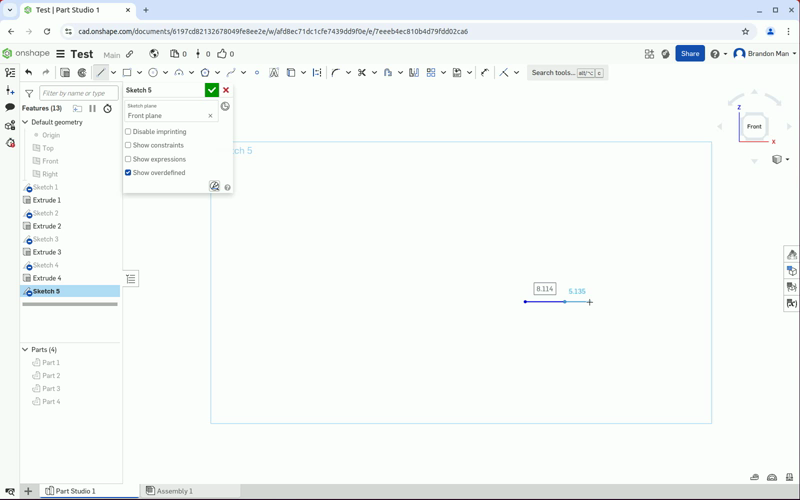
mouse_move(564, 294)
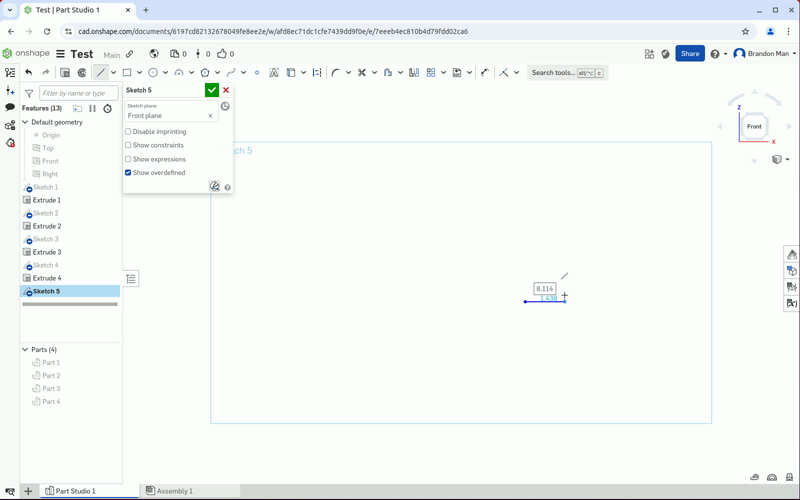
scroll(6)
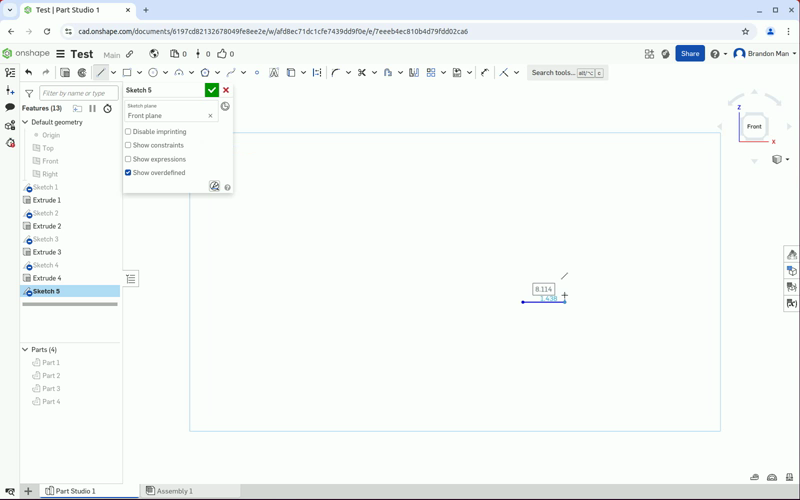
scroll(6)
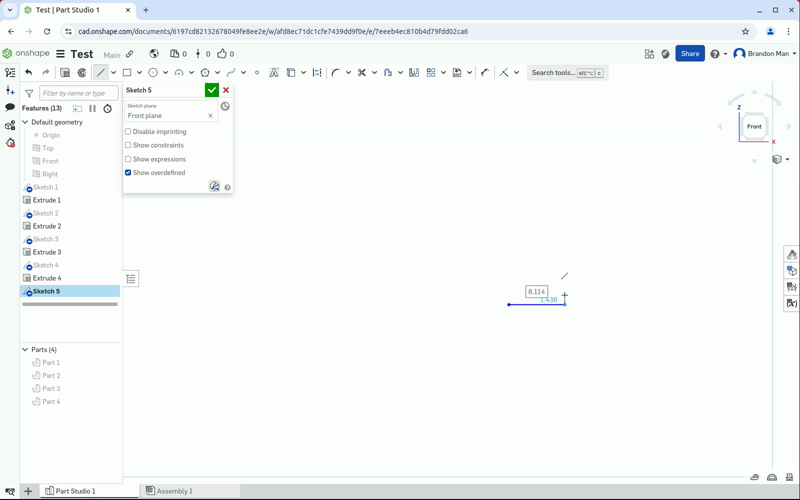
scroll(6)
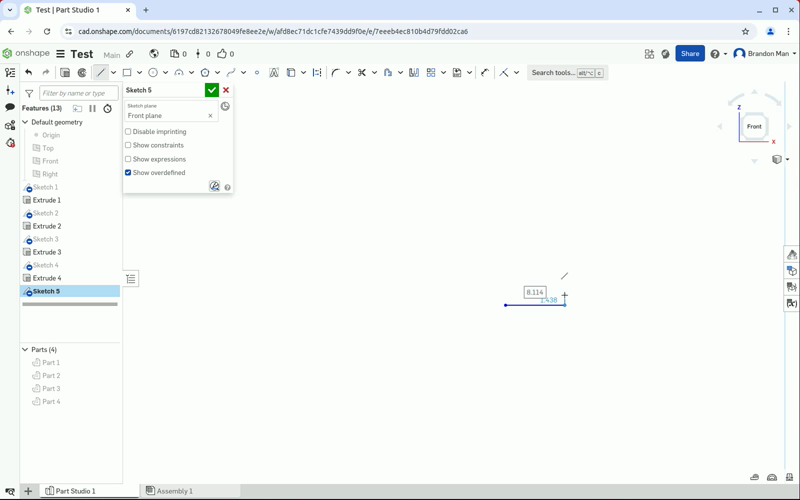
scroll(6)
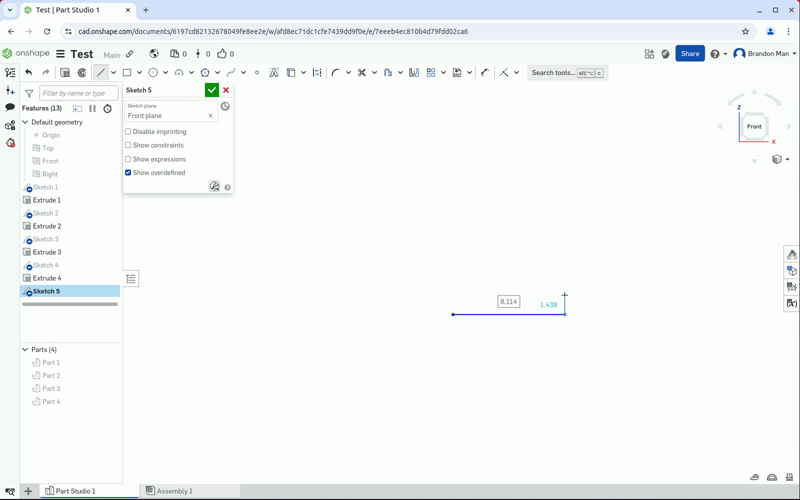
scroll(6)
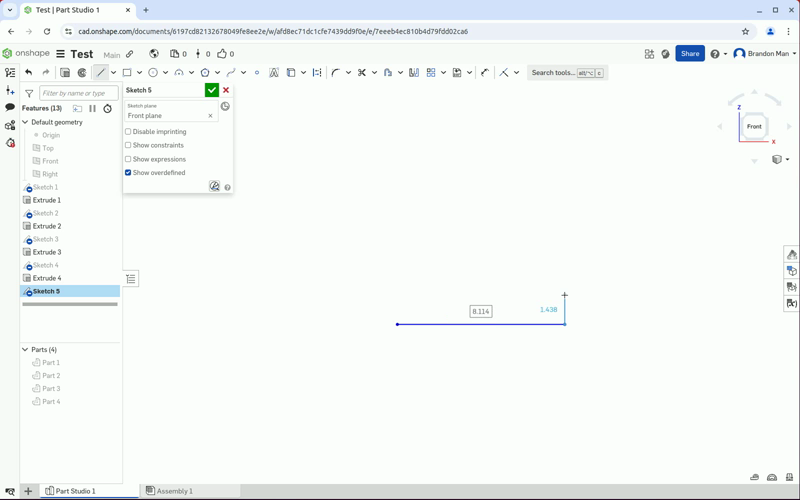
scroll(6)
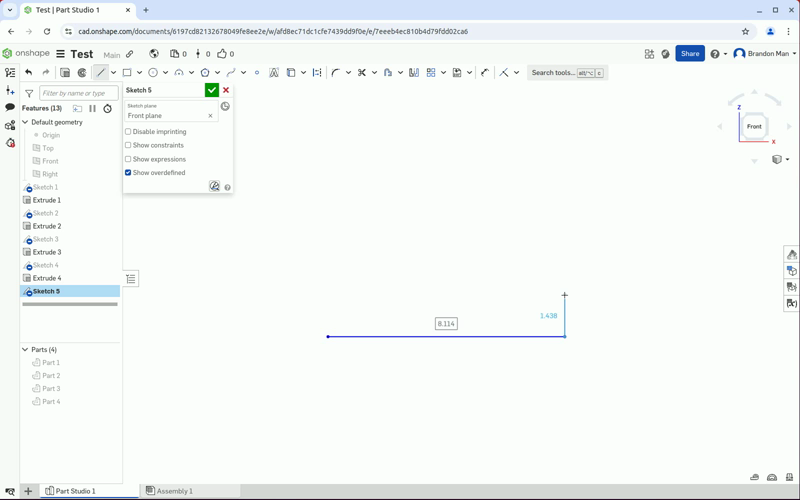
scroll(6)
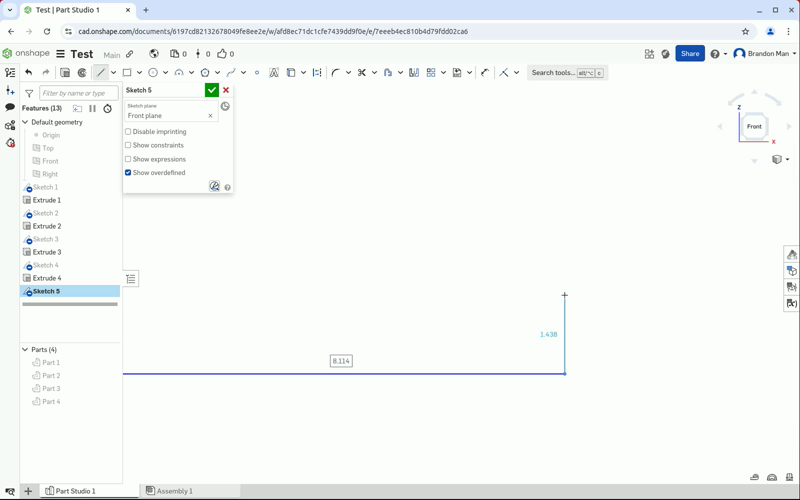
click(564, 294)
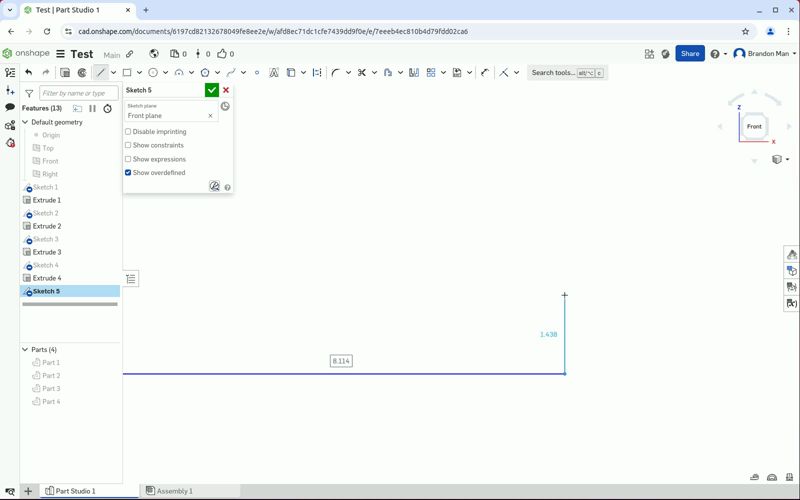
scroll(-6)
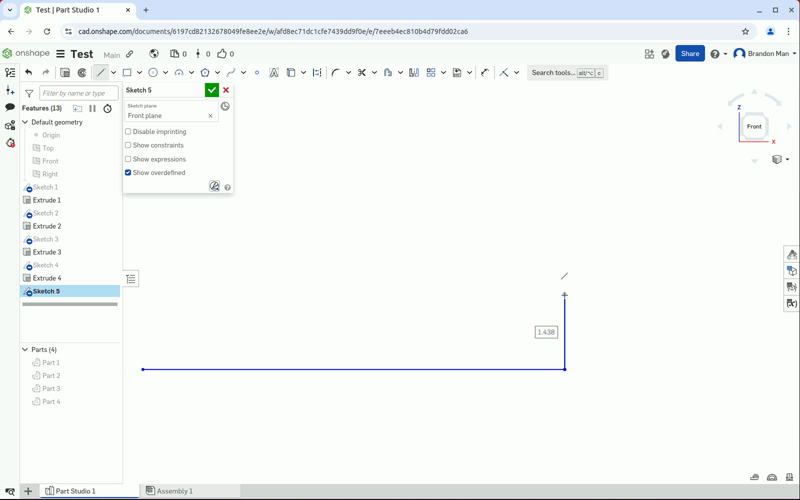
scroll(-6)
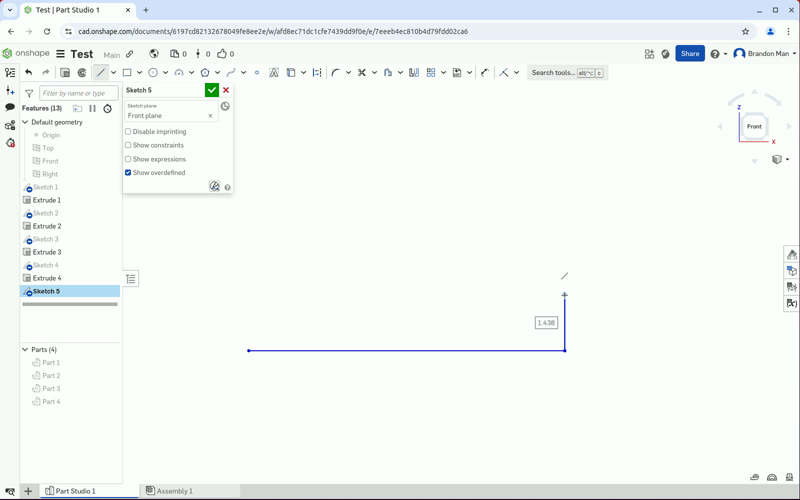
scroll(-6)
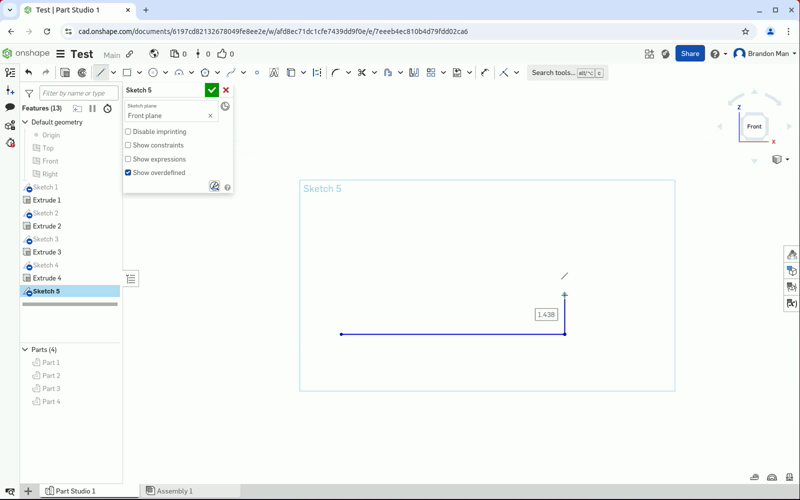
scroll(-6)
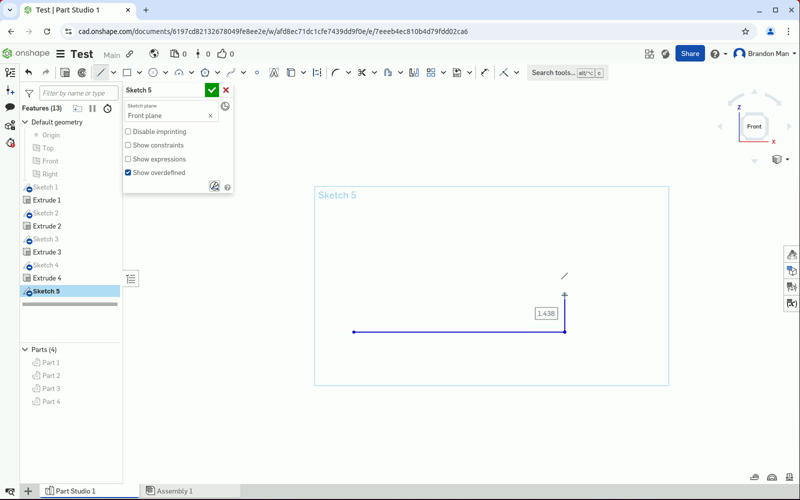
scroll(-6)
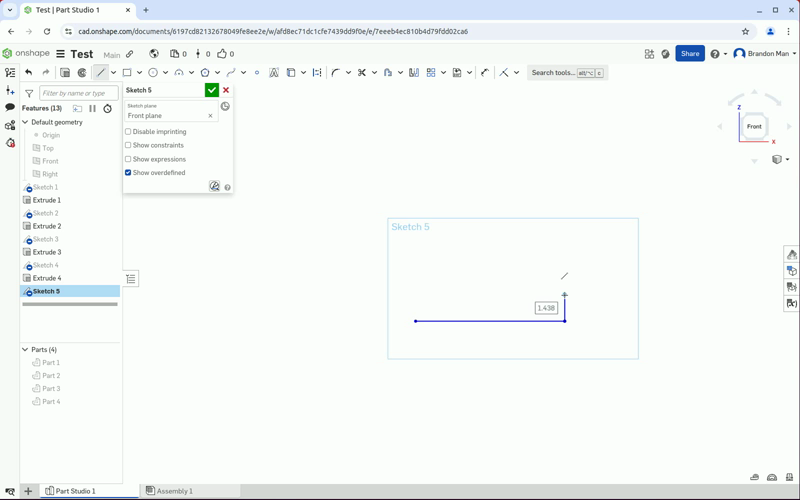
scroll(-6)
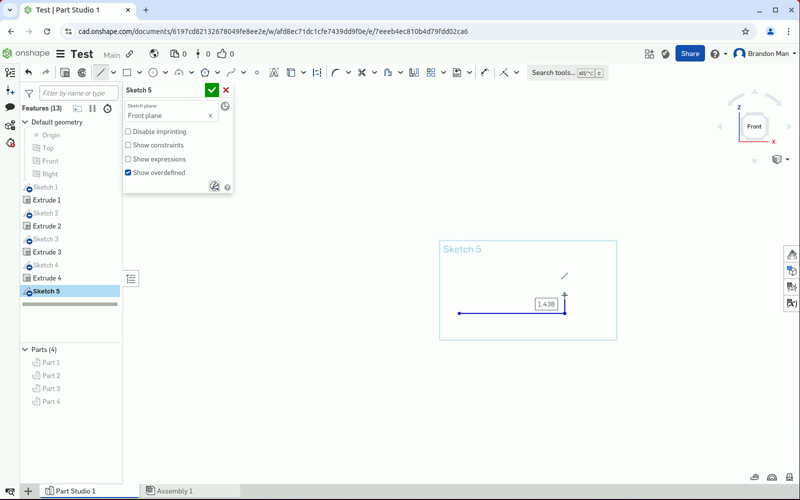
scroll(-6)
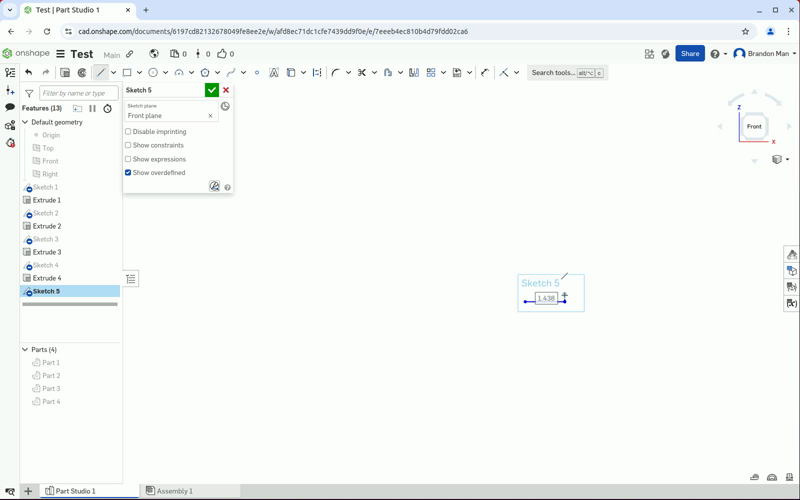
key_up(shift)
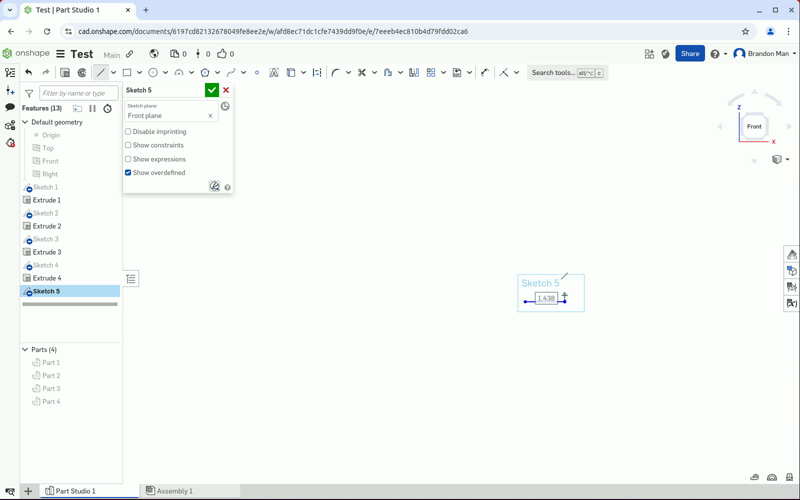
key_down(shift)
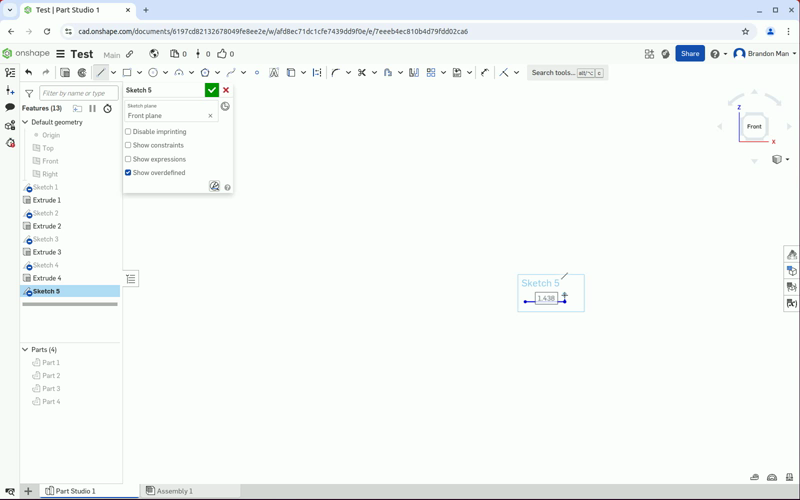
mouse_move(589, 294)
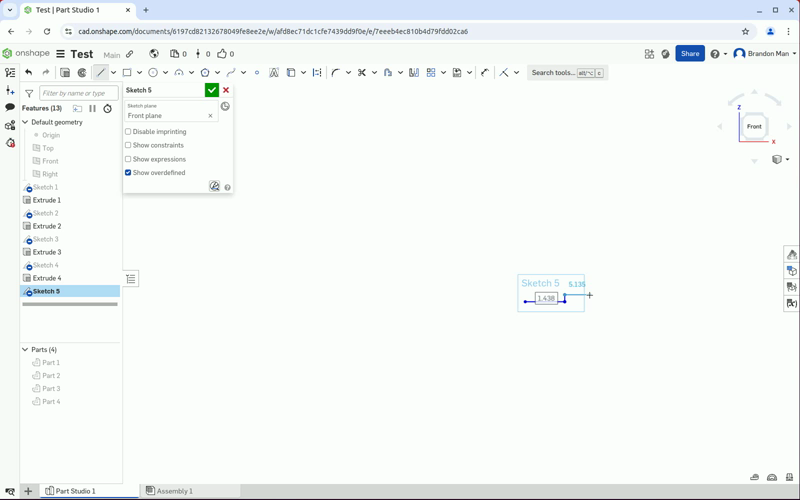
mouse_move(525, 294)
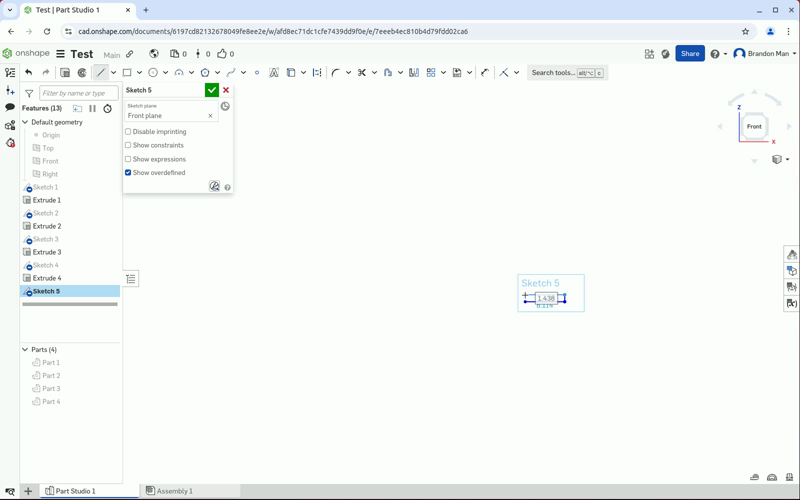
click(525, 294)
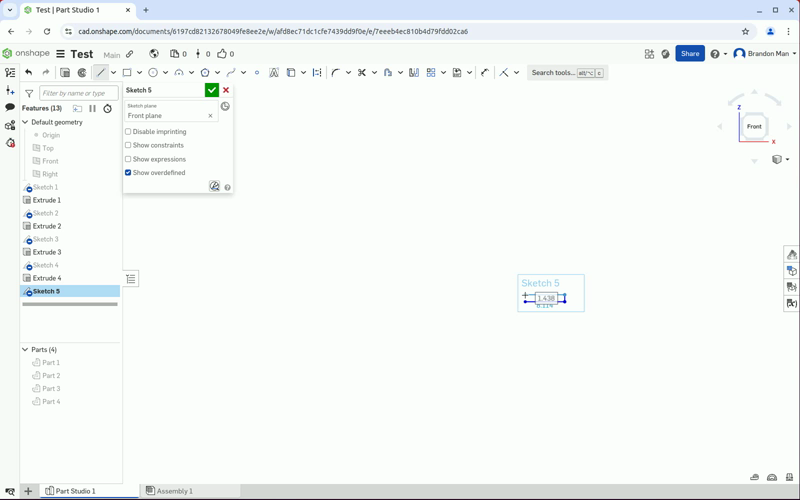
key_up(shift)
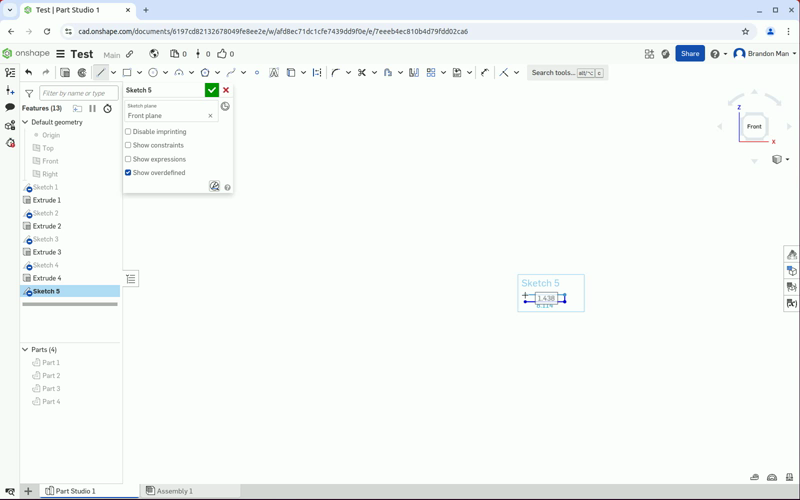
mouse_move(555, 294)
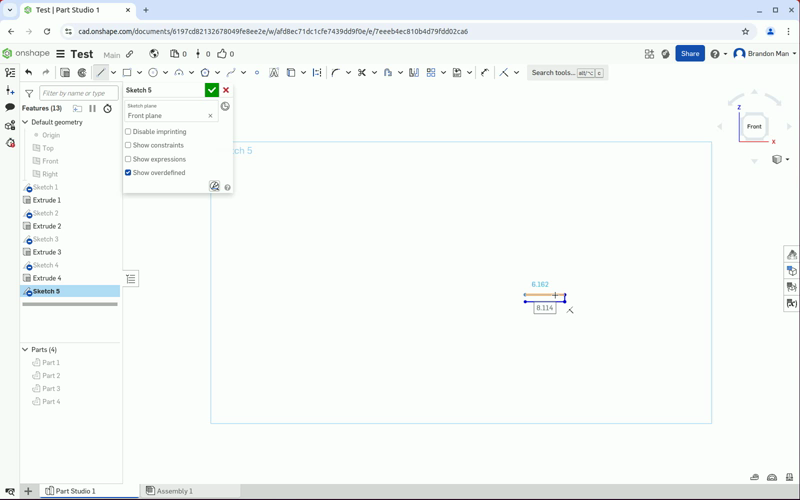
key_down(shift)
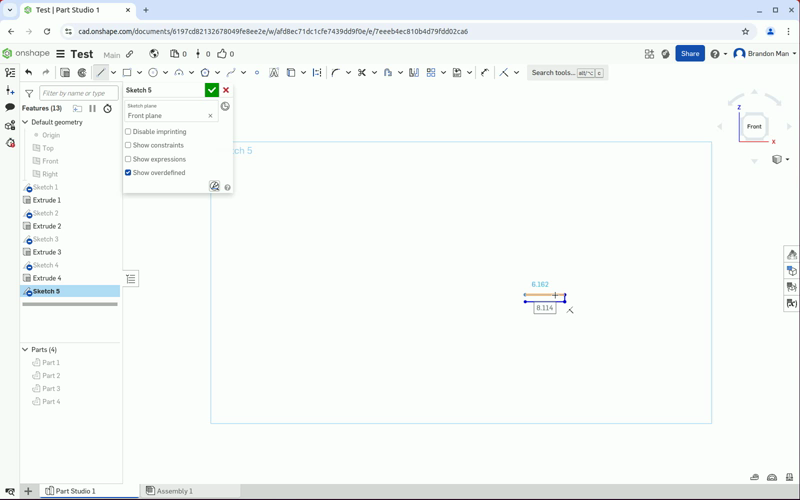
mouse_move(525, 301)
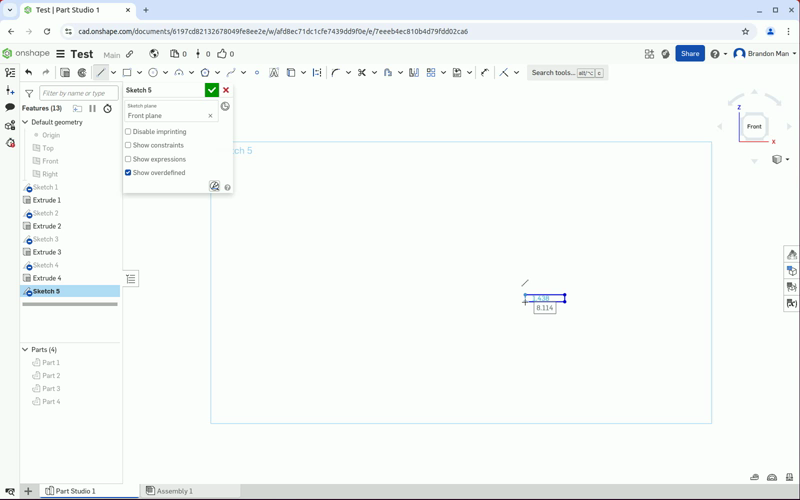
scroll(6)
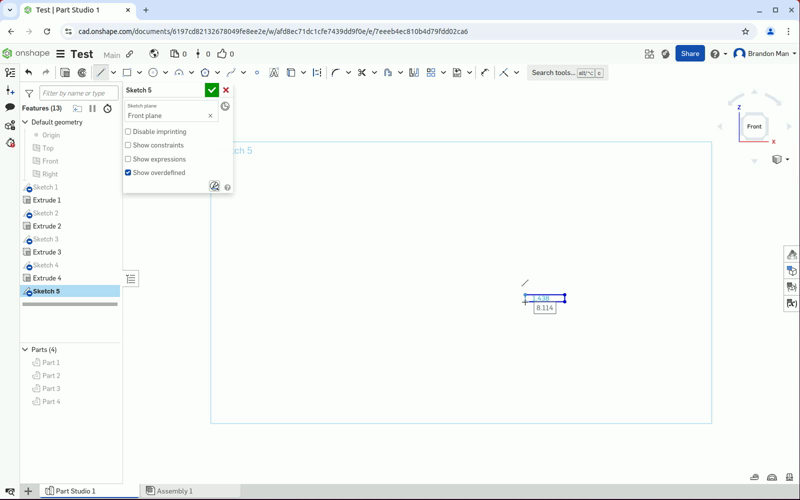
scroll(6)
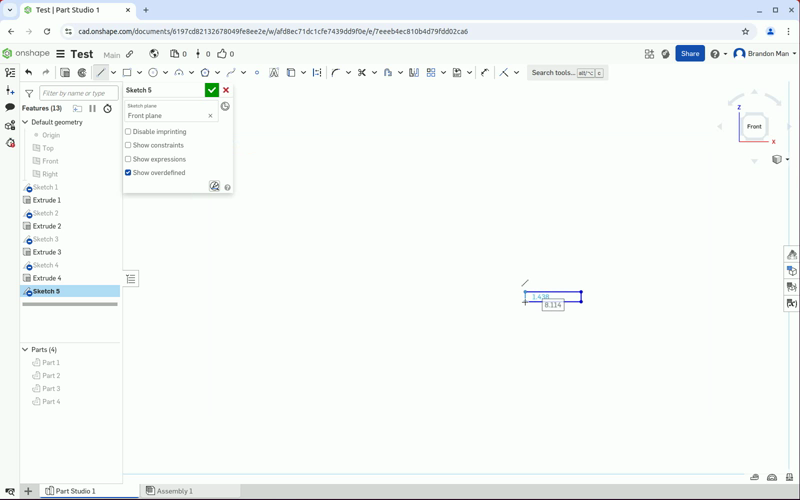
scroll(6)
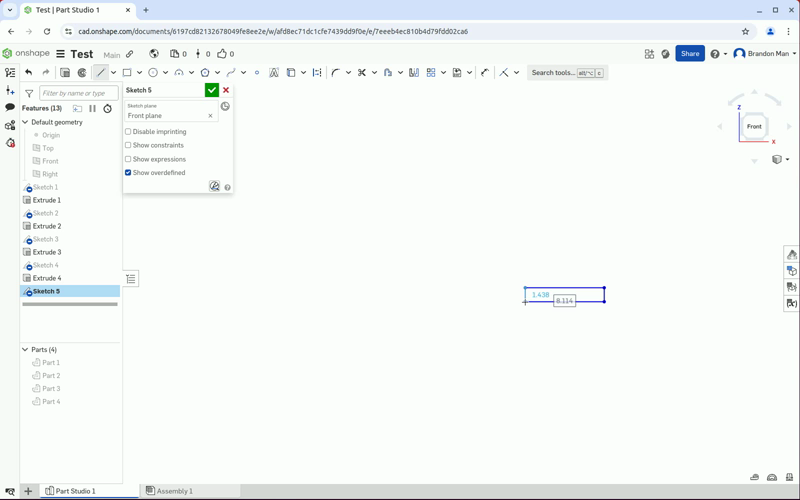
scroll(6)
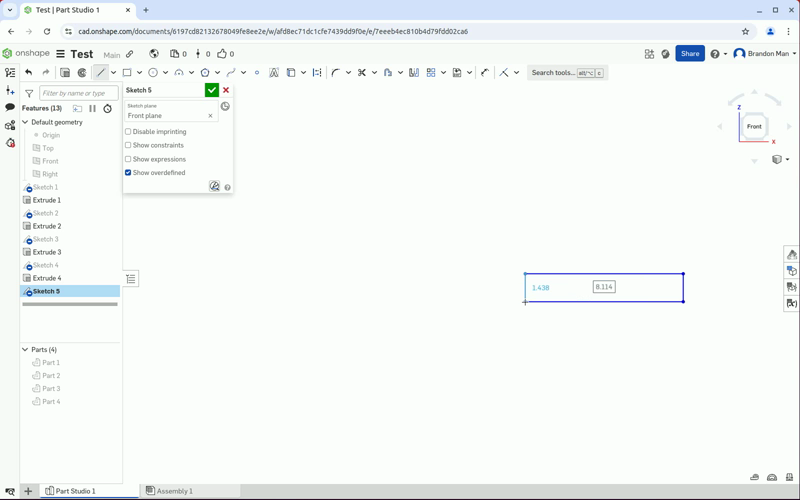
scroll(6)
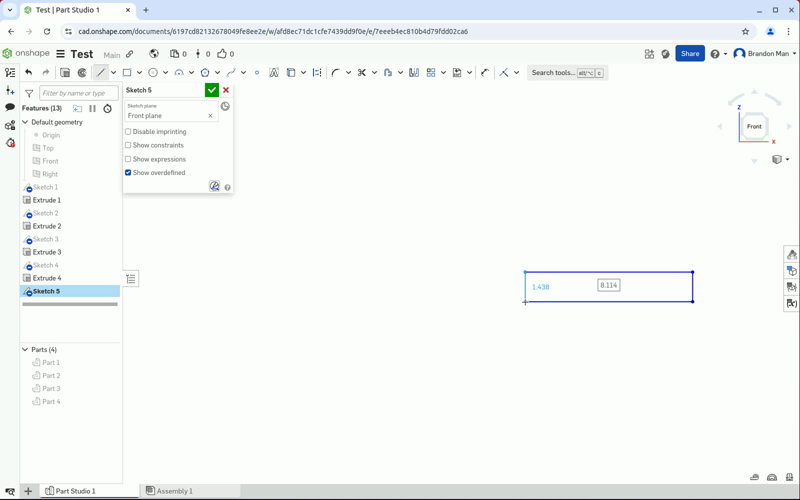
scroll(6)
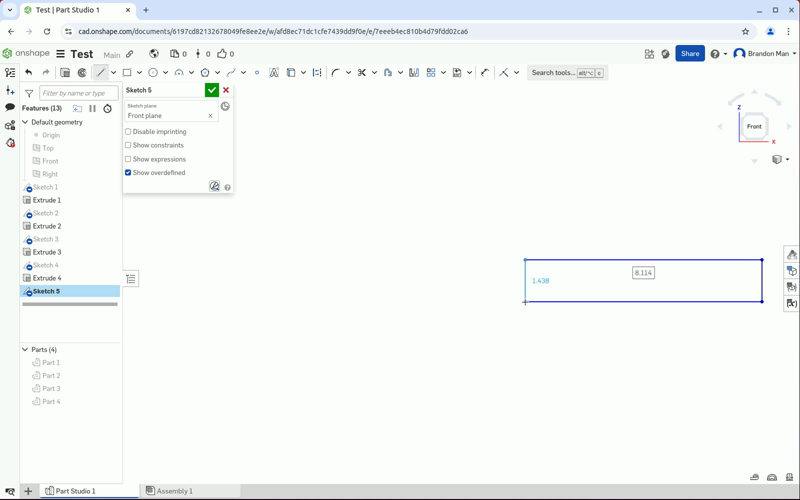
scroll(6)
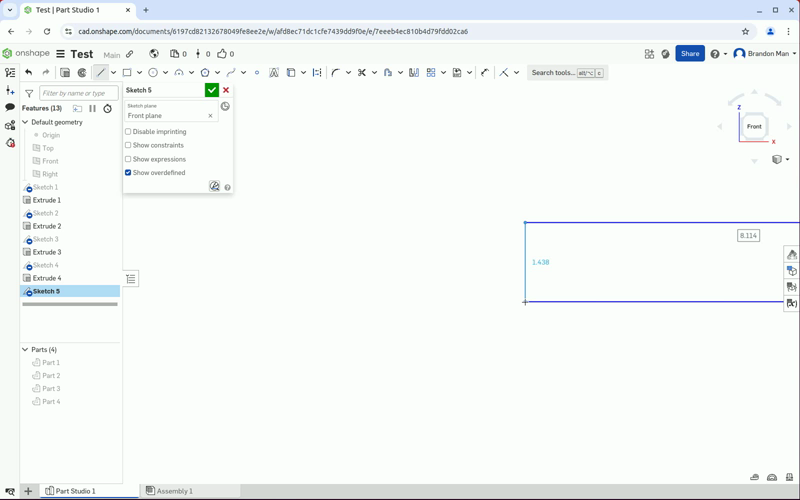
key_up(shift)
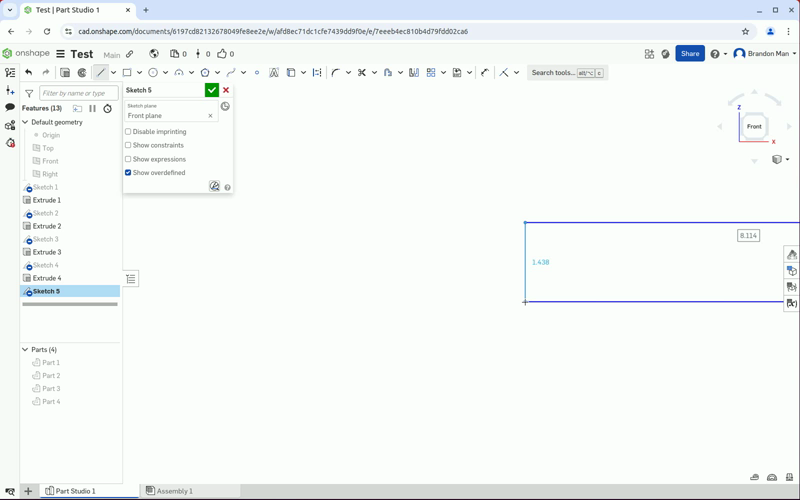
click(525, 301)
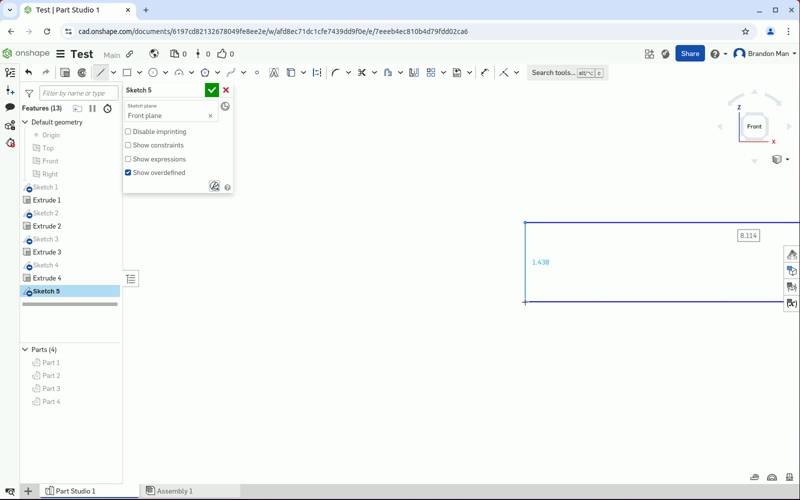
scroll(-6)
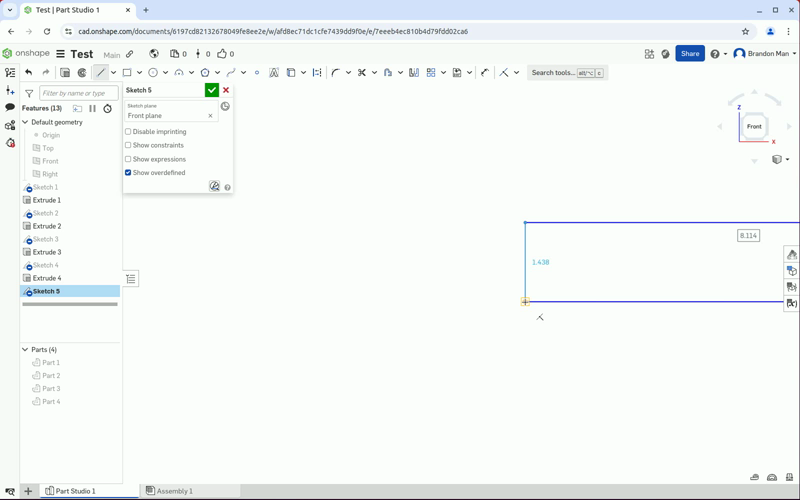
scroll(-6)
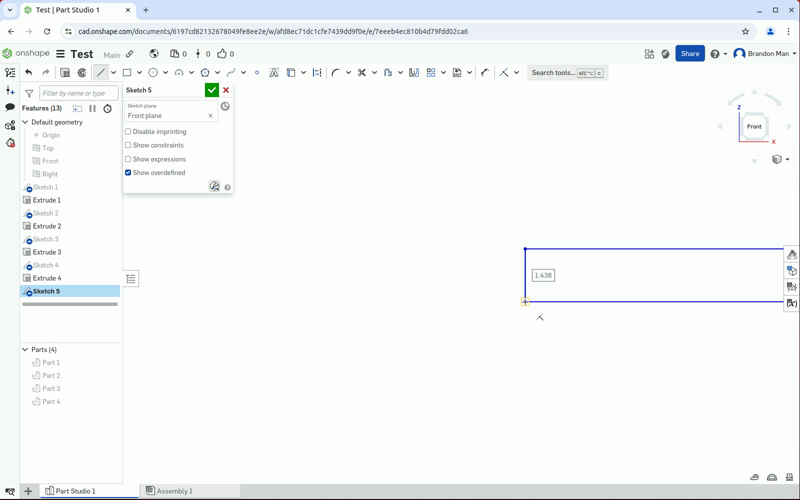
scroll(-6)
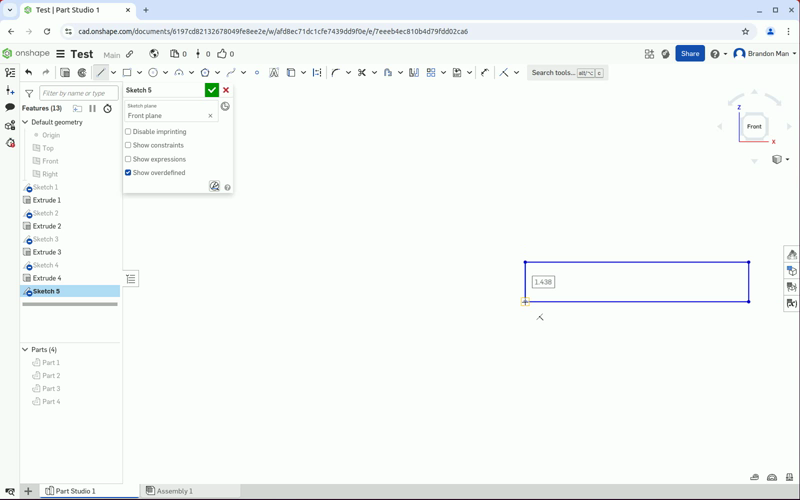
scroll(-6)
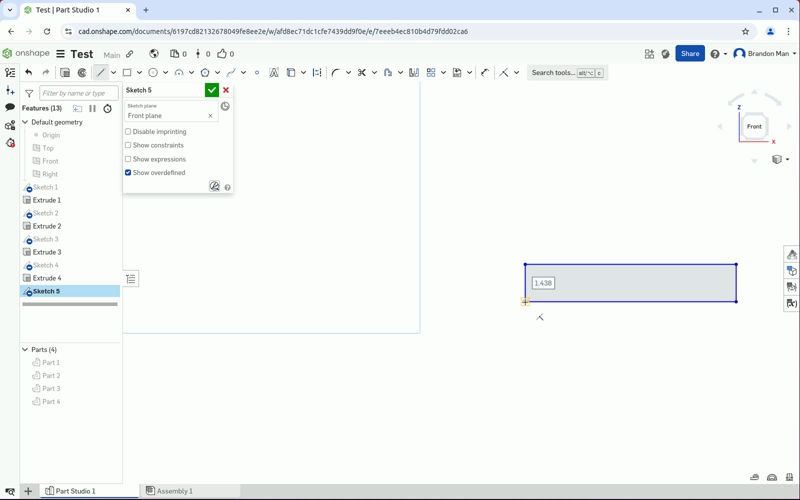
scroll(-6)
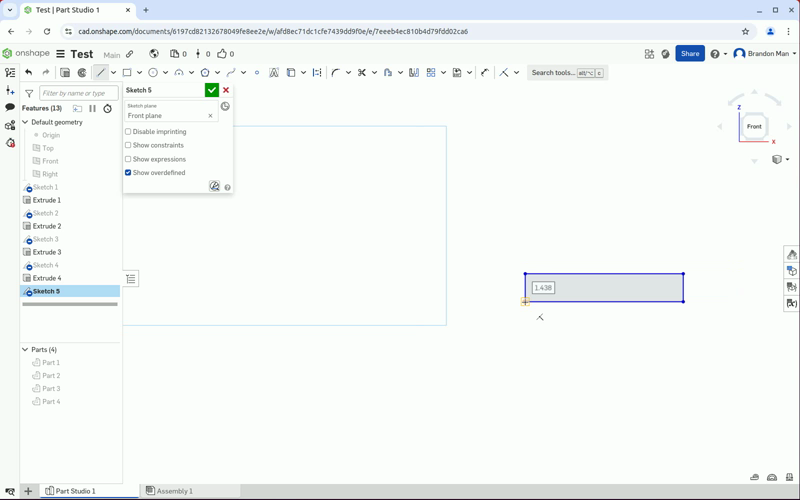
scroll(-6)
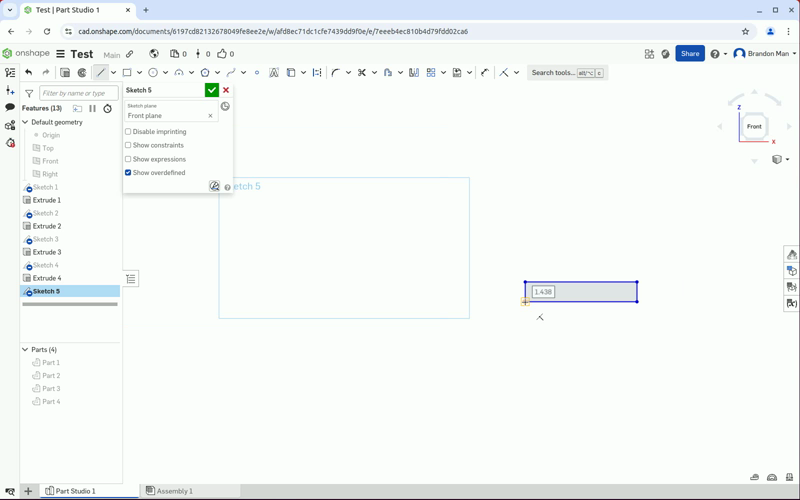
scroll(-6)
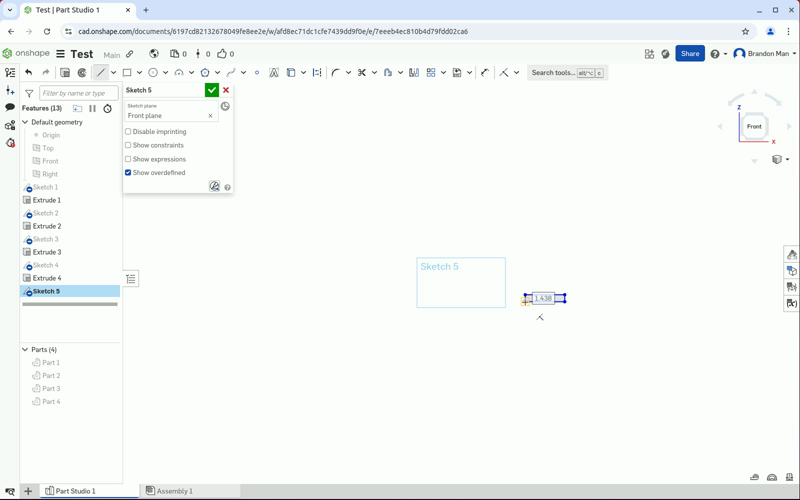
key(esc)
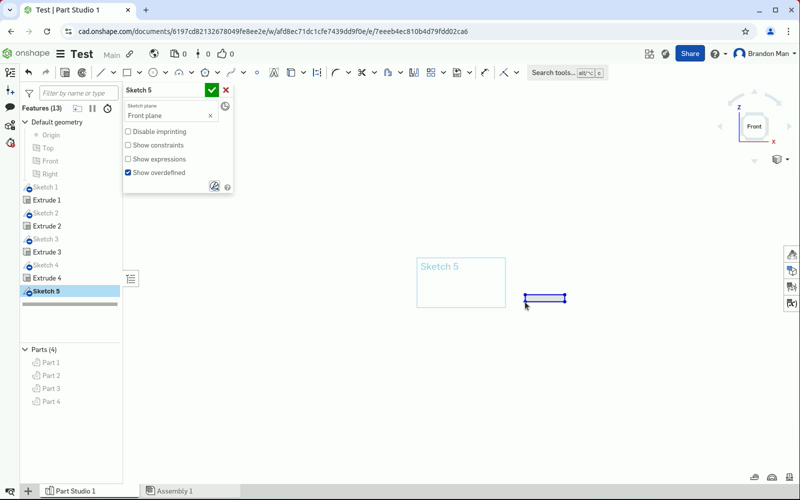
mouse_move(557, 300)
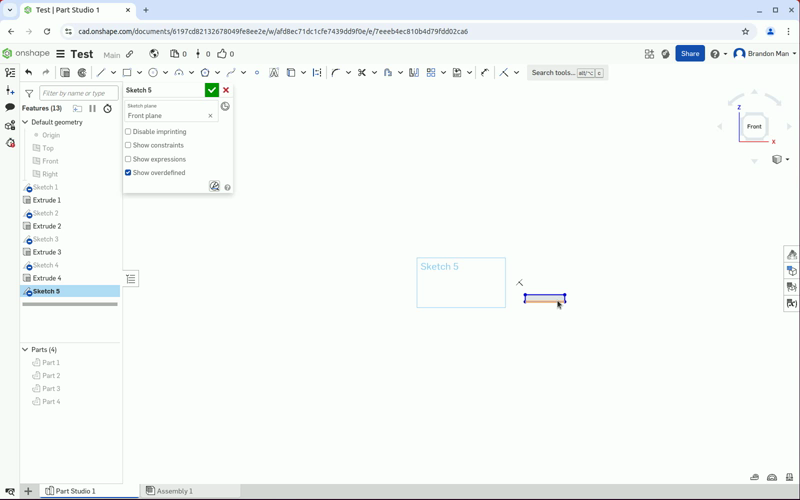
scroll(6)
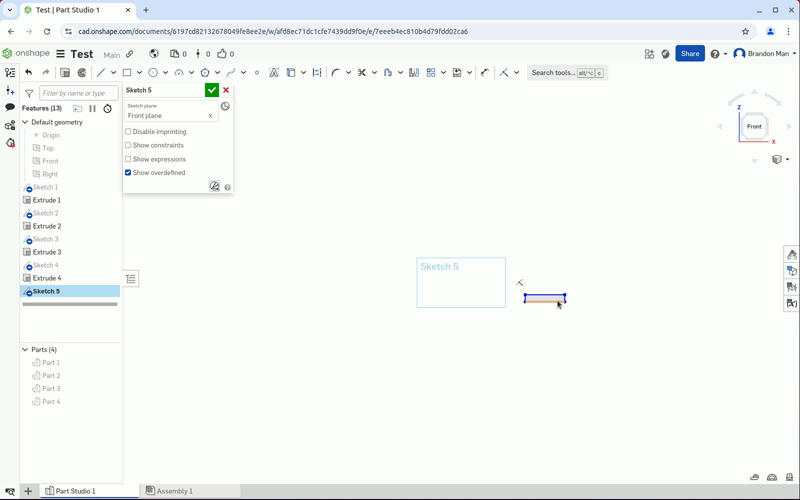
scroll(6)
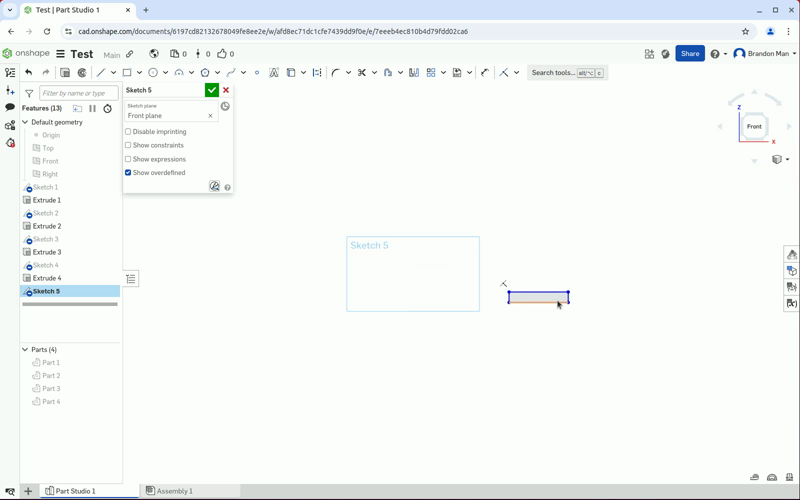
scroll(6)
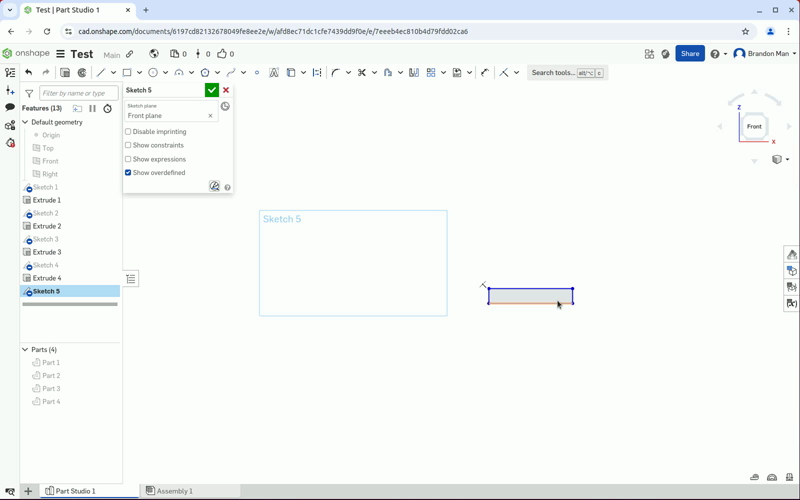
scroll(6)
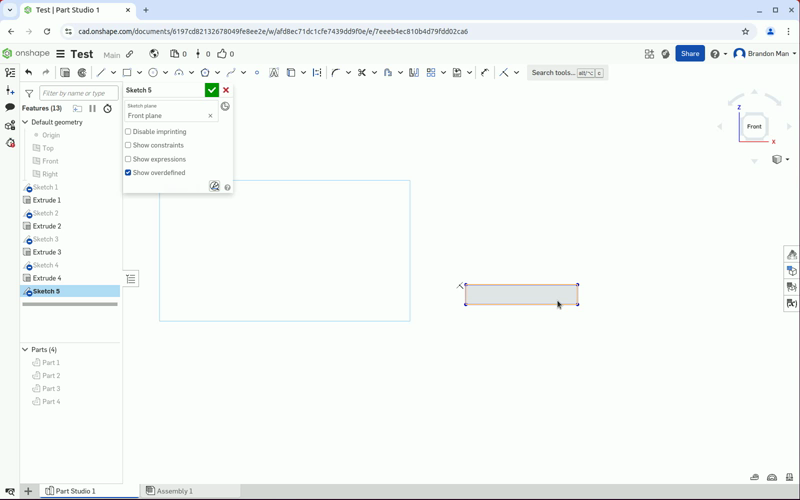
scroll(6)
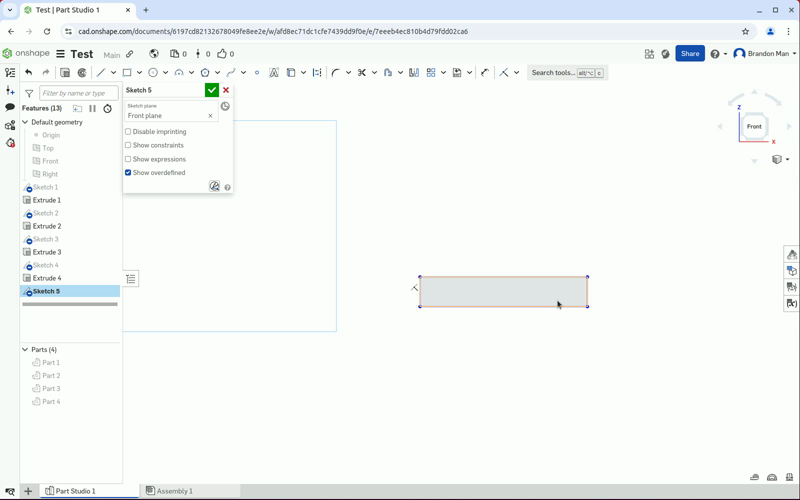
scroll(6)
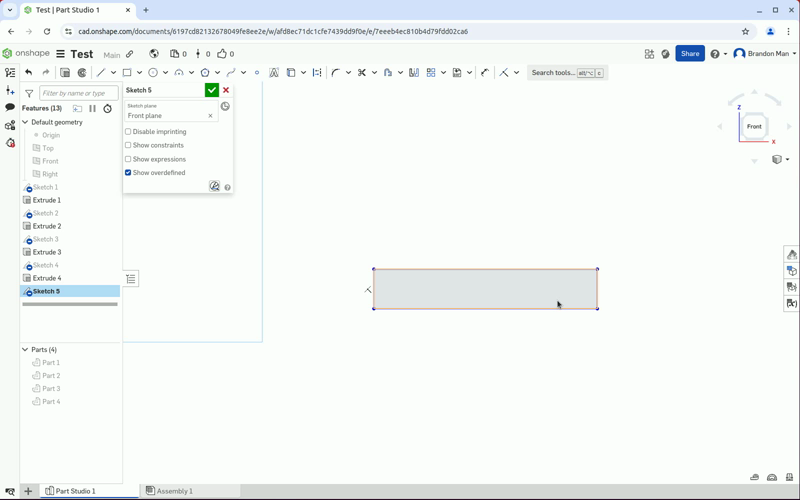
scroll(6)
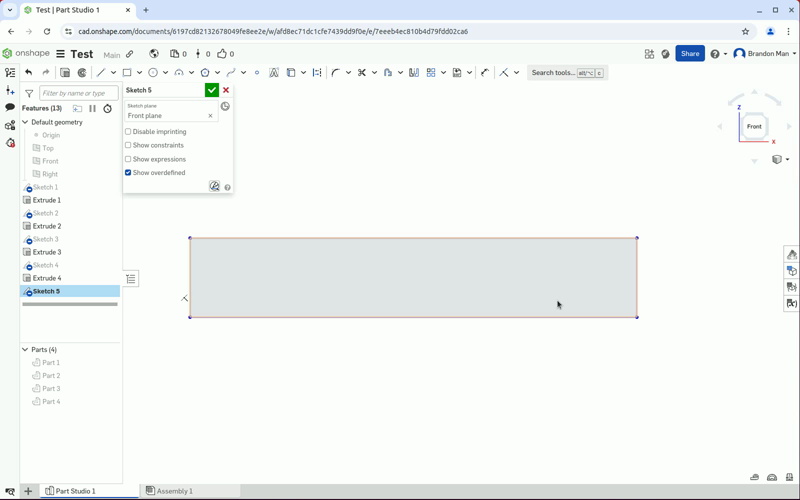
click(557, 300)
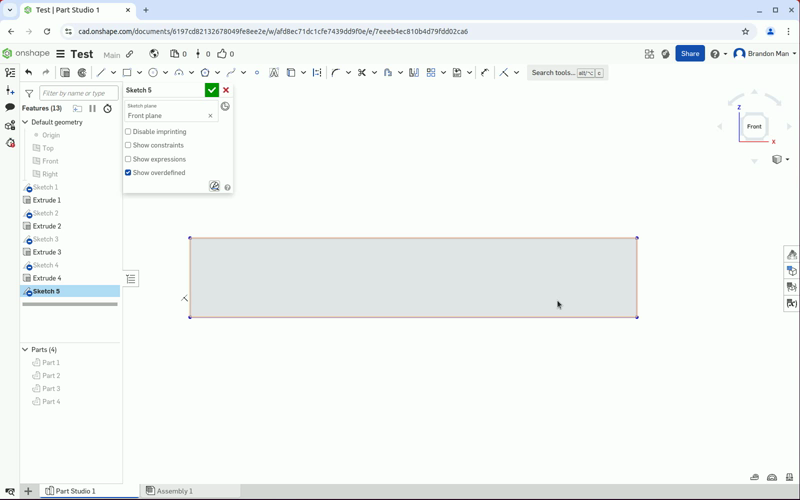
scroll(-6)
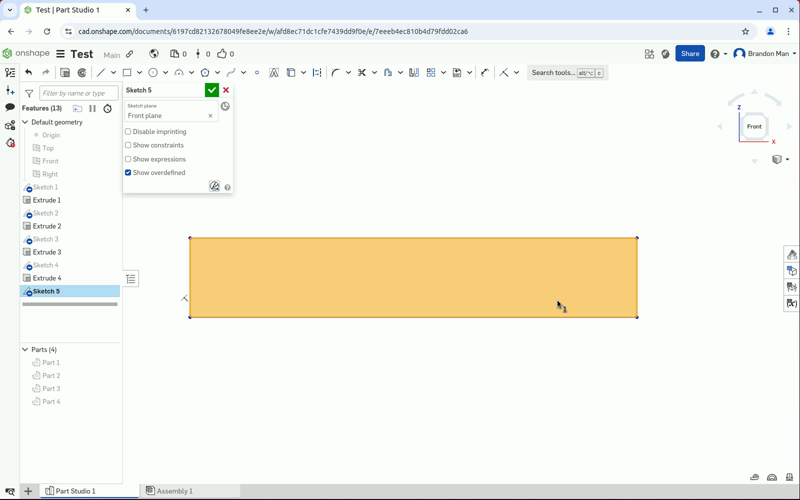
scroll(-6)
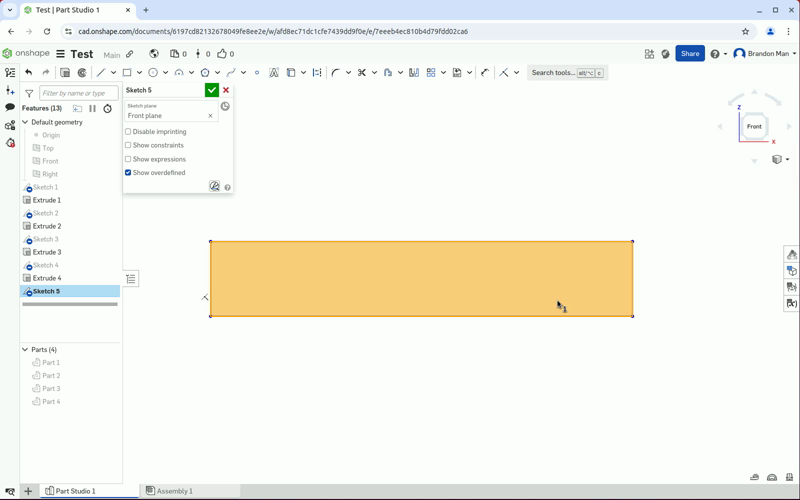
scroll(-6)
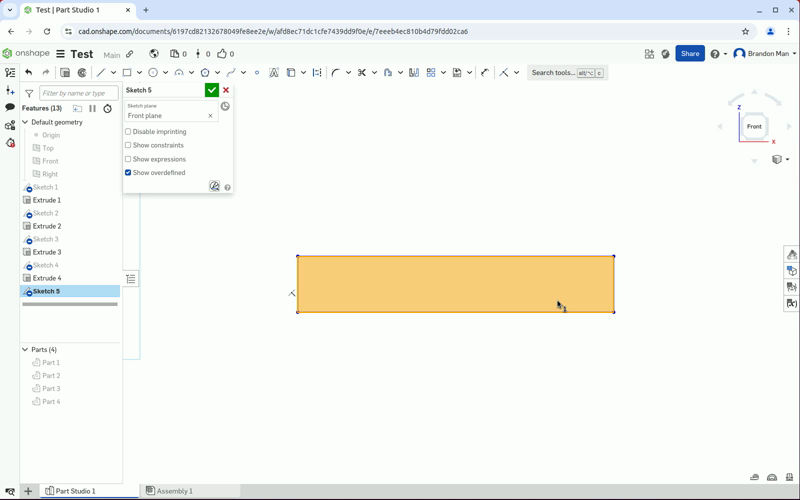
scroll(-6)
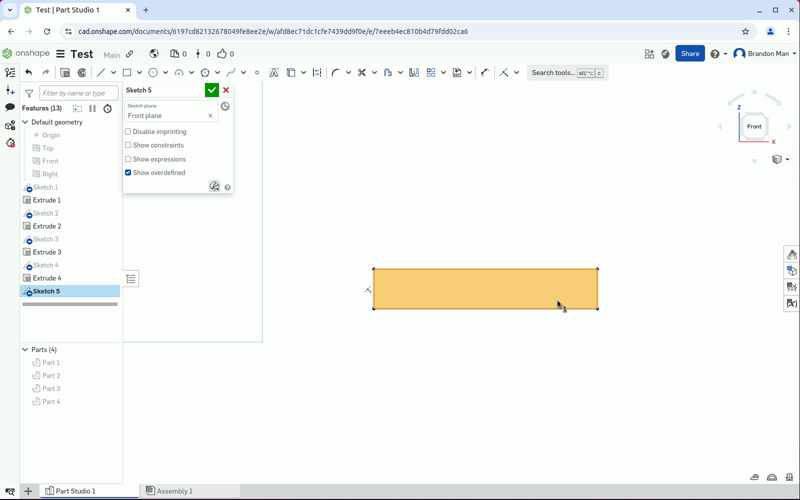
scroll(-6)
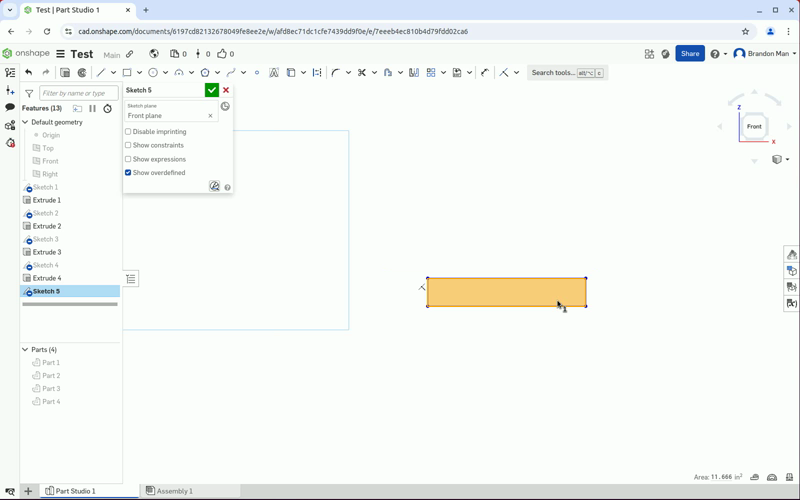
scroll(-6)
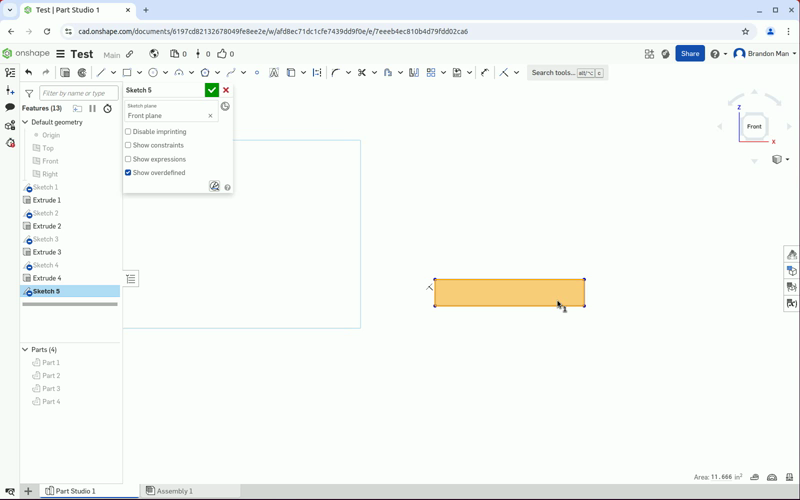
scroll(-6)
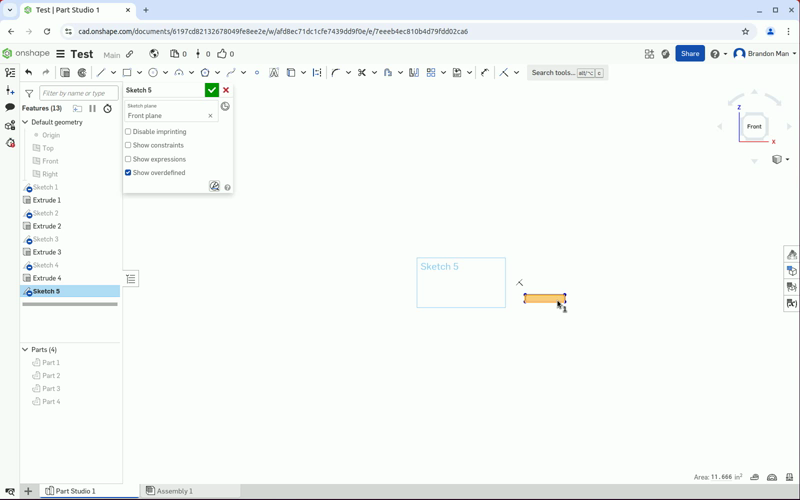
mouse_move(73, 352)
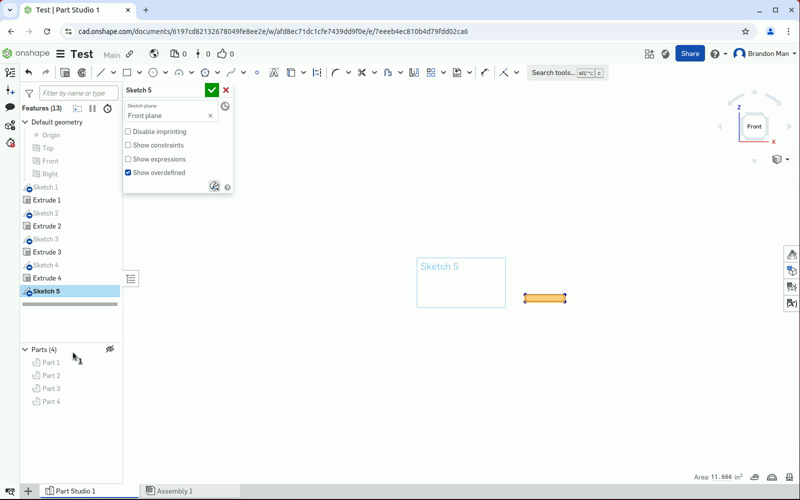
key(shift+y)
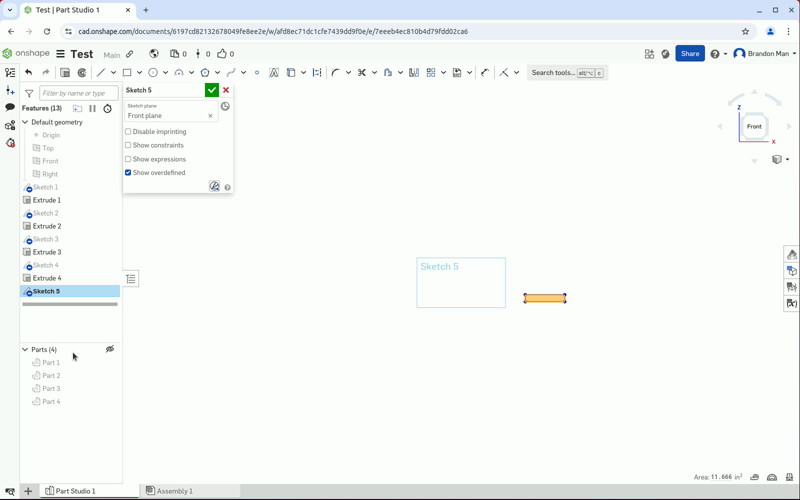
key(shift+e)
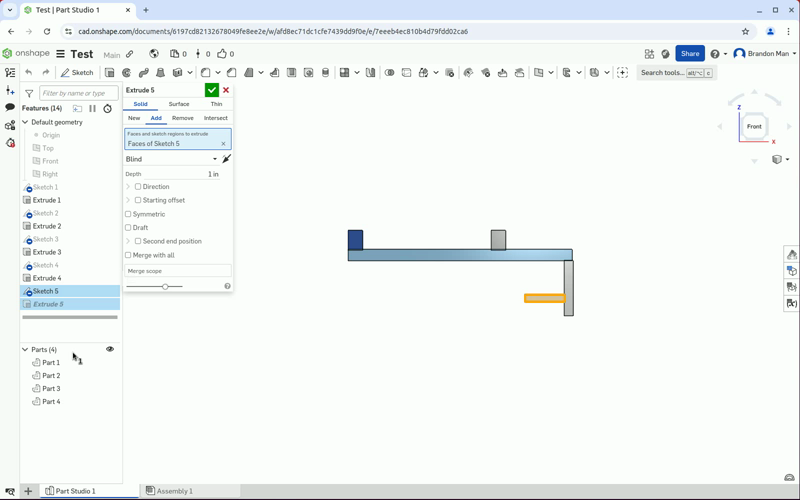
mouse_move(143, 106)
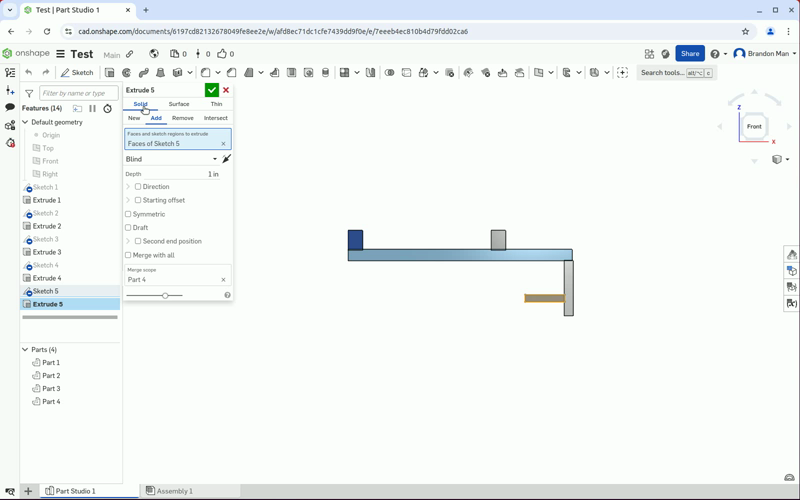
click(143, 106)
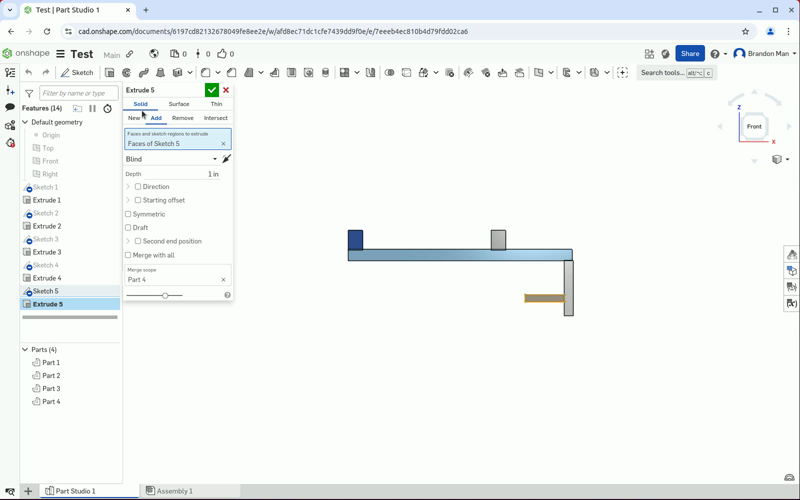
mouse_move(137, 120)
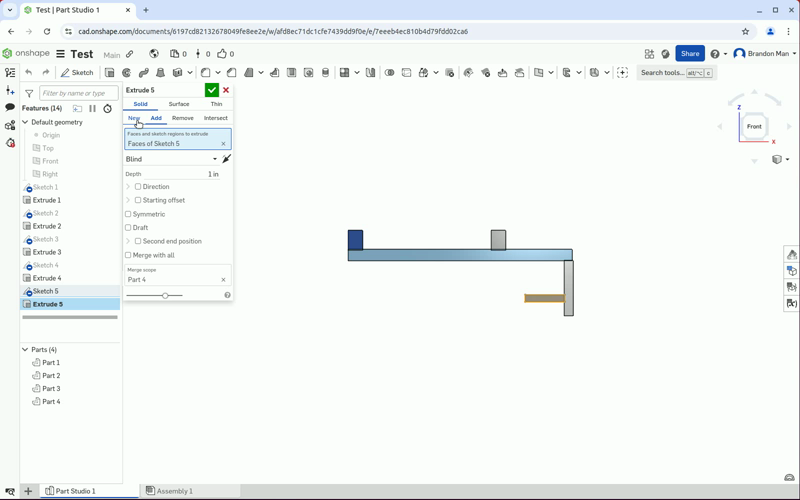
click(137, 120)
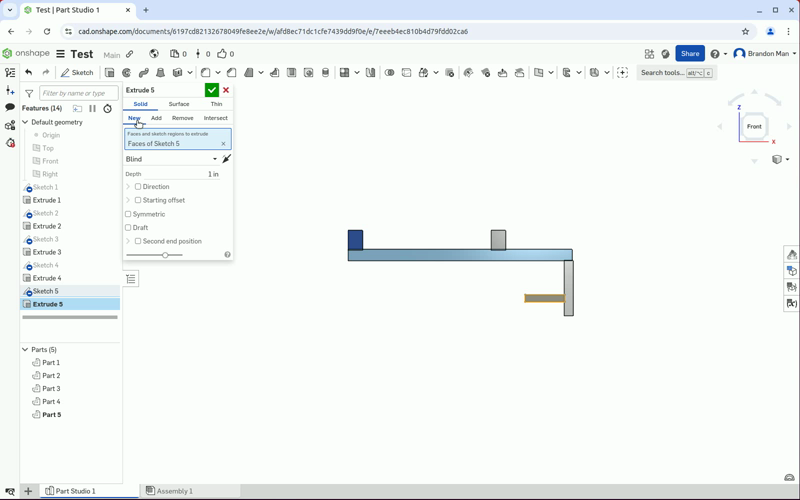
key(tab, 4)
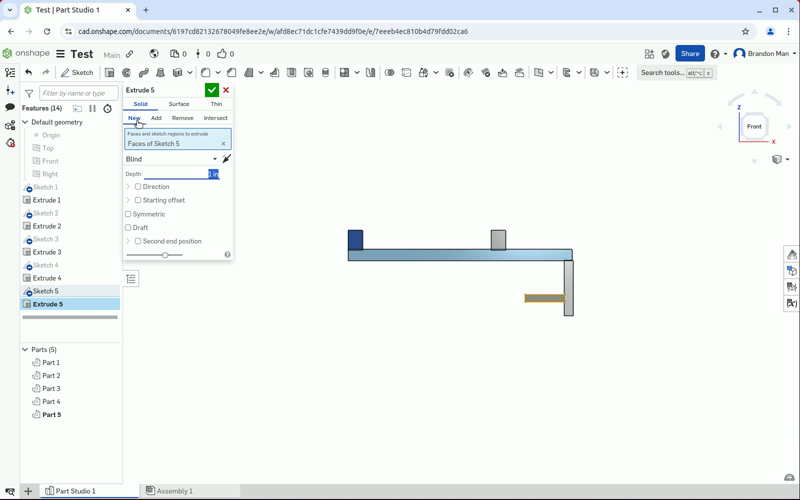
text(6.74)
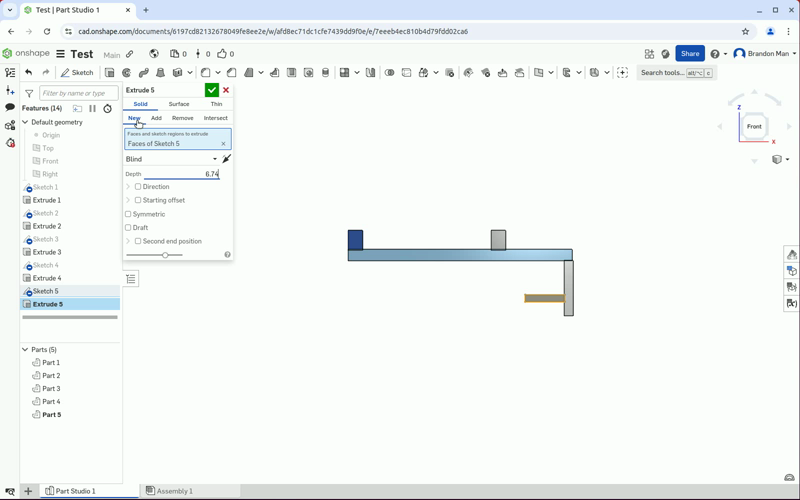
key(tab, 3)
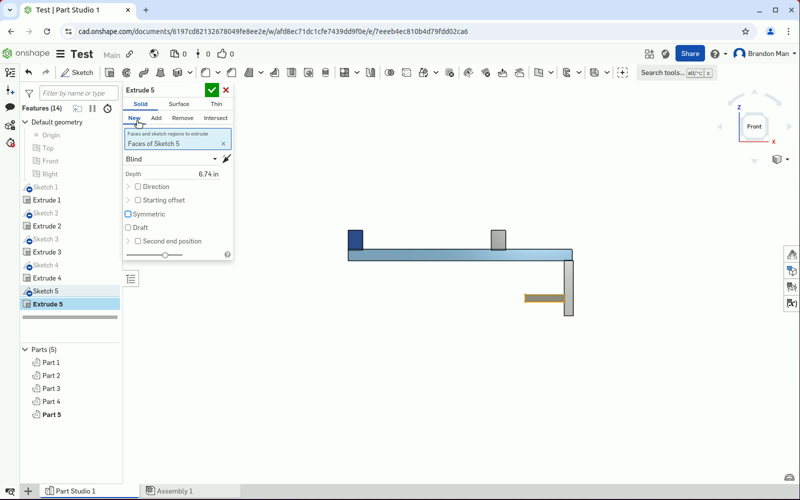
key(space)
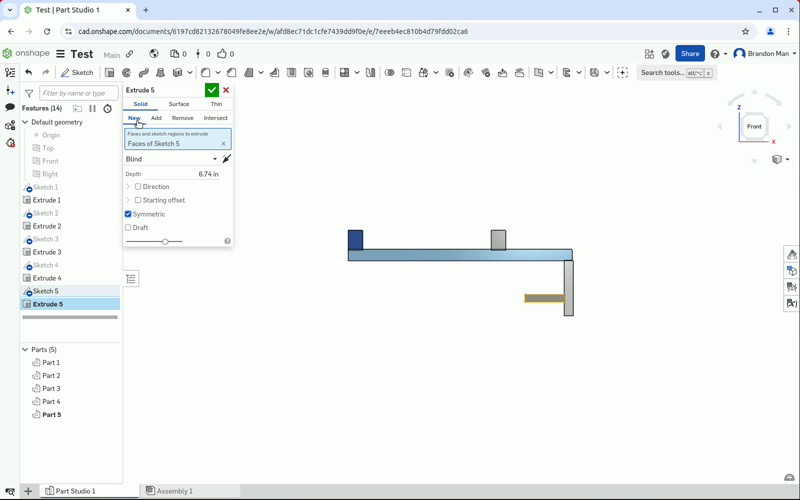
key(enter)
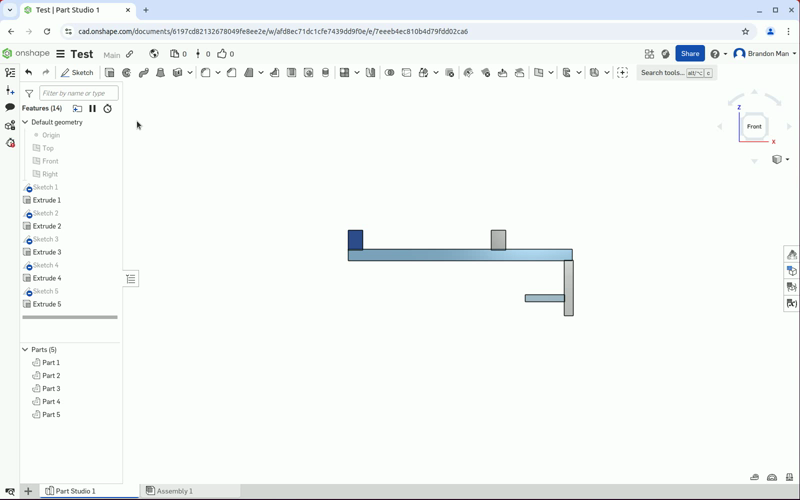
key(shift+h)
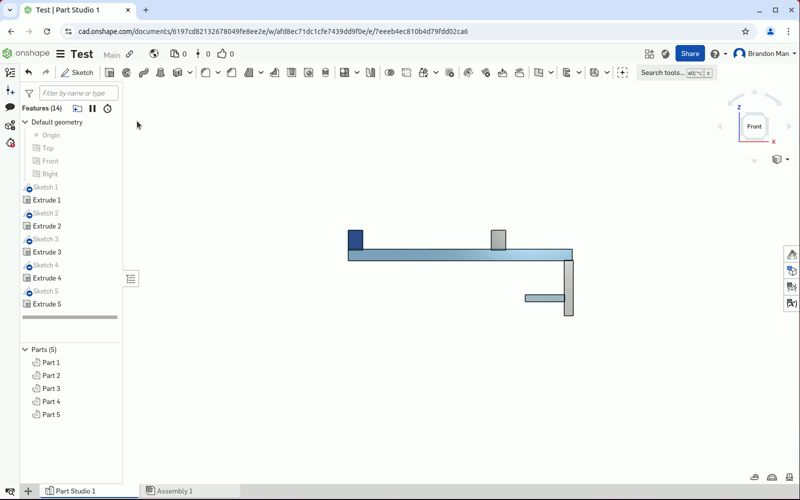
key(shift+h)
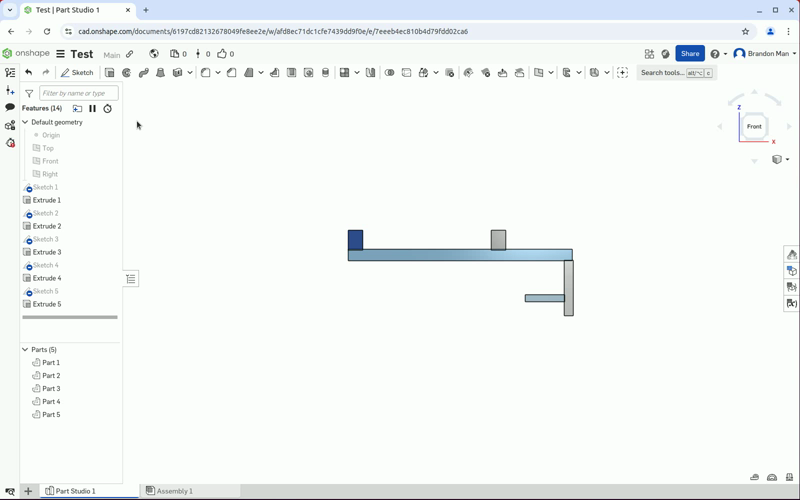
mouse_move(73, 189)
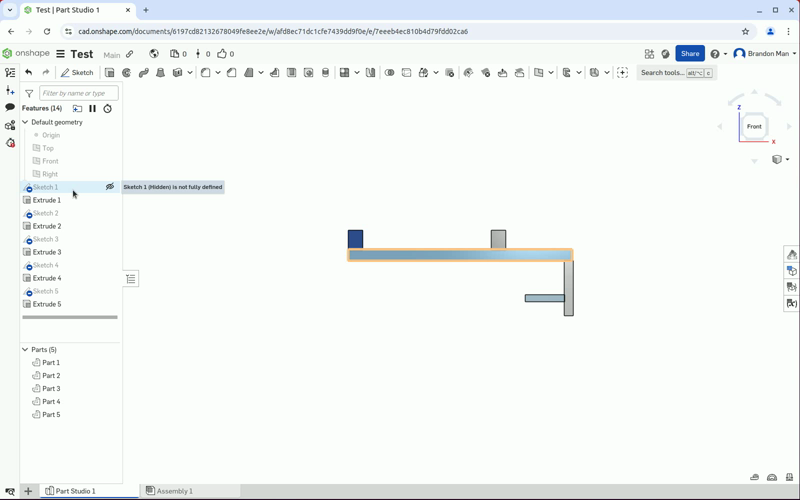
click(73, 189)
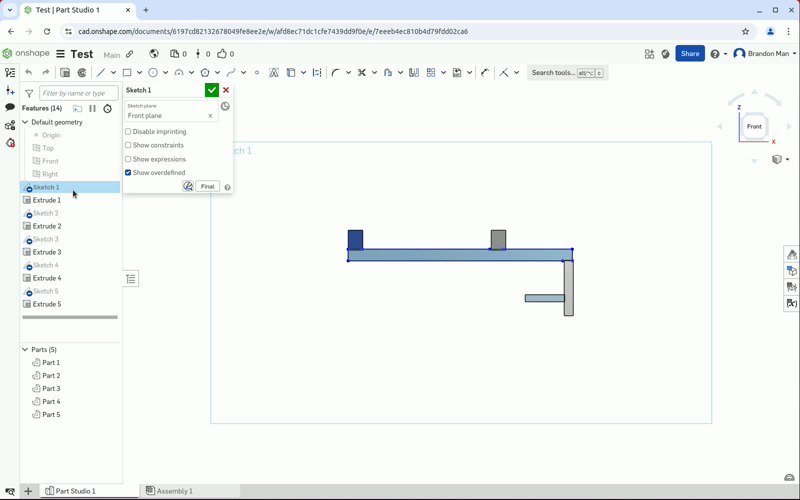
mouse_move(229, 92)
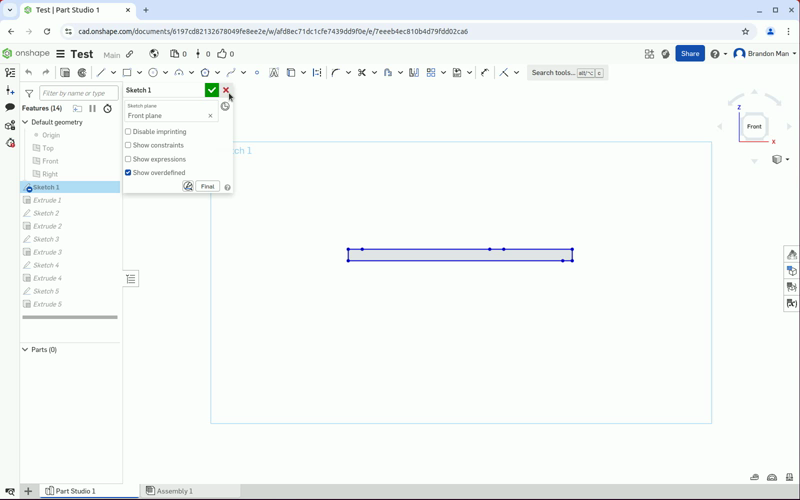
click(229, 92)
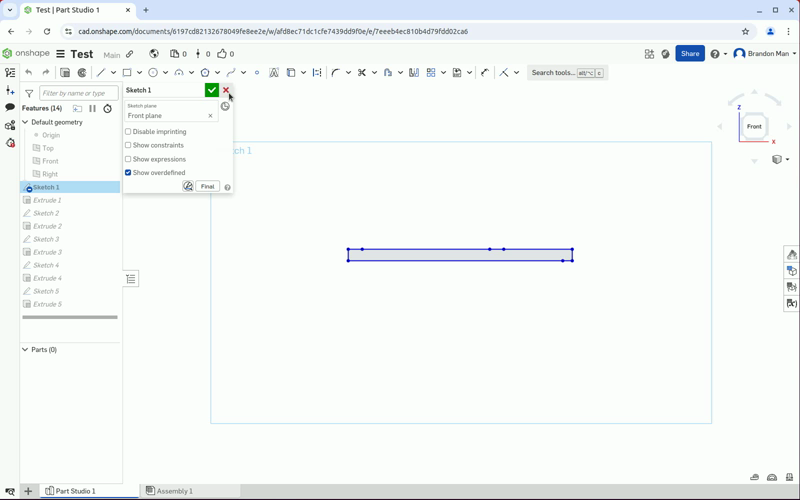
key(shift+s)
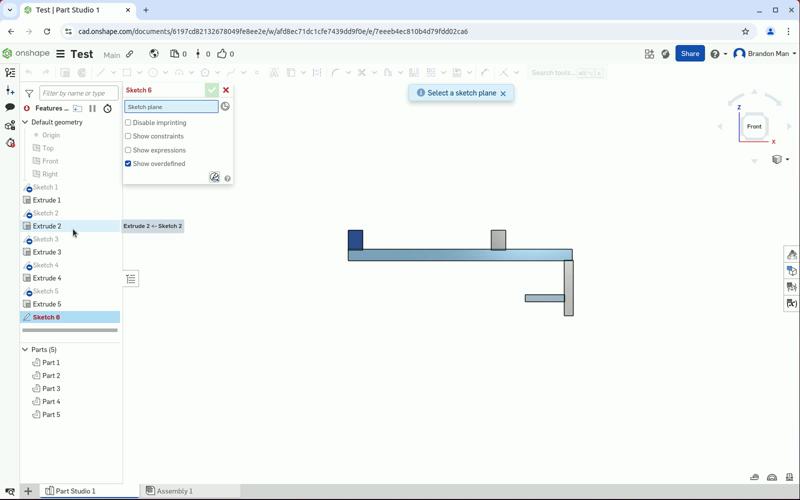
scroll(3)
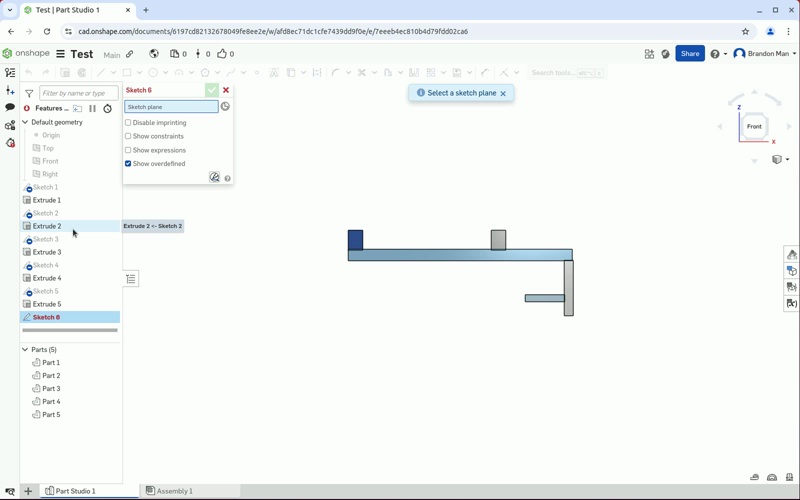
mouse_move(73, 163)
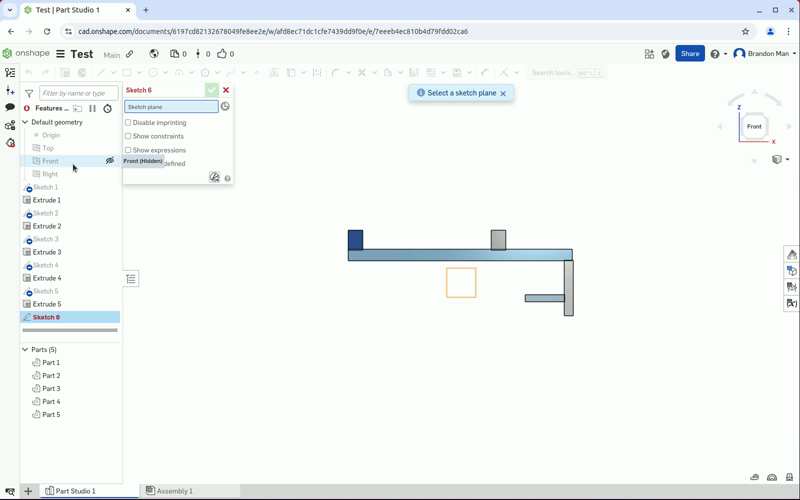
click(73, 163)
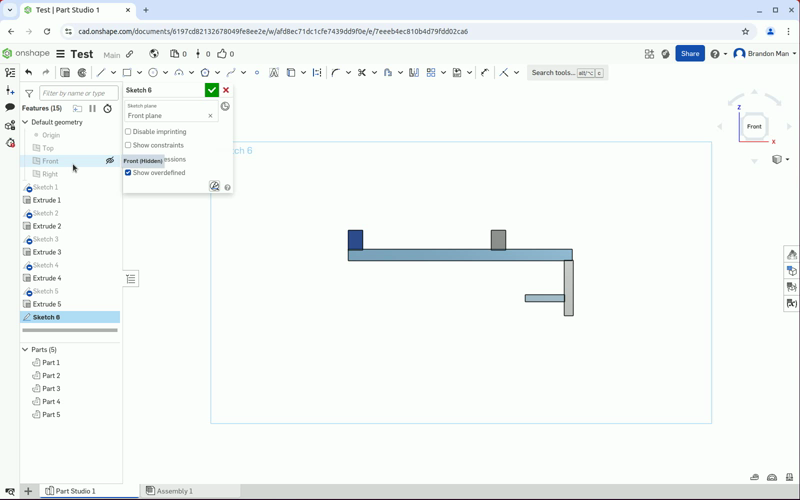
mouse_move(73, 352)
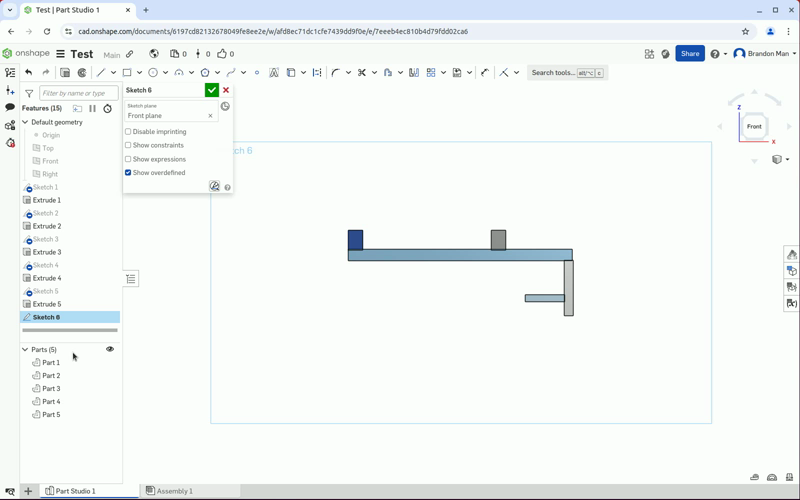
key(y)
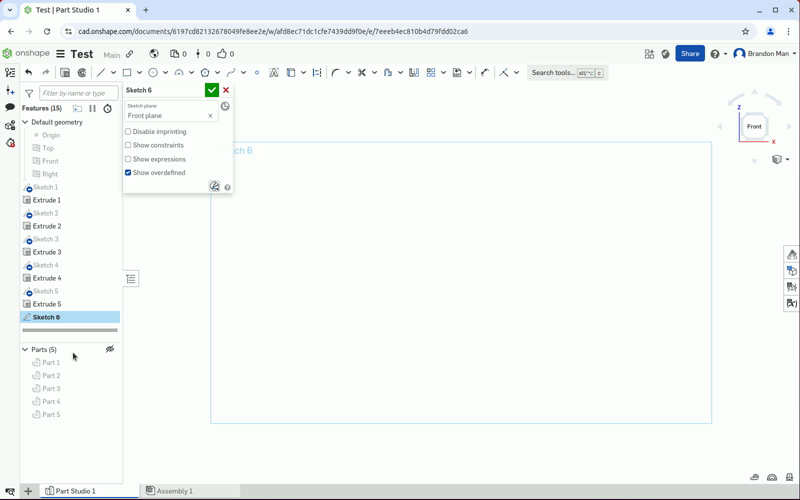
key(l)
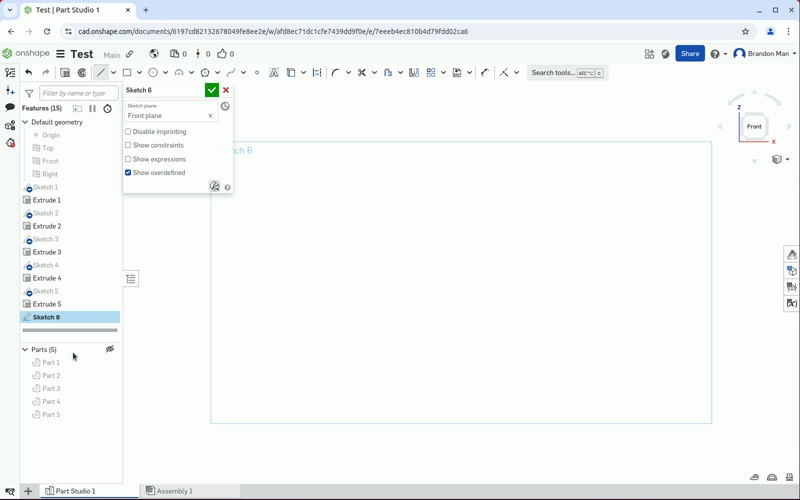
key_down(shift)
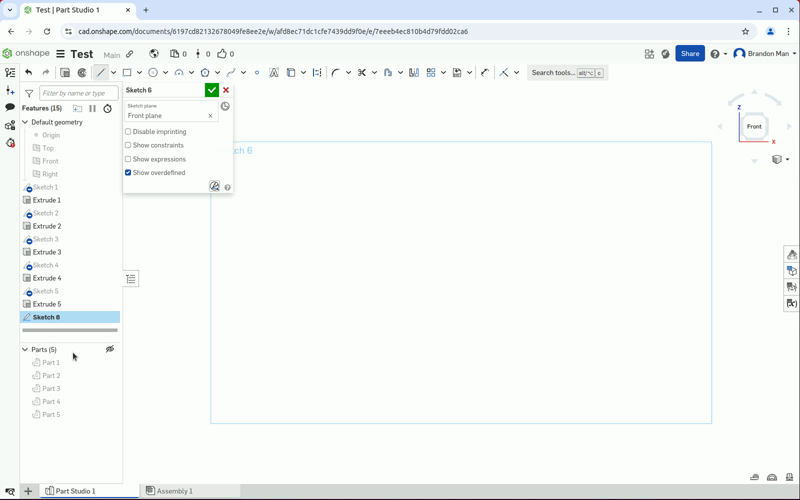
mouse_move(525, 315)
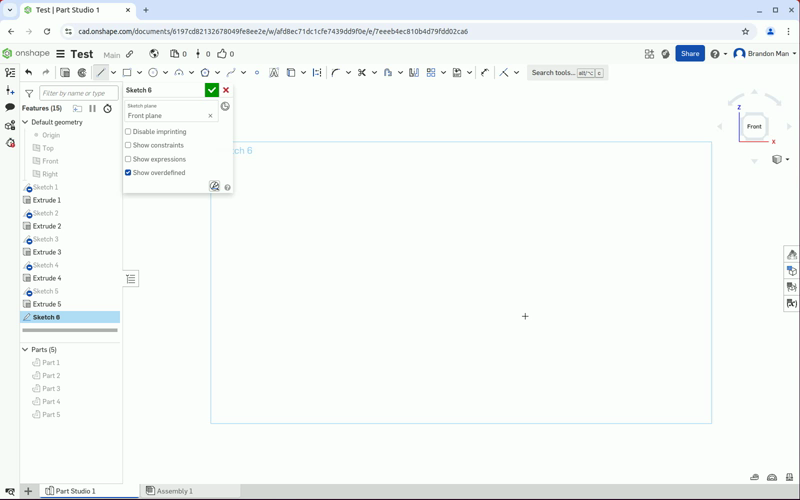
click(525, 315)
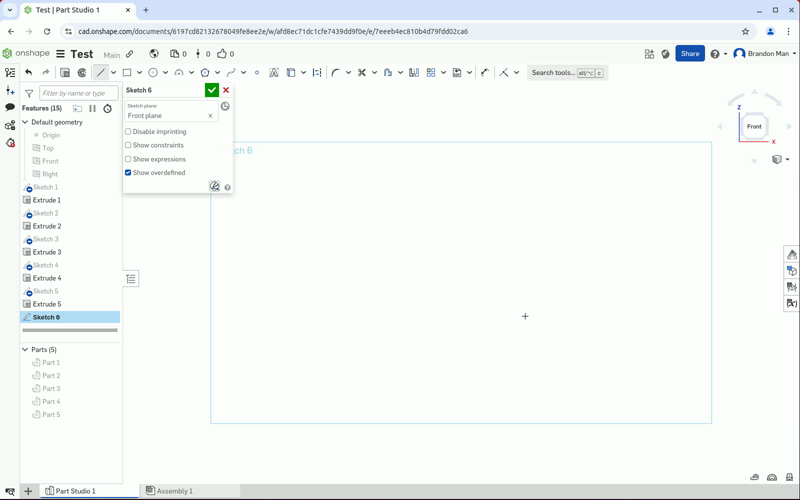
key_up(shift)
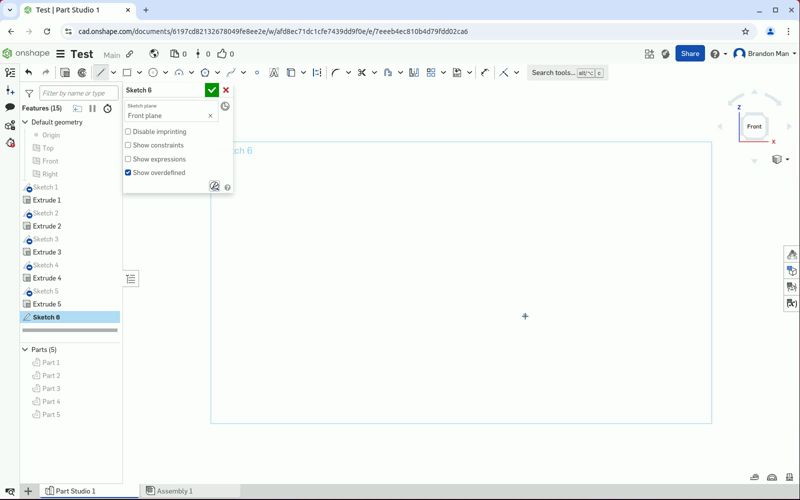
key_down(shift)
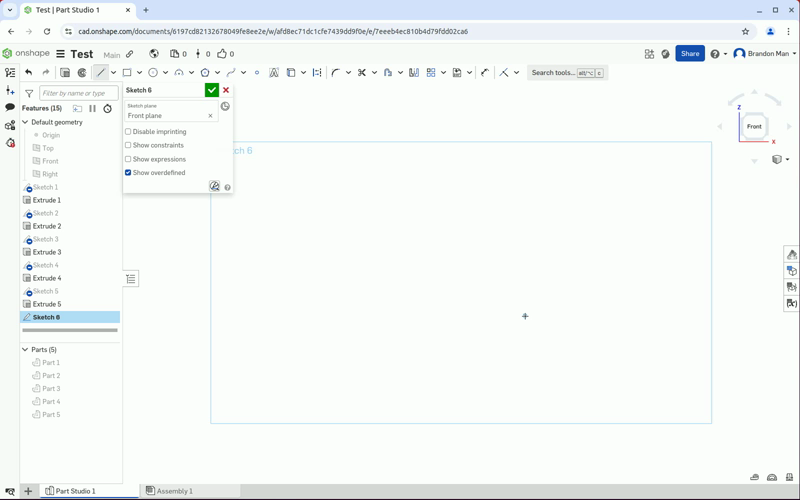
mouse_move(555, 315)
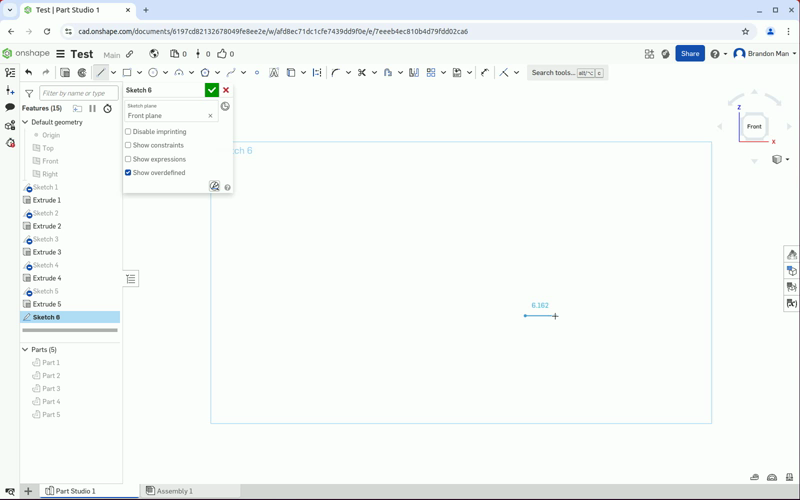
mouse_move(564, 315)
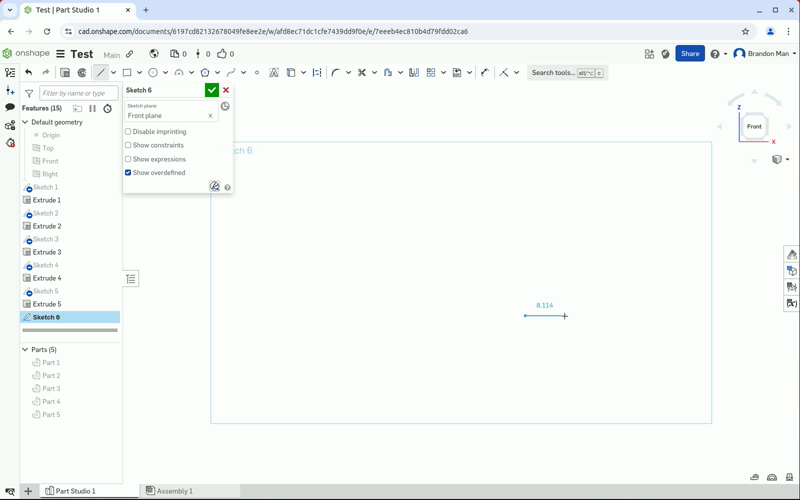
click(564, 315)
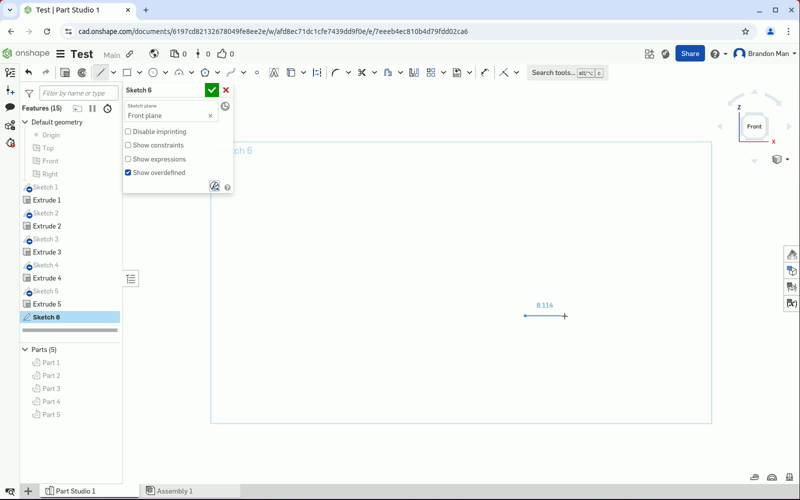
key_up(shift)
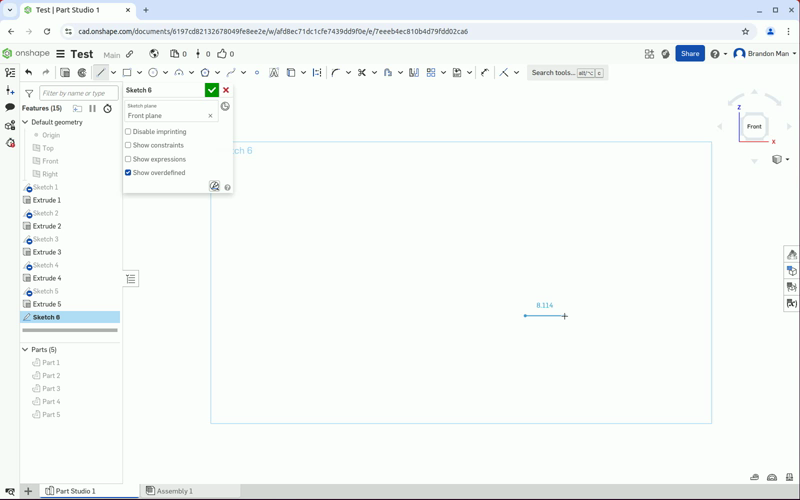
key_down(shift)
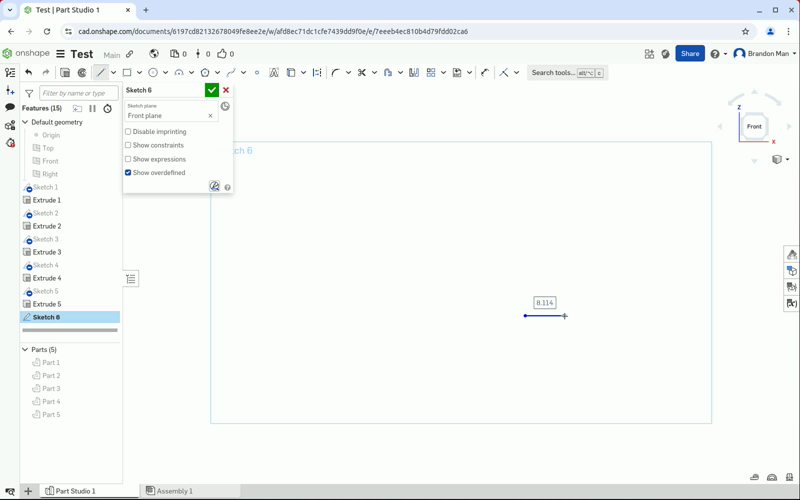
mouse_move(589, 315)
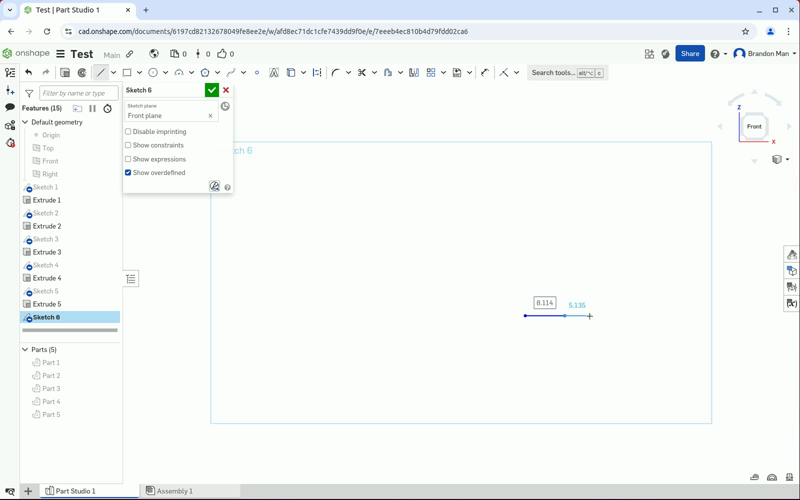
mouse_move(564, 309)
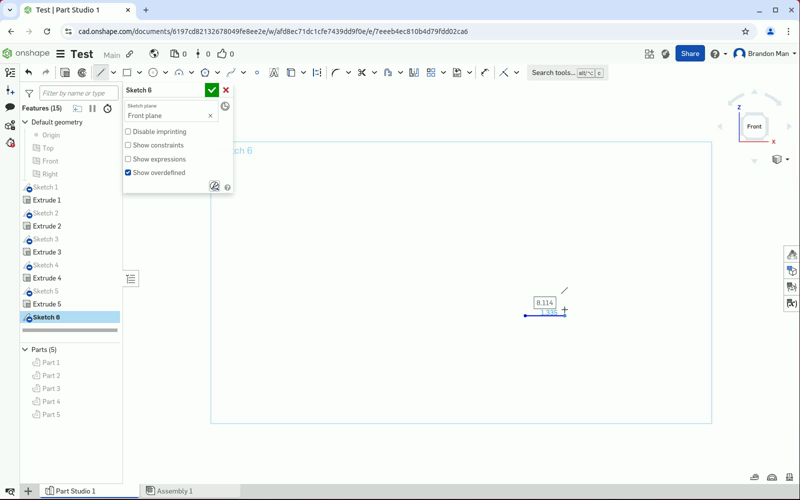
scroll(6)
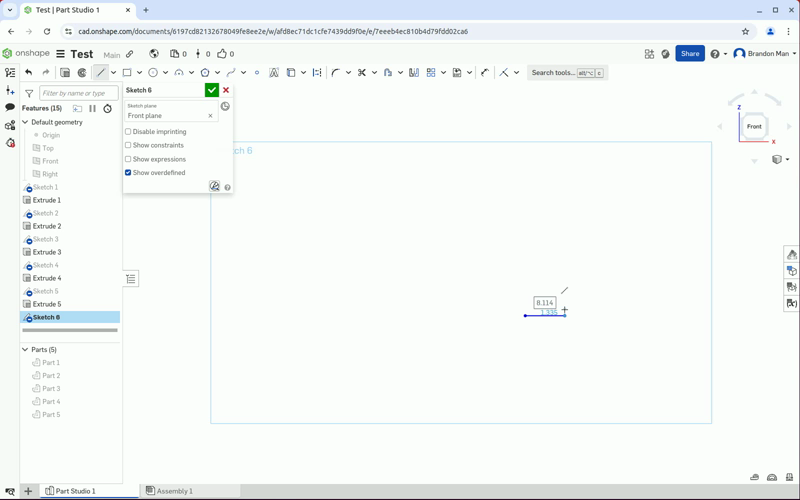
scroll(6)
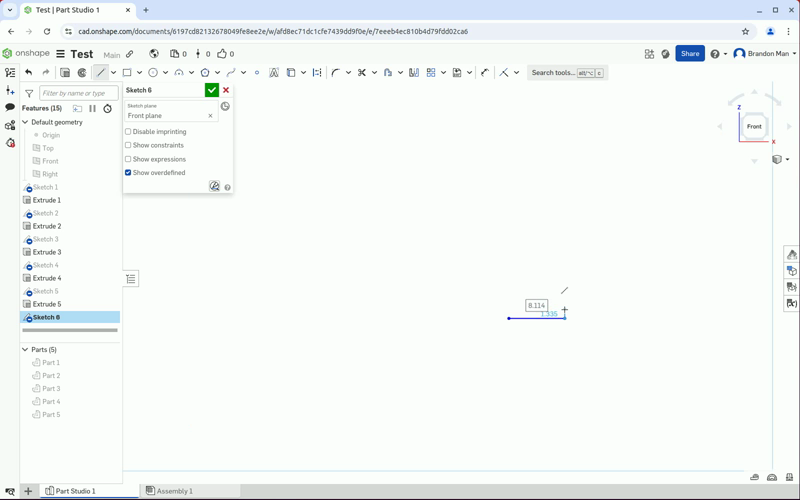
scroll(6)
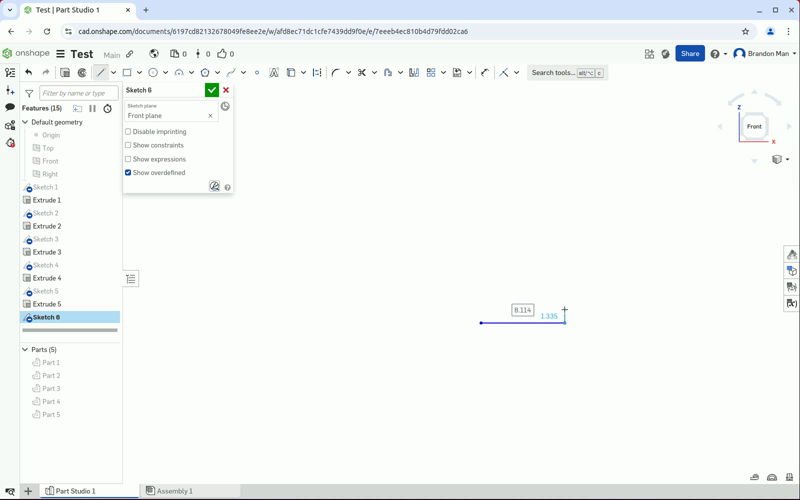
scroll(6)
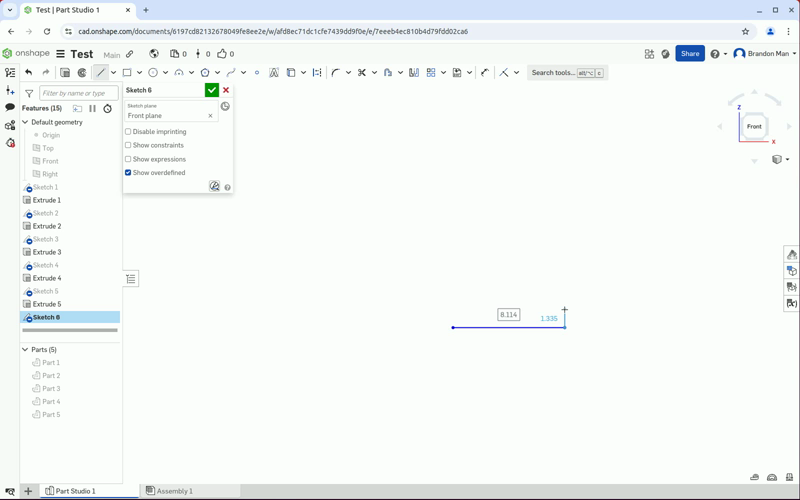
scroll(6)
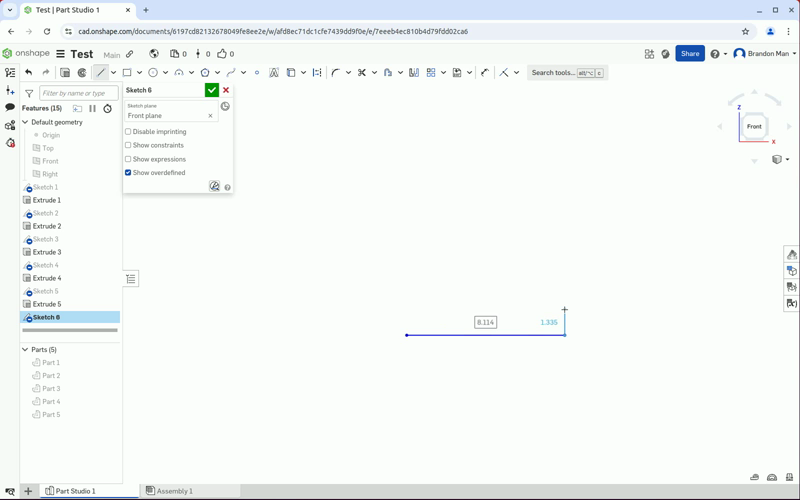
scroll(6)
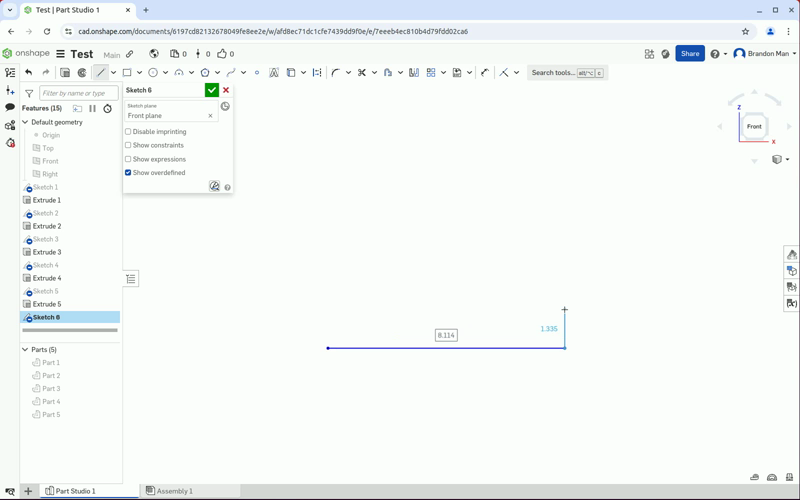
scroll(6)
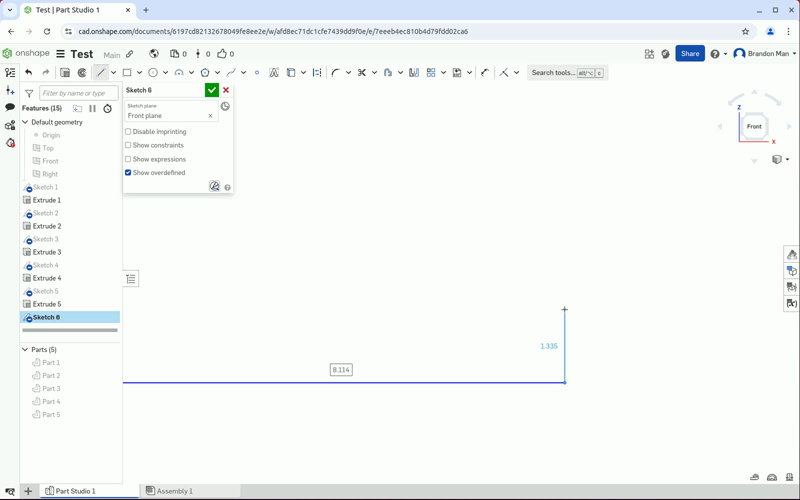
click(564, 309)
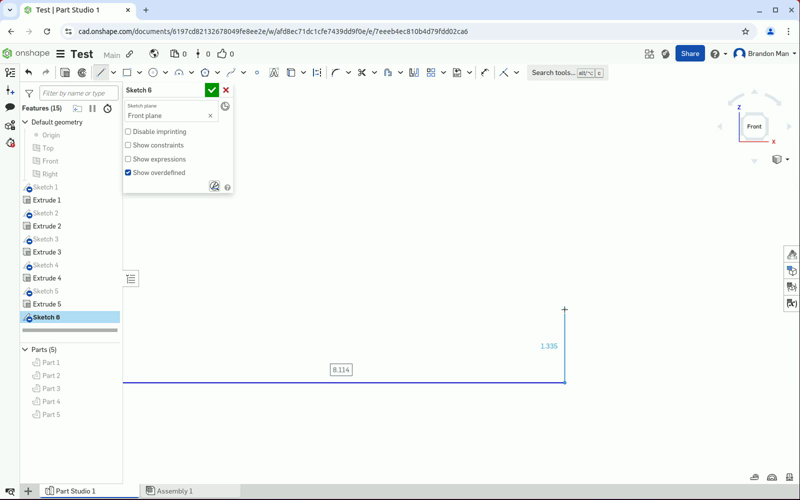
scroll(-6)
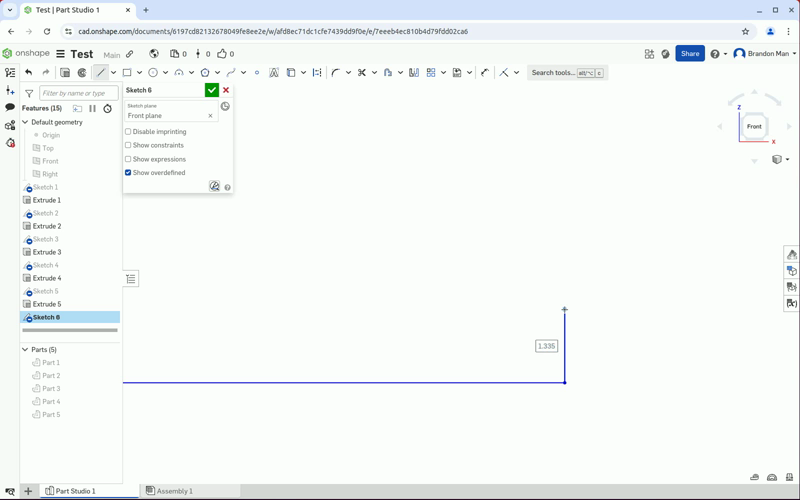
scroll(-6)
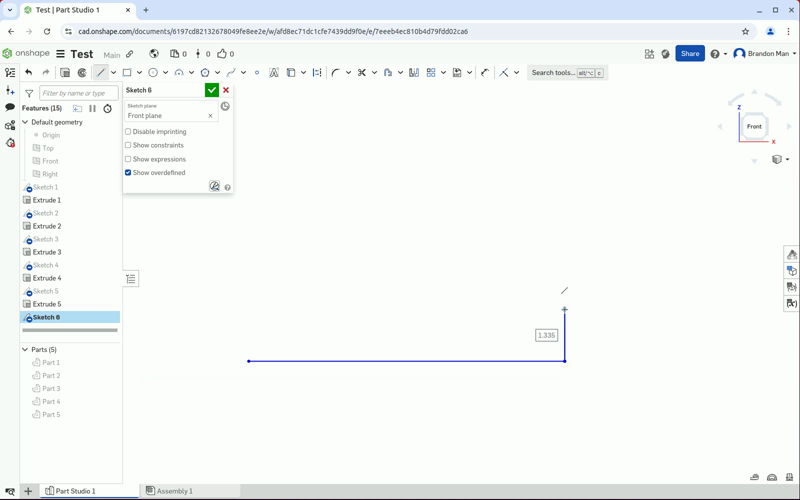
scroll(-6)
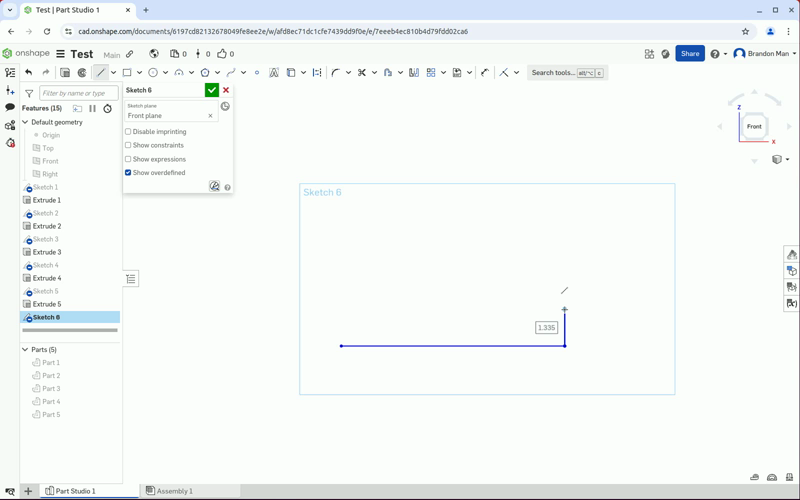
scroll(-6)
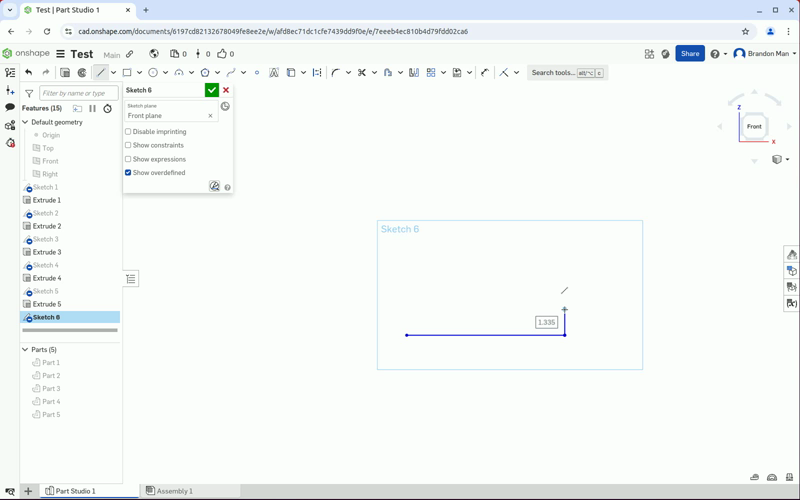
scroll(-6)
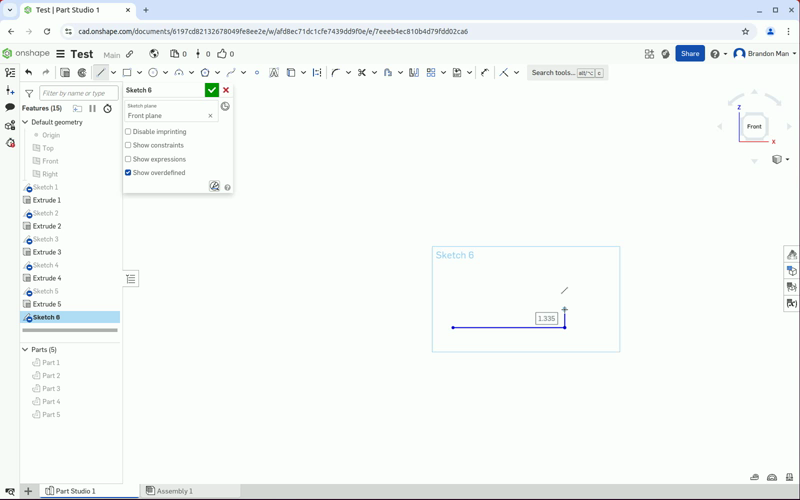
scroll(-6)
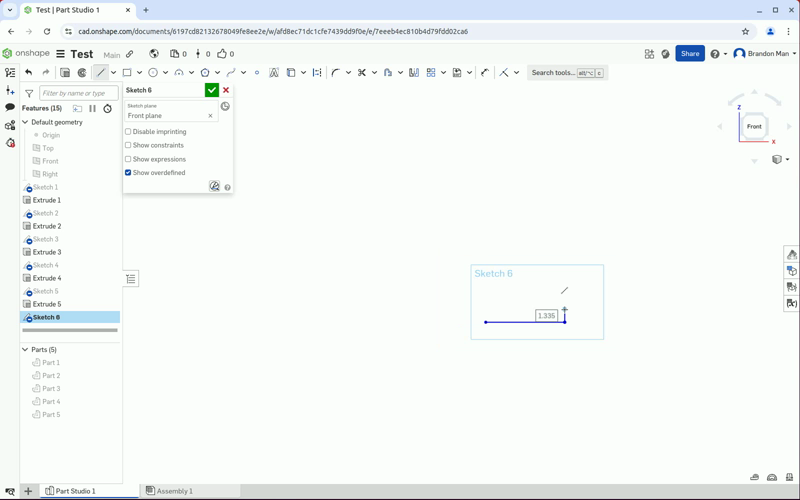
scroll(-6)
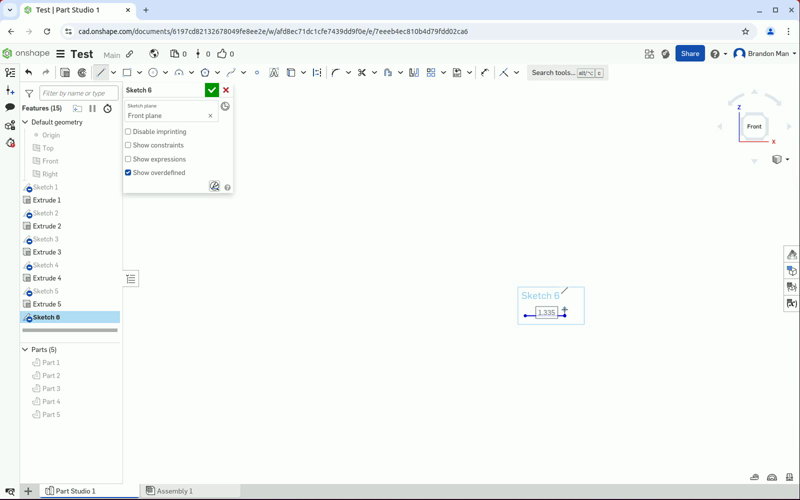
key_up(shift)
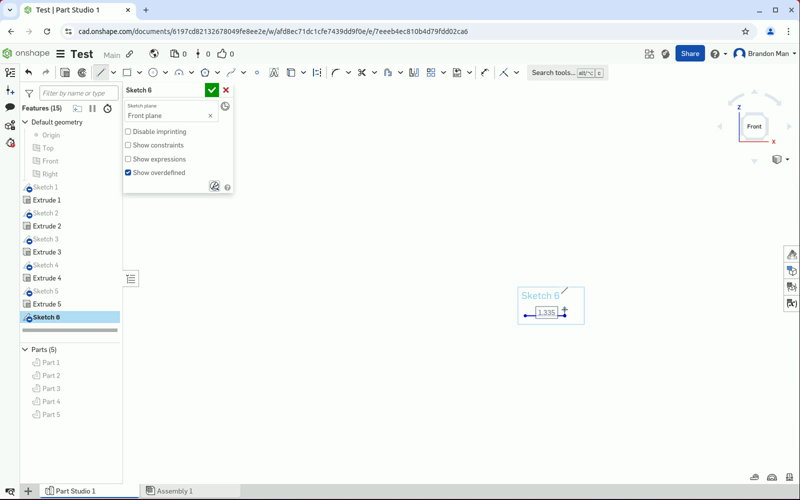
key_down(shift)
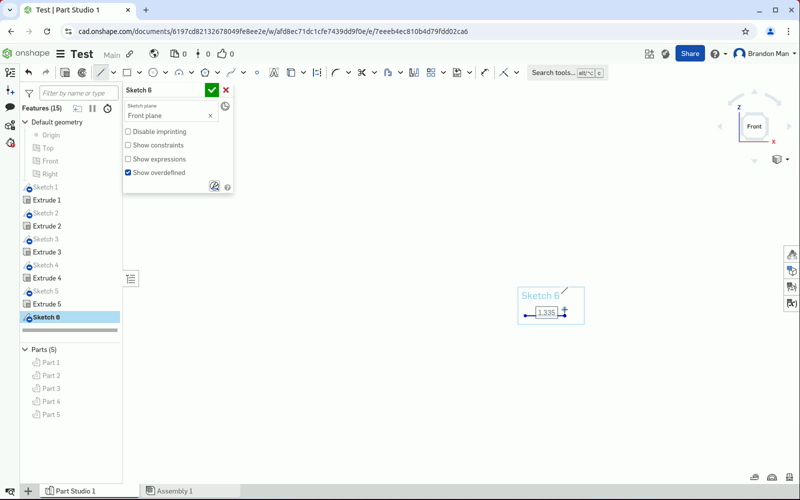
mouse_move(589, 309)
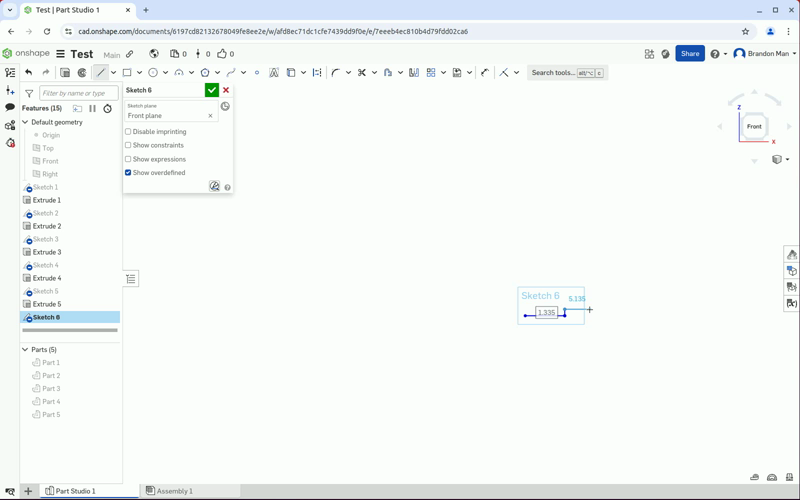
mouse_move(525, 309)
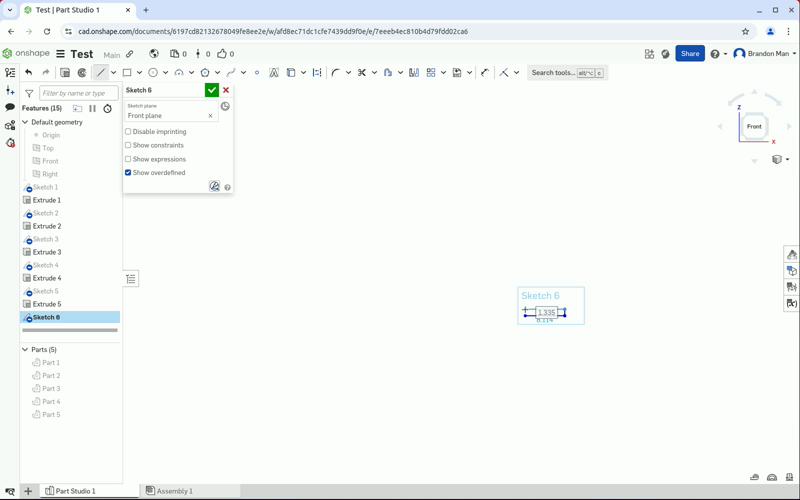
click(525, 309)
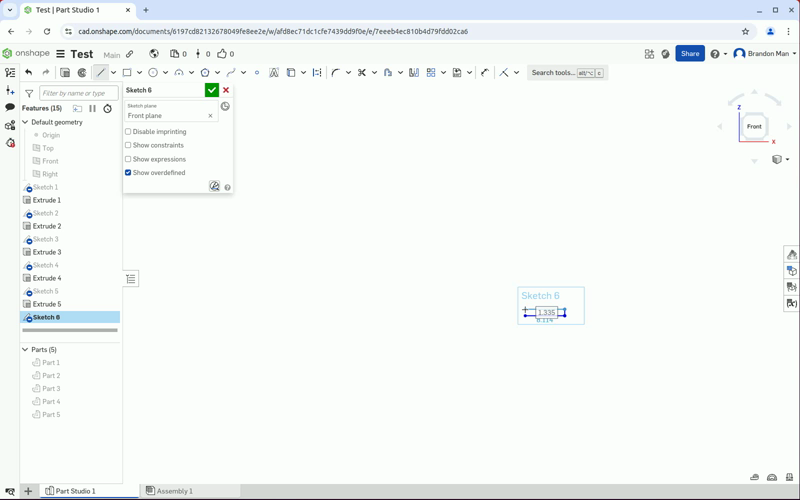
key_up(shift)
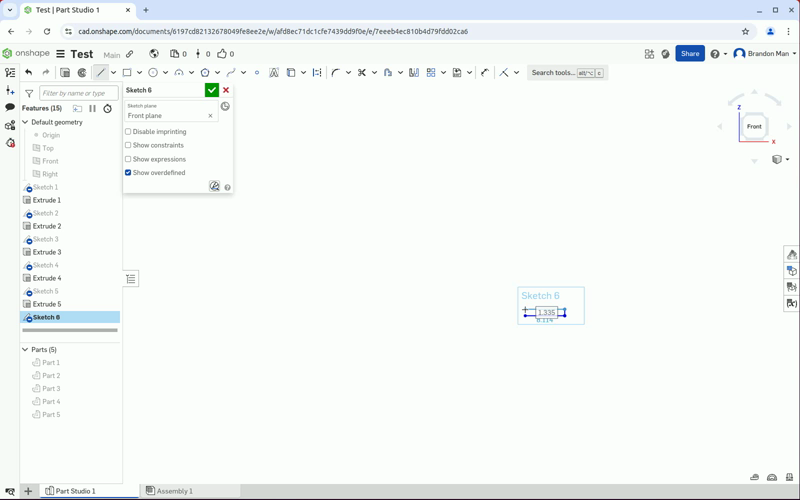
mouse_move(555, 309)
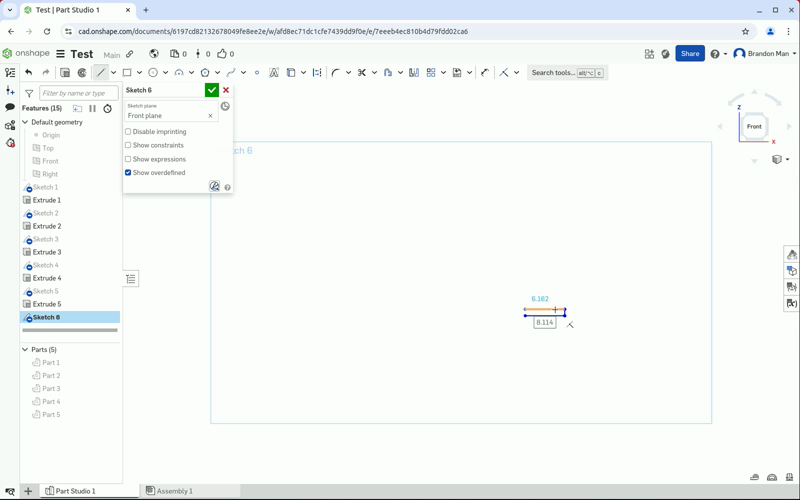
key_down(shift)
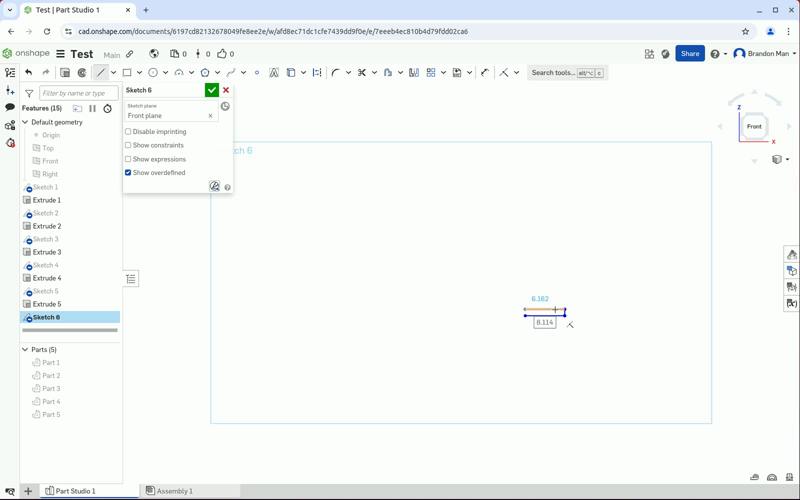
mouse_move(525, 315)
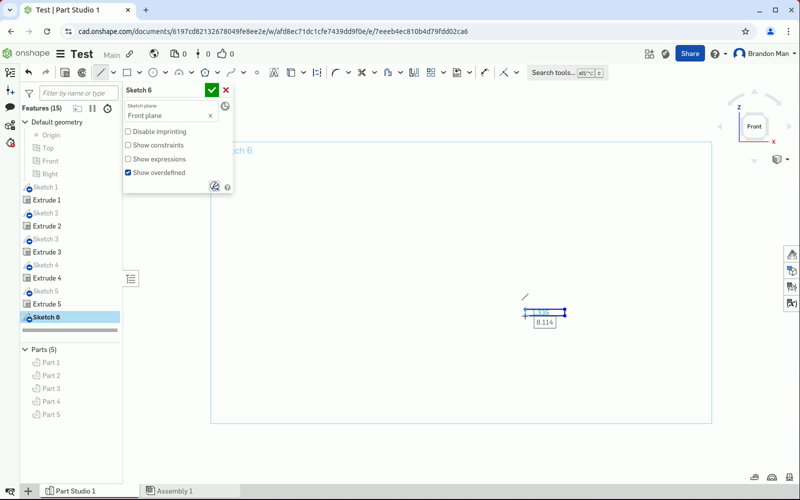
scroll(6)
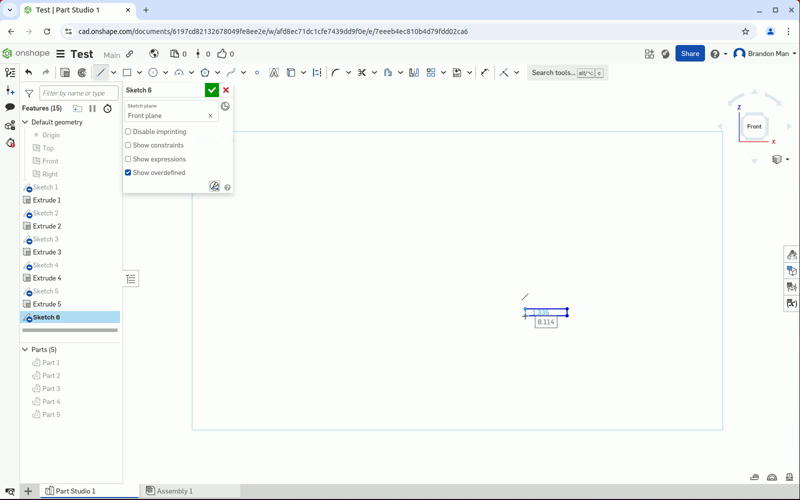
scroll(6)
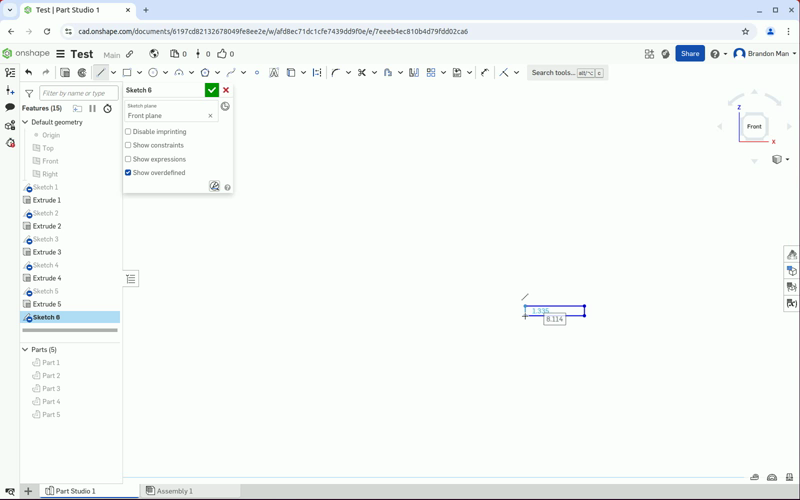
scroll(6)
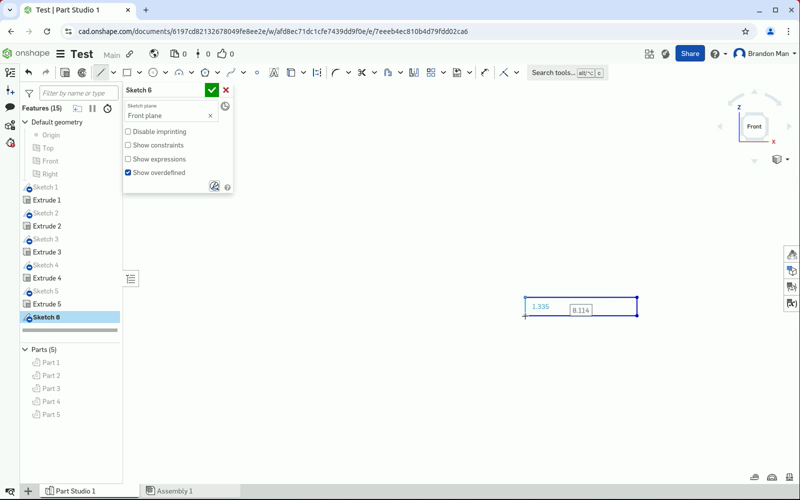
scroll(6)
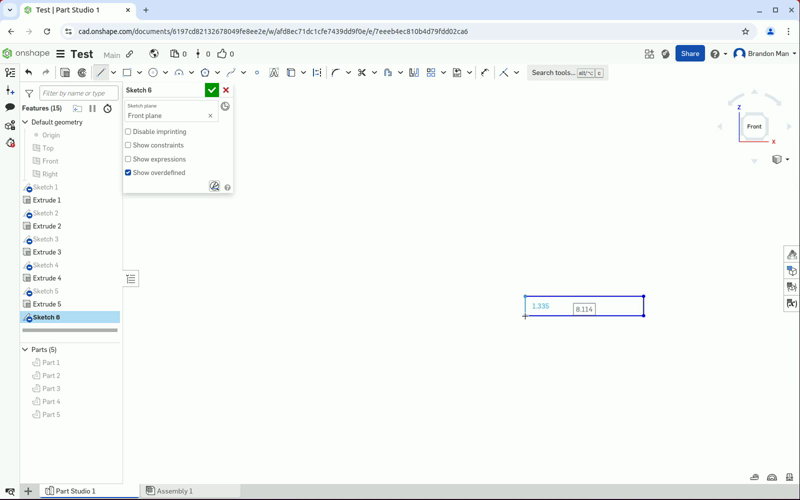
scroll(6)
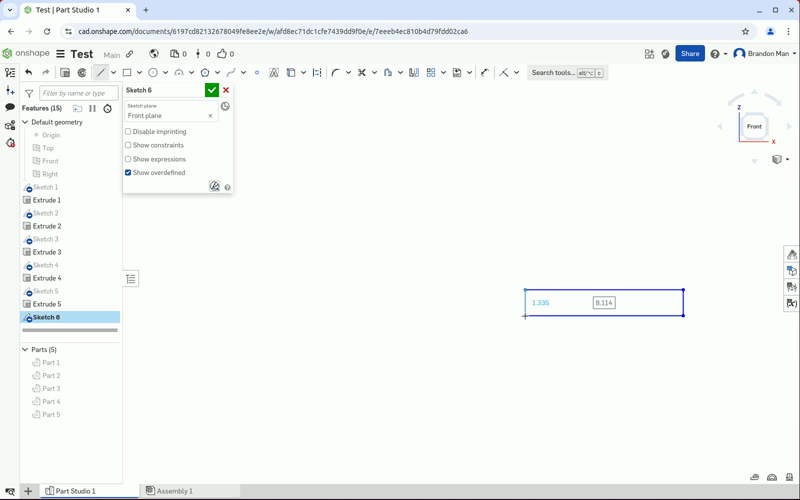
scroll(6)
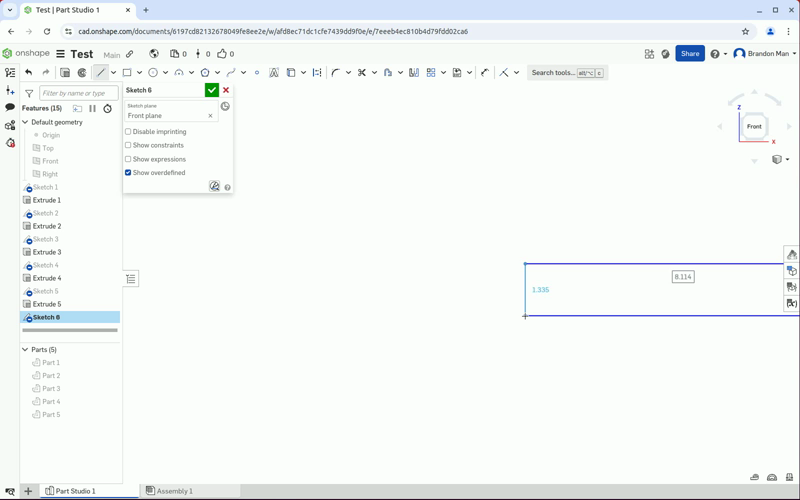
scroll(6)
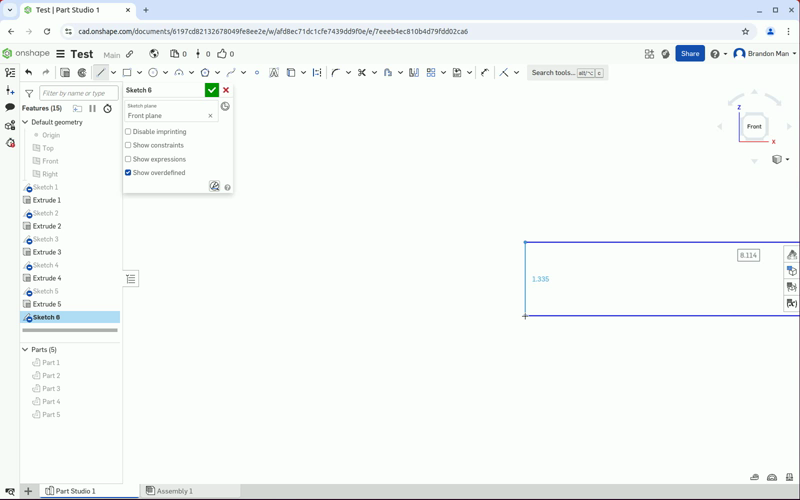
key_up(shift)
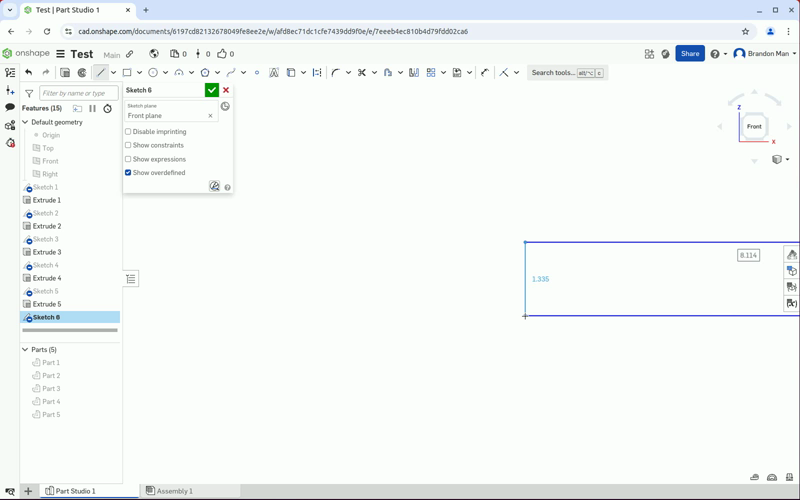
click(525, 315)
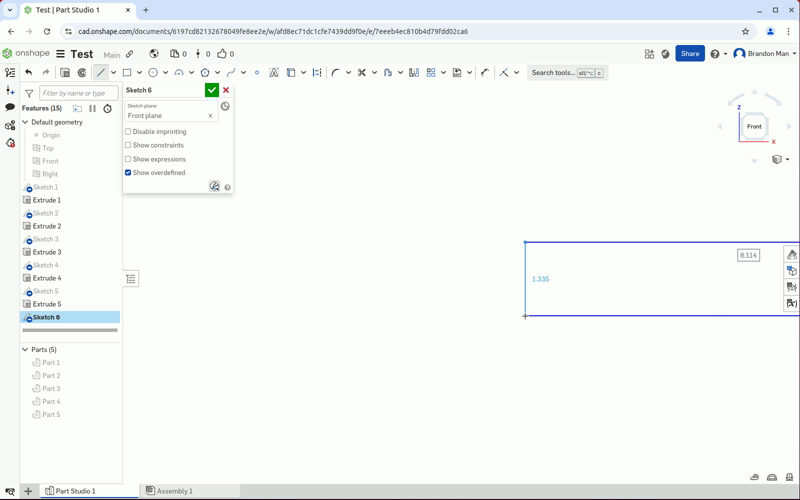
scroll(-6)
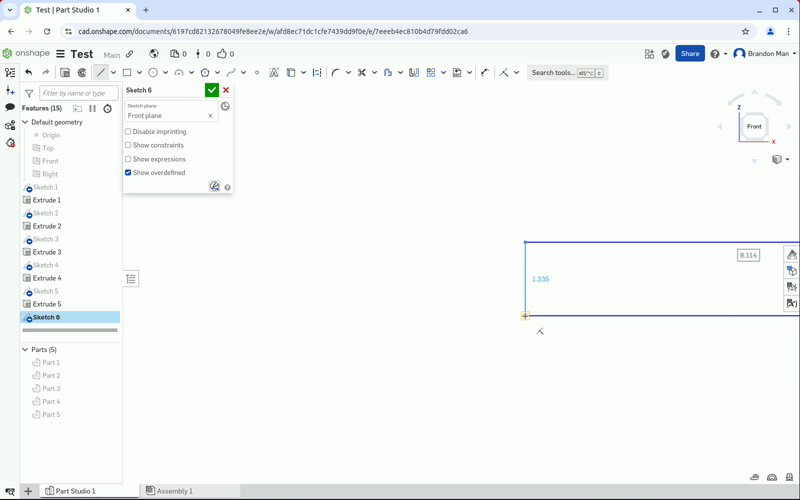
scroll(-6)
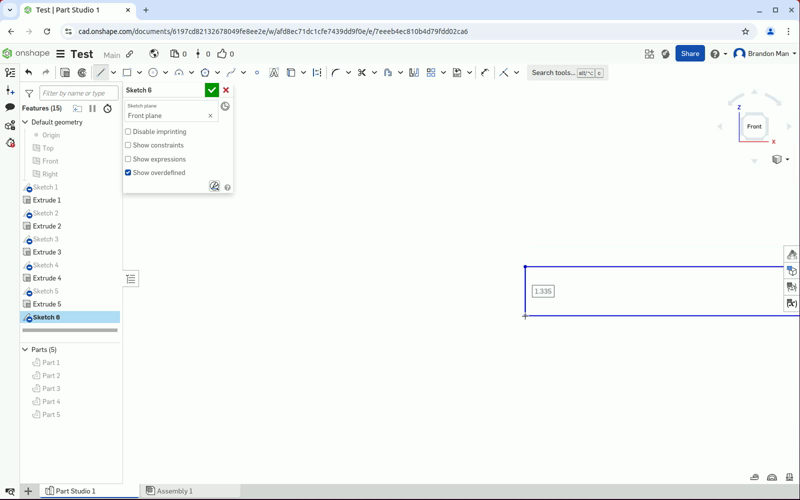
scroll(-6)
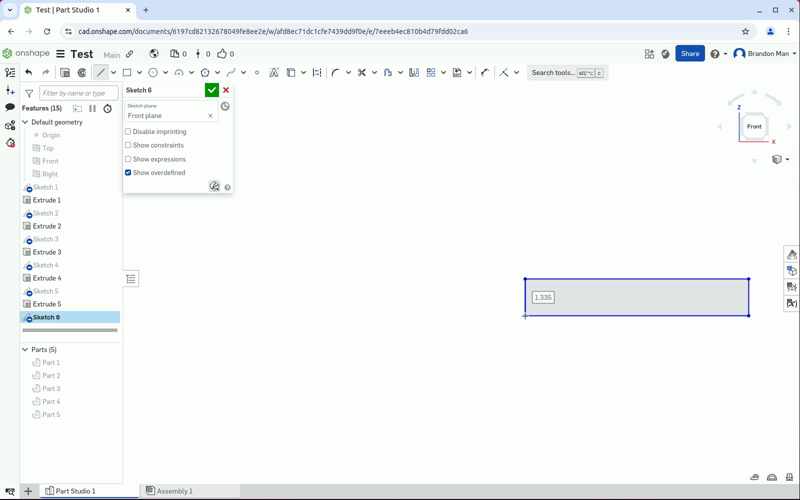
scroll(-6)
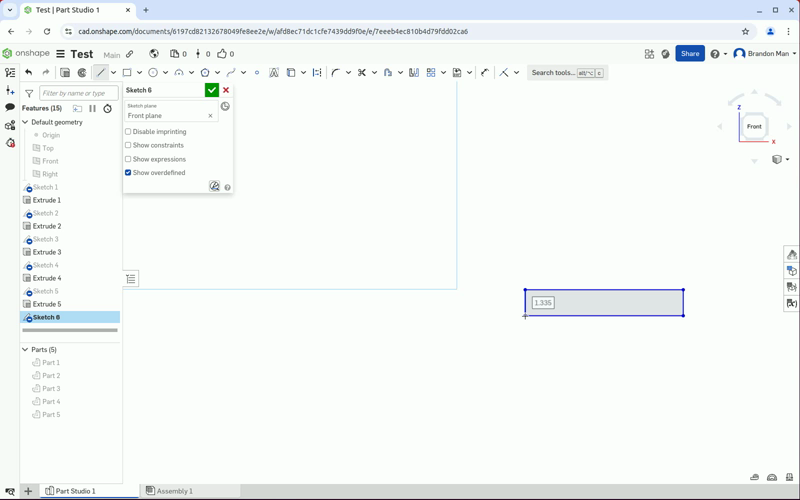
scroll(-6)
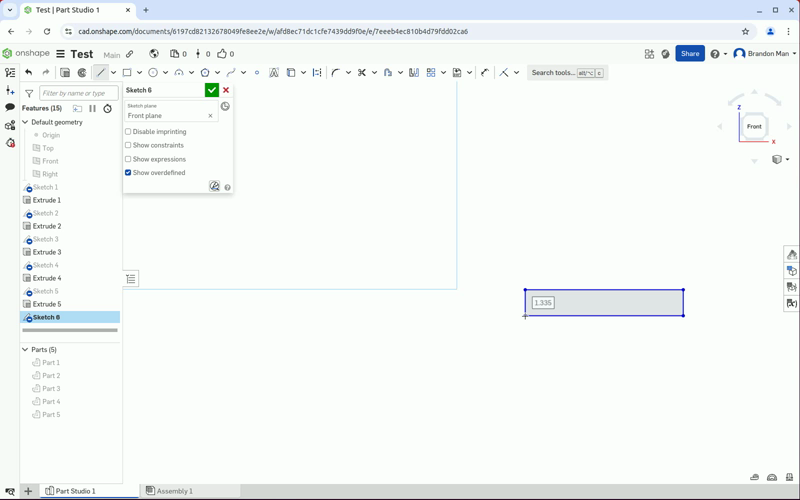
scroll(-6)
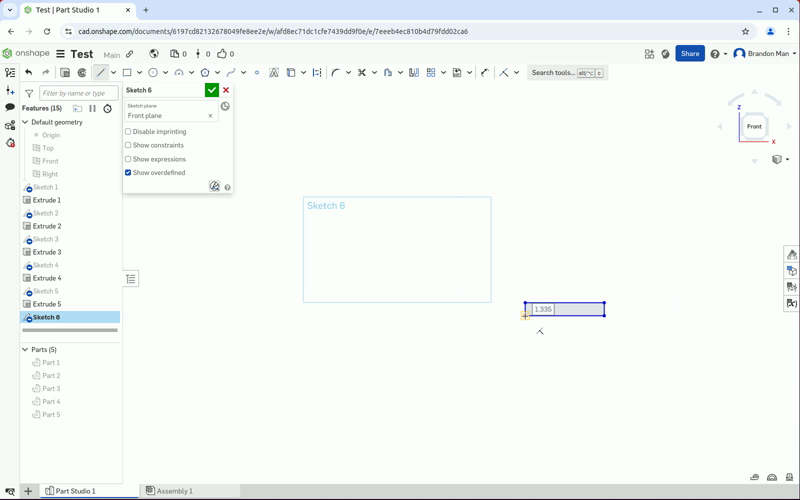
scroll(-6)
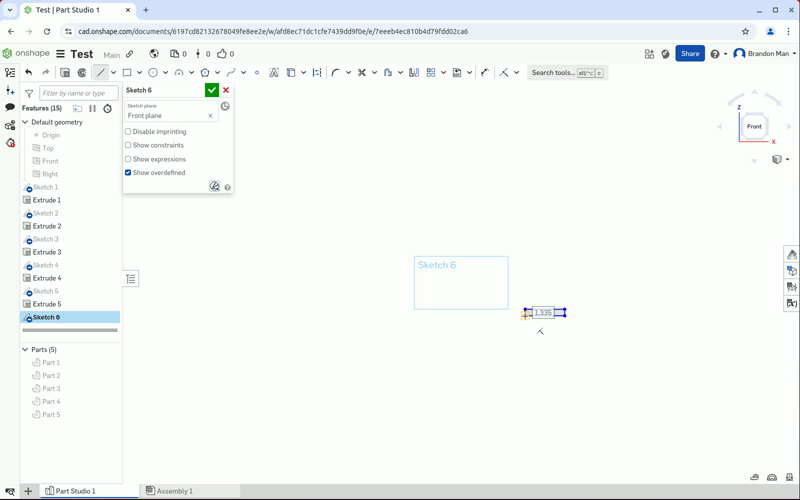
key(esc)
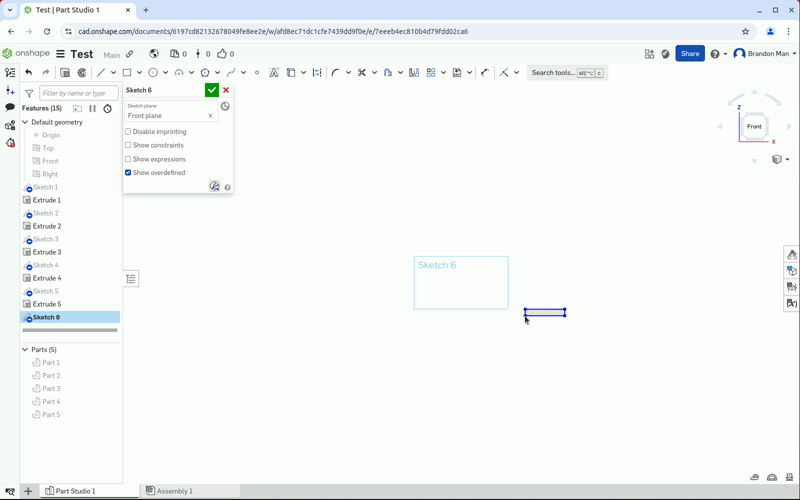
mouse_move(535, 310)
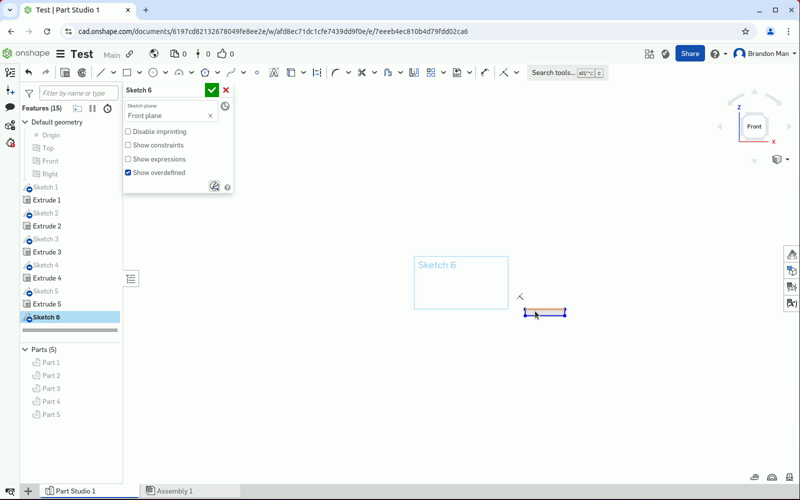
scroll(6)
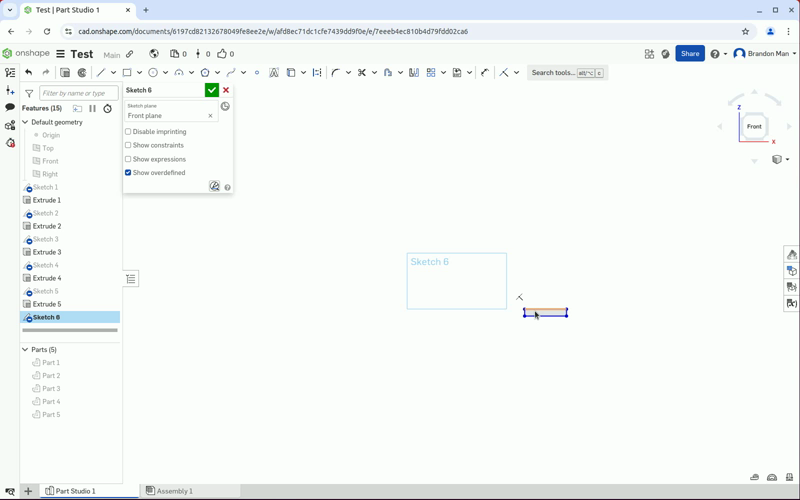
scroll(6)
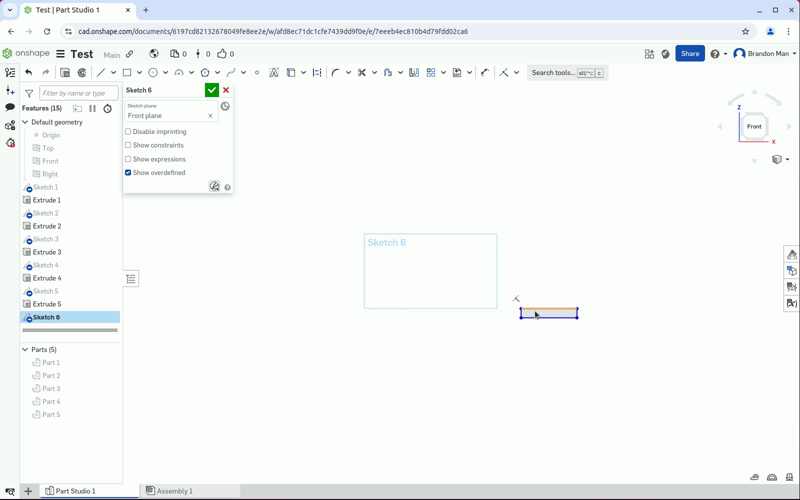
scroll(6)
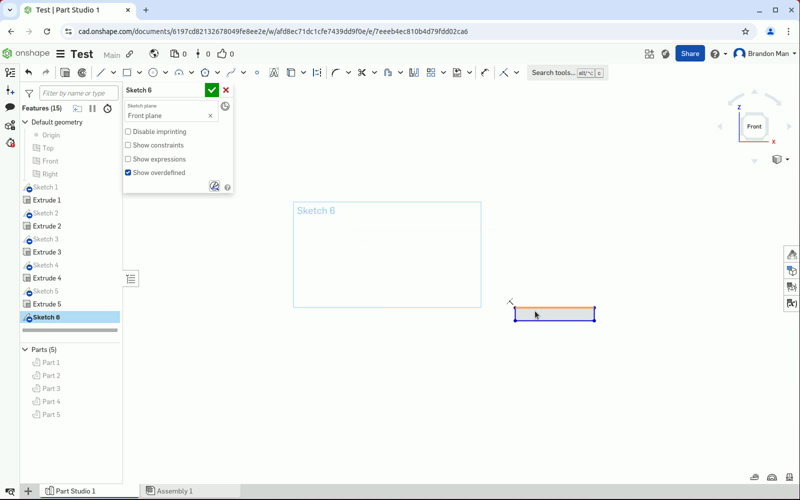
scroll(6)
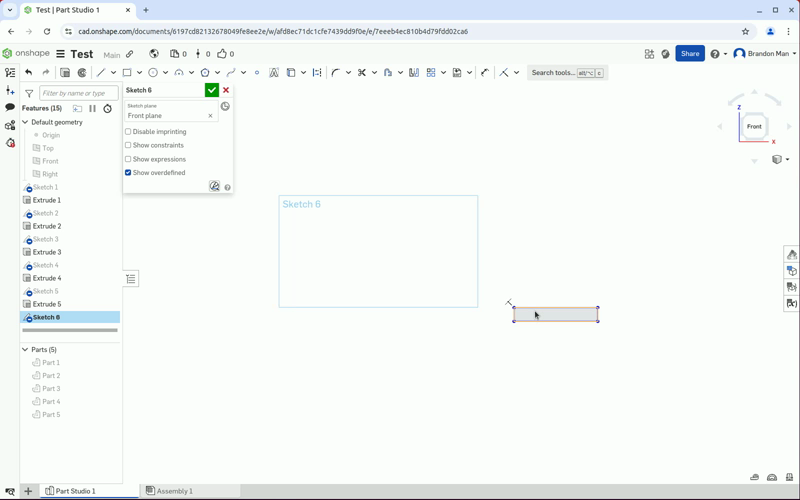
scroll(6)
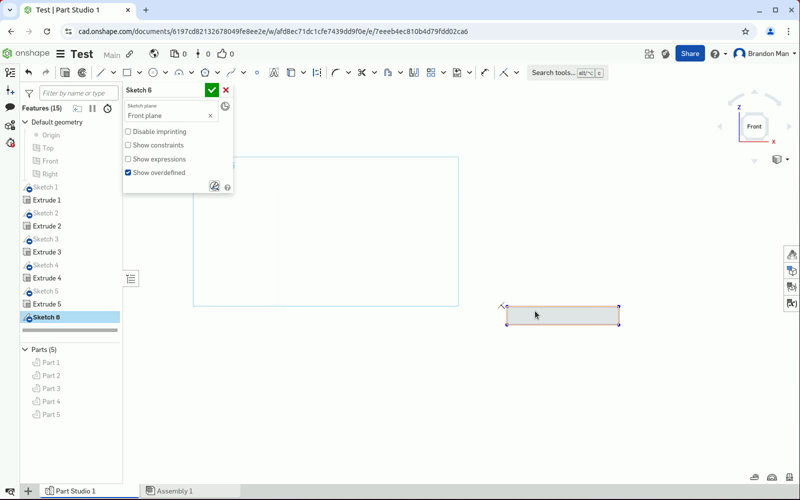
scroll(6)
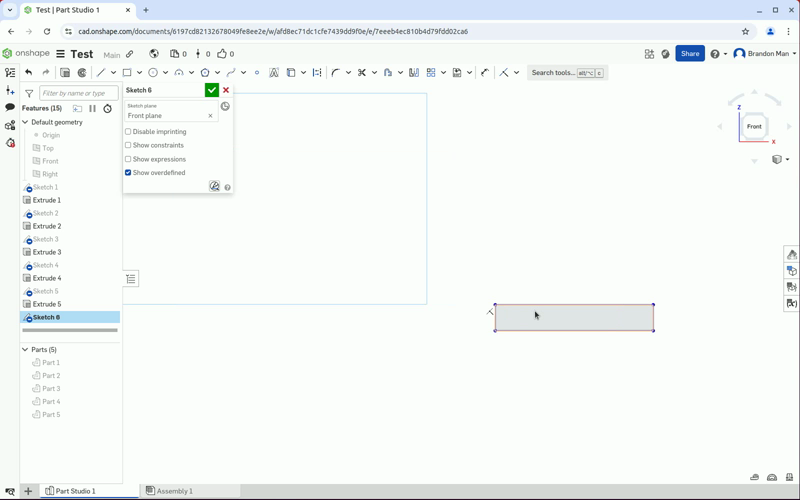
scroll(6)
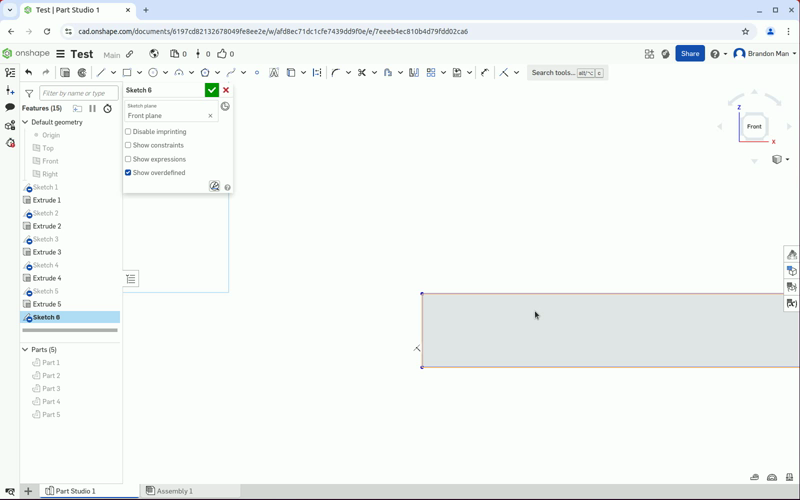
click(535, 310)
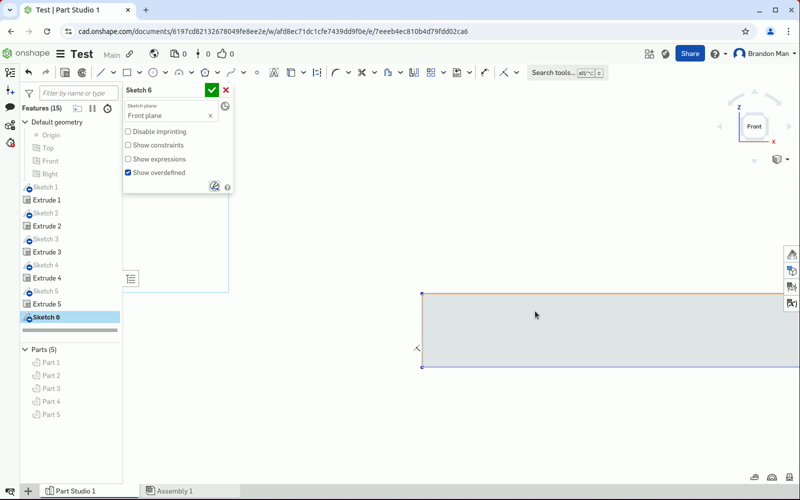
scroll(-6)
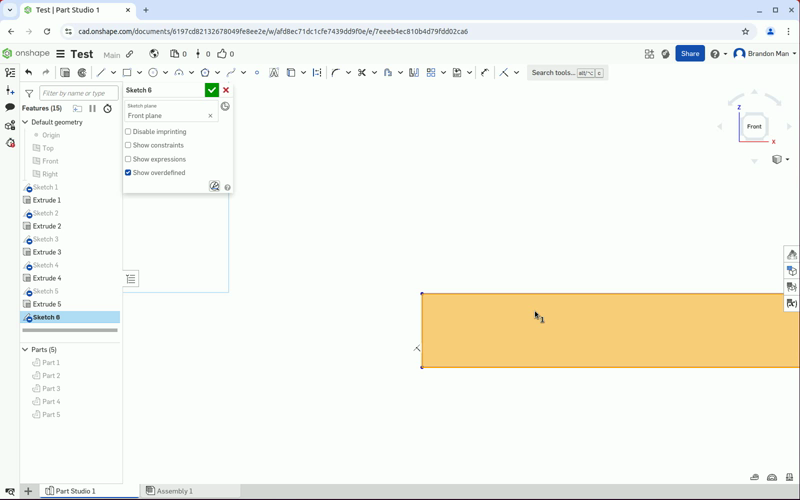
scroll(-6)
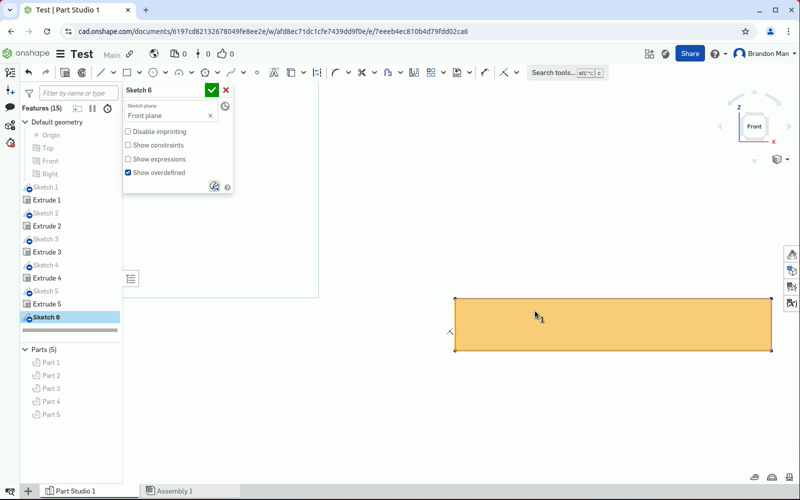
scroll(-6)
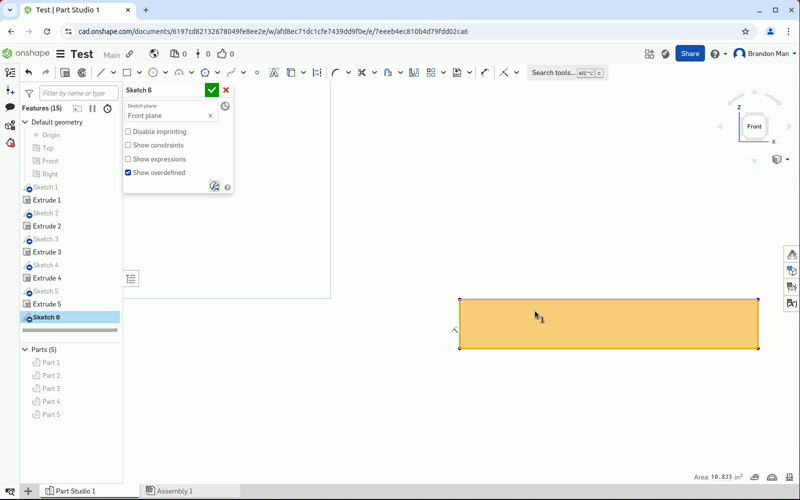
scroll(-6)
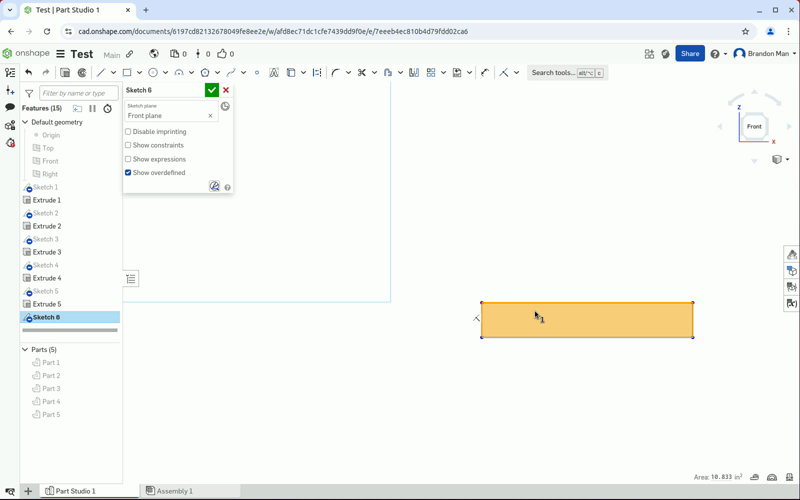
scroll(-6)
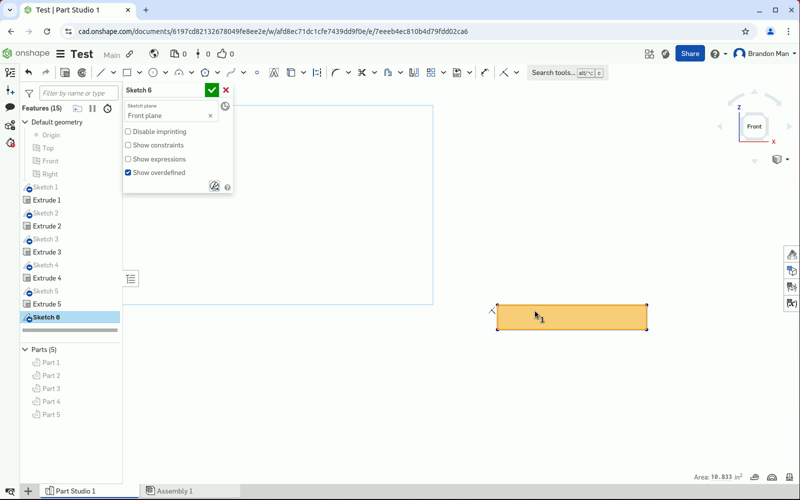
scroll(-6)
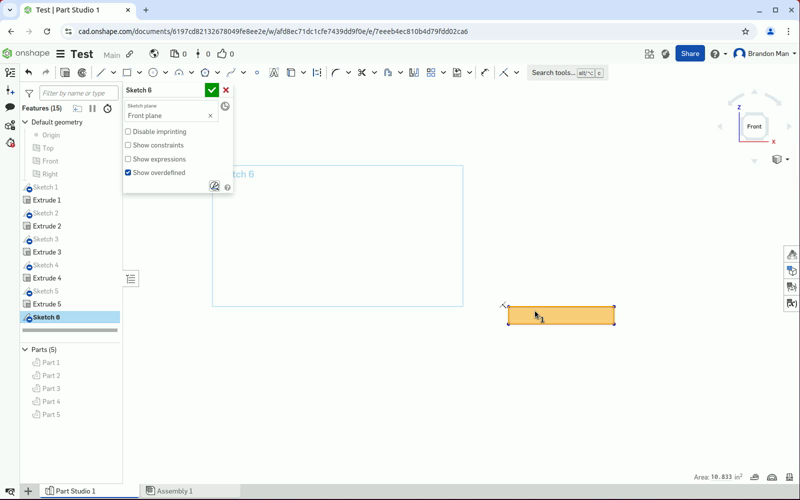
scroll(-6)
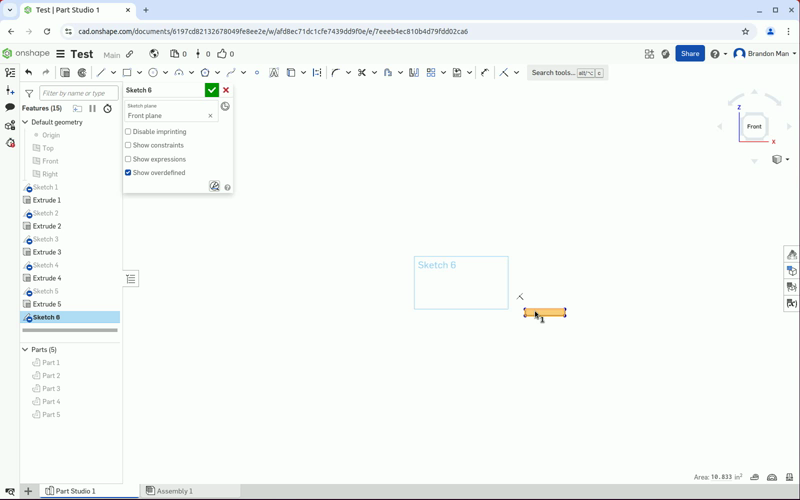
mouse_move(73, 352)
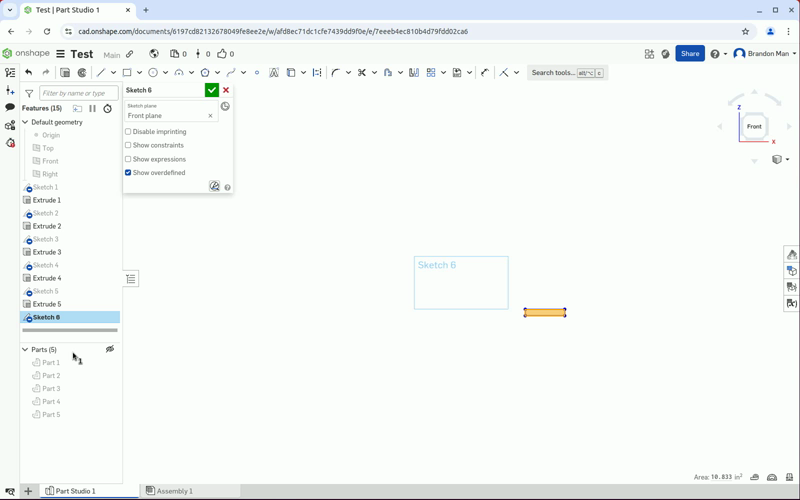
key(shift+y)
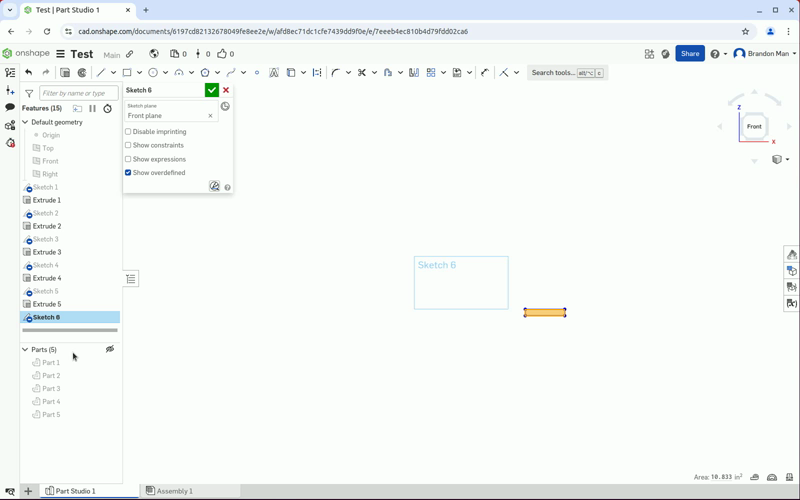
key(shift+e)
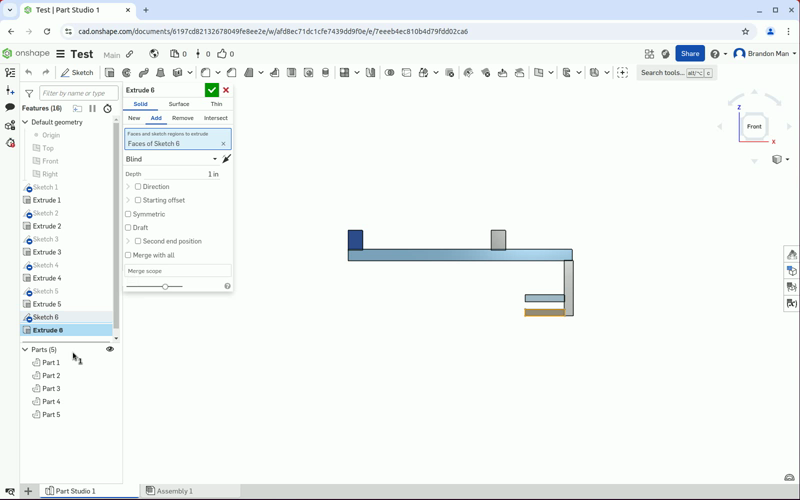
mouse_move(143, 106)
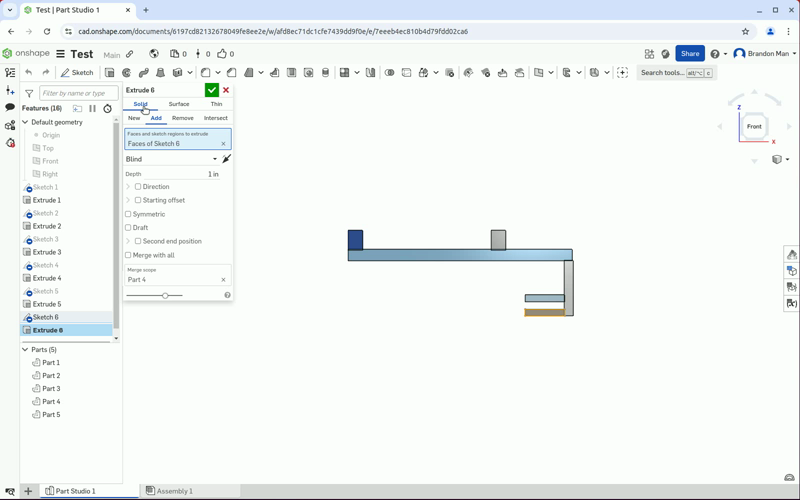
click(143, 106)
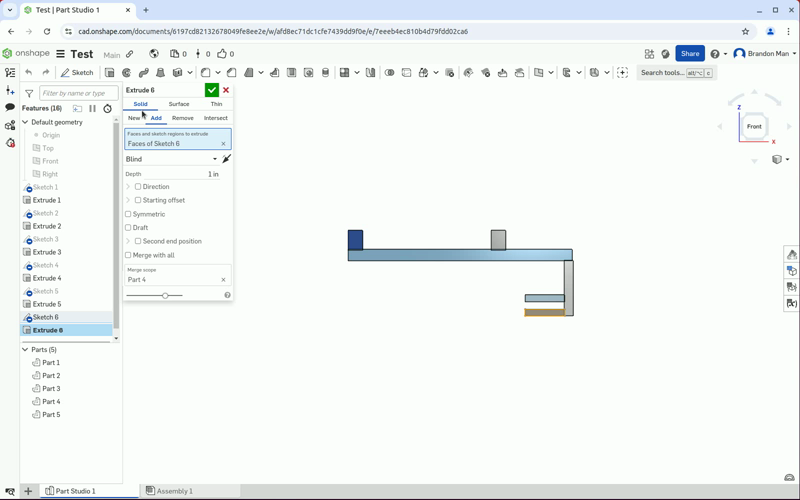
mouse_move(137, 120)
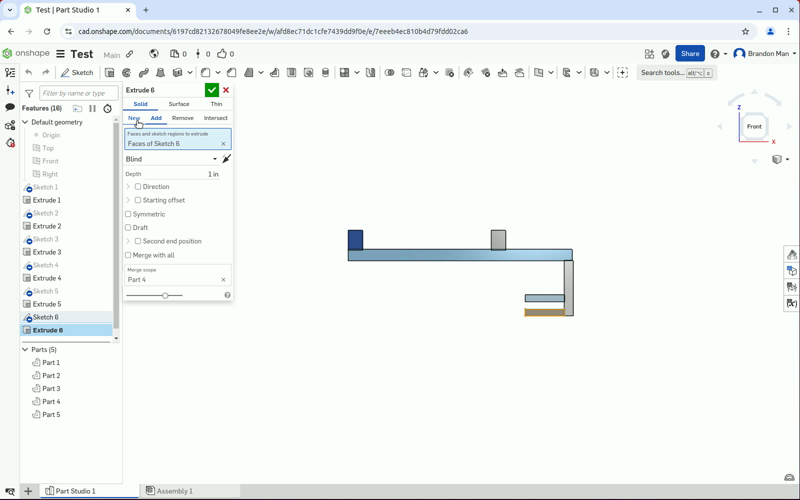
click(137, 120)
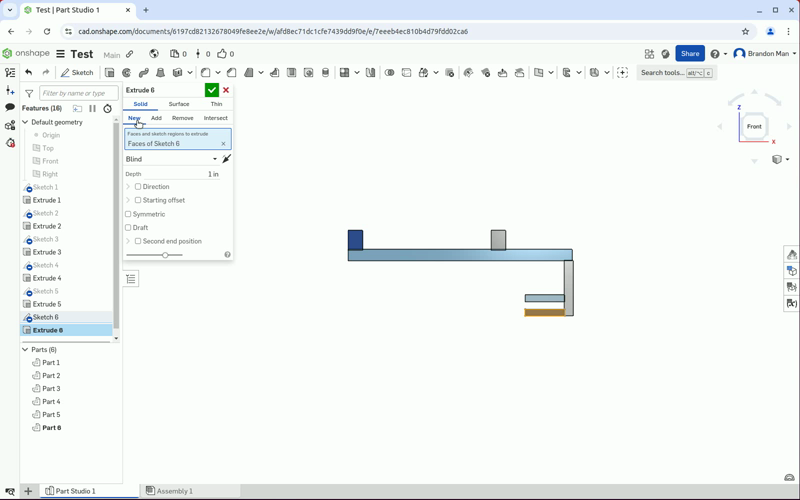
key(tab, 4)
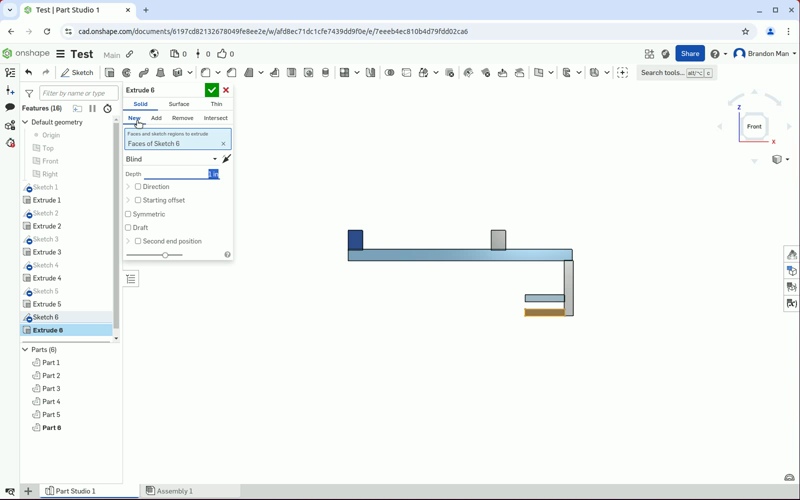
text(6.74)
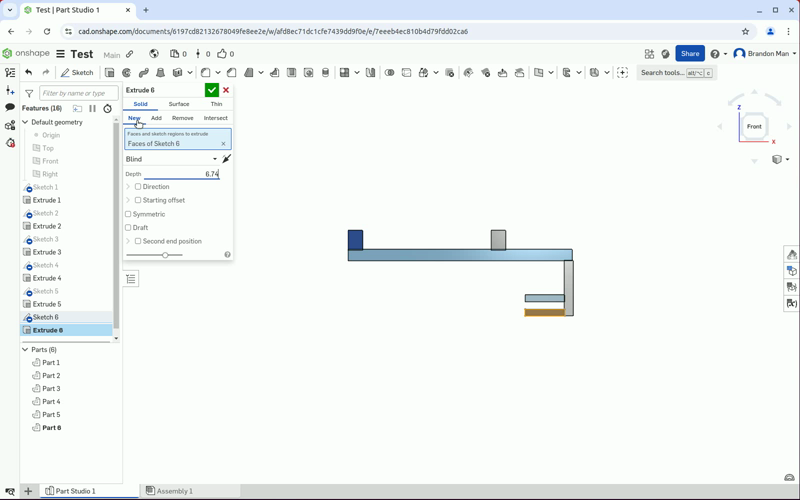
key(tab, 3)
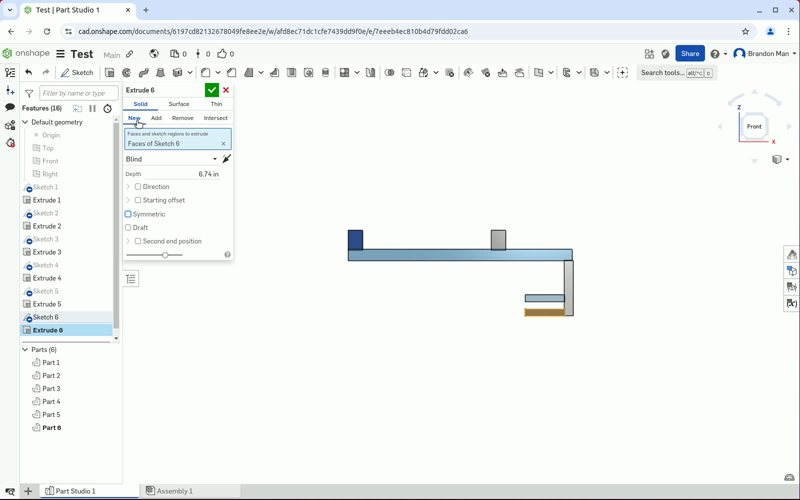
key(space)
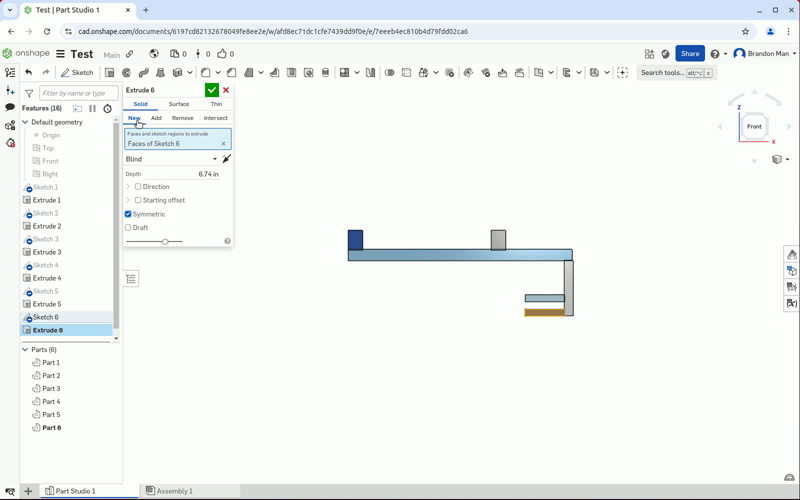
key(enter)
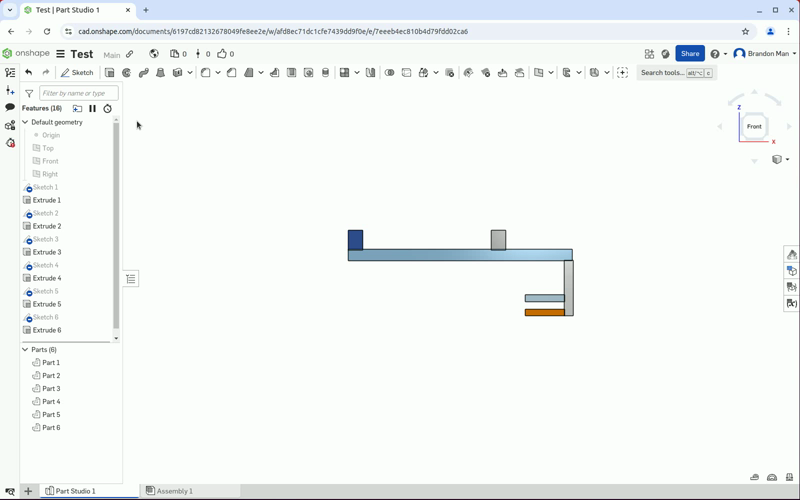
key(shift+h)
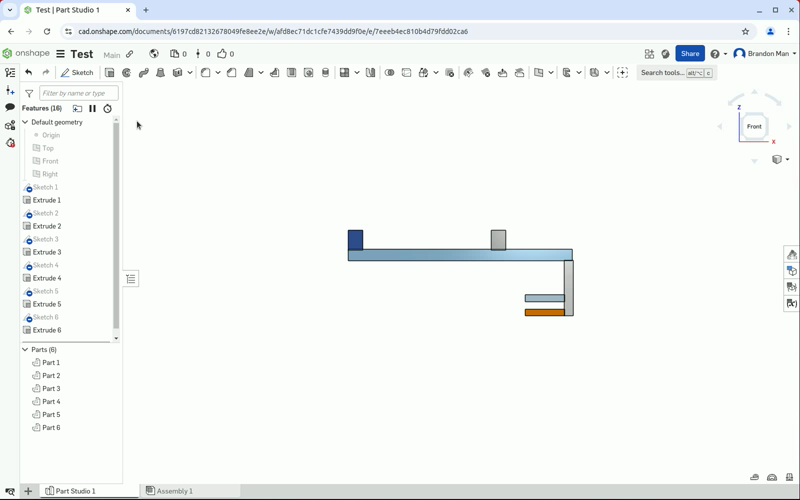
key(shift+h)
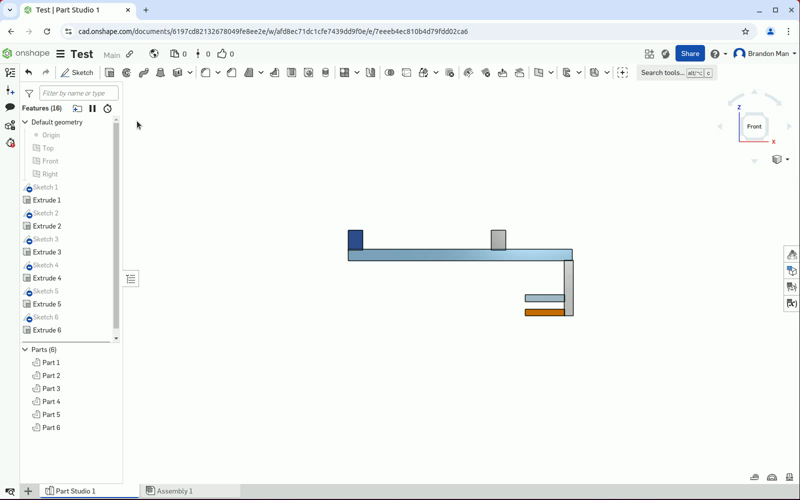
key(shift+7)
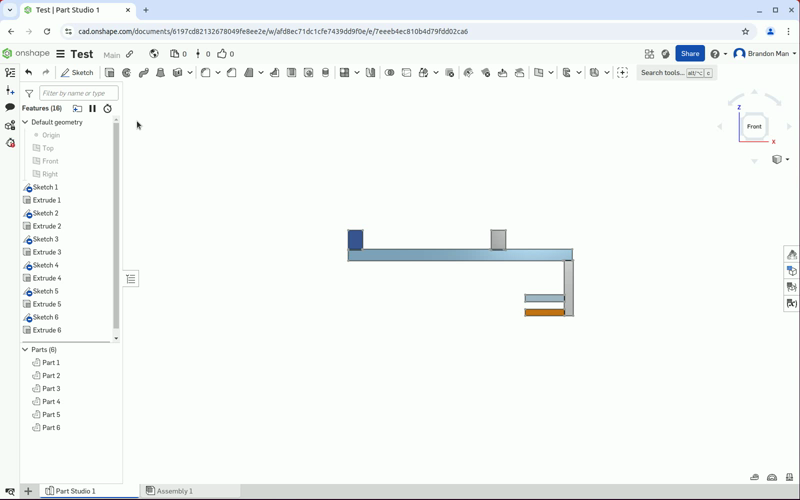
key(left, 2)
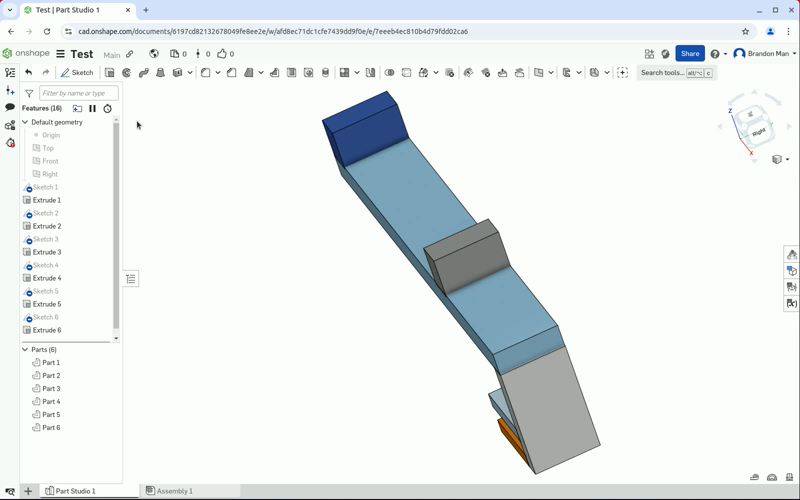
key(down, 2)
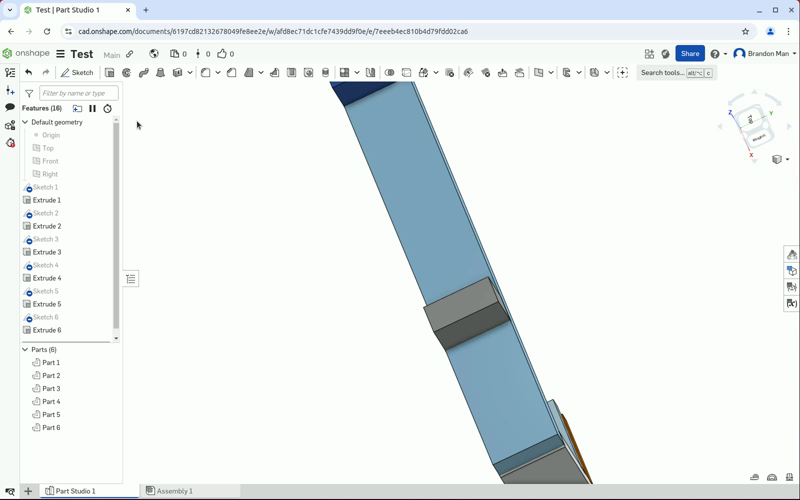
key(up, 2)
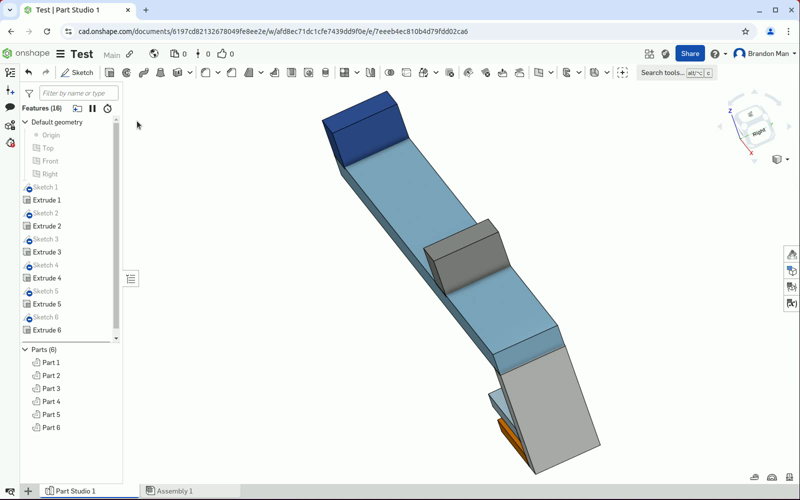
key(right, 2)
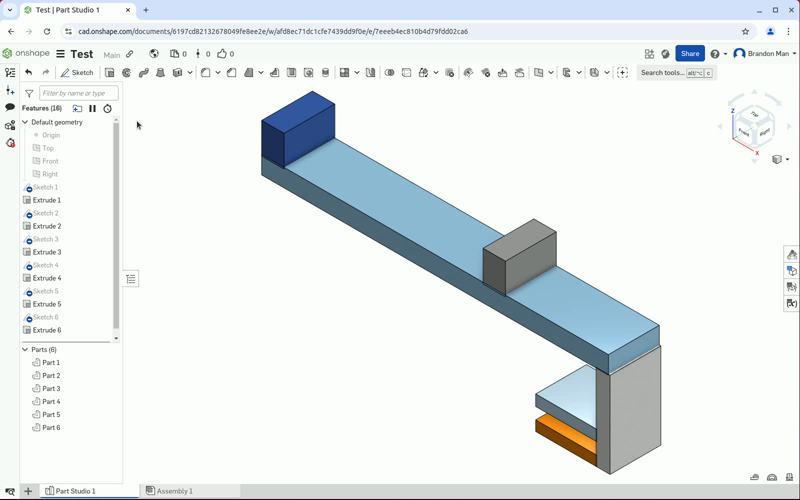
mouse_move(69, 189)
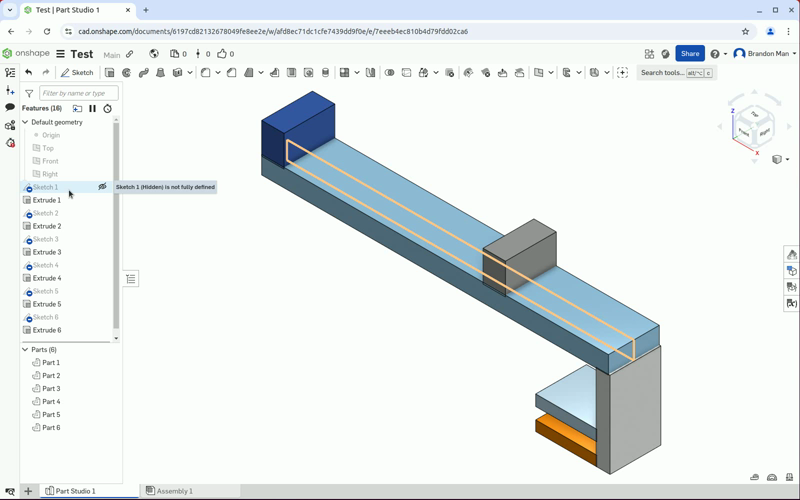
click(69, 189)